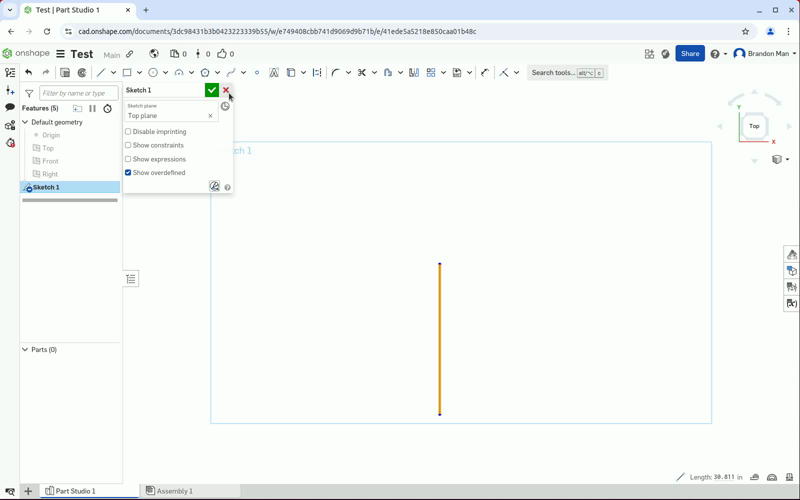
key(shift+h)
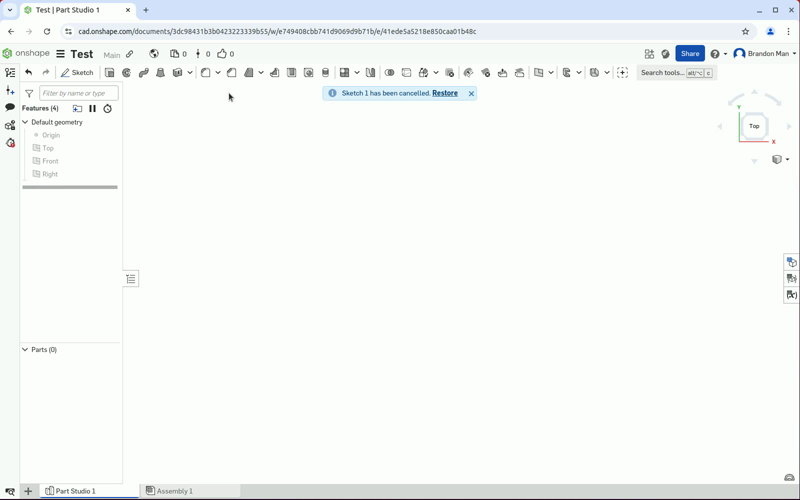
mouse_move(73, 352)
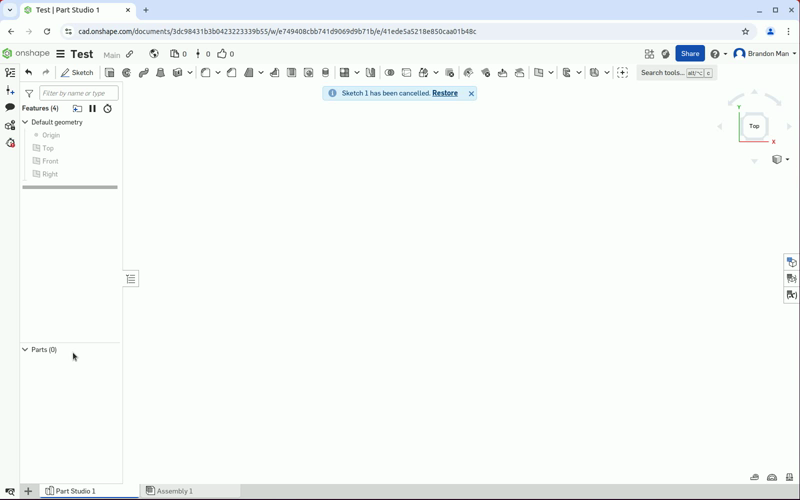
key(y)
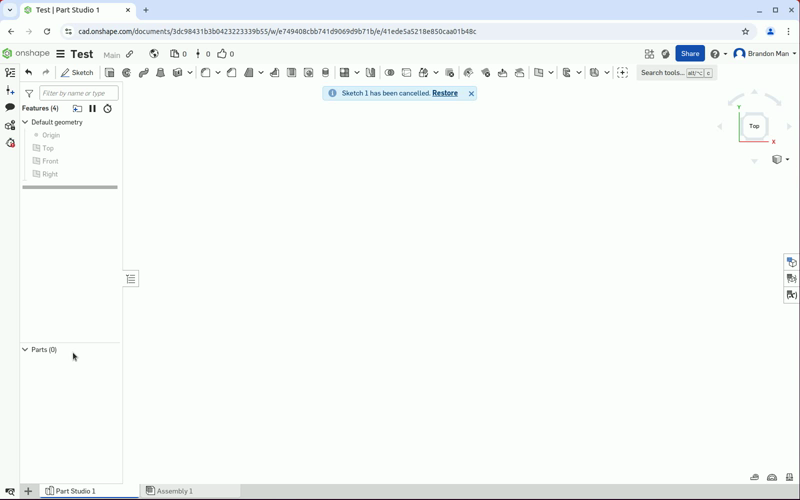
key(shift+p)
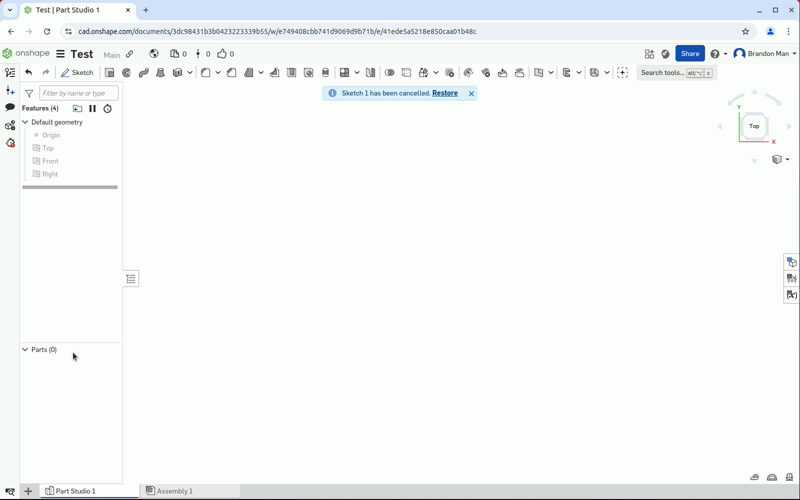
key(space)
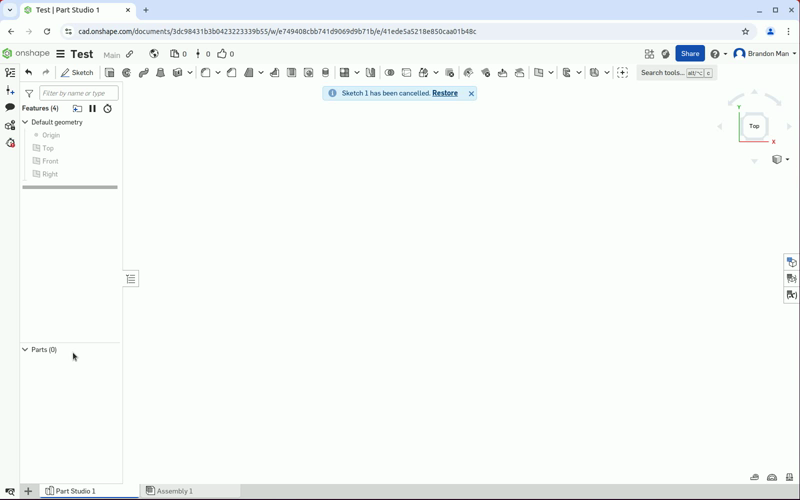
key_down(shift)
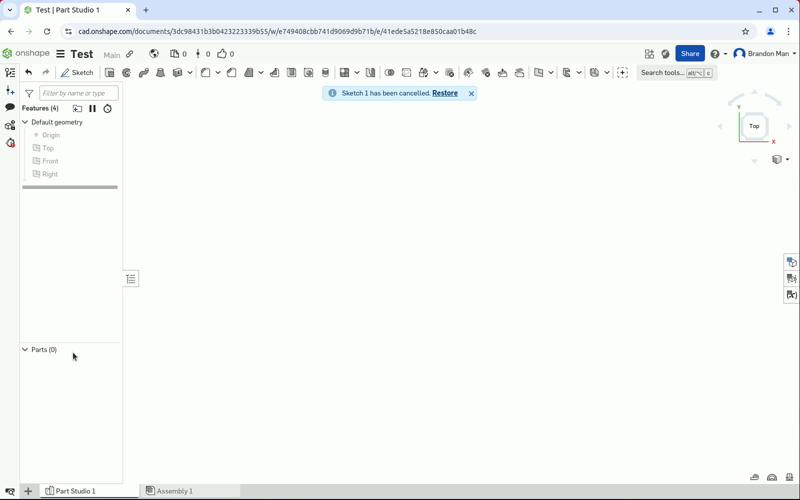
key(up)
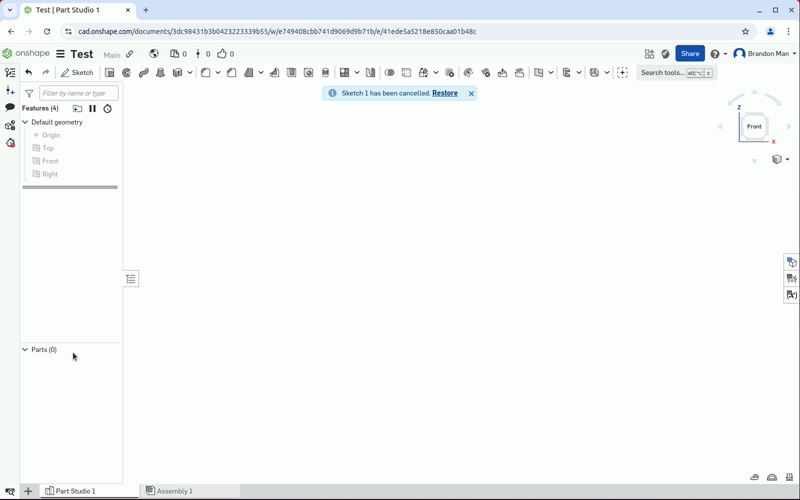
key_up(shift)
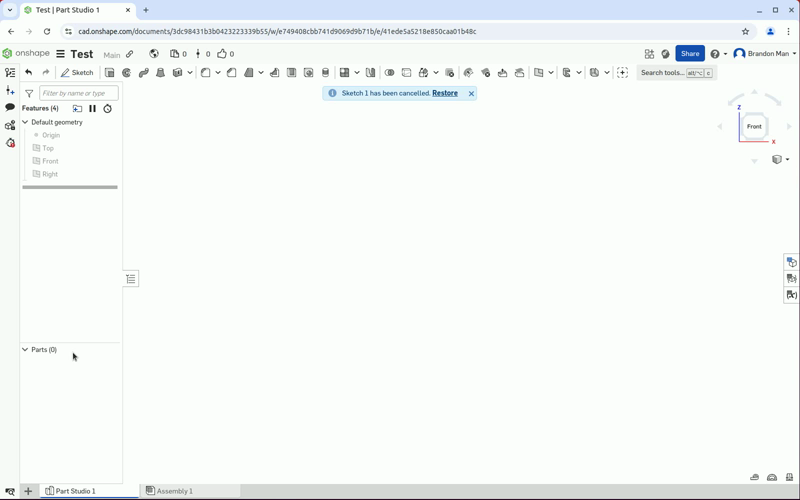
mouse_move(73, 352)
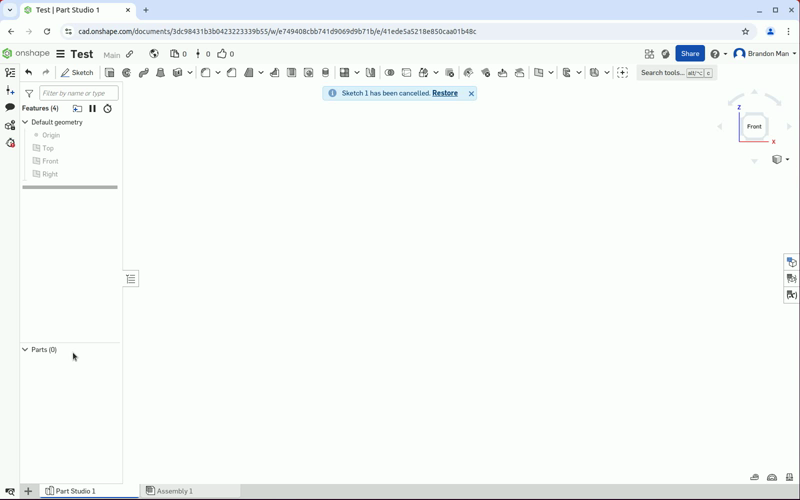
key(shift+y)
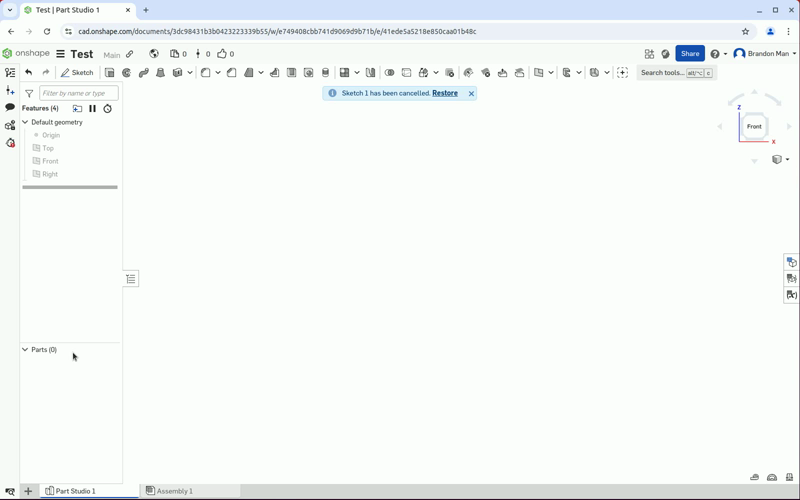
key(shift+s)
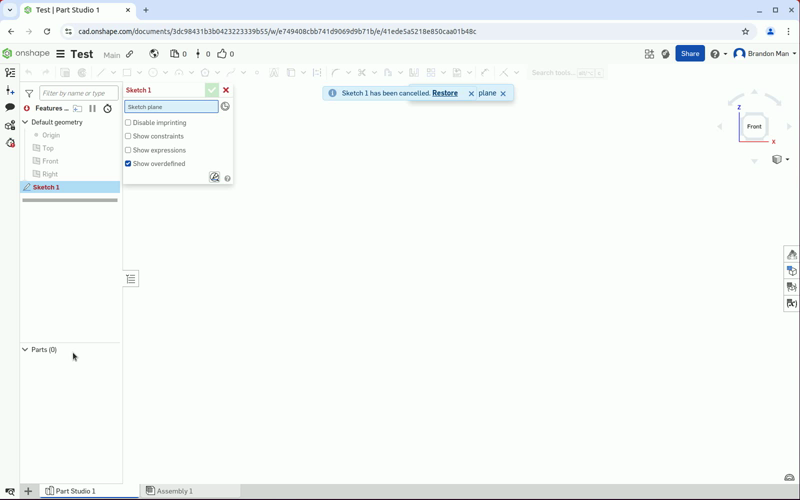
mouse_move(73, 163)
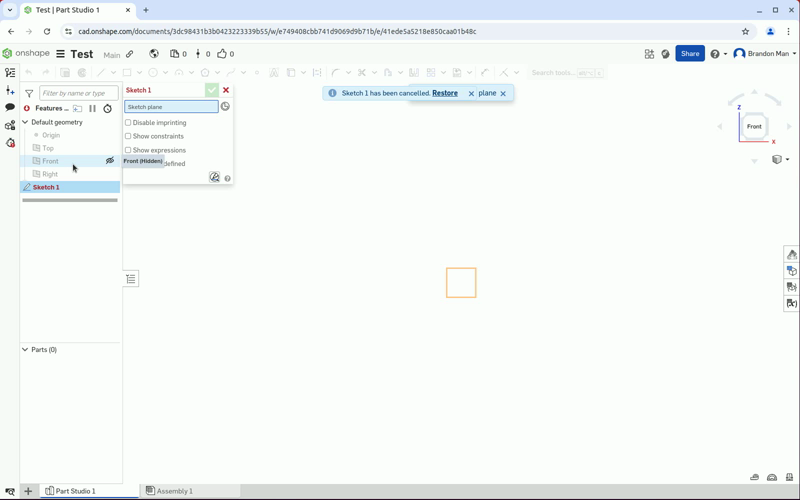
click(73, 163)
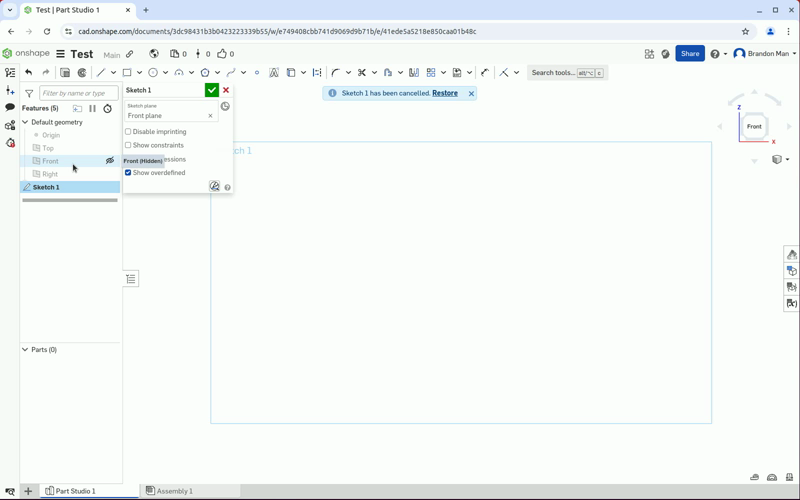
mouse_move(73, 352)
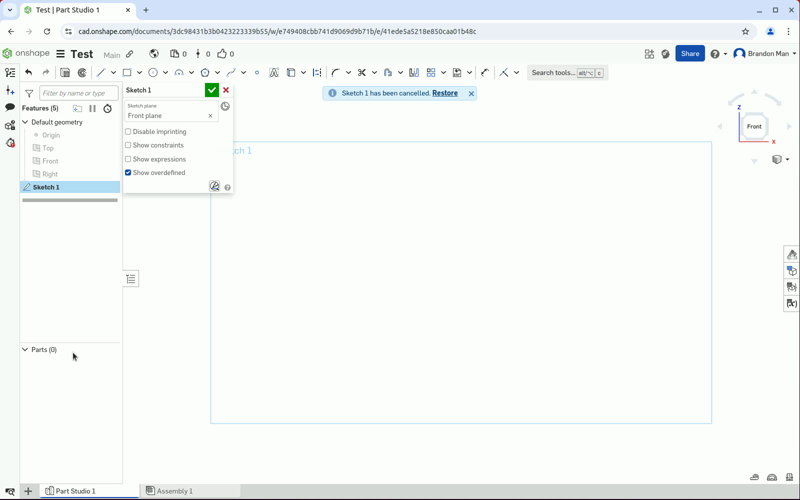
key(y)
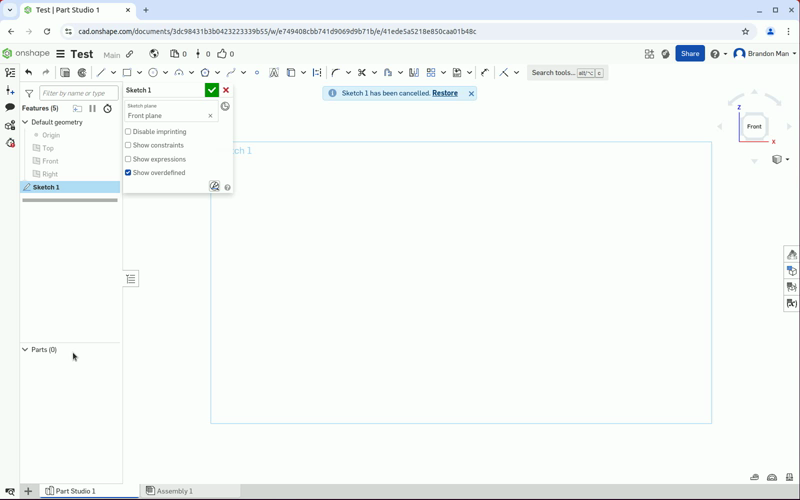
key(a)
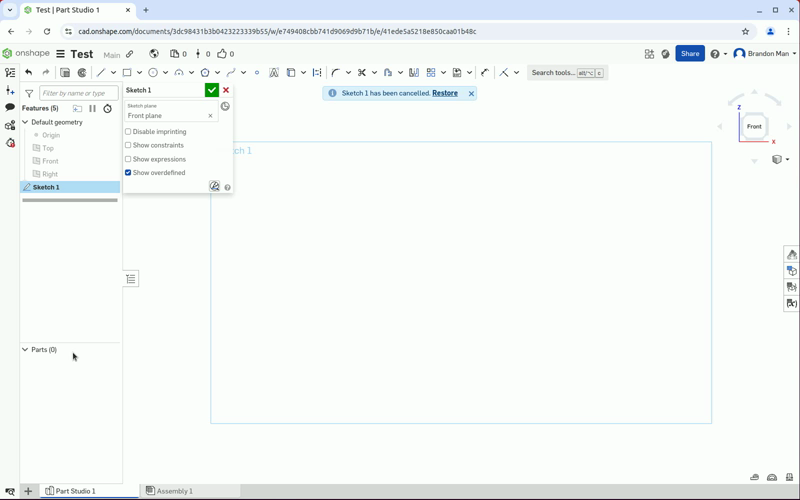
key_down(shift)
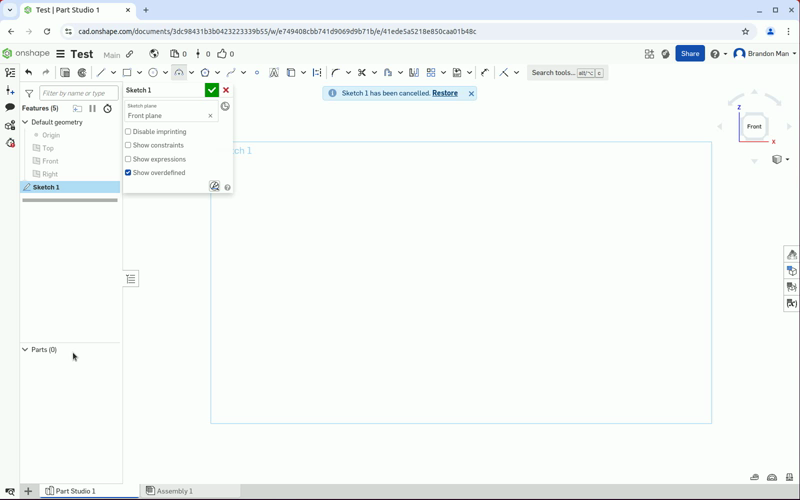
mouse_move(446, 223)
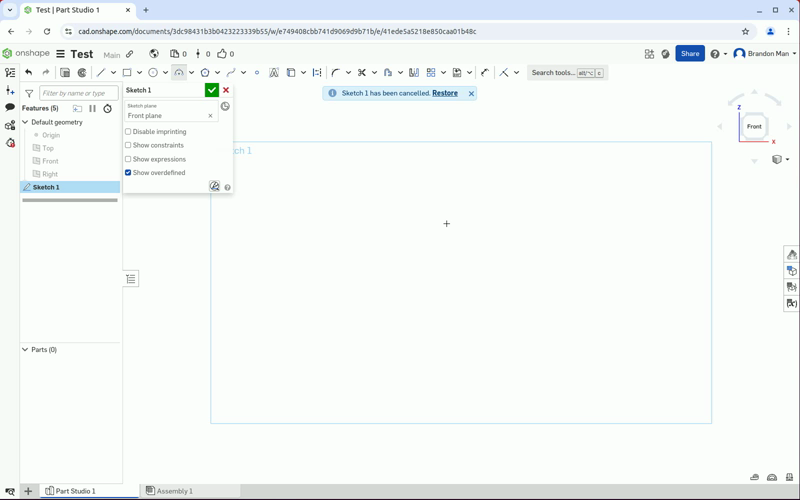
click(446, 223)
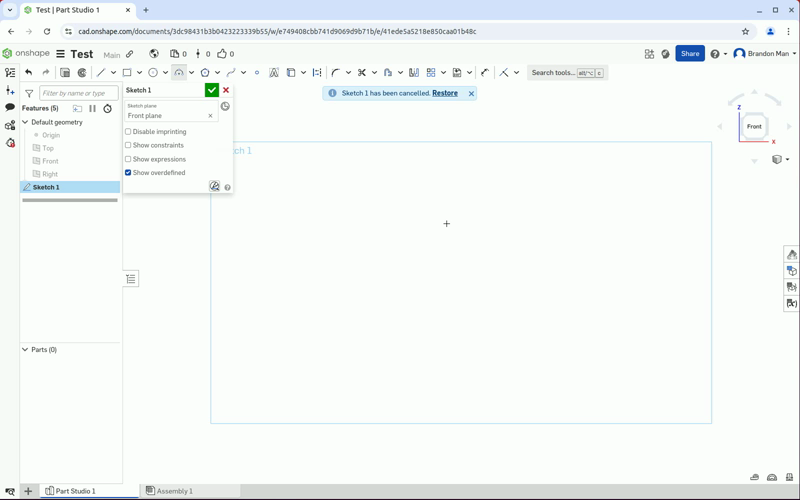
key_up(shift)
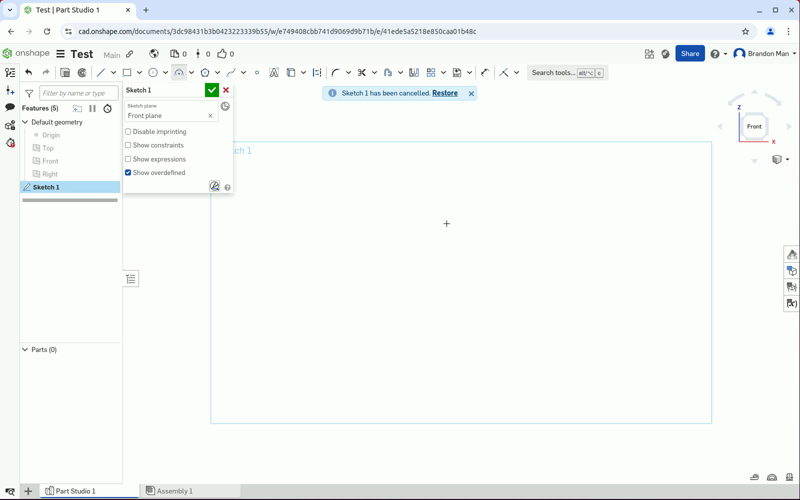
key_down(shift)
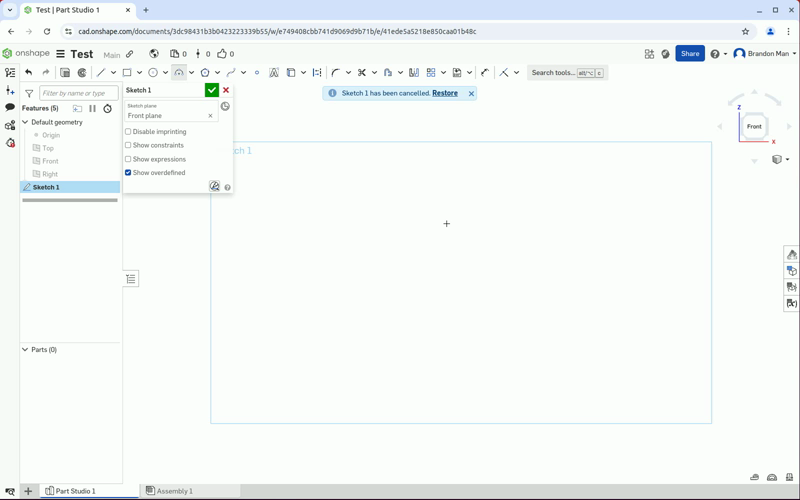
mouse_move(476, 223)
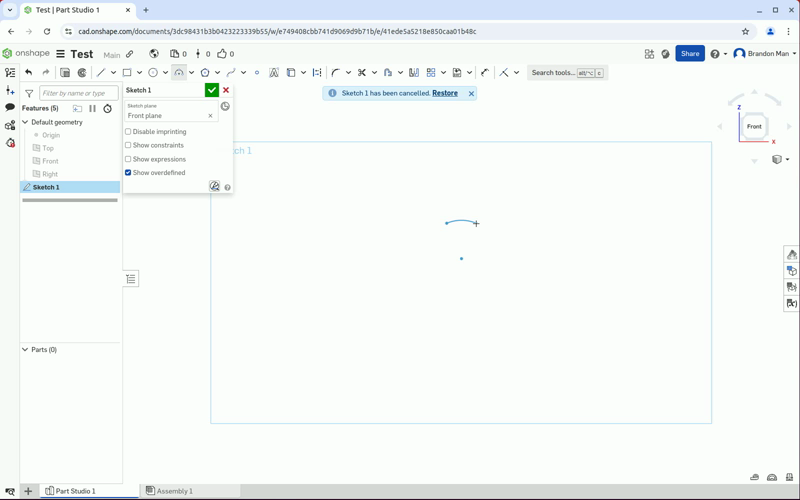
click(476, 223)
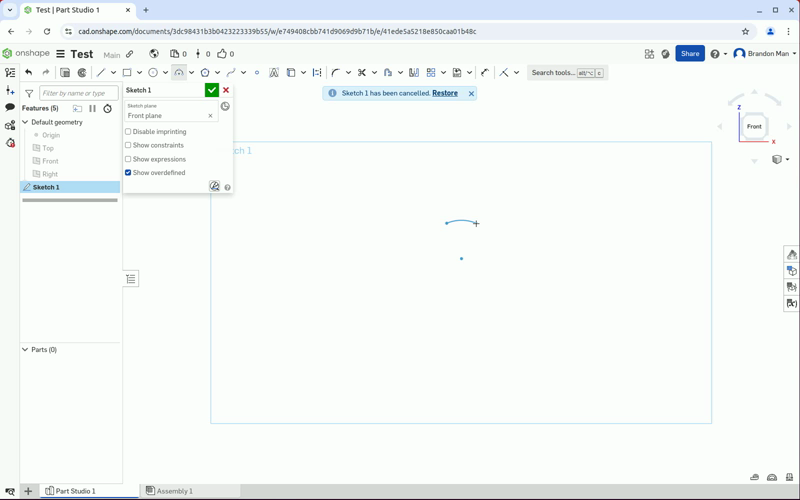
mouse_move(461, 210)
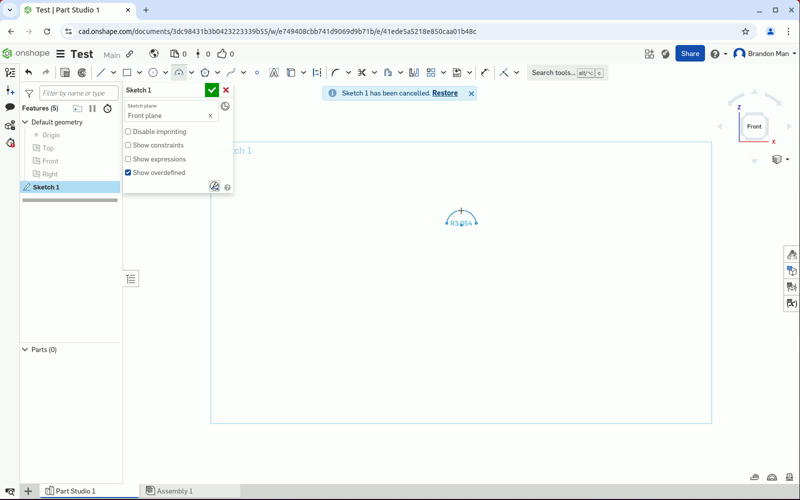
click(461, 210)
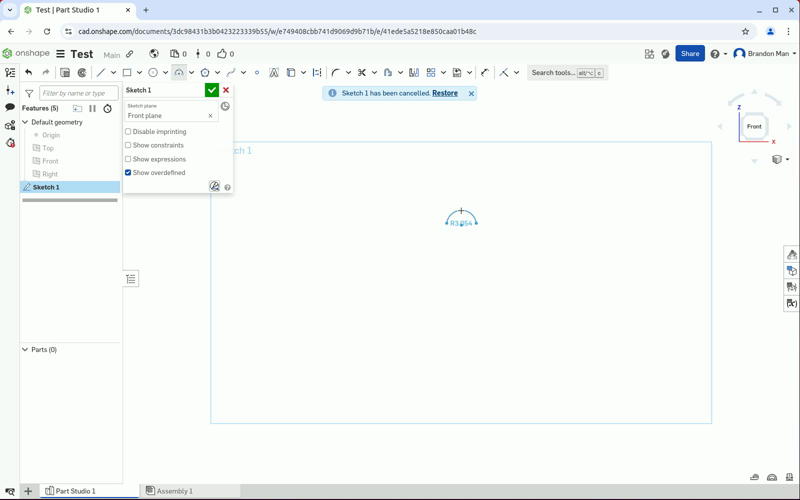
key_up(shift)
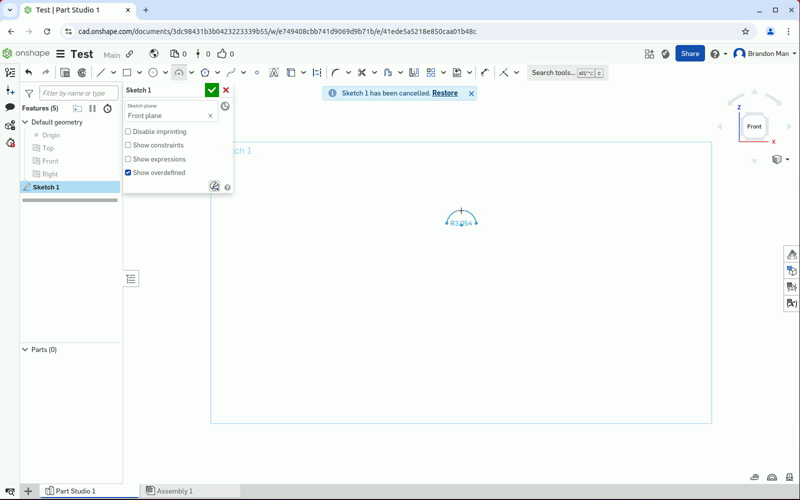
key(esc)
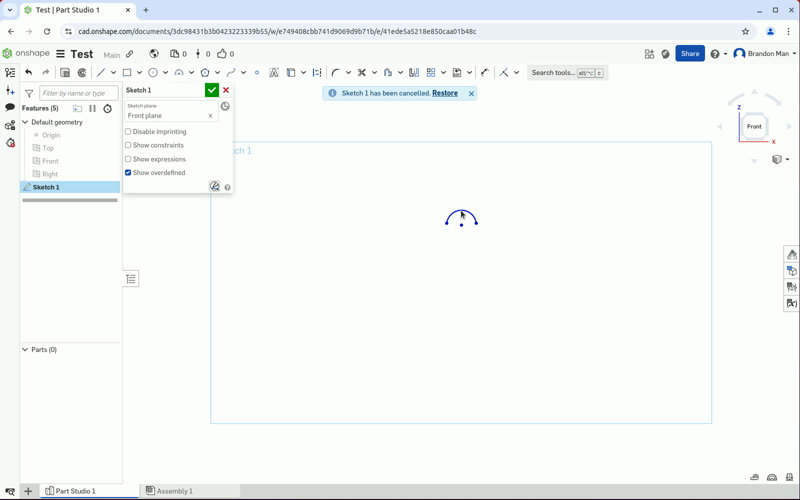
key(l)
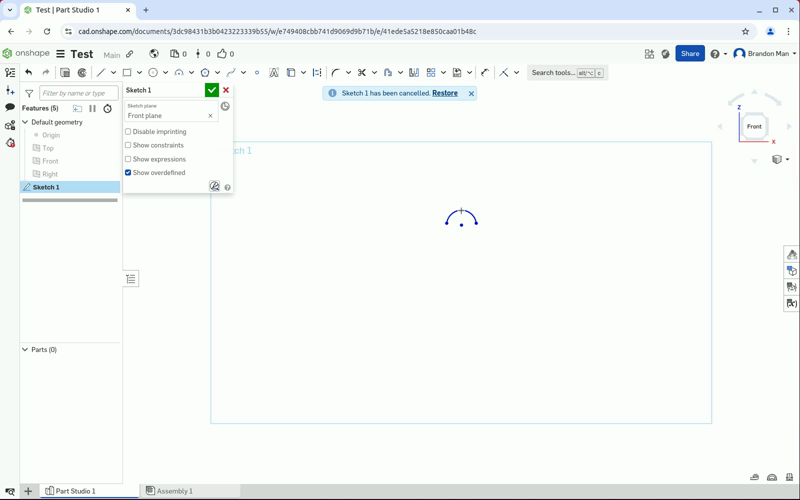
mouse_move(476, 223)
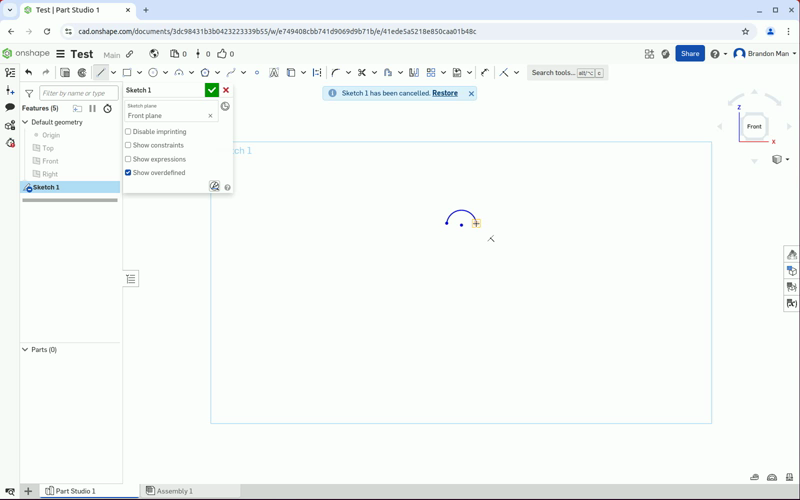
click(476, 223)
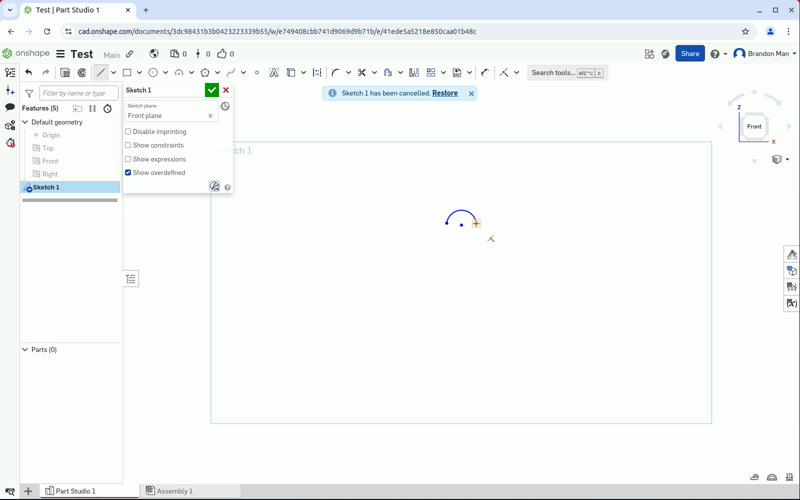
key_down(shift)
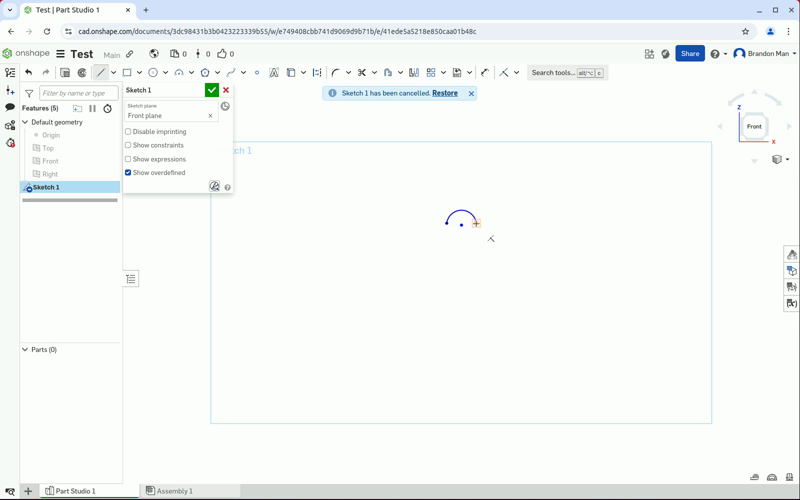
mouse_move(506, 223)
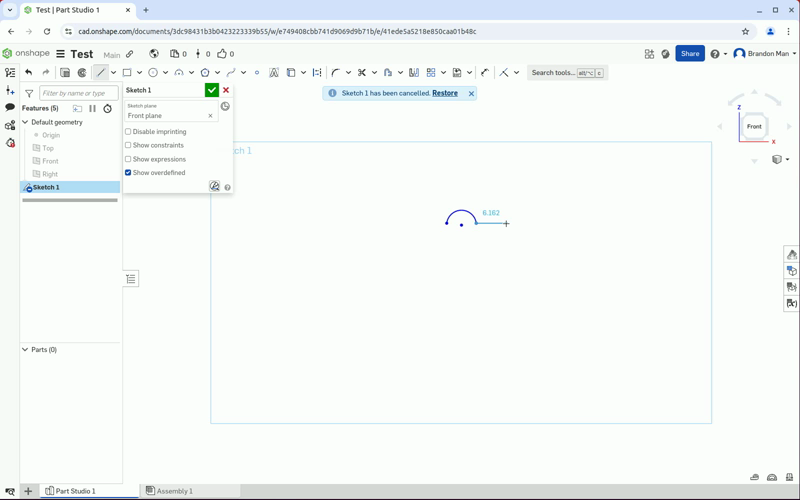
mouse_move(470, 176)
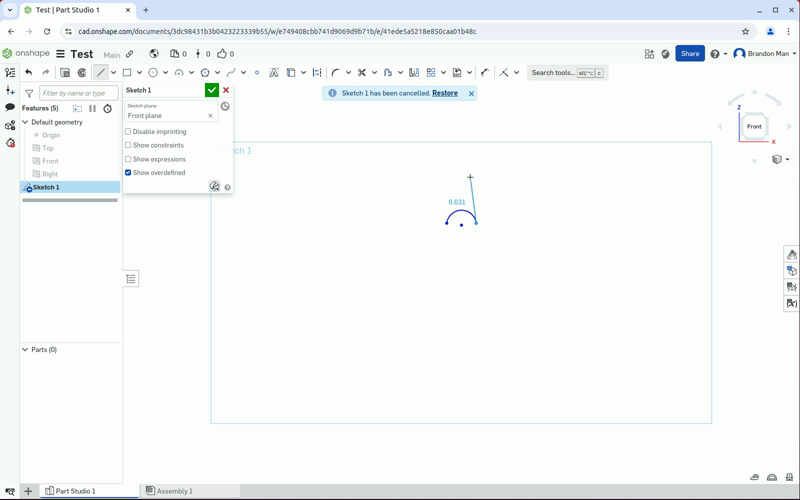
click(470, 176)
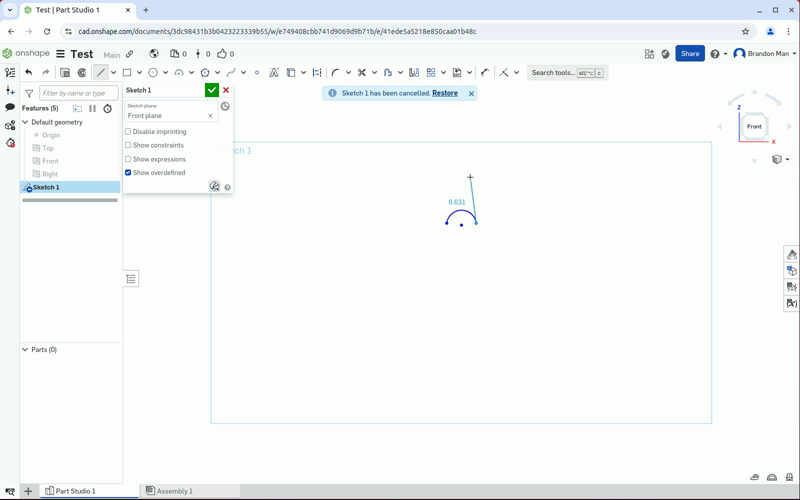
key_up(shift)
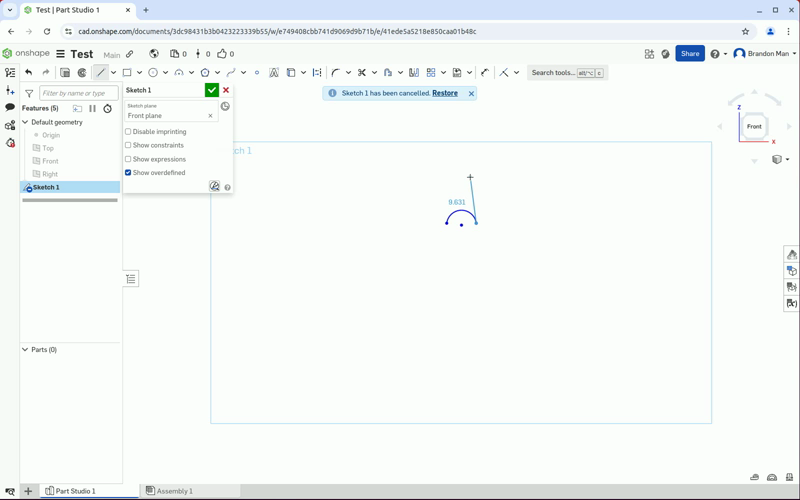
key(esc)
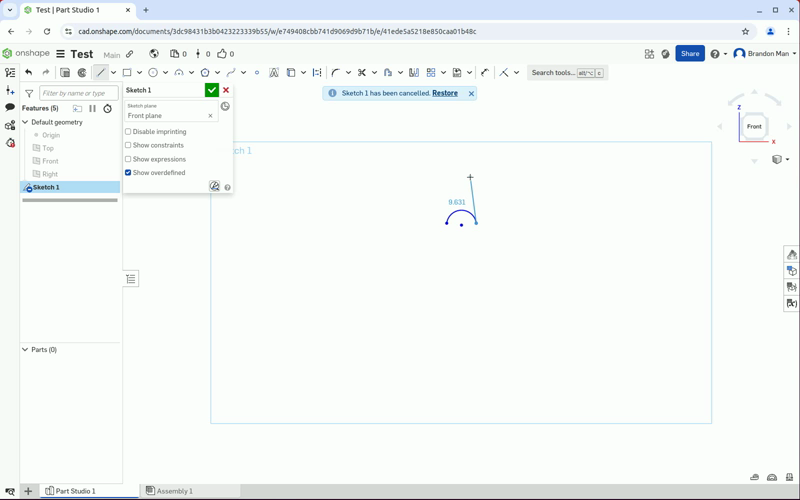
key(a)
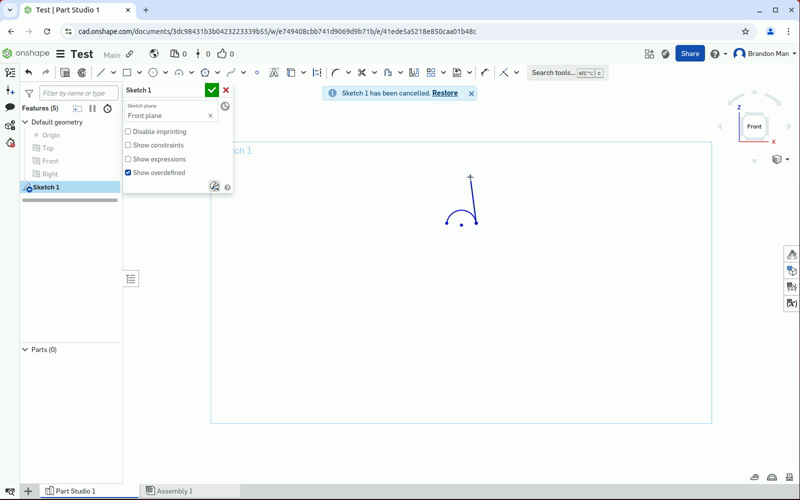
mouse_move(470, 176)
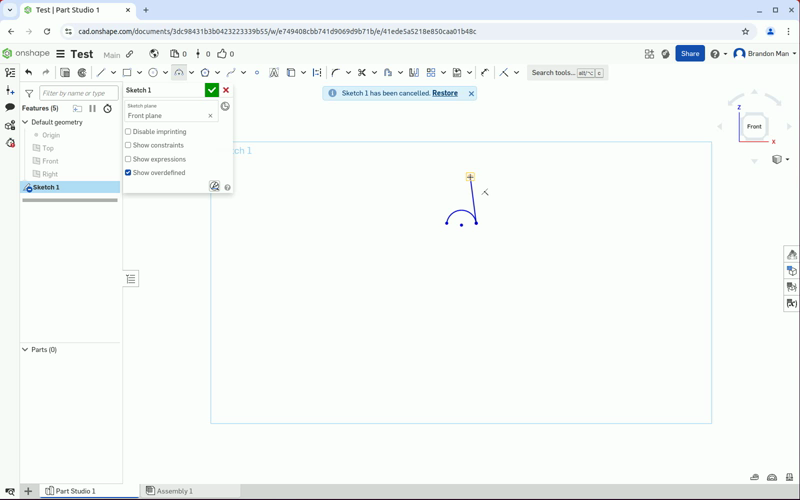
click(470, 176)
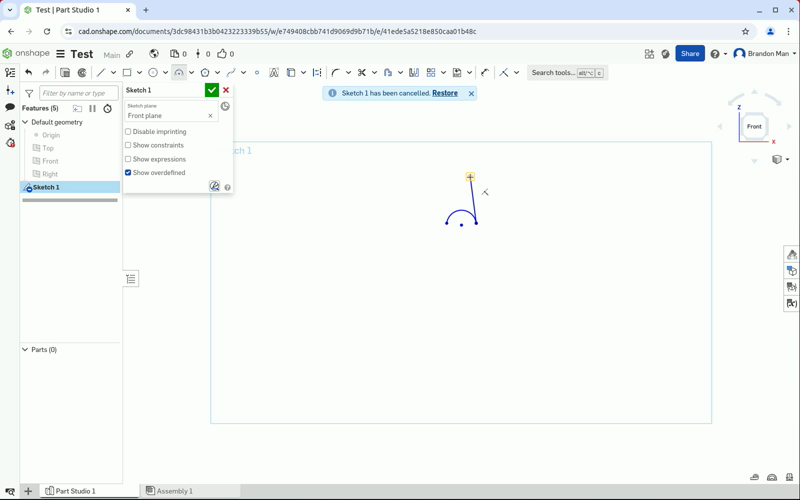
key_down(shift)
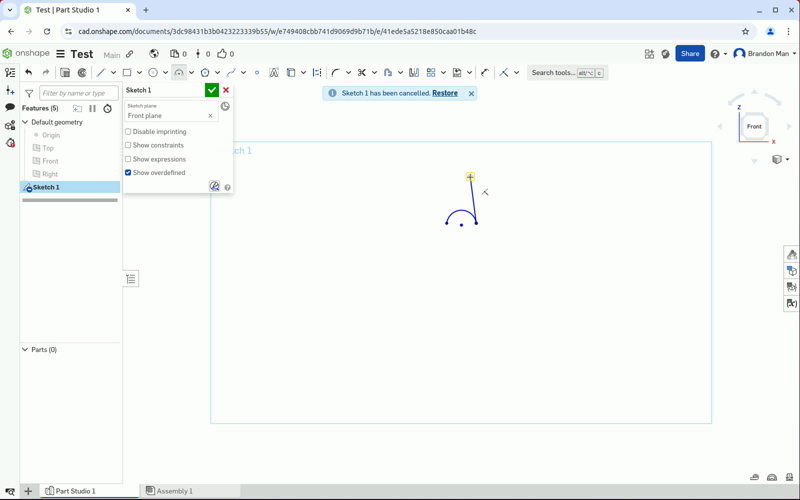
mouse_move(452, 176)
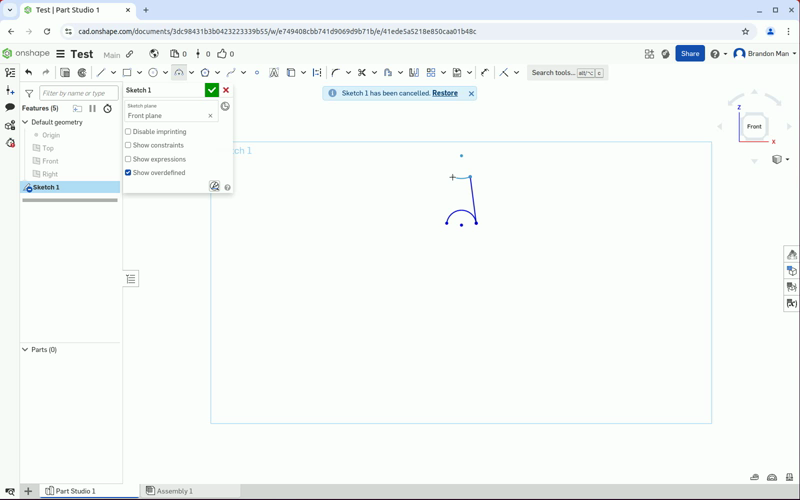
click(452, 176)
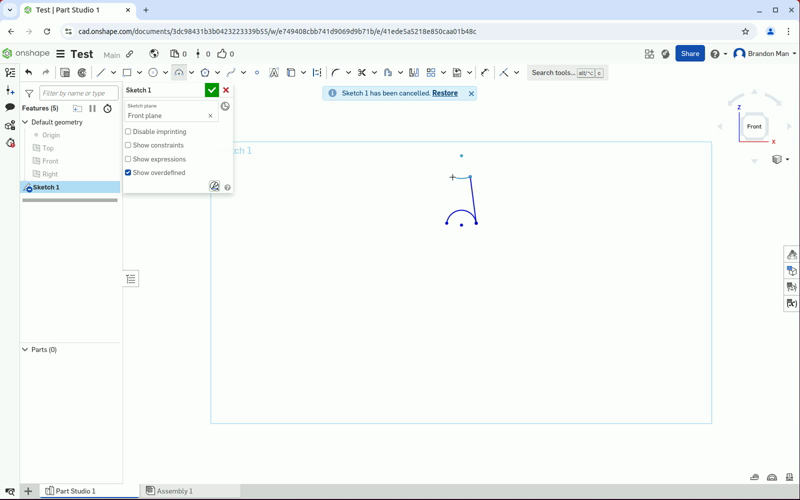
mouse_move(461, 186)
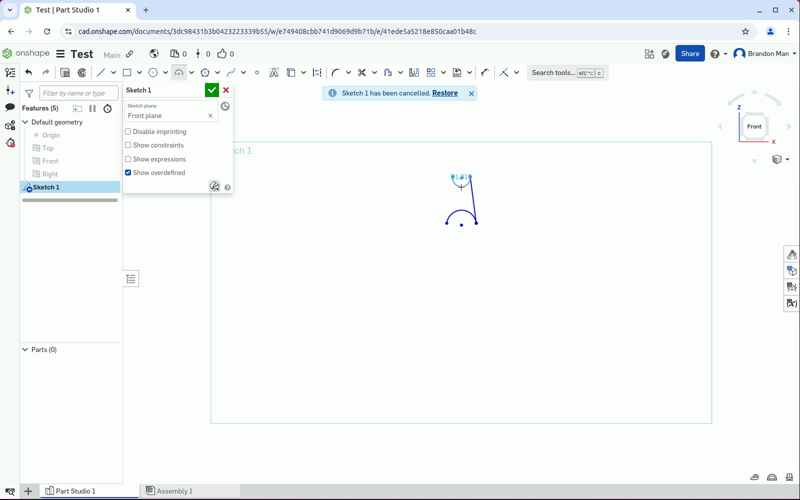
click(461, 186)
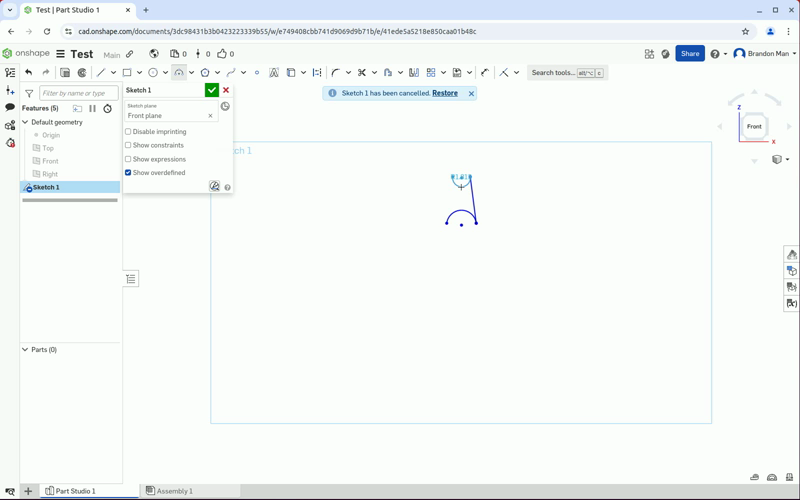
key_up(shift)
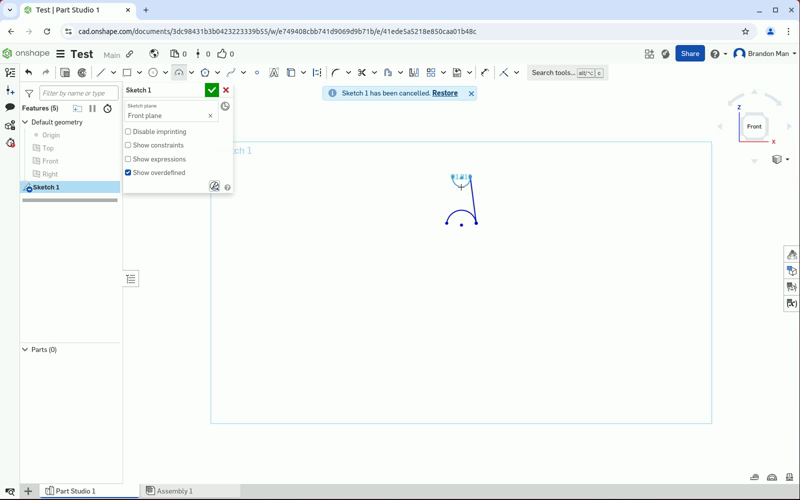
key(esc)
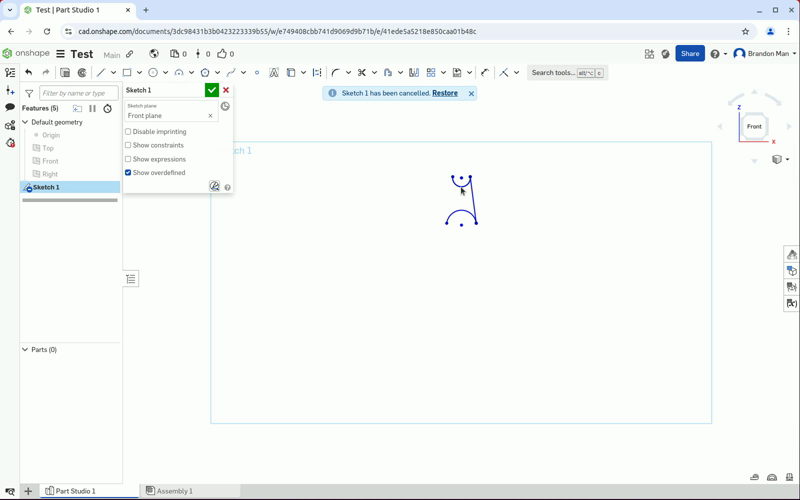
key(l)
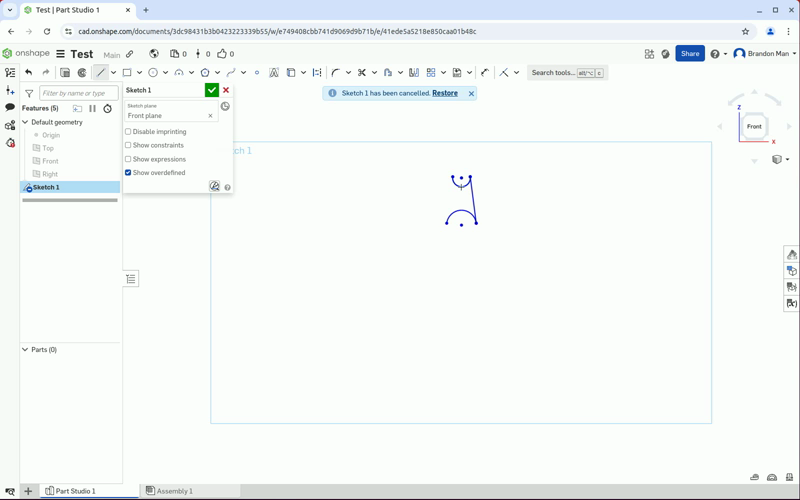
mouse_move(452, 176)
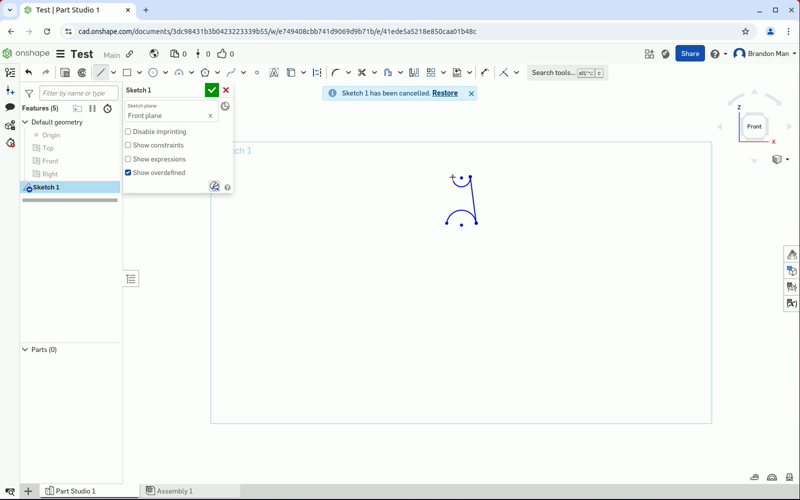
click(452, 176)
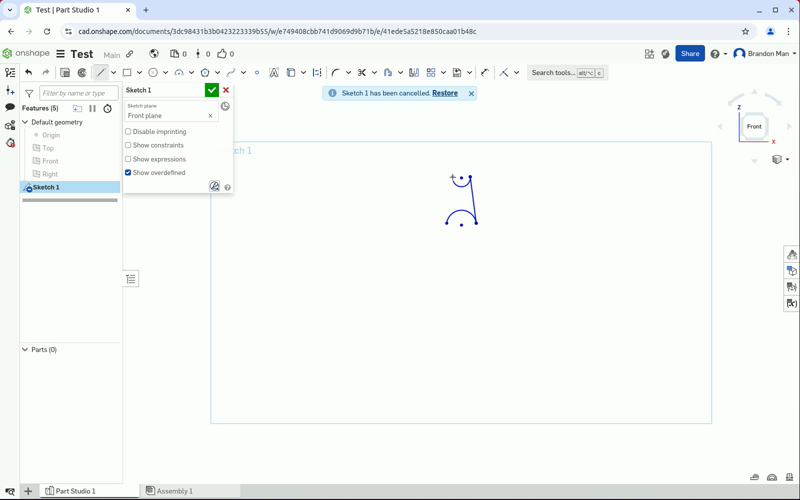
mouse_move(482, 176)
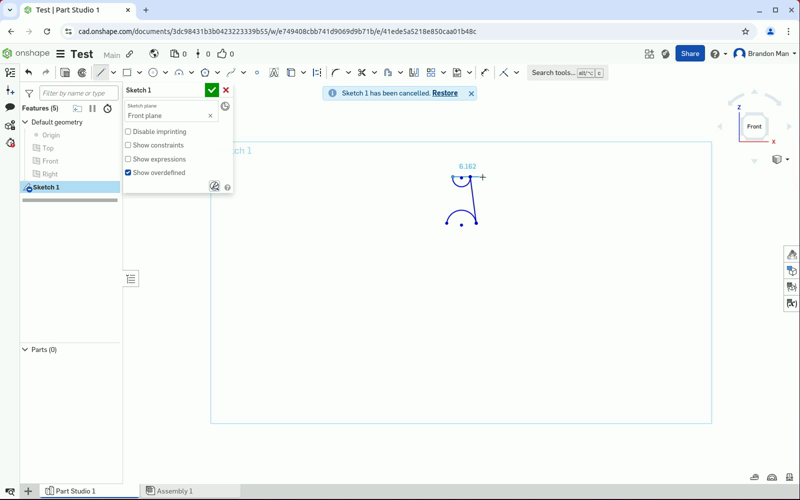
key_down(shift)
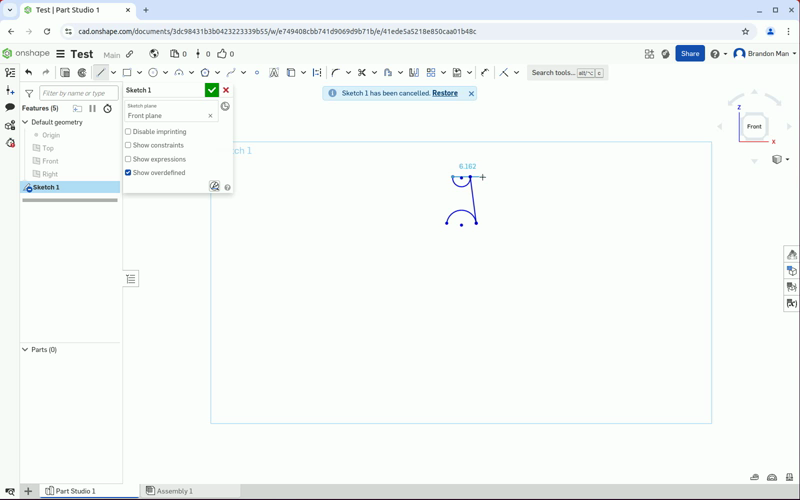
mouse_move(446, 223)
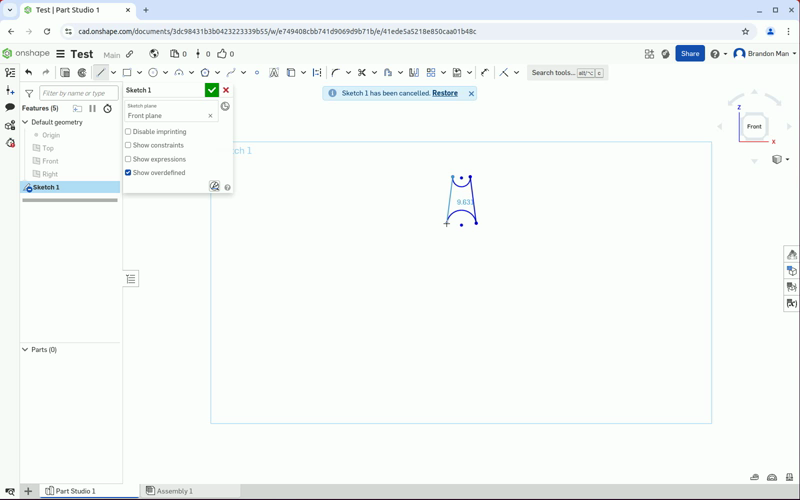
key_up(shift)
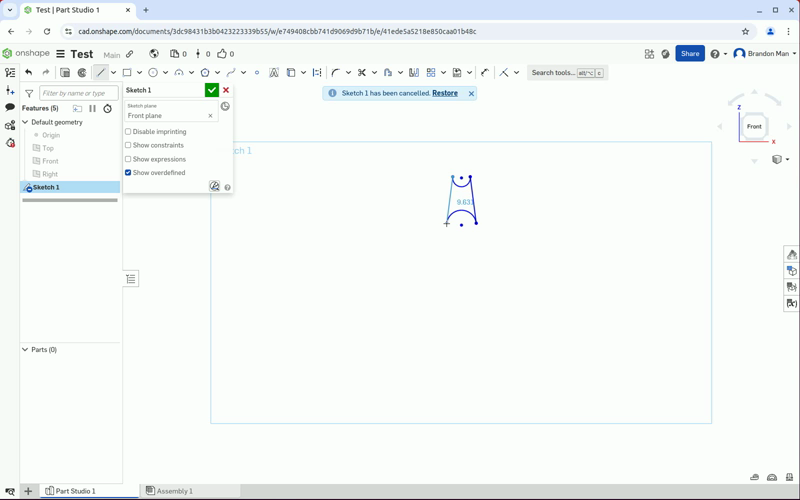
click(446, 223)
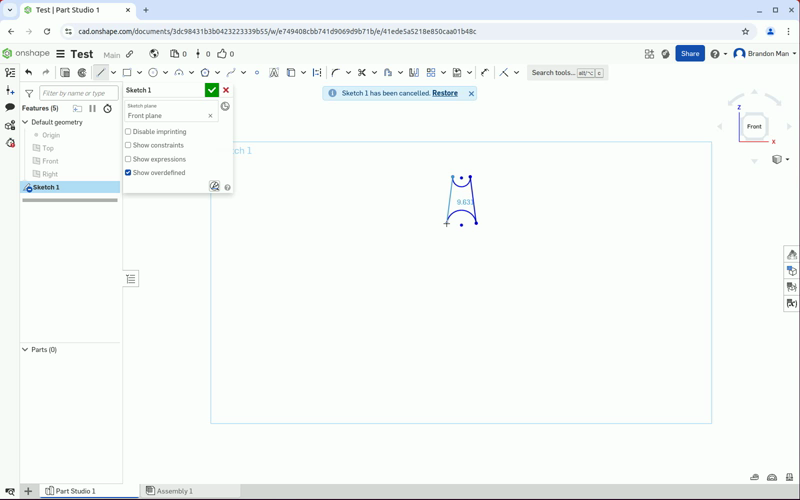
key(esc)
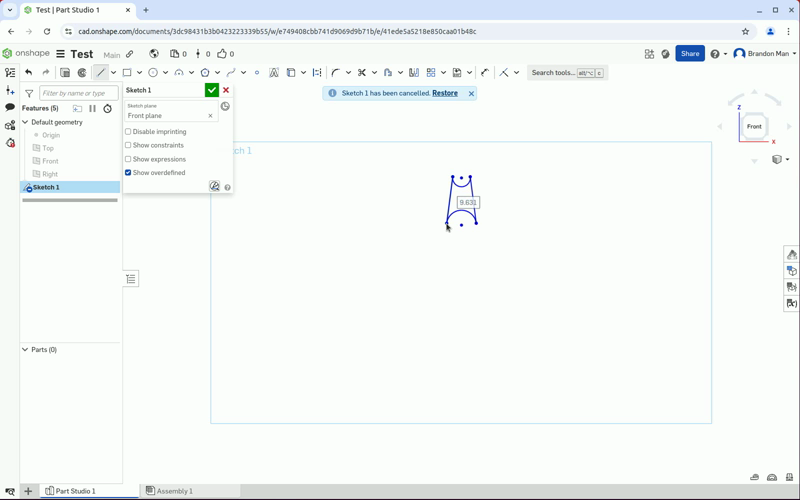
key(c)
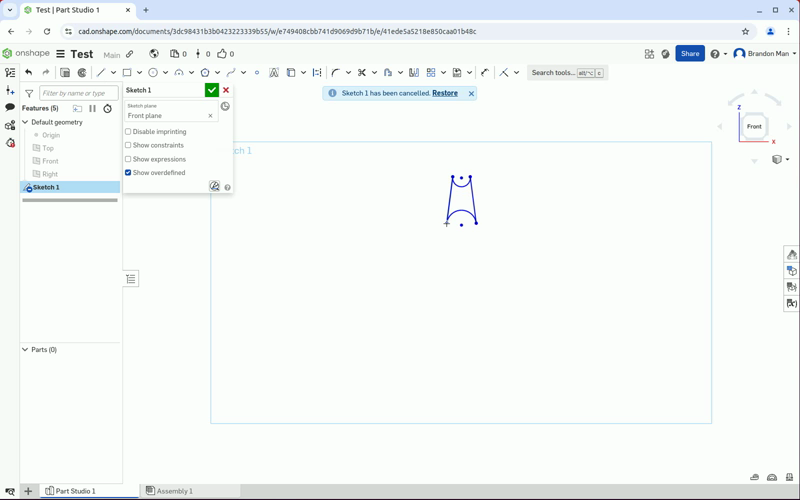
key_down(shift)
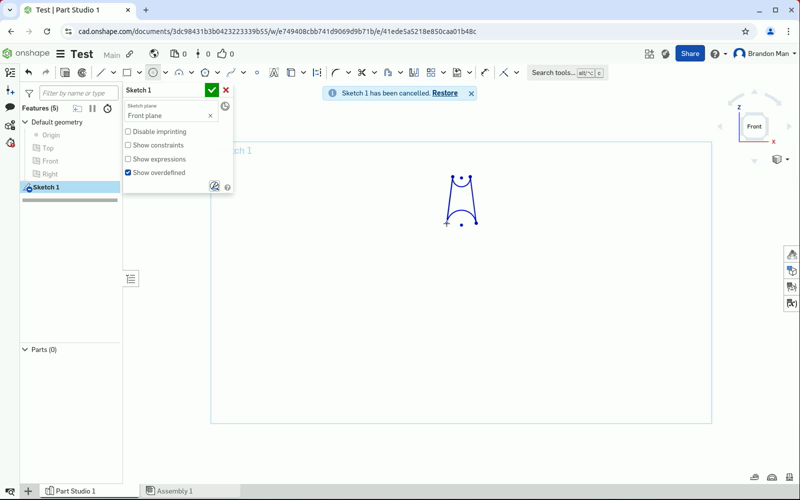
mouse_move(458, 191)
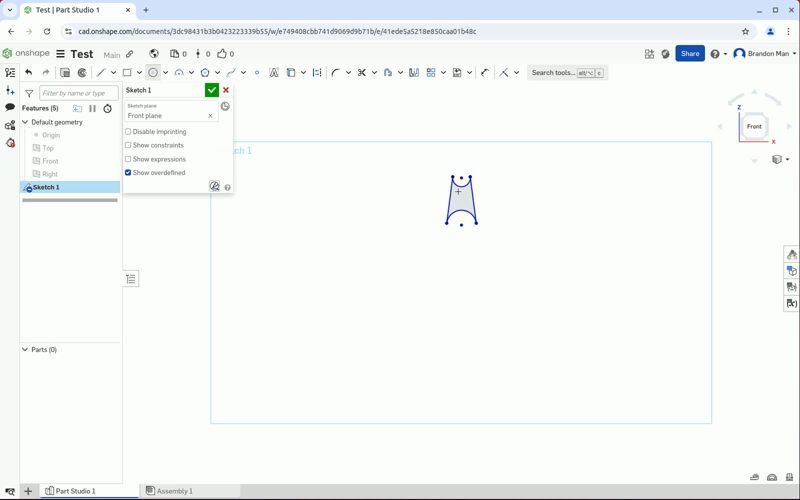
click(458, 191)
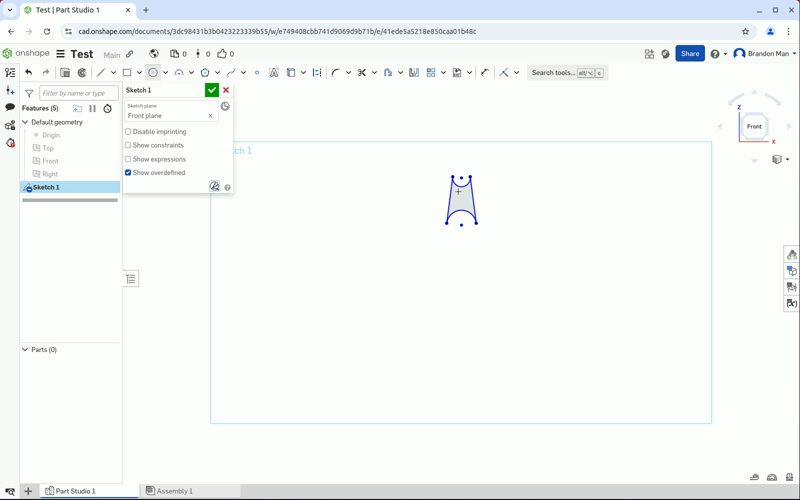
key_up(shift)
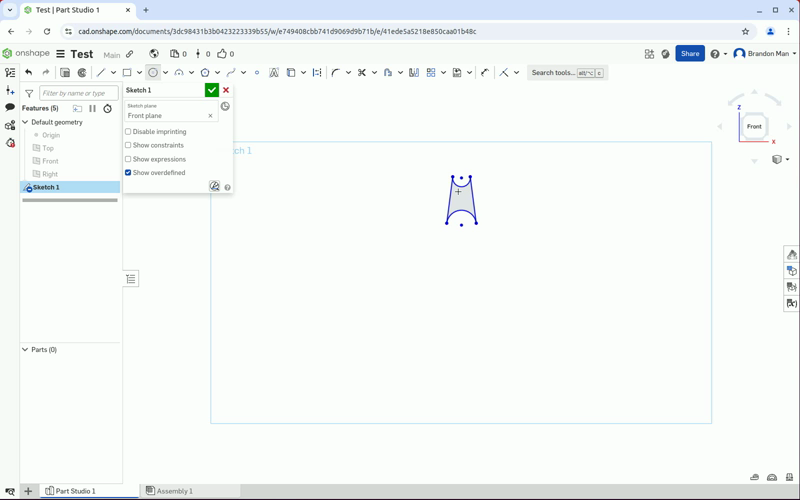
mouse_move(461, 191)
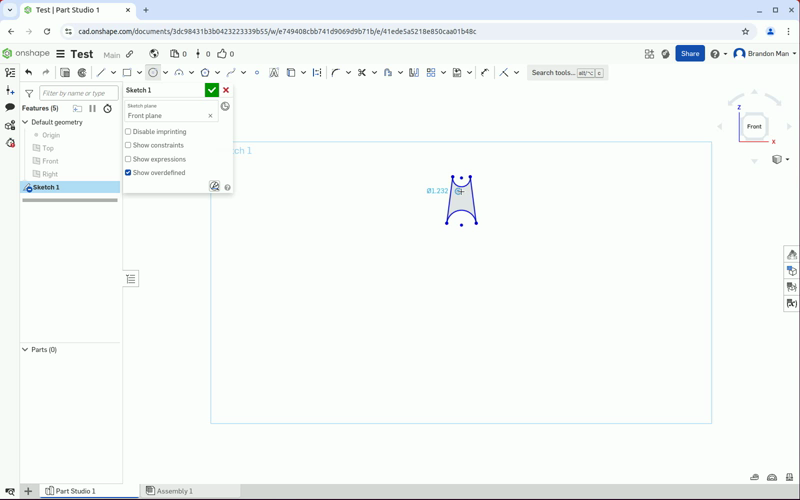
scroll(6)
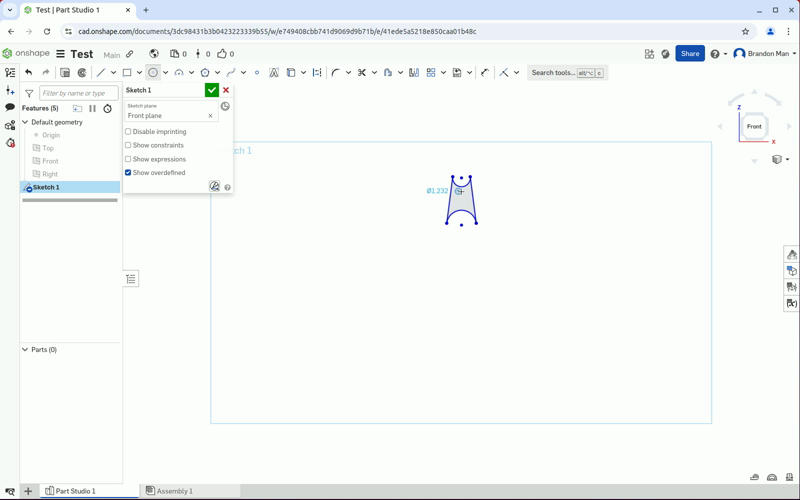
scroll(6)
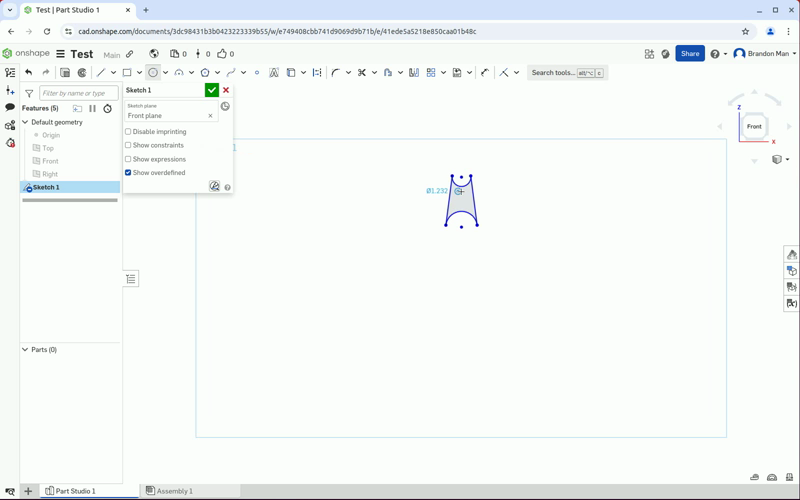
scroll(6)
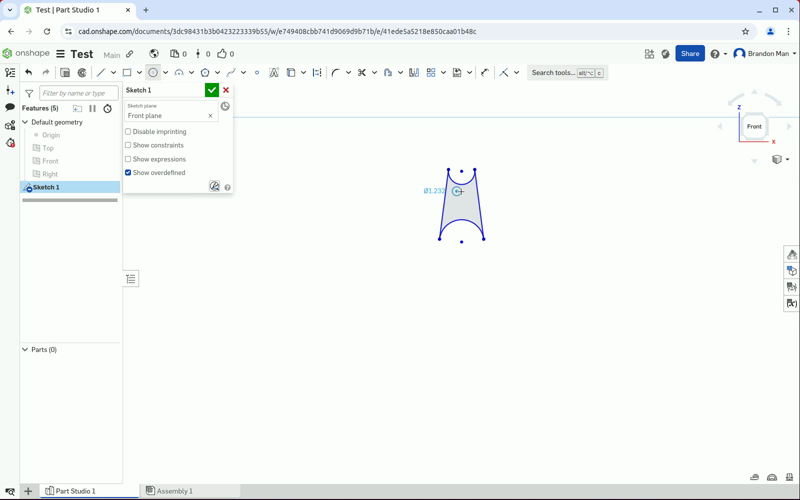
scroll(6)
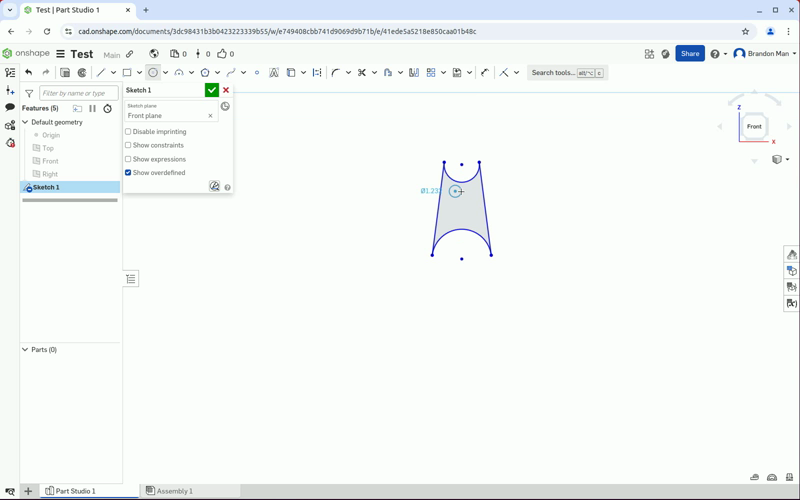
scroll(6)
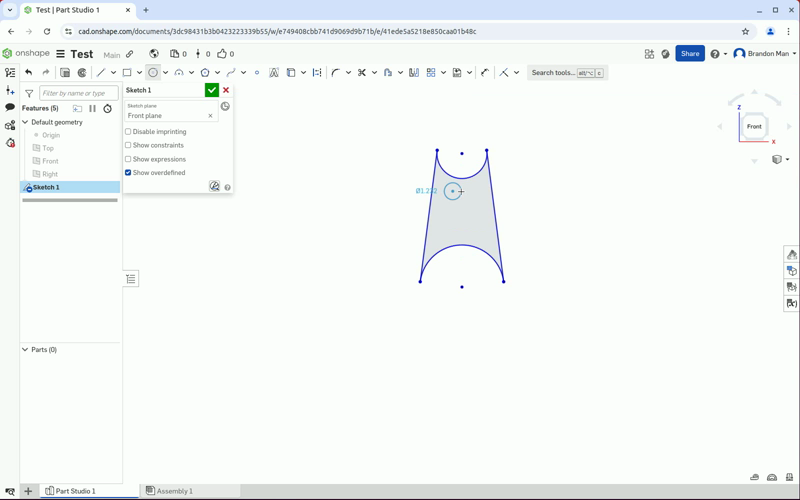
scroll(6)
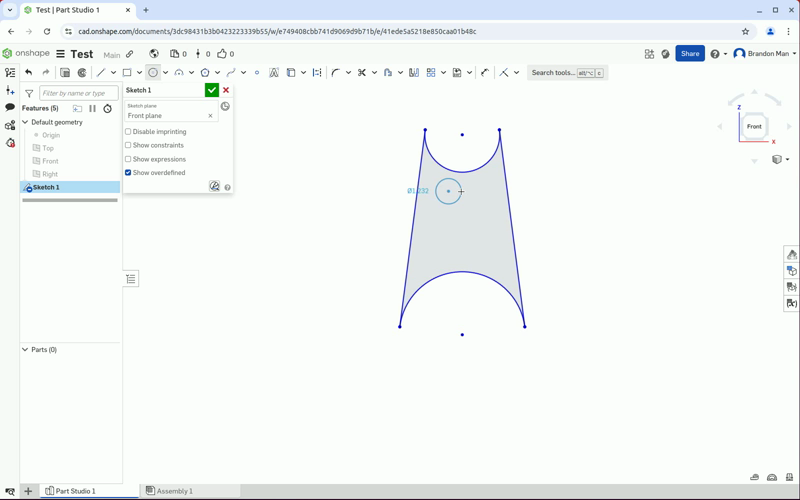
scroll(6)
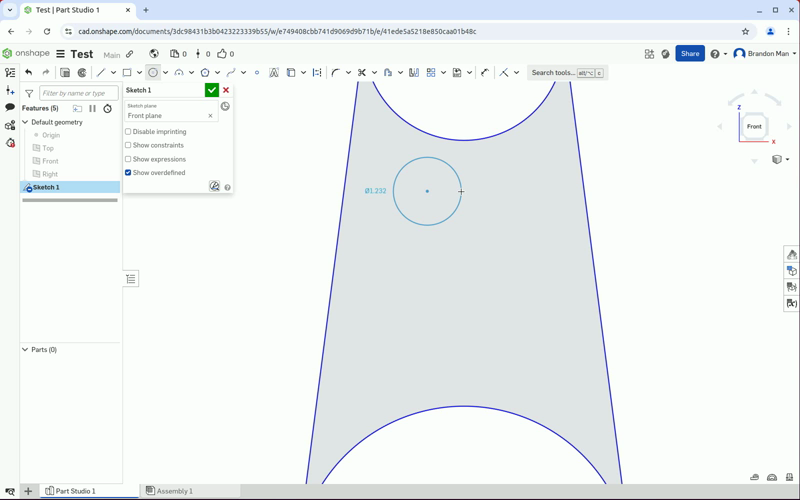
click(461, 191)
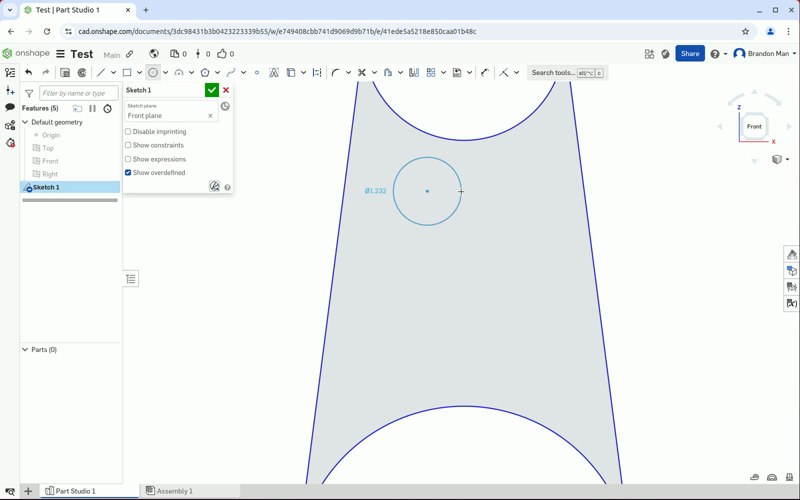
scroll(-6)
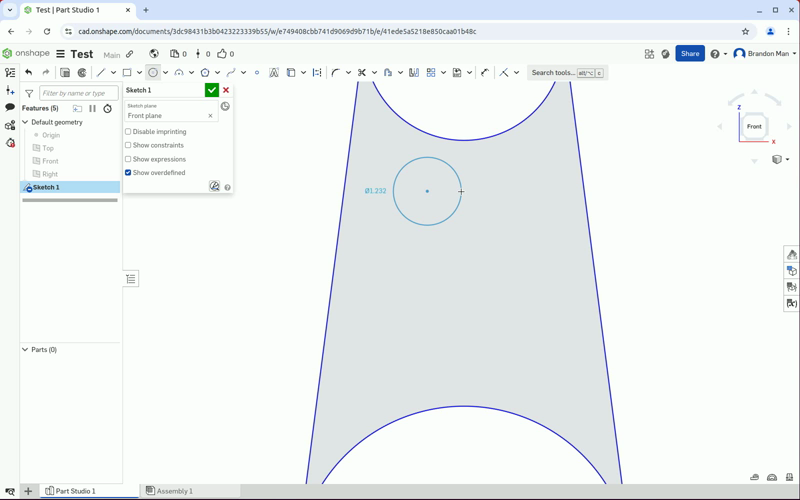
scroll(-6)
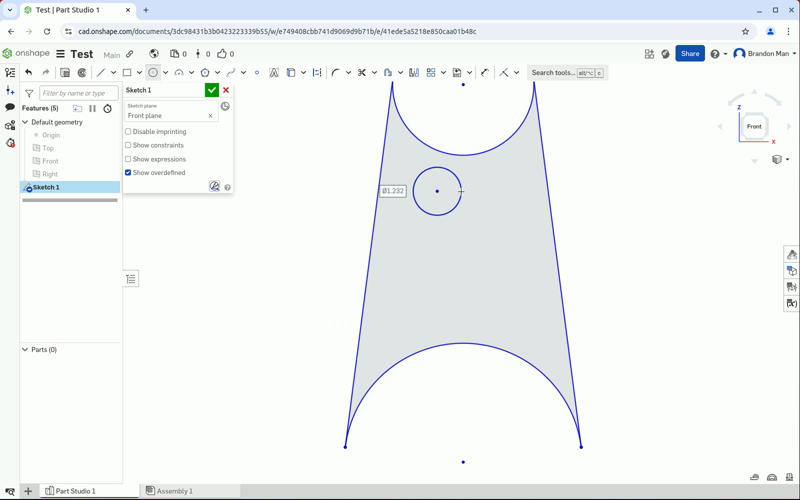
scroll(-6)
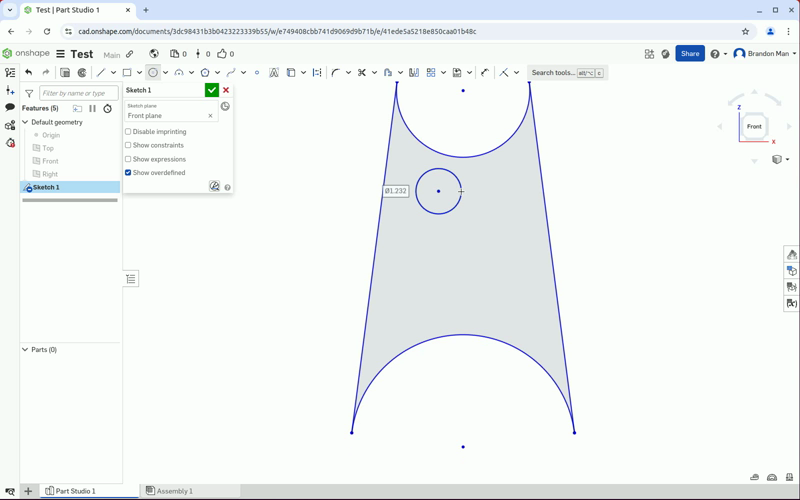
scroll(-6)
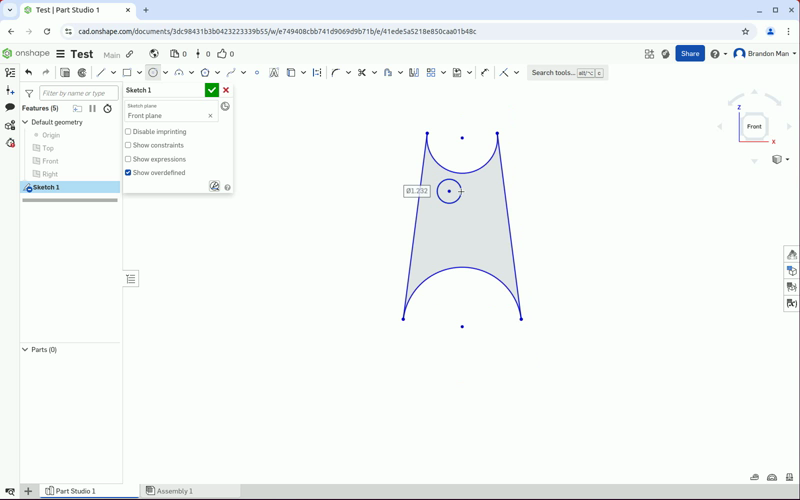
scroll(-6)
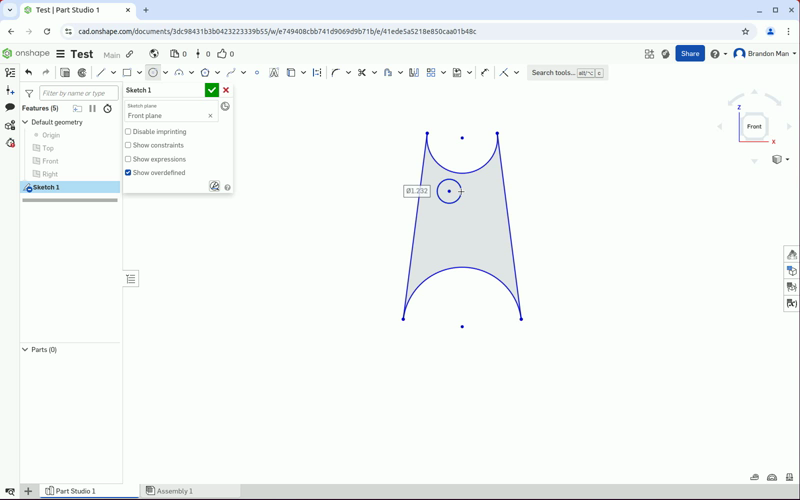
scroll(-6)
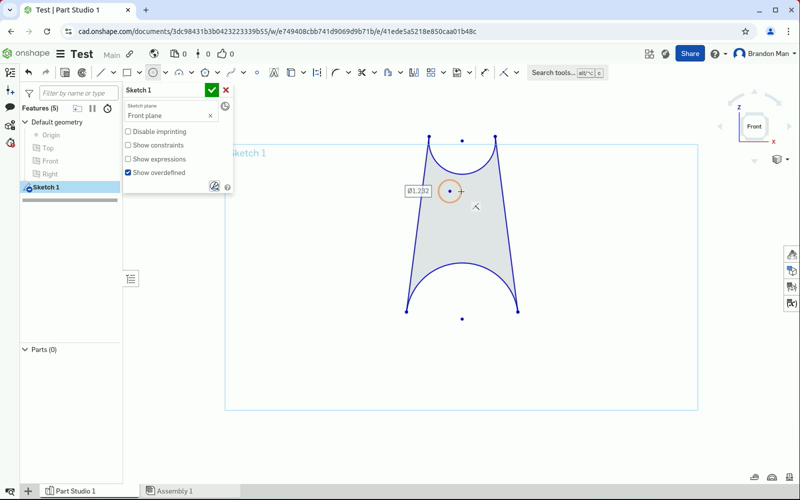
scroll(-6)
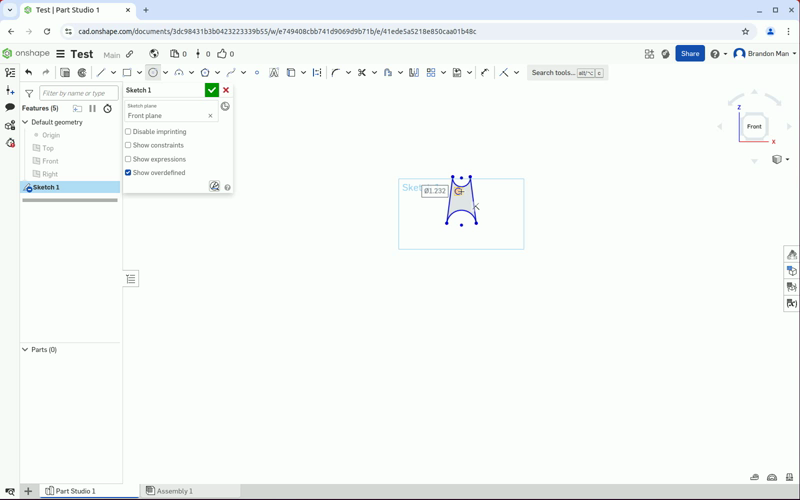
key(esc)
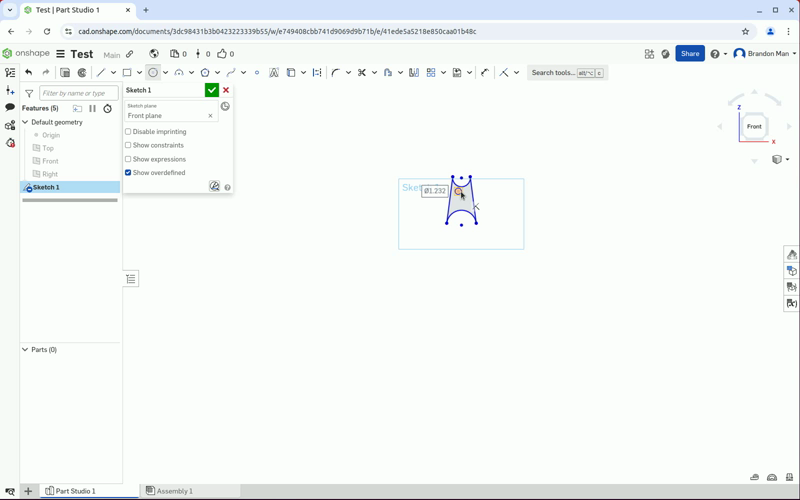
mouse_move(467, 208)
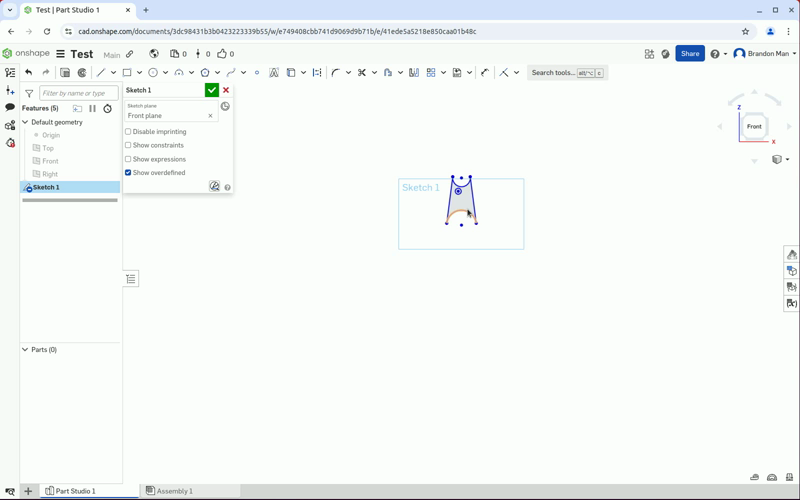
scroll(6)
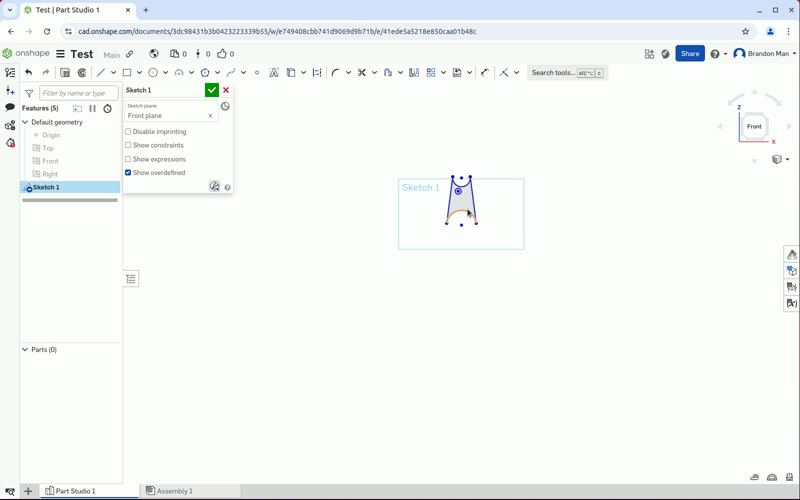
scroll(6)
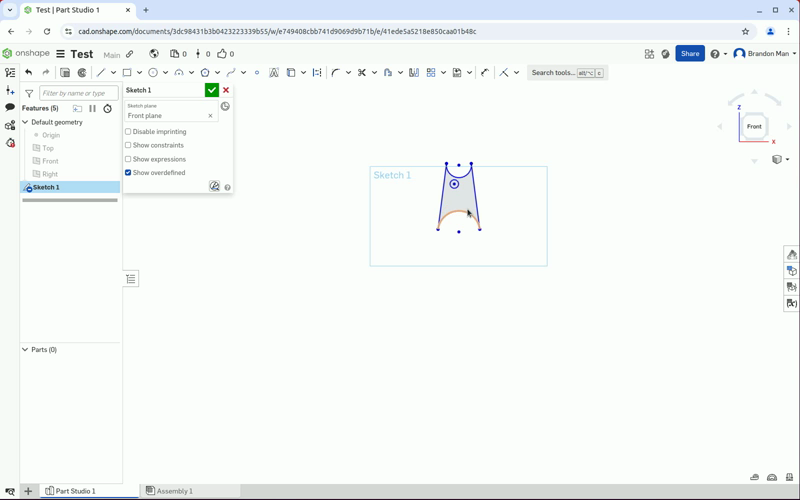
scroll(6)
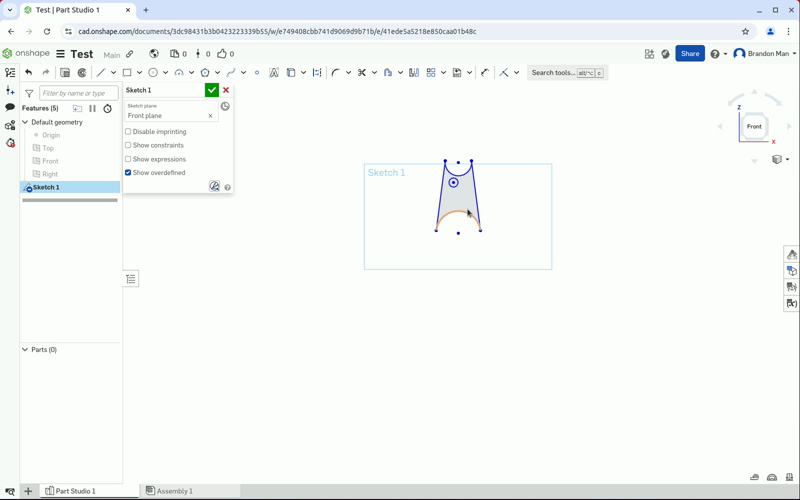
scroll(6)
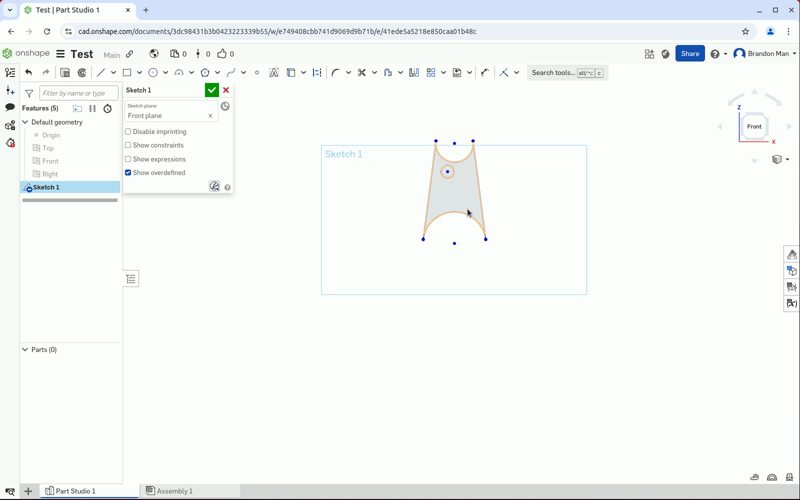
scroll(6)
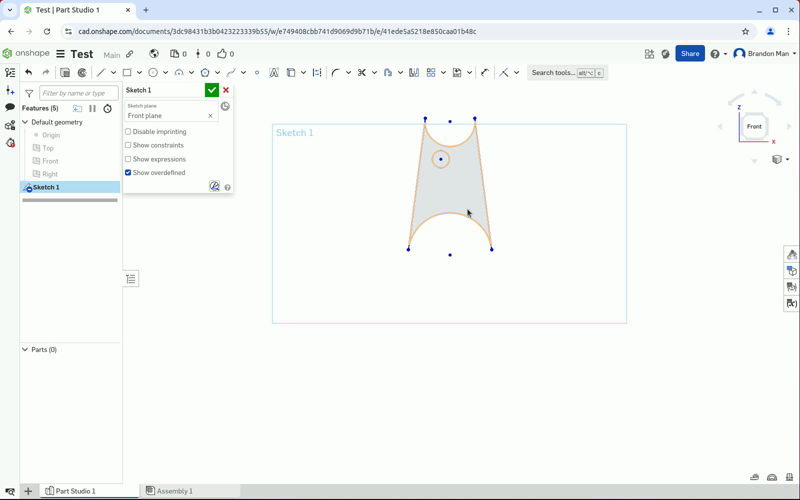
scroll(6)
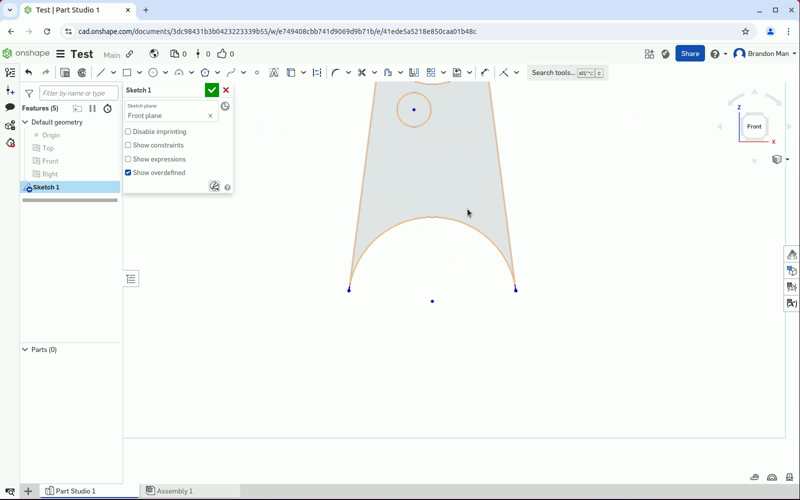
scroll(6)
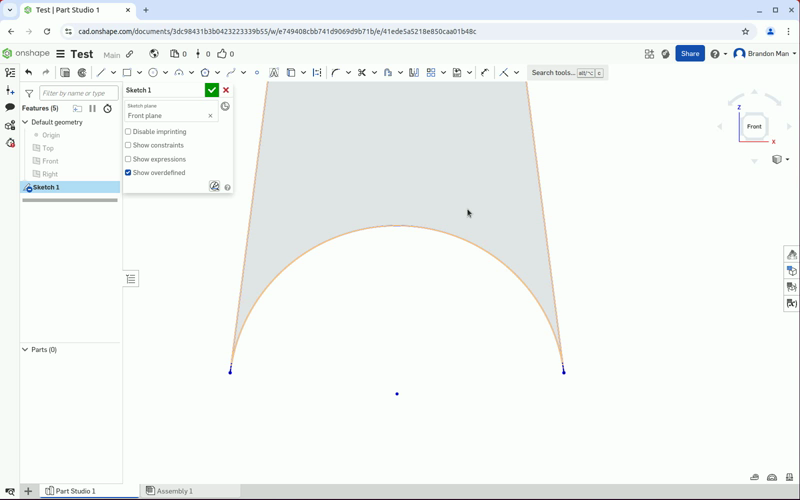
click(467, 208)
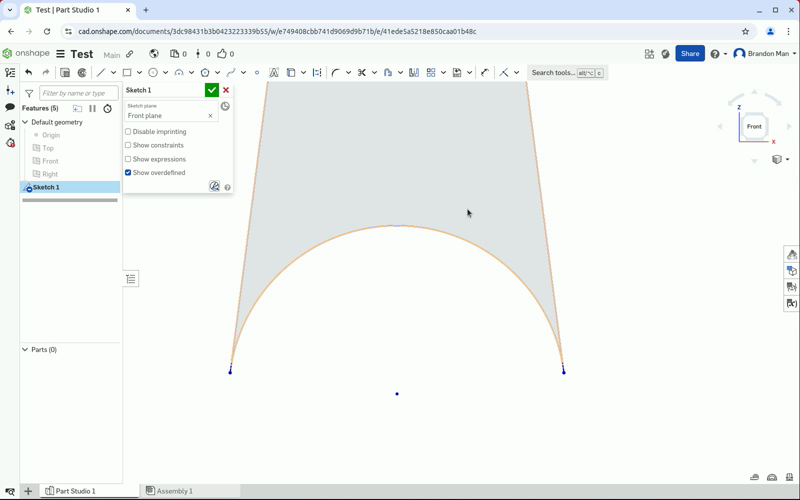
scroll(-6)
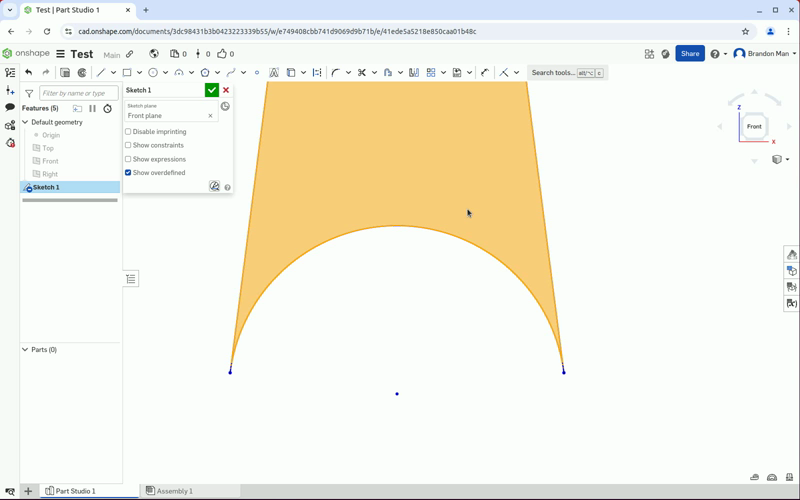
scroll(-6)
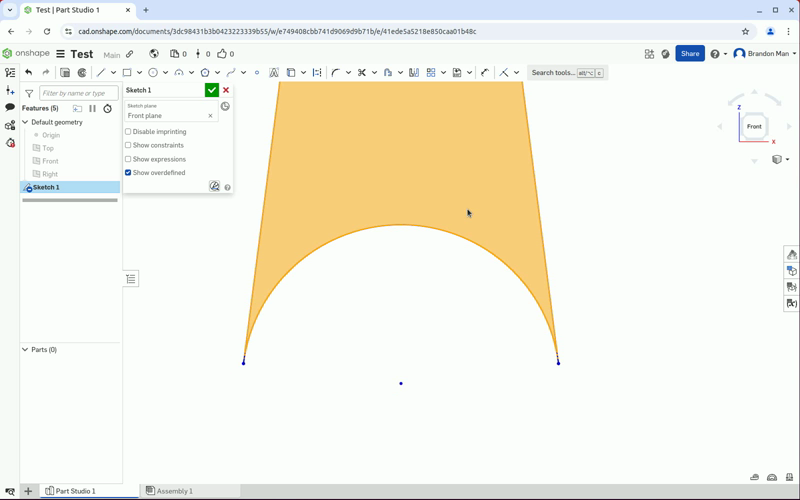
scroll(-6)
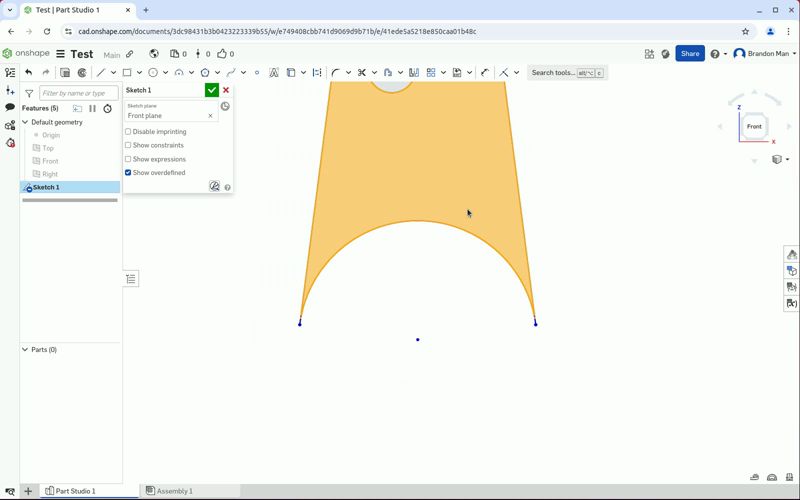
scroll(-6)
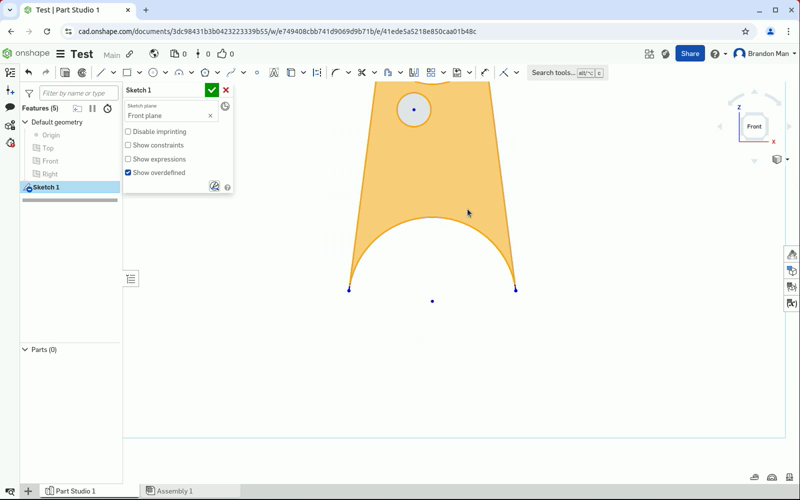
scroll(-6)
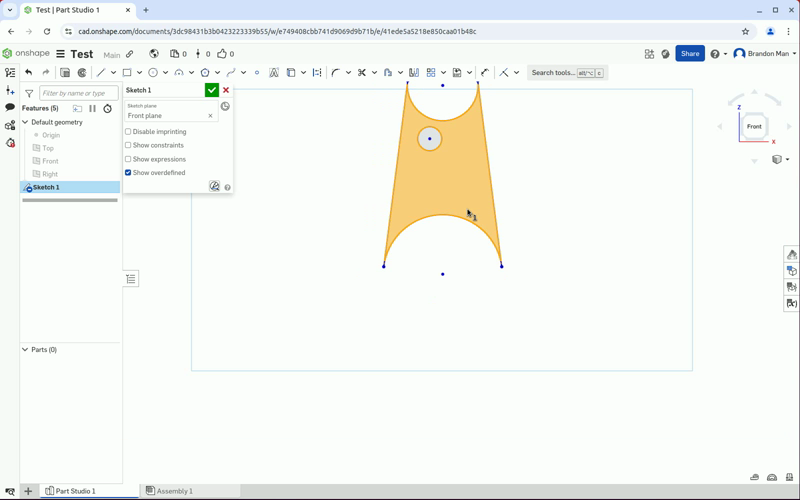
scroll(-6)
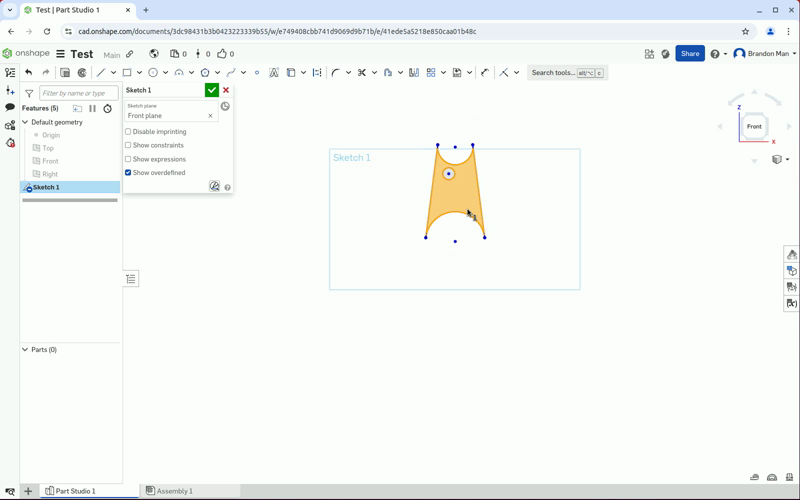
scroll(-6)
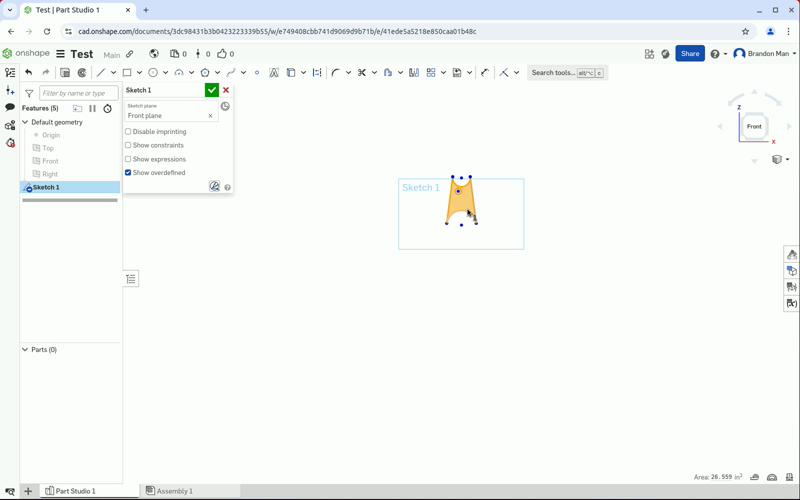
mouse_move(73, 352)
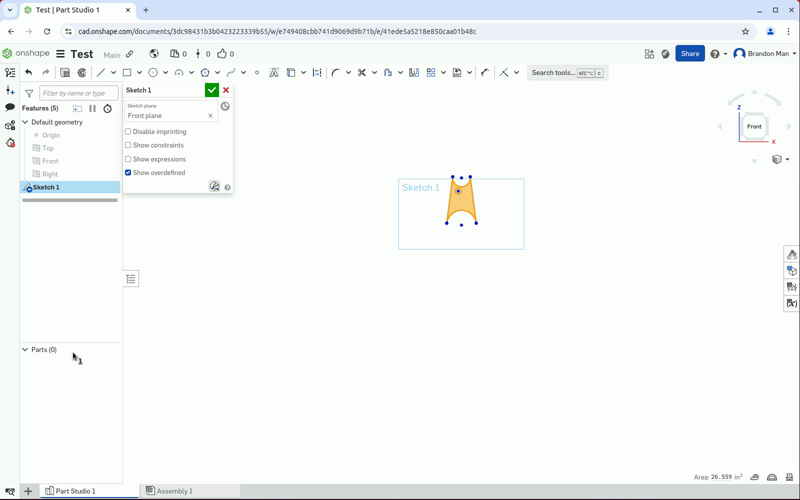
key(shift+y)
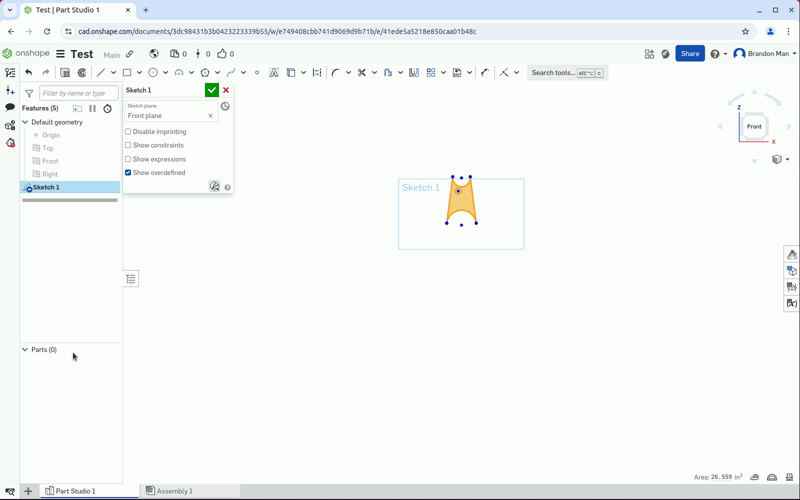
key(shift+e)
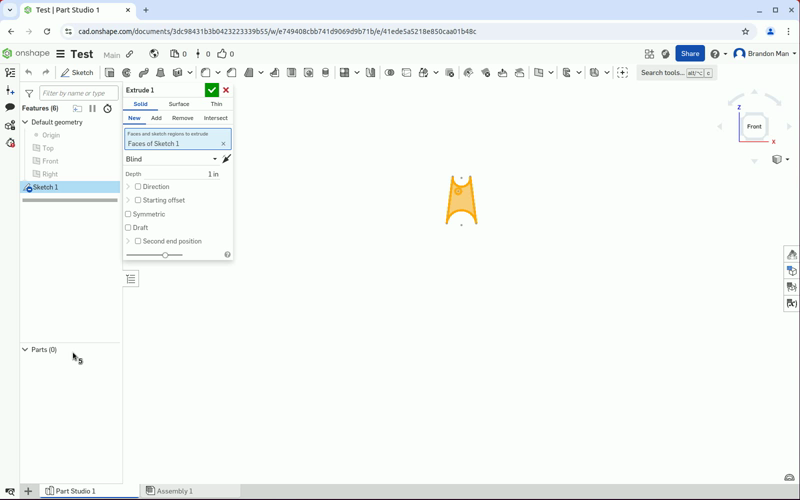
mouse_move(143, 106)
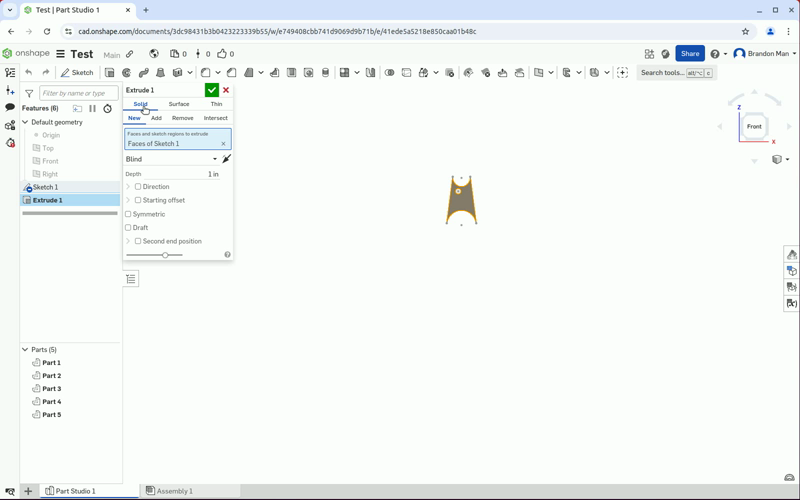
click(143, 106)
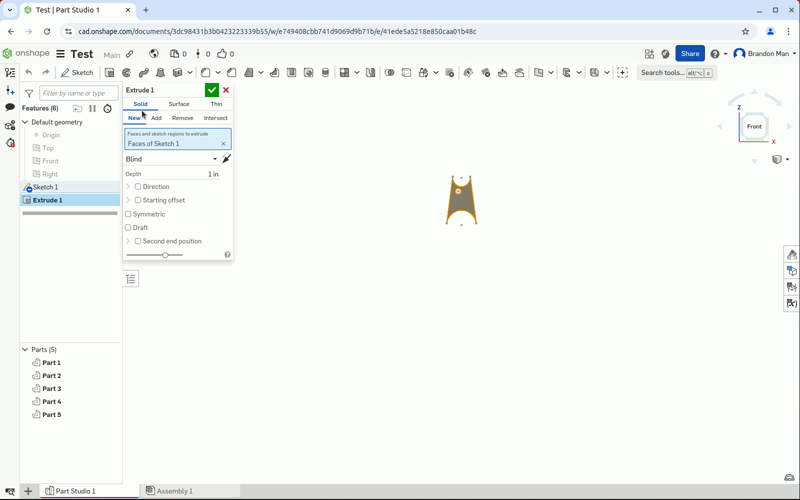
mouse_move(137, 120)
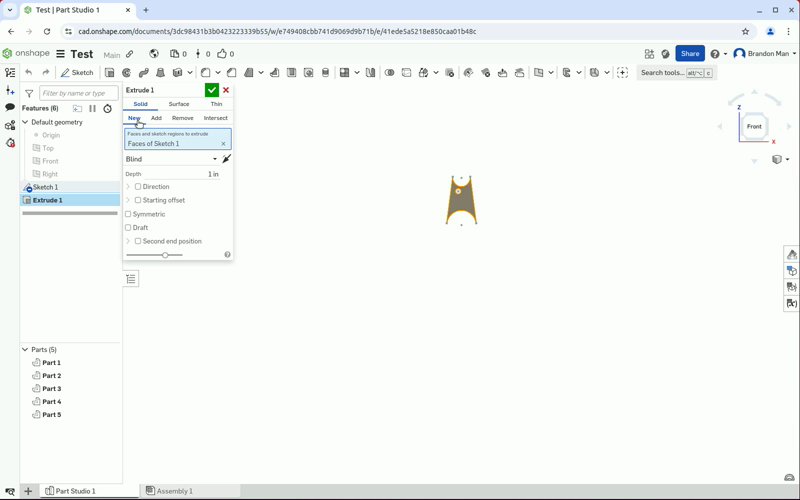
click(137, 120)
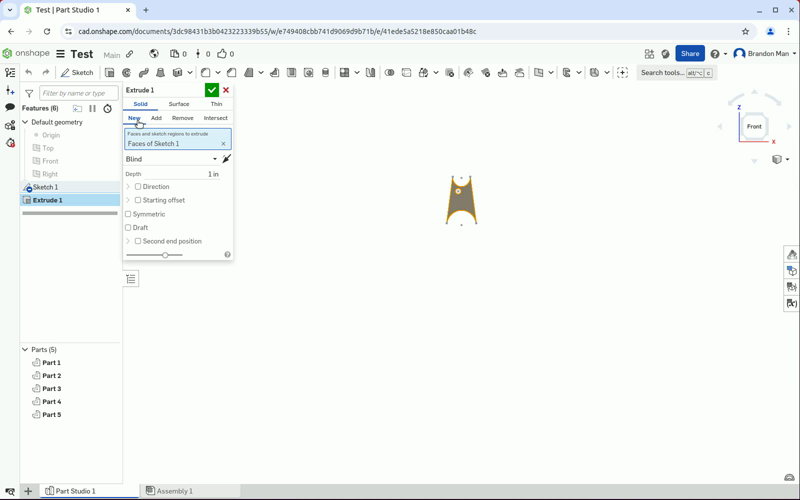
key(tab, 4)
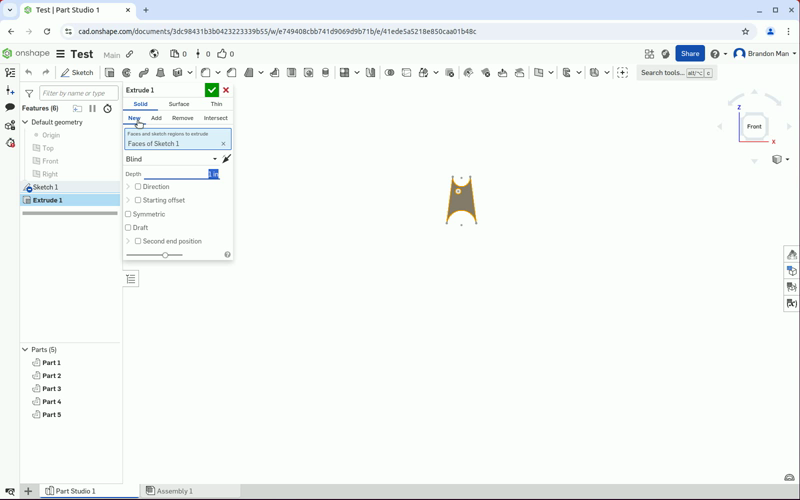
text(0.481)
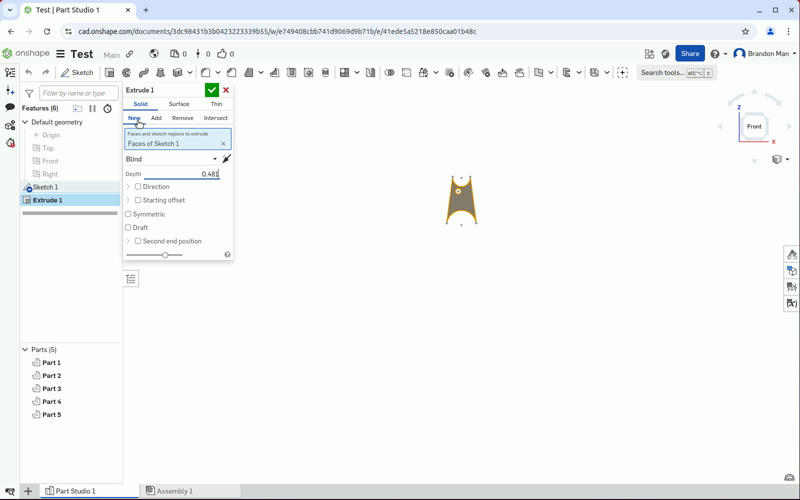
key(enter)
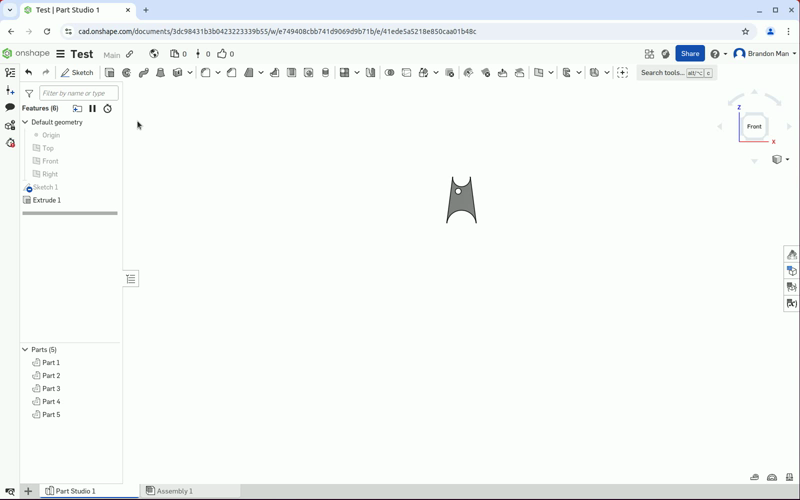
key(shift+h)
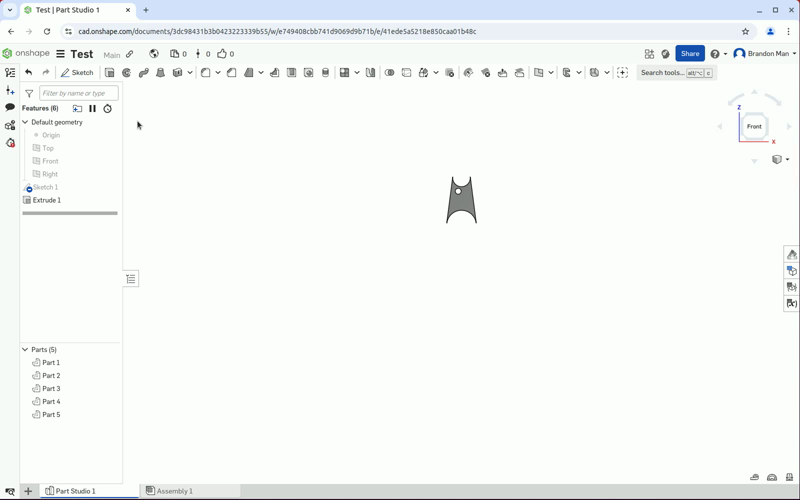
key(shift+h)
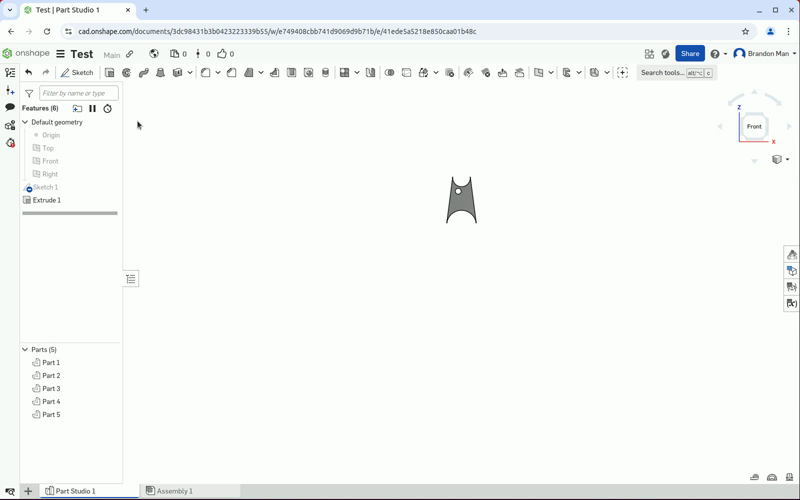
mouse_move(73, 189)
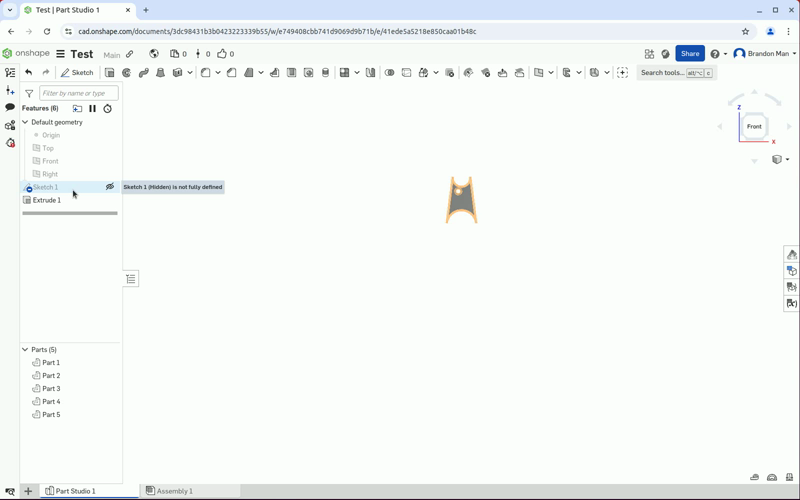
click(73, 189)
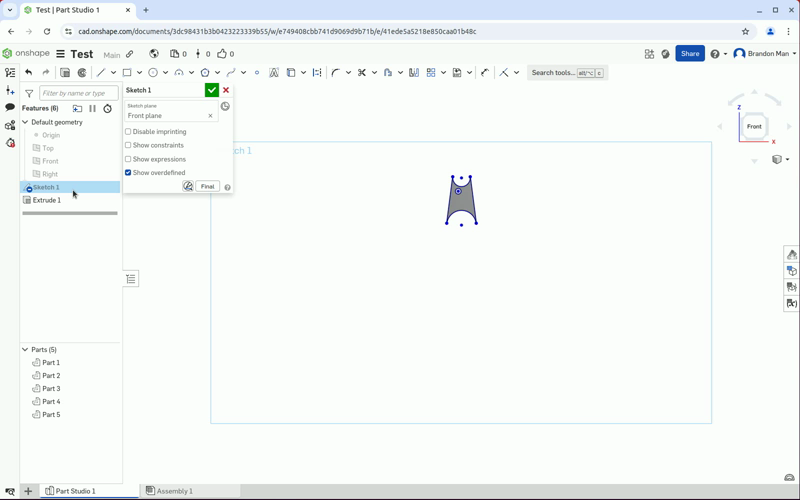
mouse_move(229, 92)
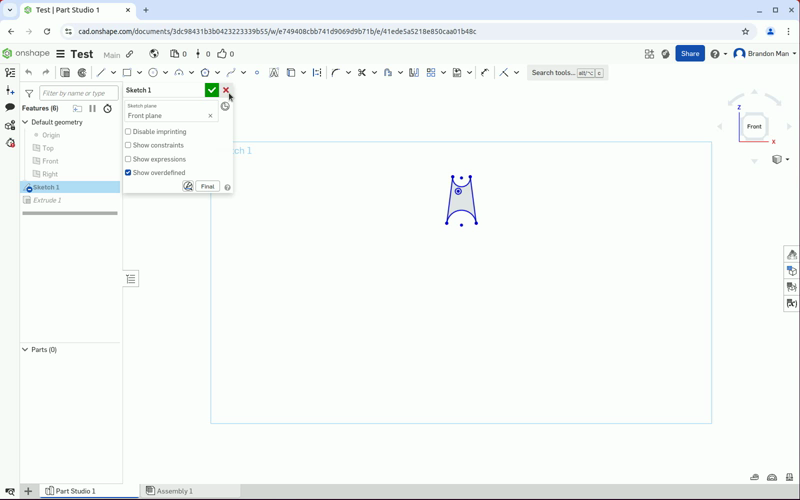
click(229, 92)
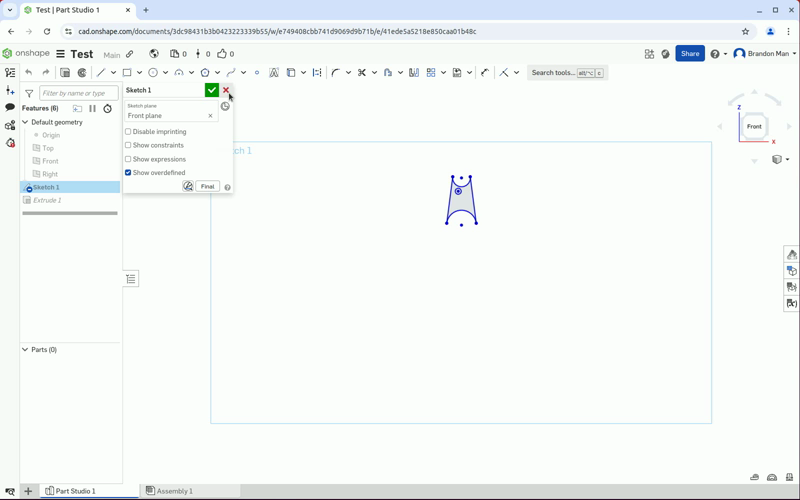
key(shift+s)
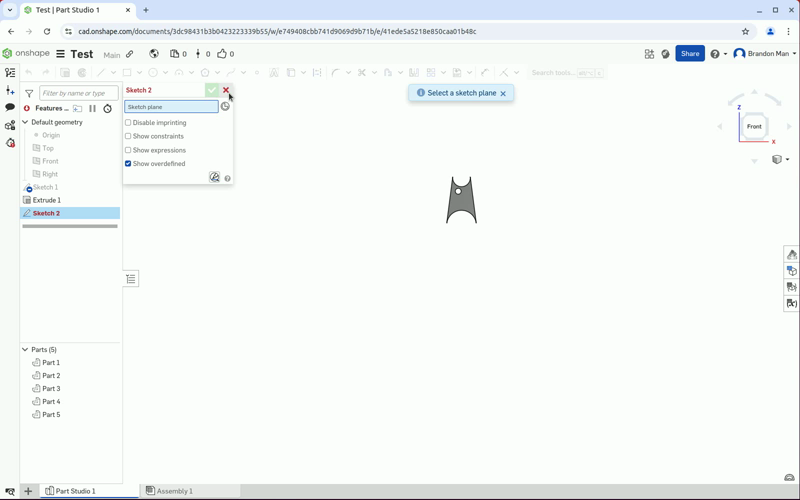
mouse_move(73, 163)
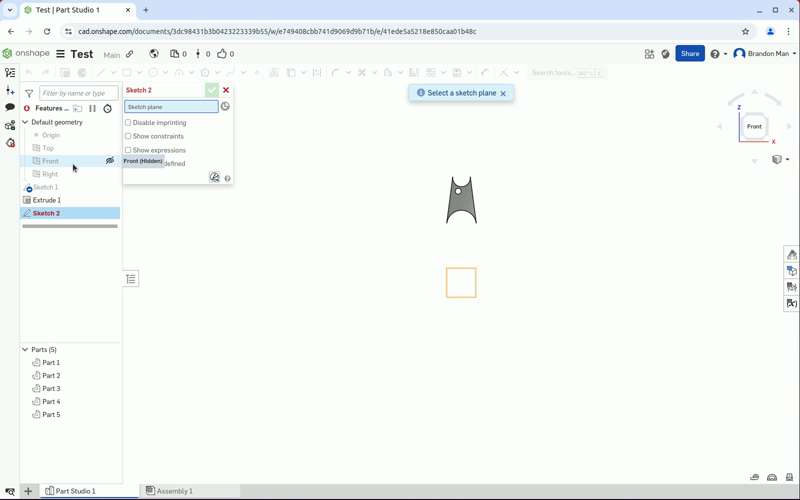
click(73, 163)
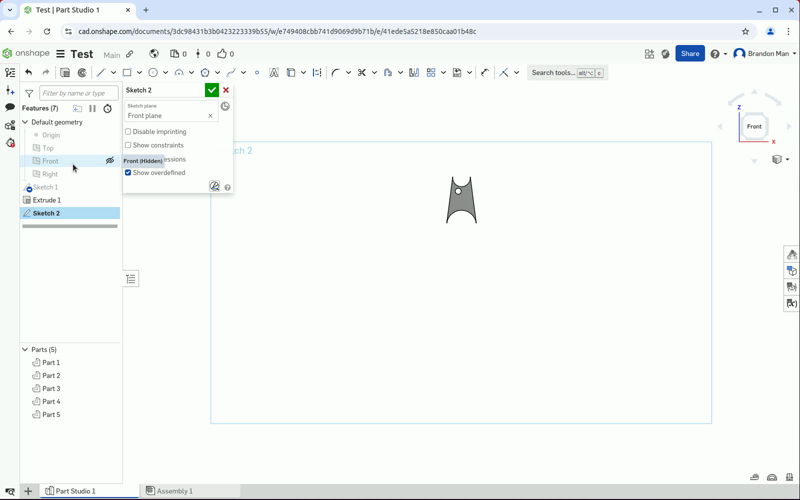
mouse_move(73, 352)
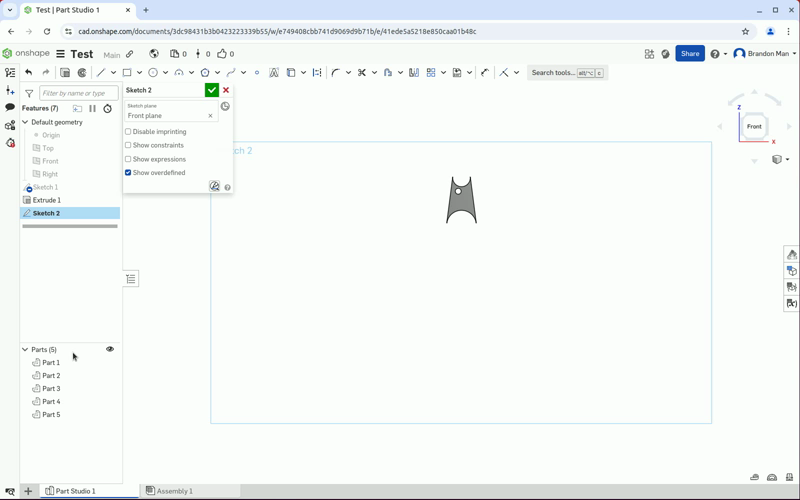
key(y)
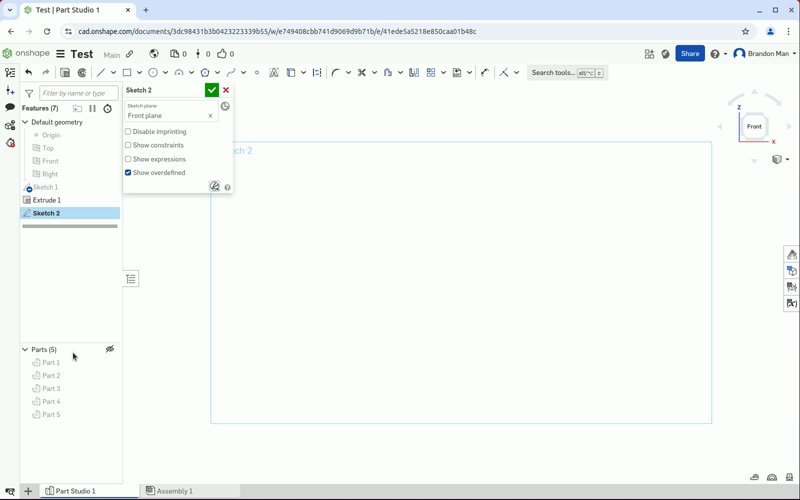
key(c)
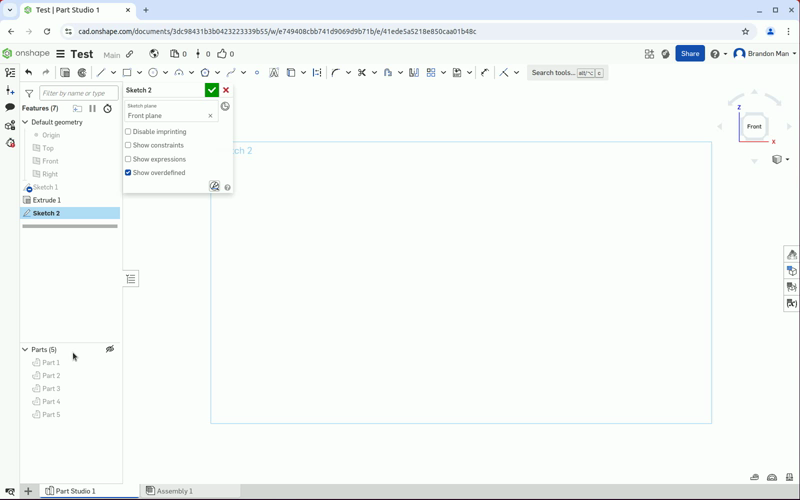
key_down(shift)
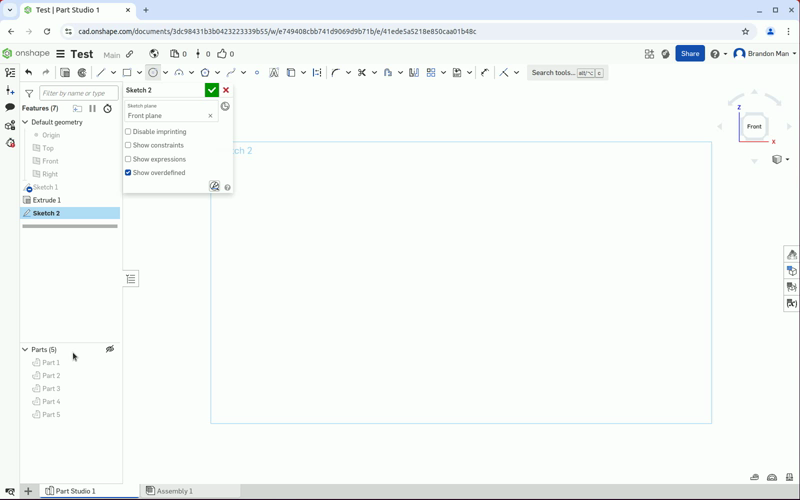
mouse_move(461, 178)
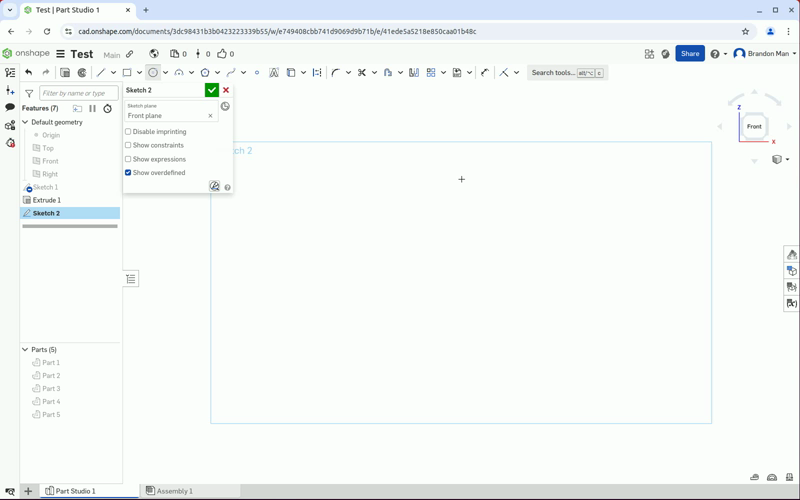
click(461, 178)
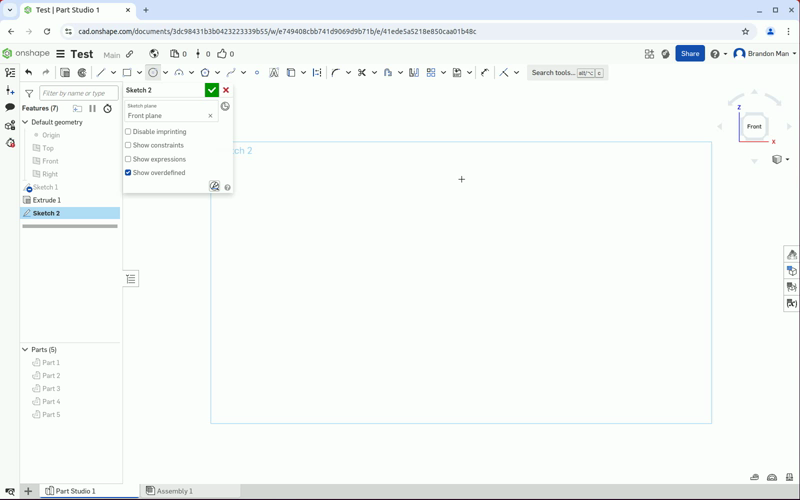
key_up(shift)
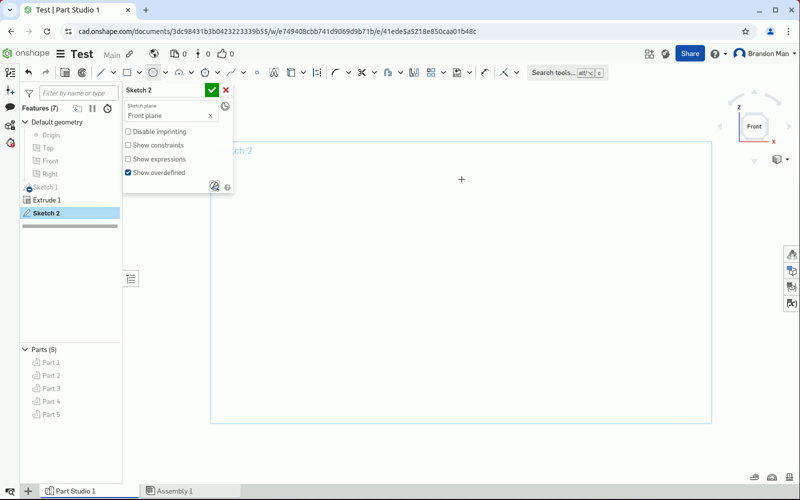
mouse_move(471, 178)
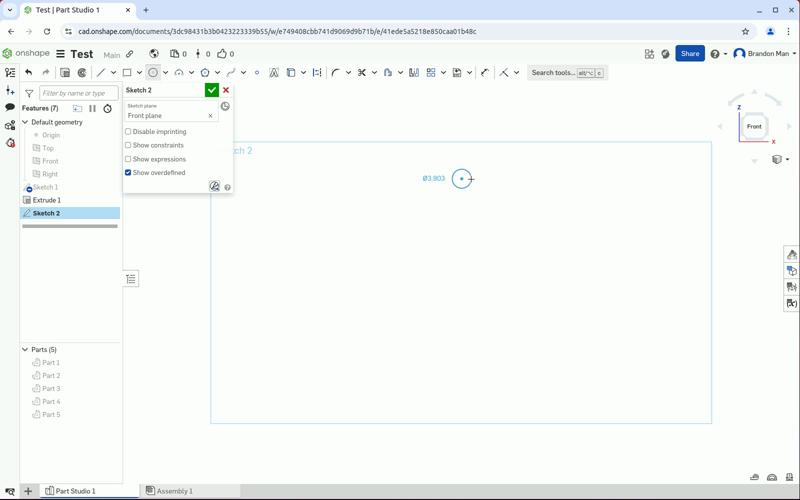
click(471, 178)
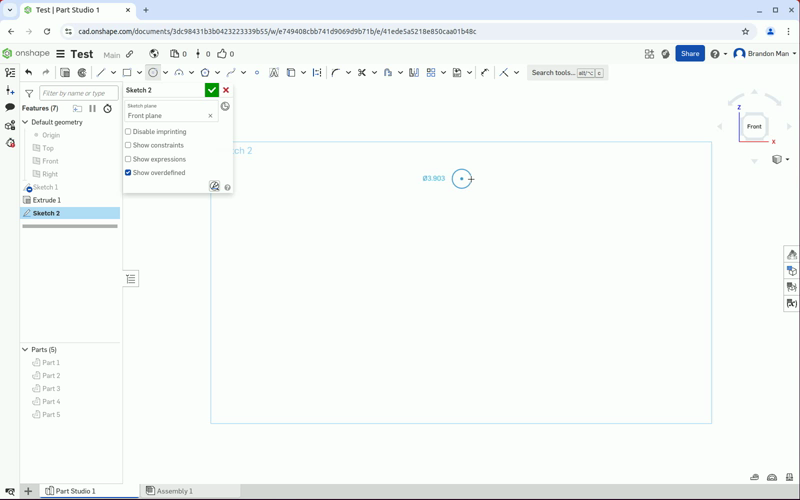
key(esc)
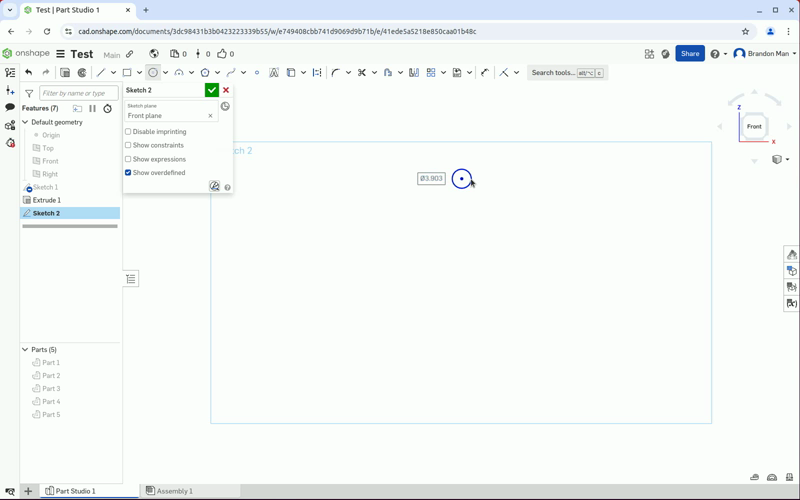
key(c)
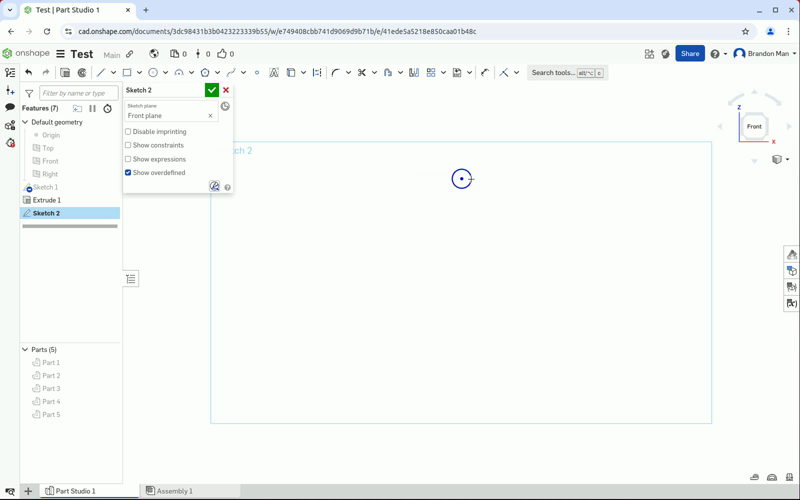
key_down(shift)
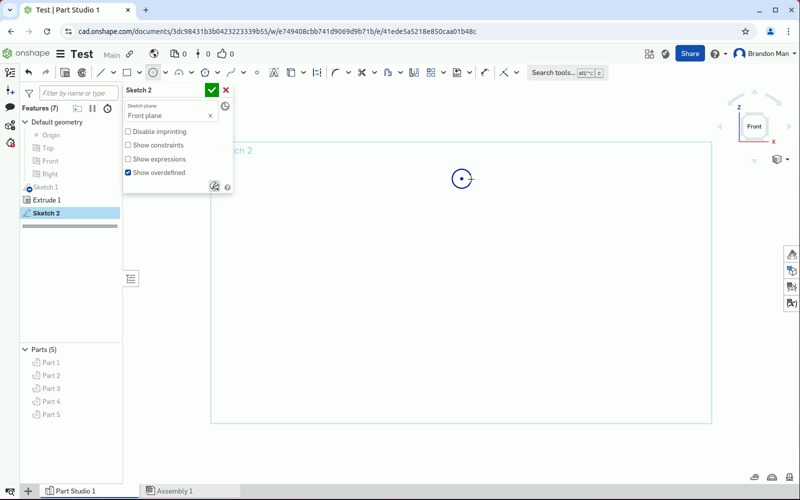
mouse_move(461, 178)
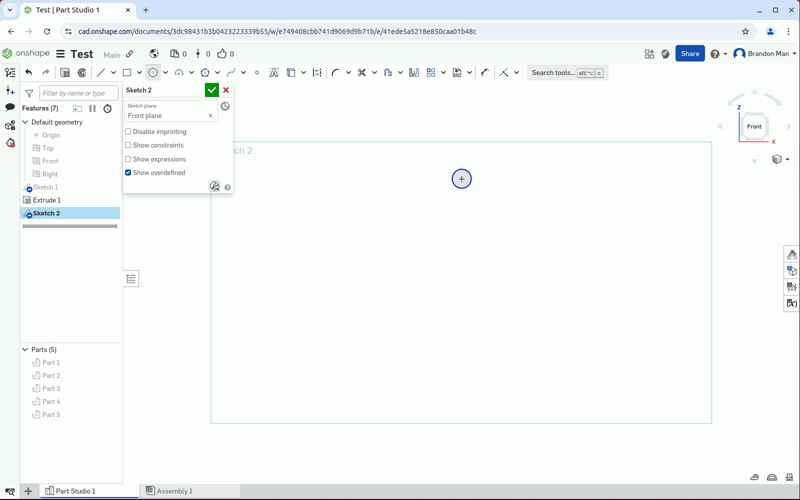
click(461, 178)
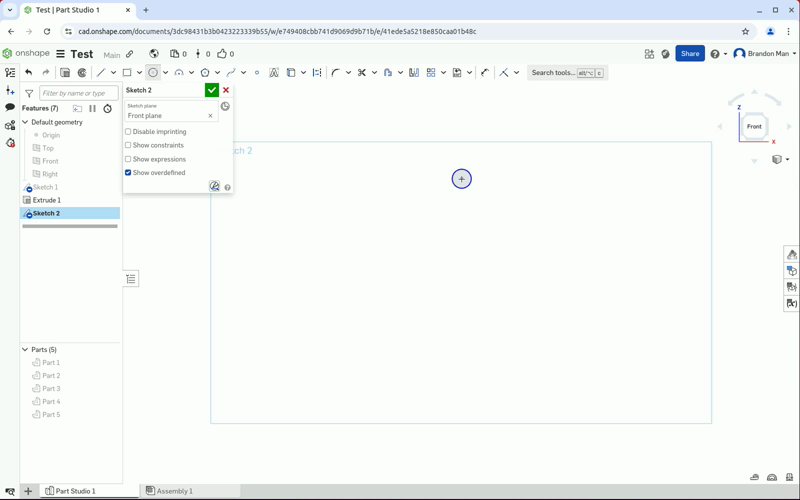
key_up(shift)
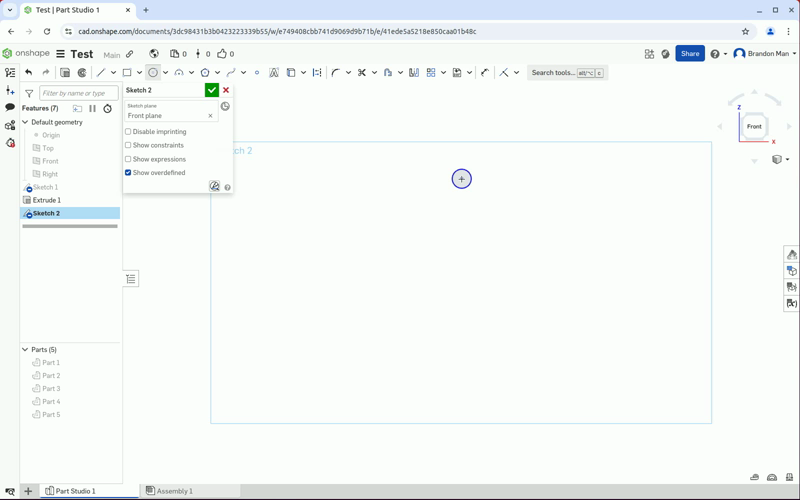
mouse_move(464, 178)
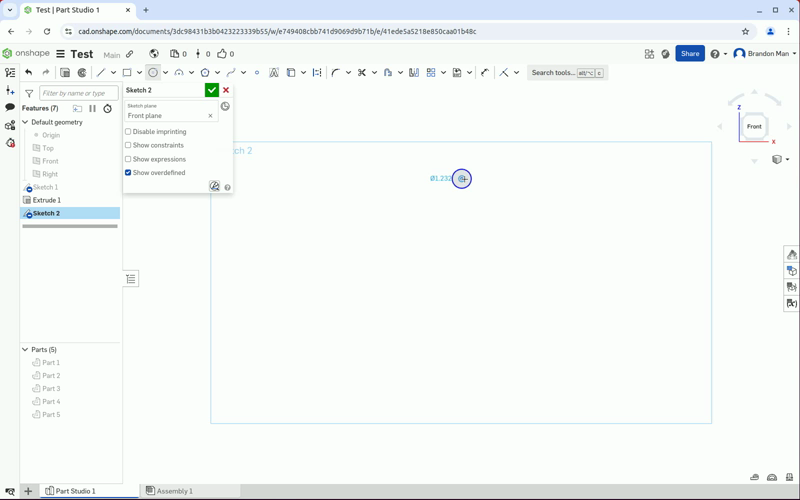
scroll(6)
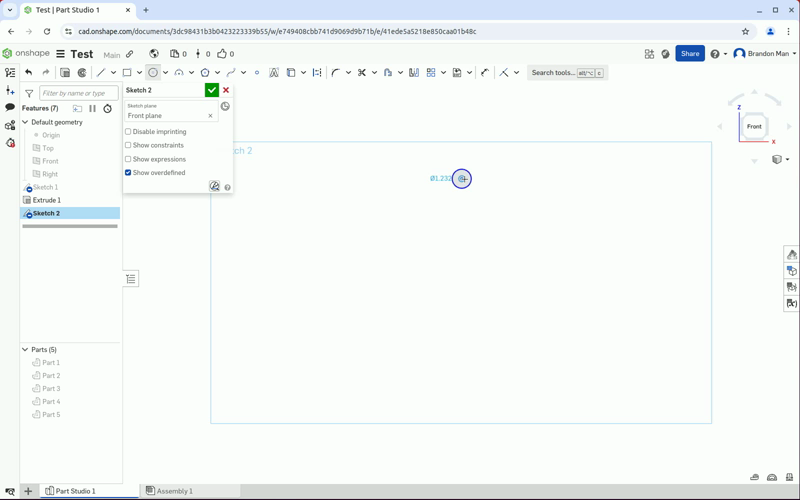
scroll(6)
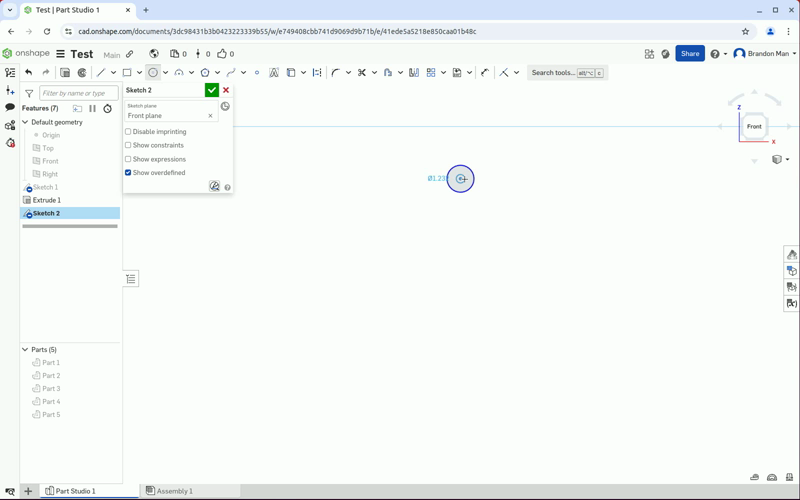
scroll(6)
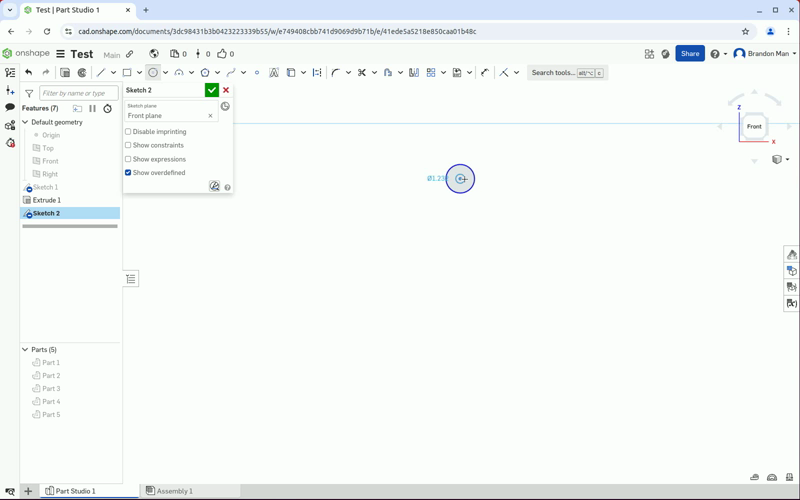
scroll(6)
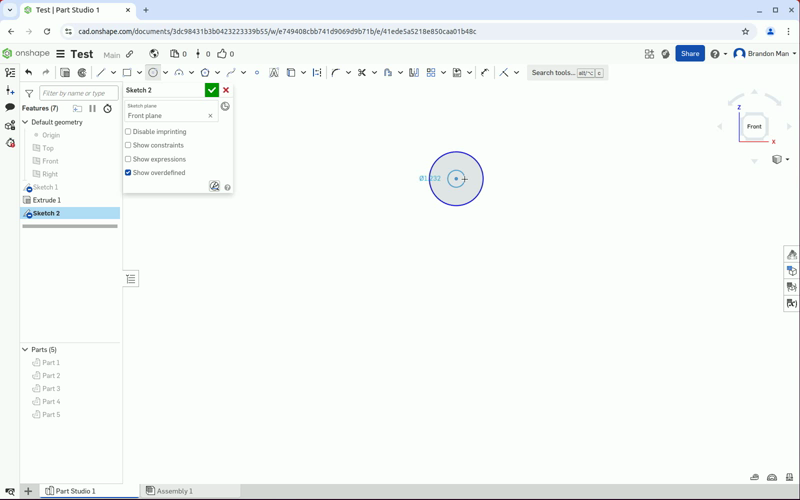
scroll(6)
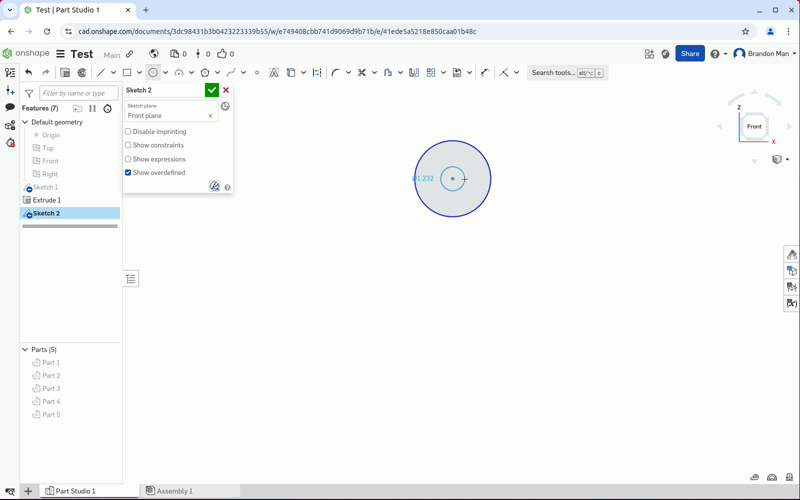
scroll(6)
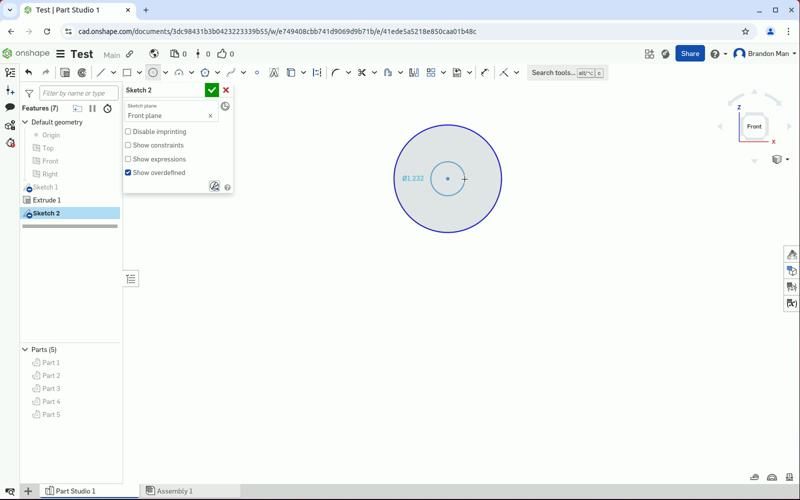
scroll(6)
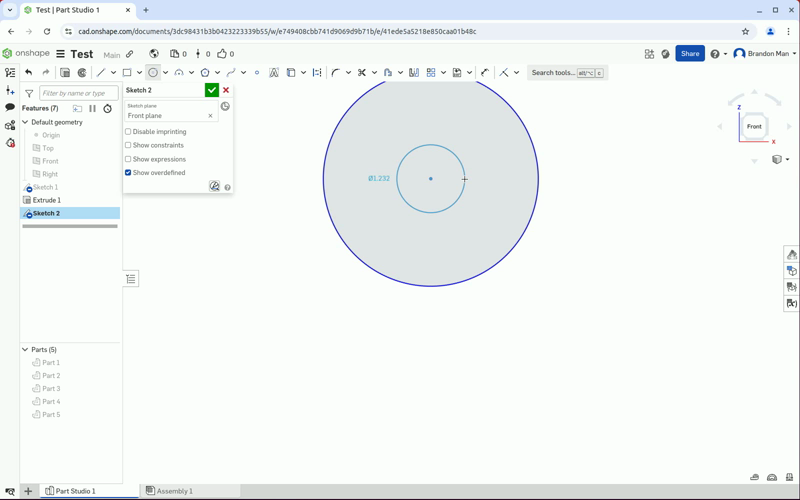
click(464, 178)
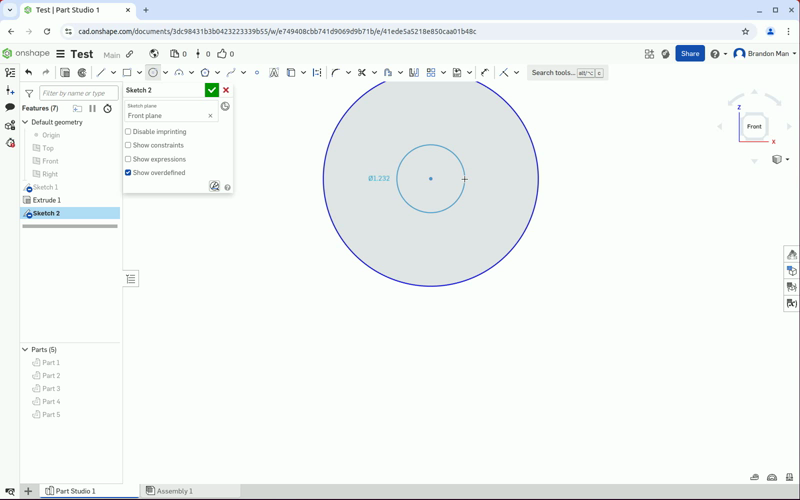
scroll(-6)
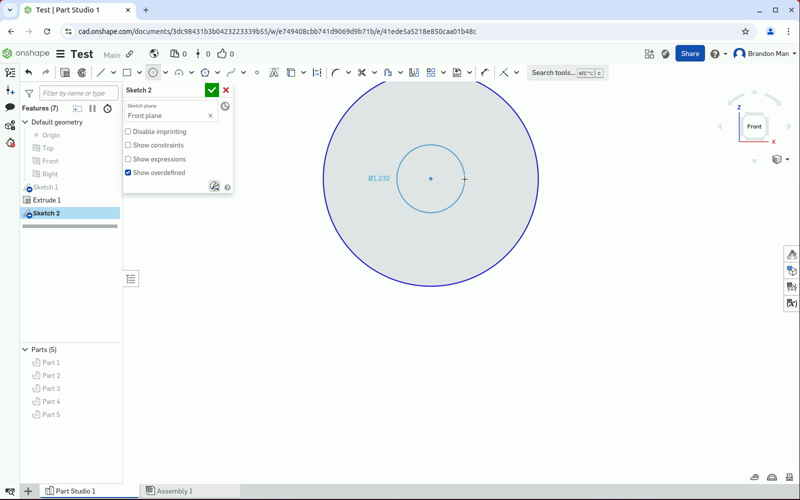
scroll(-6)
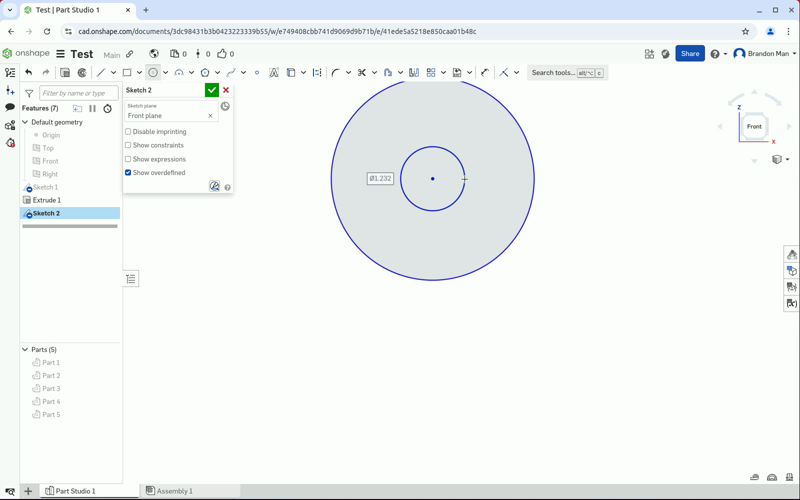
scroll(-6)
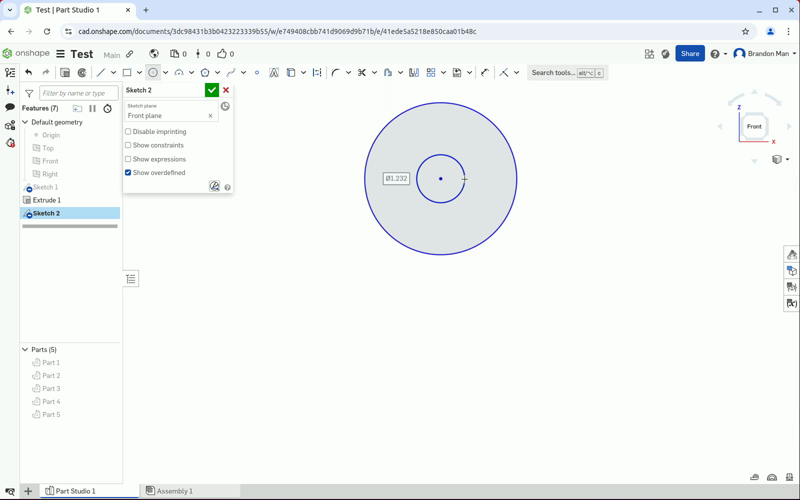
scroll(-6)
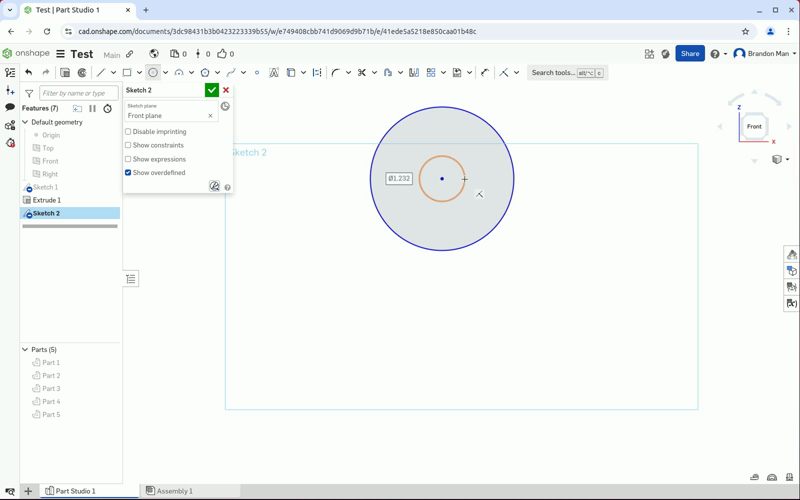
scroll(-6)
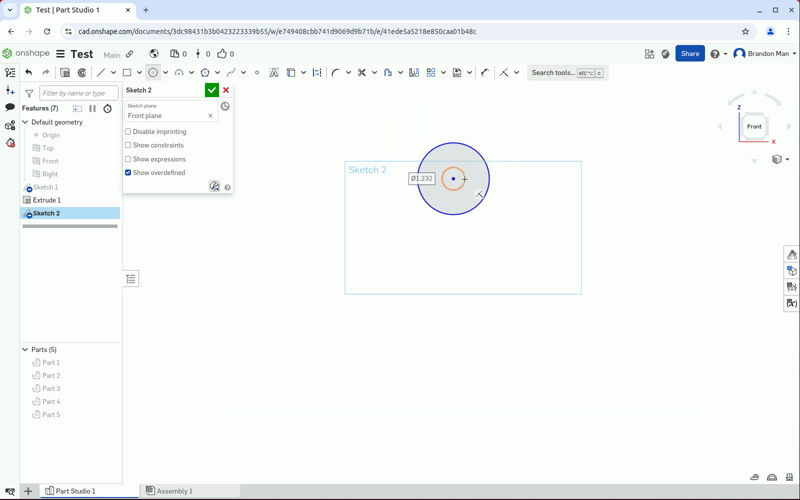
scroll(-6)
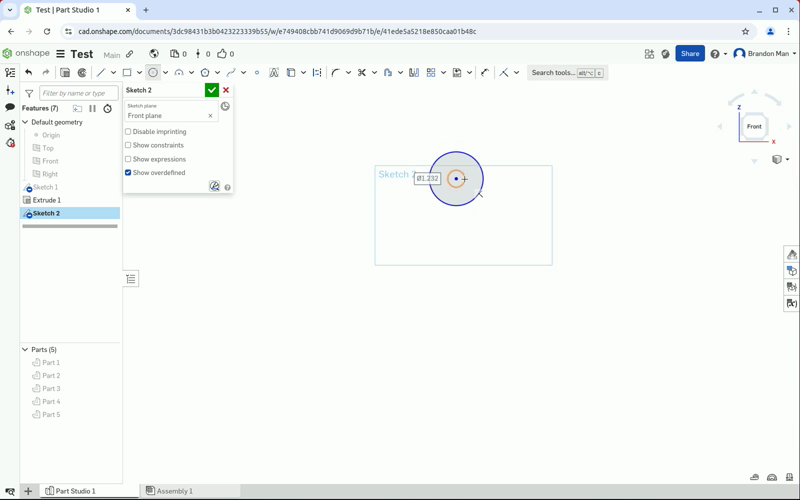
scroll(-6)
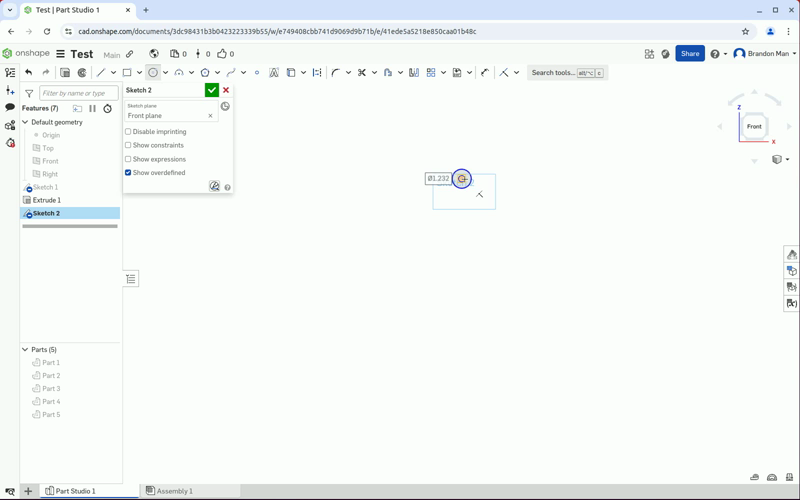
key(esc)
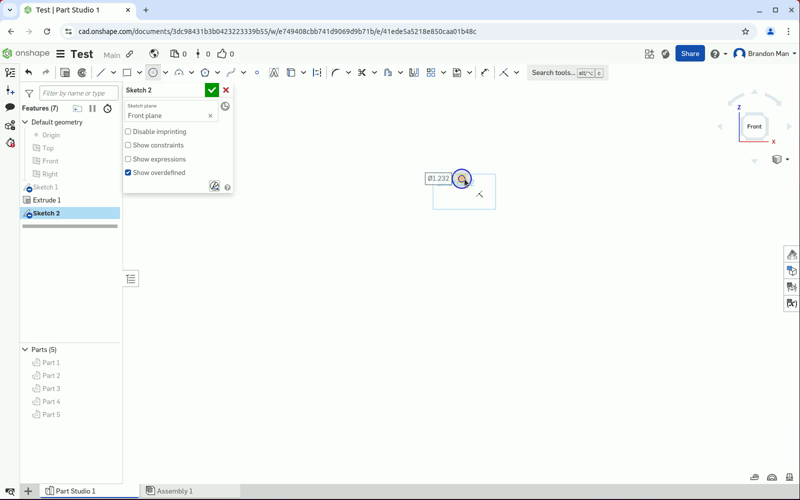
mouse_move(467, 178)
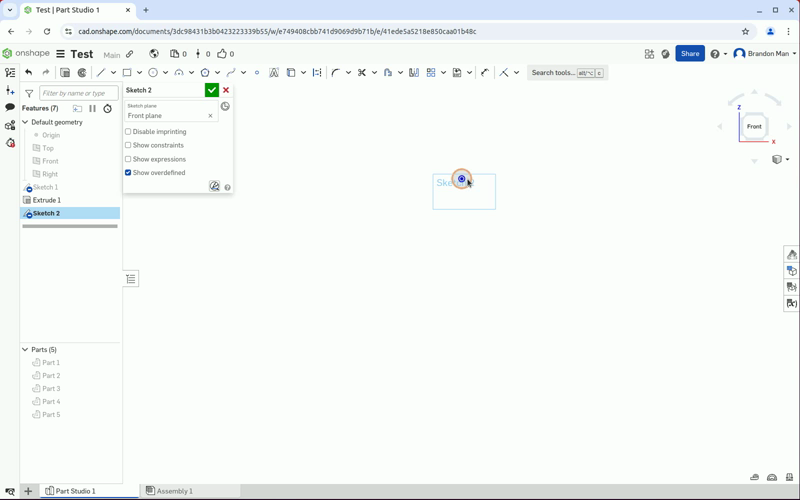
scroll(6)
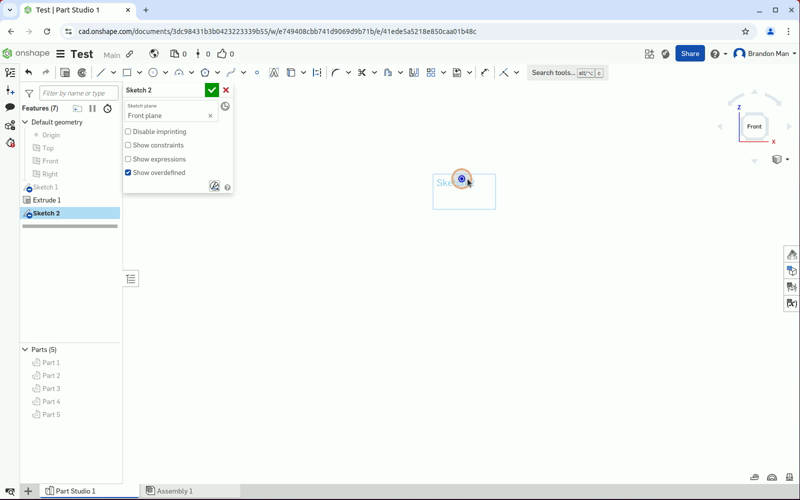
scroll(6)
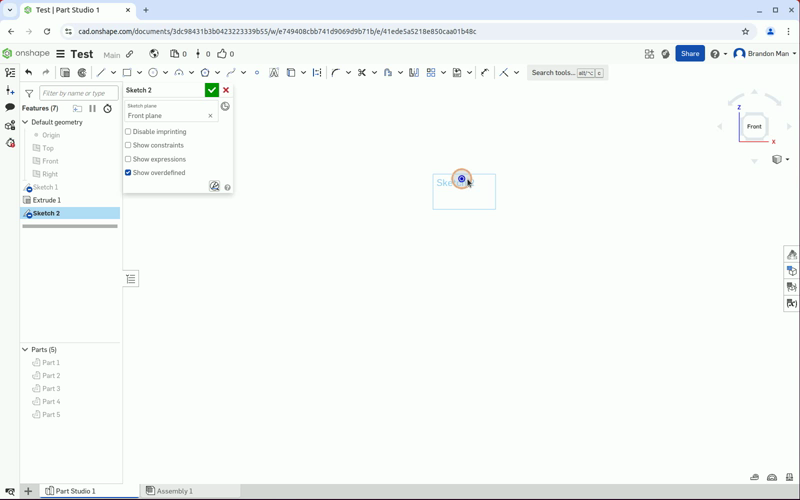
scroll(6)
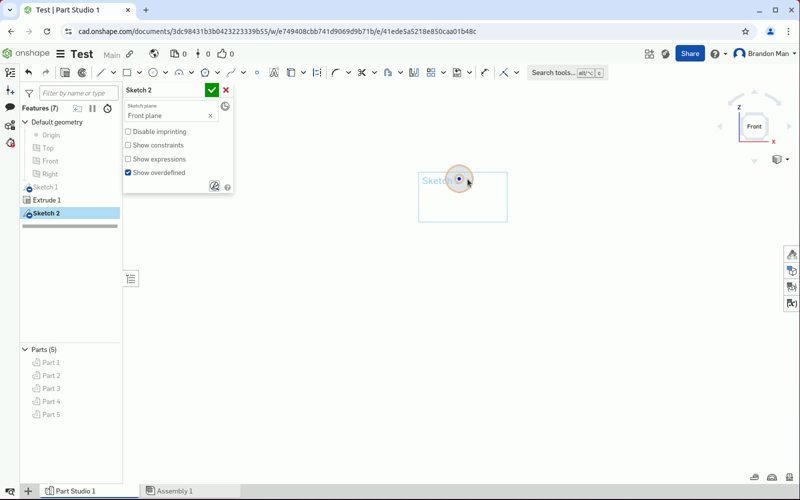
scroll(6)
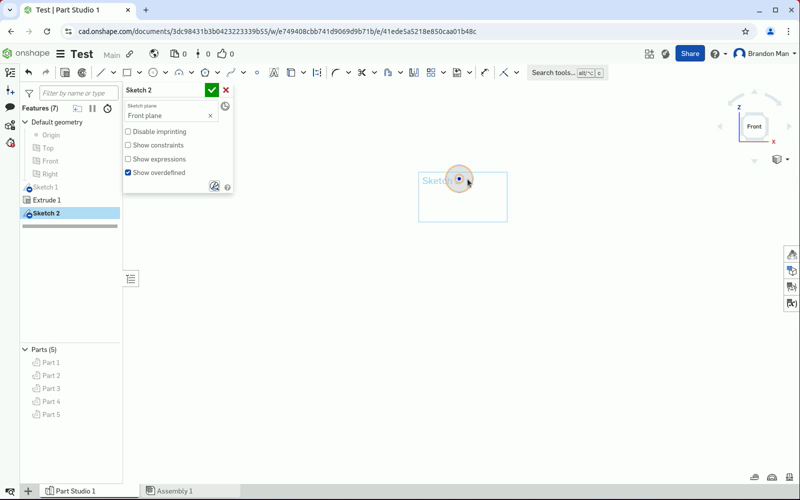
scroll(6)
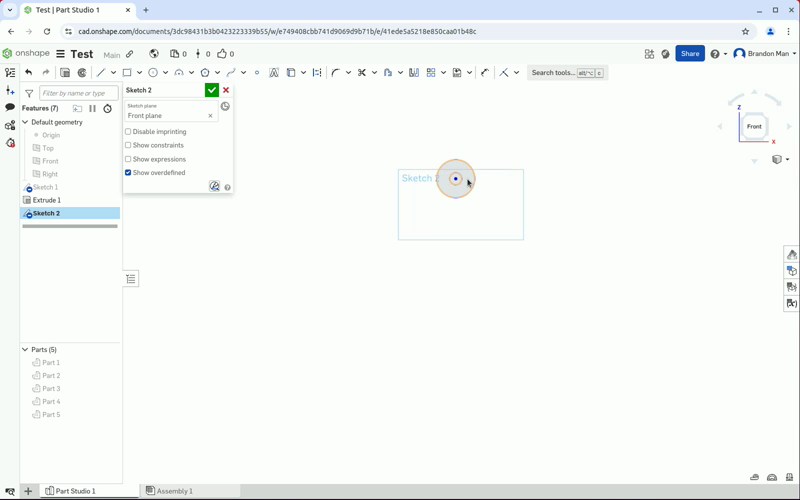
scroll(6)
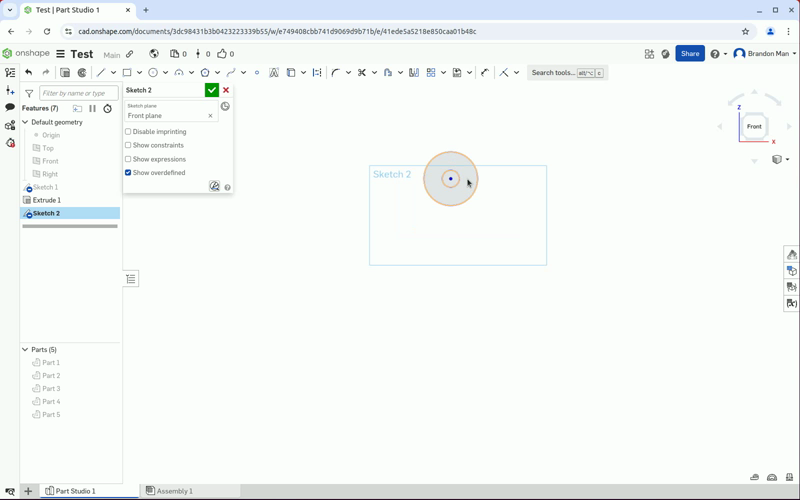
scroll(6)
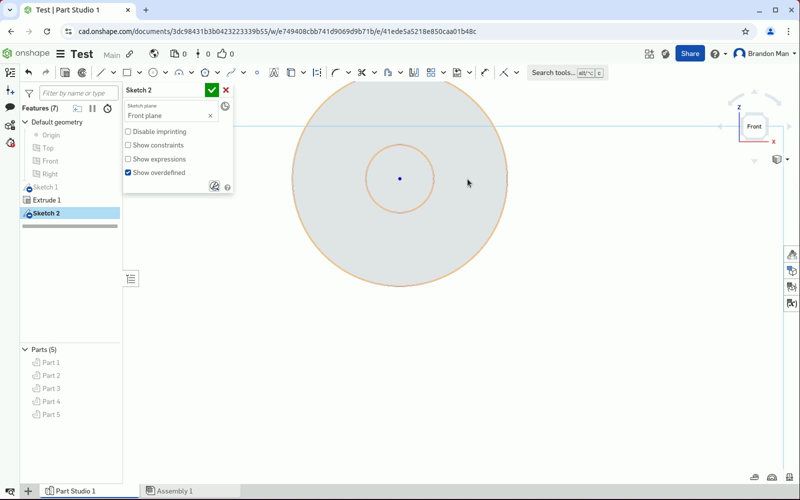
click(467, 178)
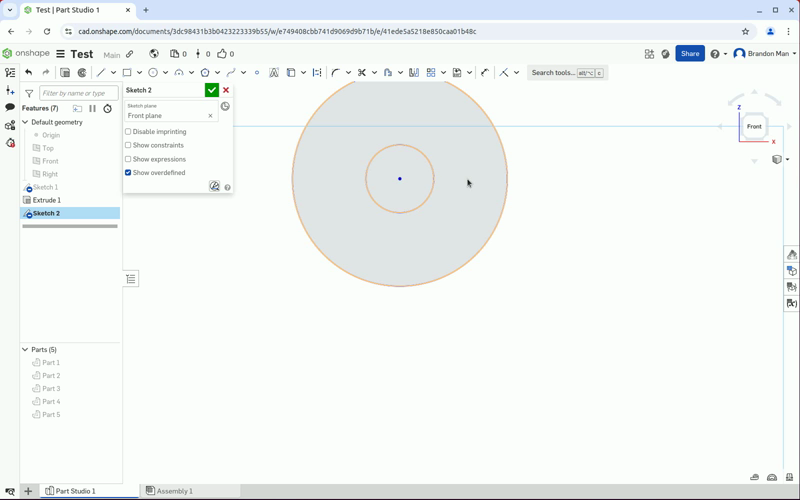
scroll(-6)
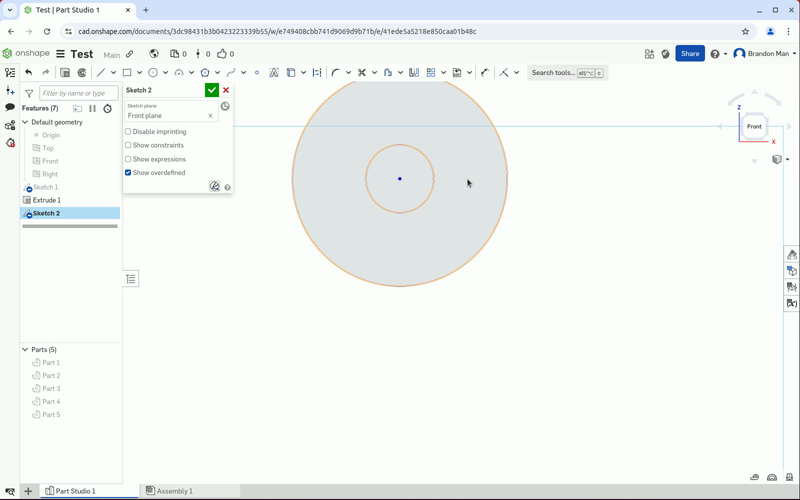
scroll(-6)
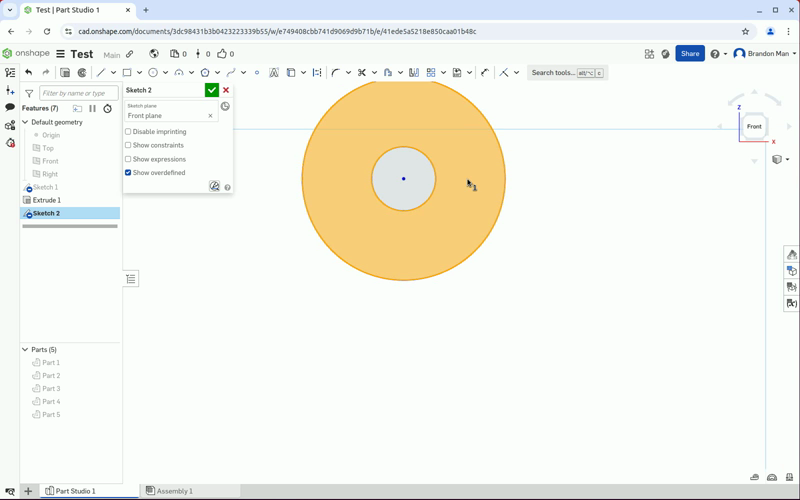
scroll(-6)
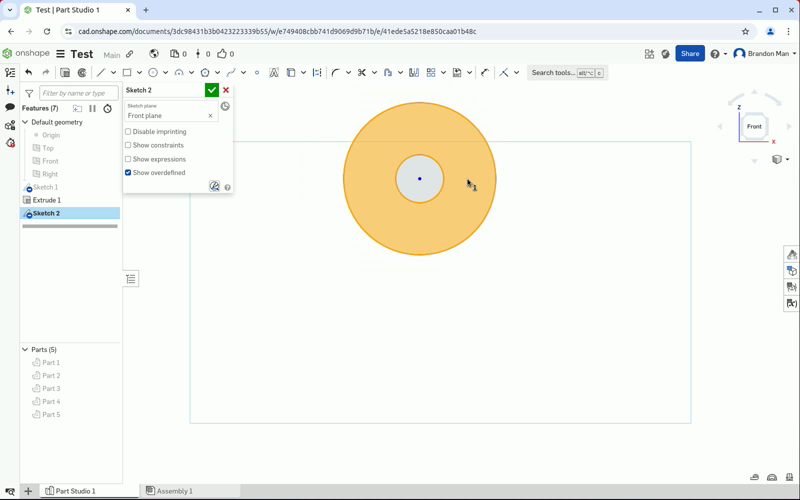
scroll(-6)
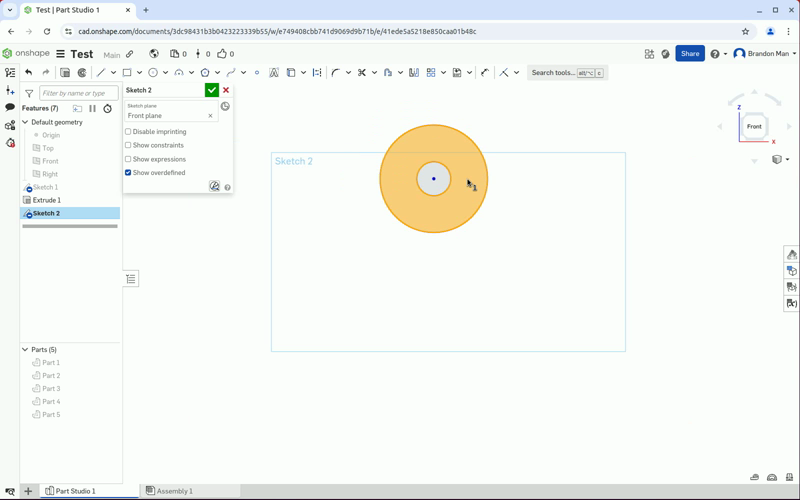
scroll(-6)
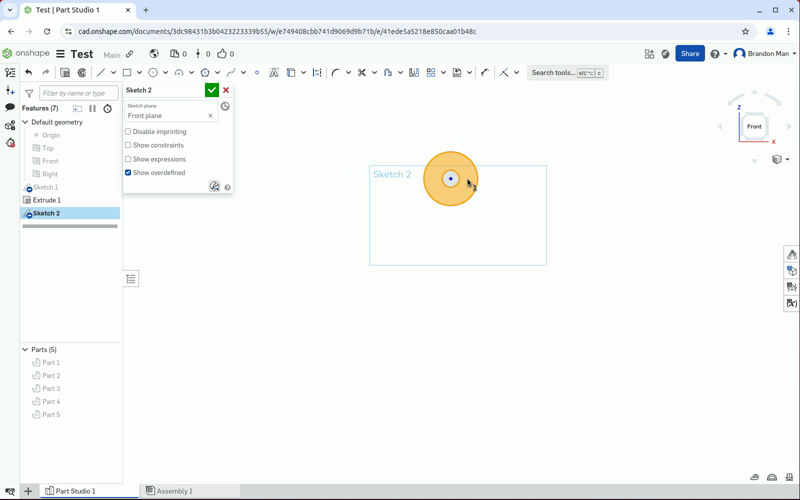
scroll(-6)
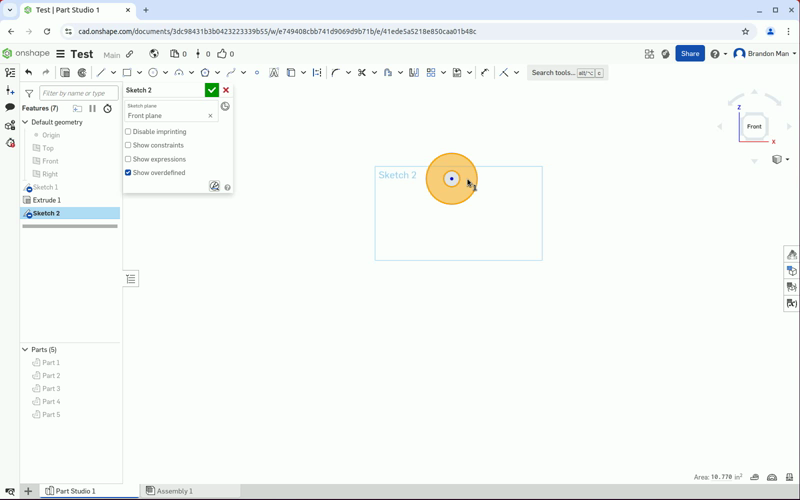
scroll(-6)
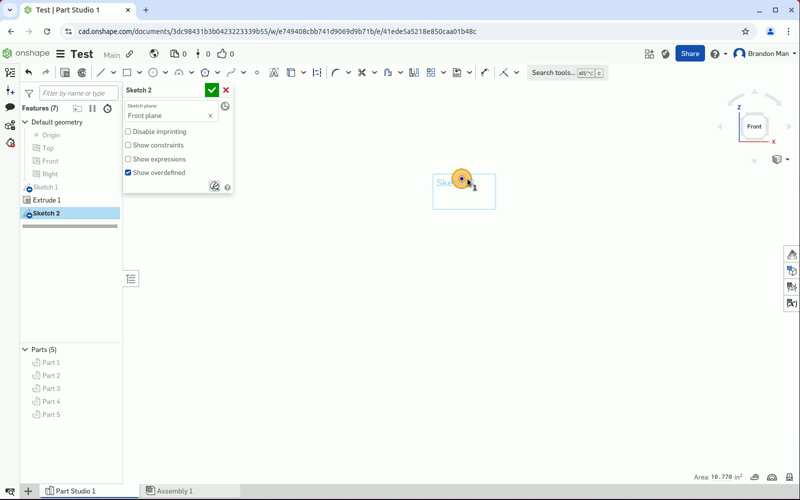
mouse_move(73, 352)
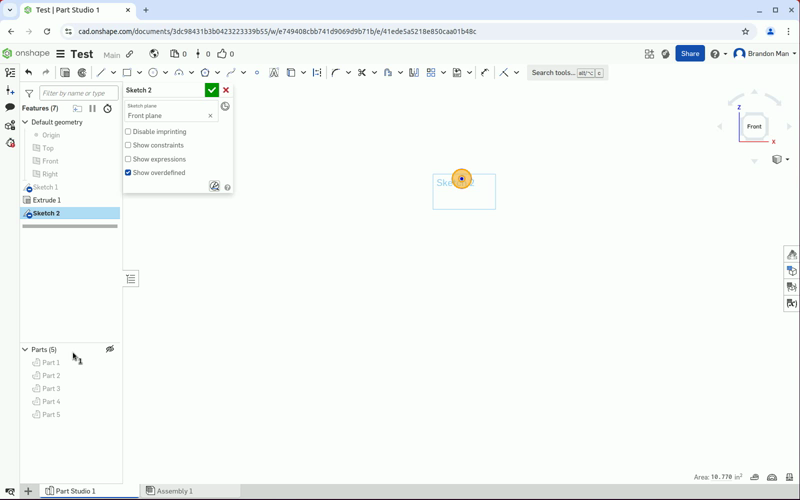
key(shift+y)
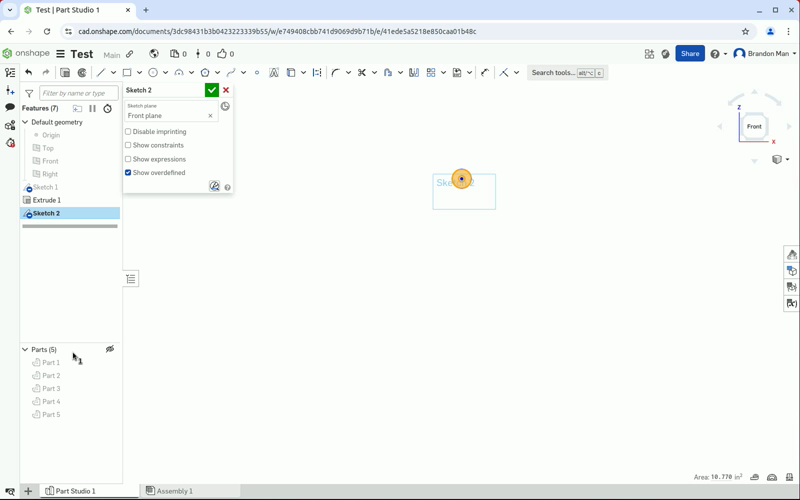
key(shift+e)
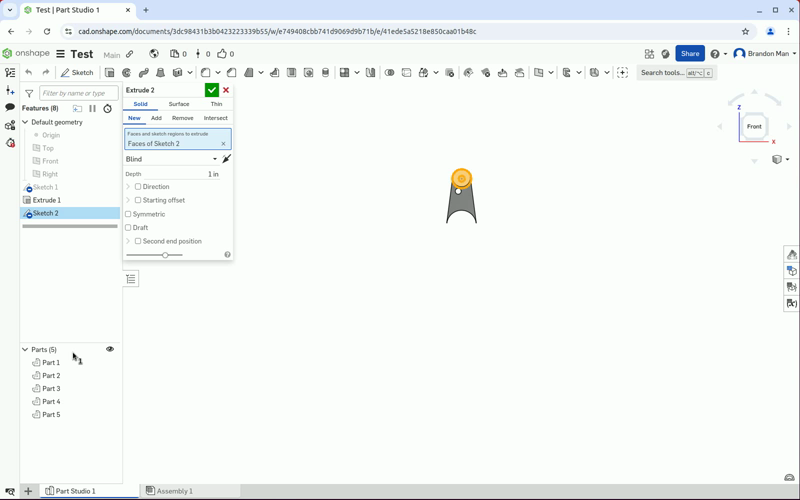
mouse_move(143, 106)
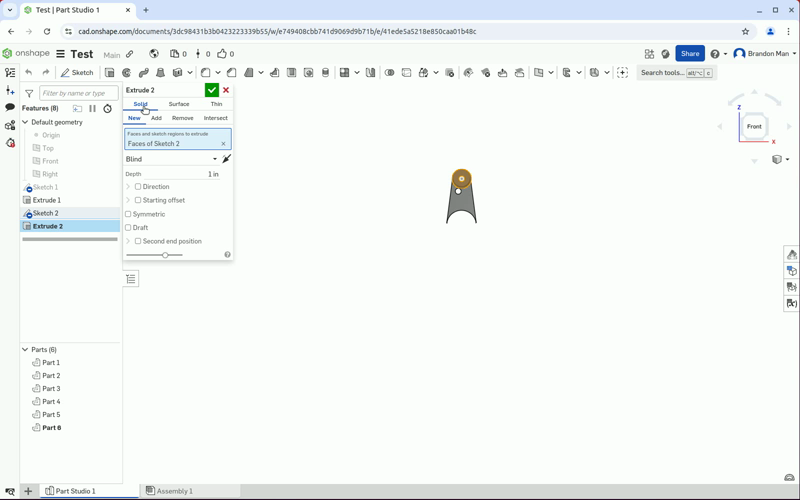
click(143, 106)
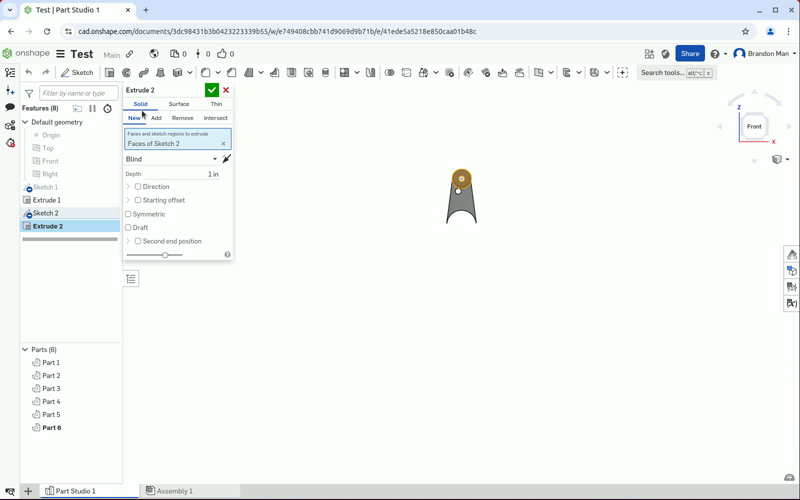
mouse_move(137, 120)
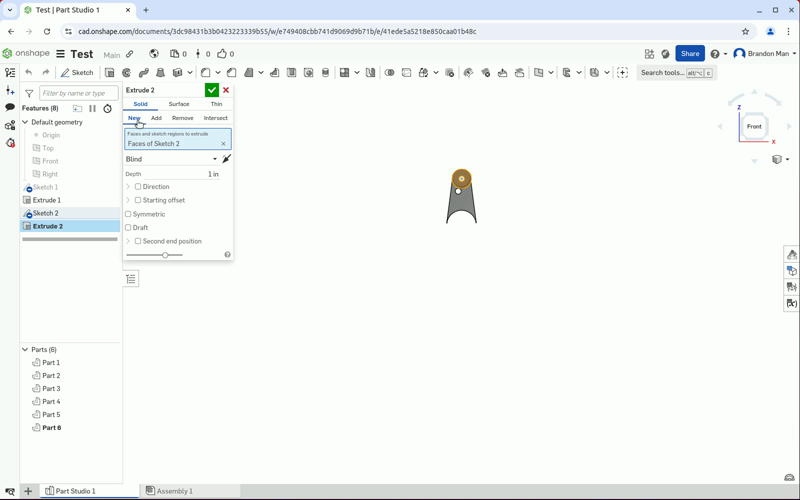
click(137, 120)
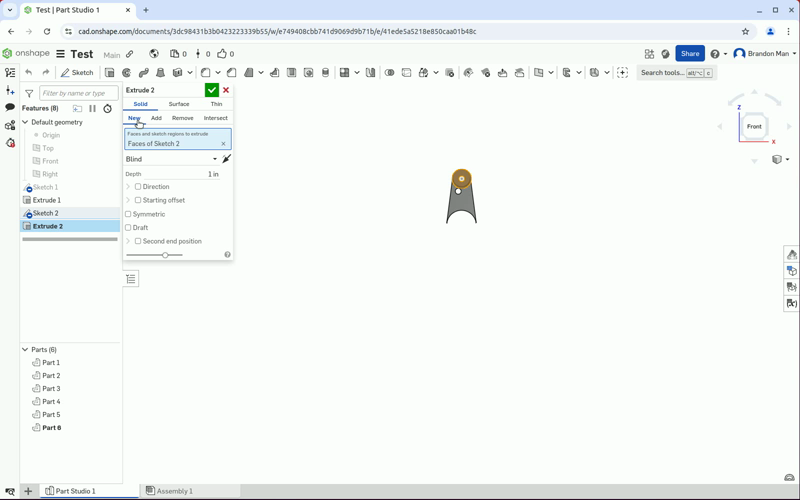
key(tab, 4)
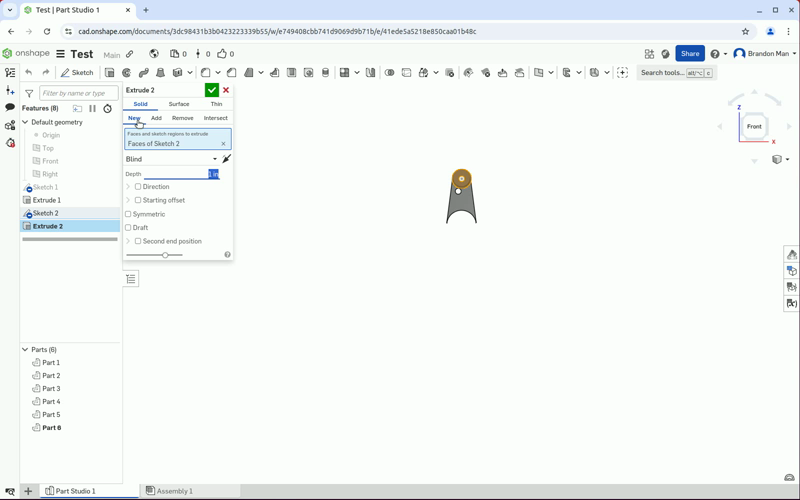
text(0.481)
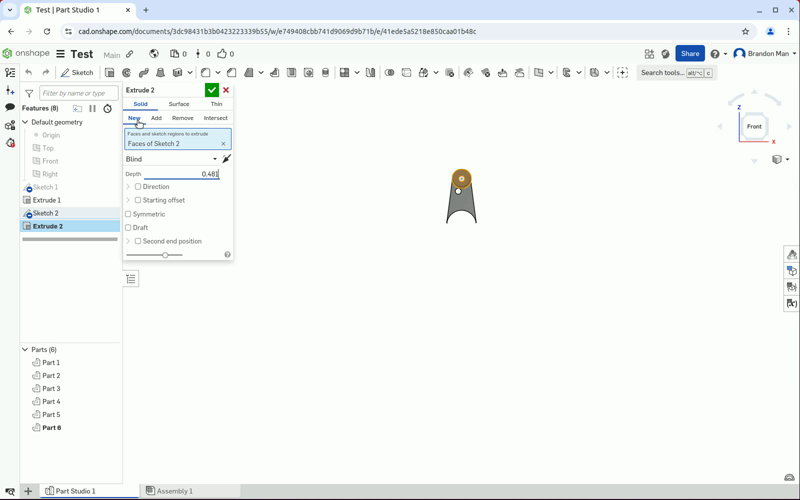
key(enter)
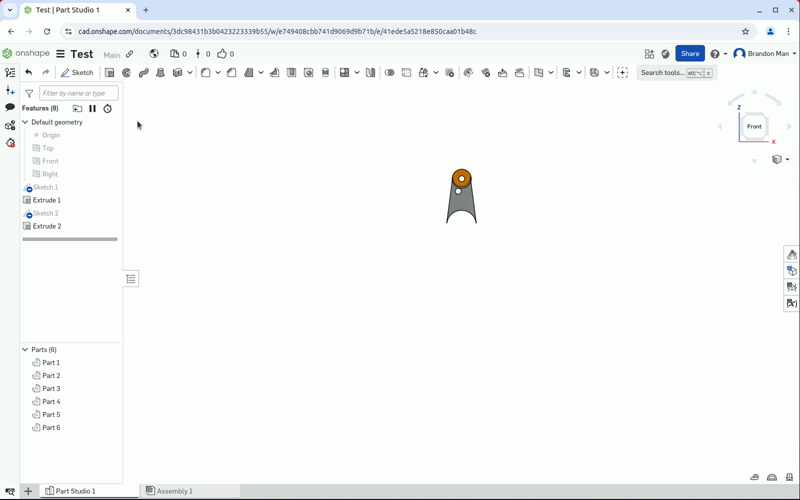
key(shift+h)
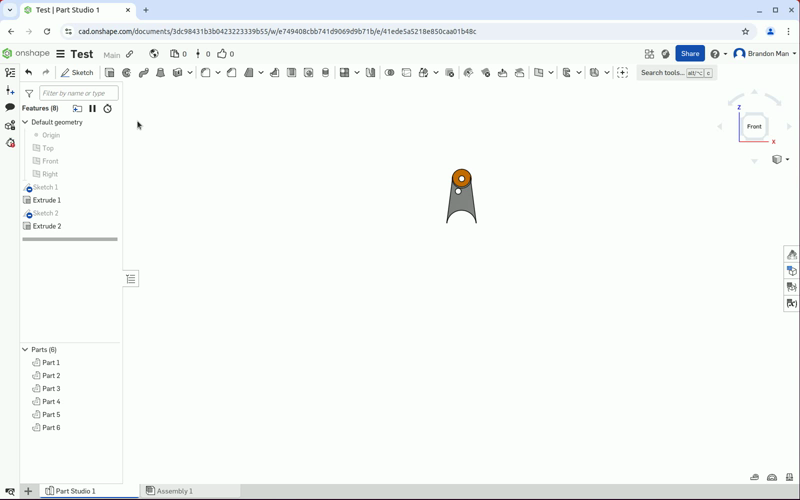
key(shift+h)
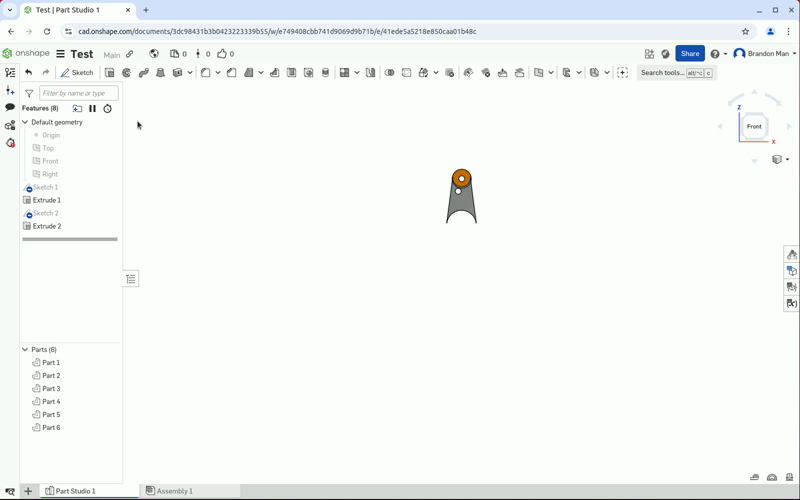
mouse_move(73, 189)
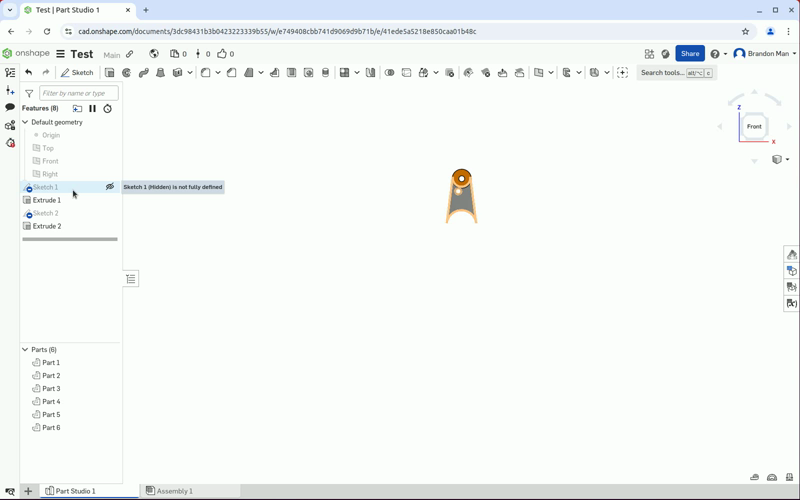
click(73, 189)
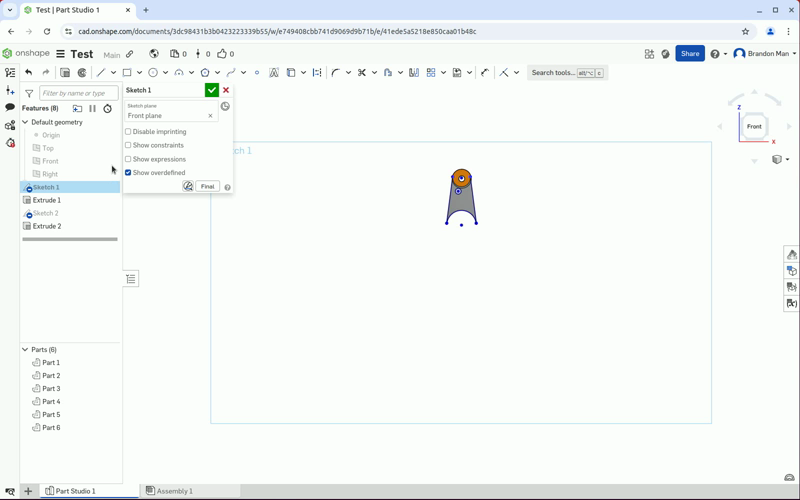
mouse_move(229, 92)
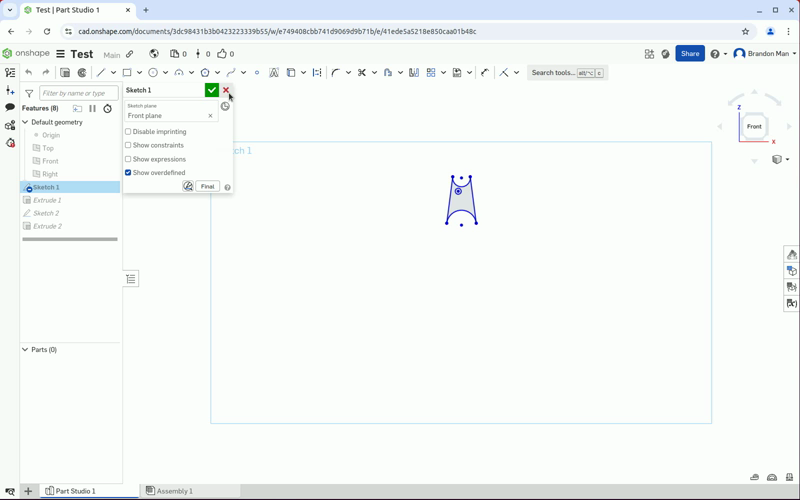
click(229, 92)
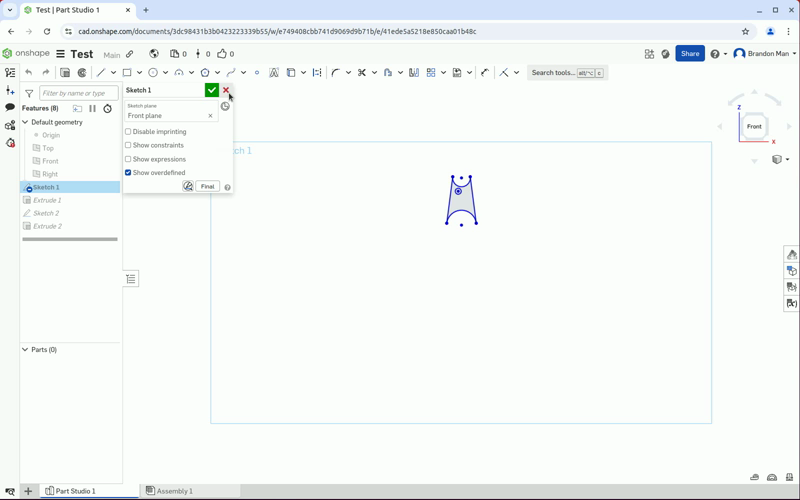
key(shift+s)
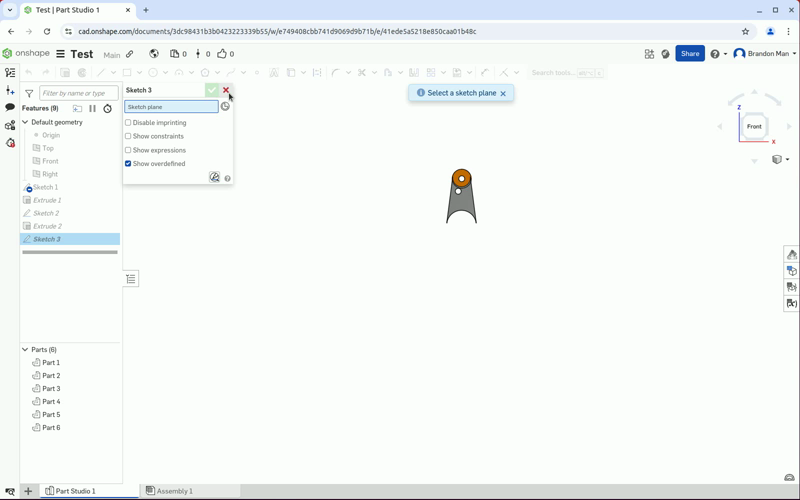
mouse_move(73, 163)
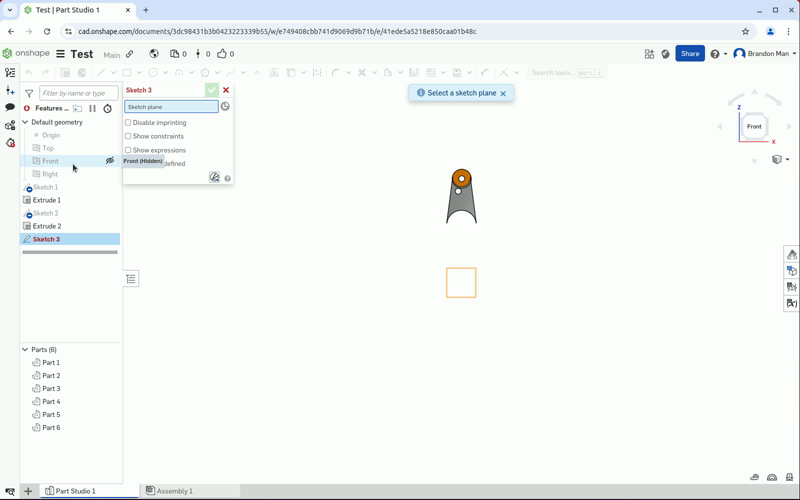
click(73, 163)
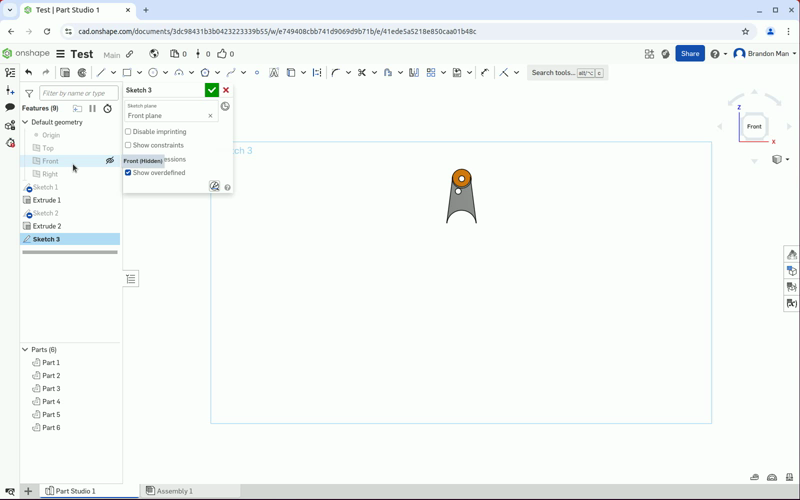
mouse_move(73, 352)
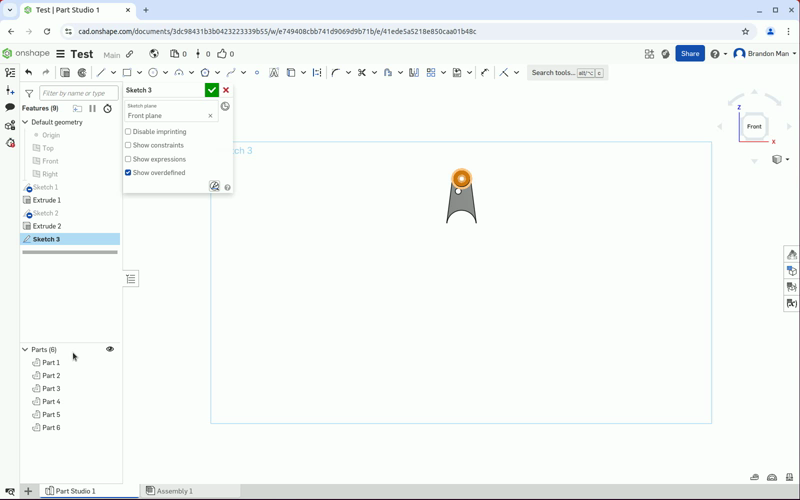
key(y)
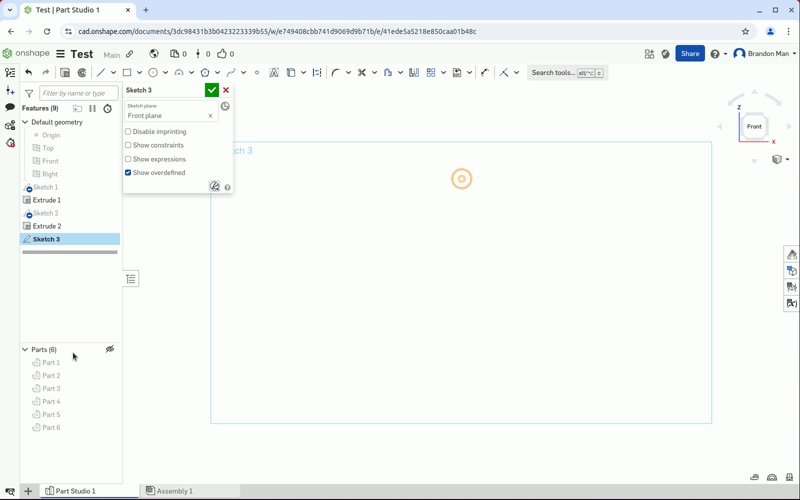
key(c)
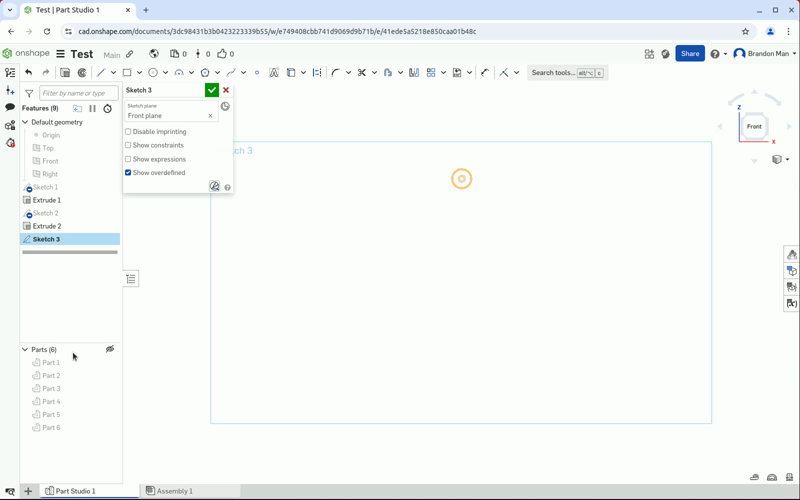
key_down(shift)
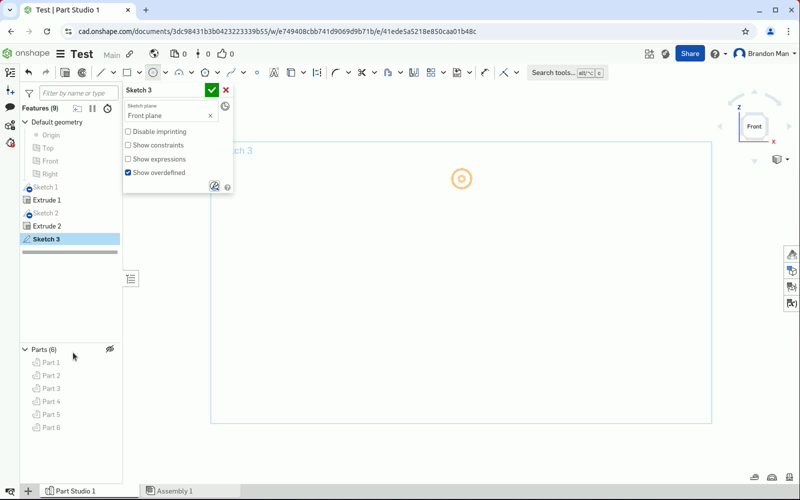
mouse_move(461, 225)
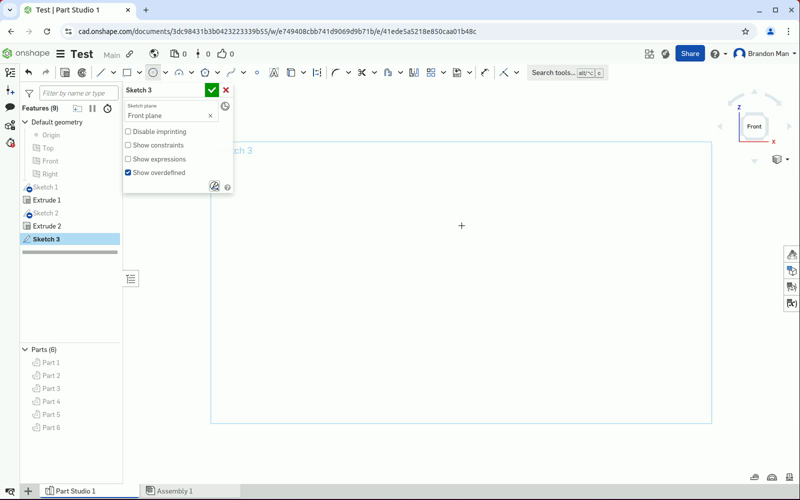
click(461, 225)
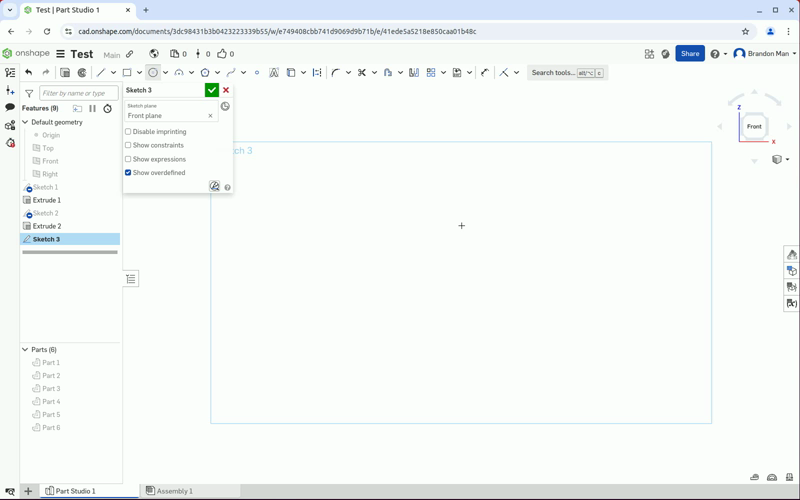
key_up(shift)
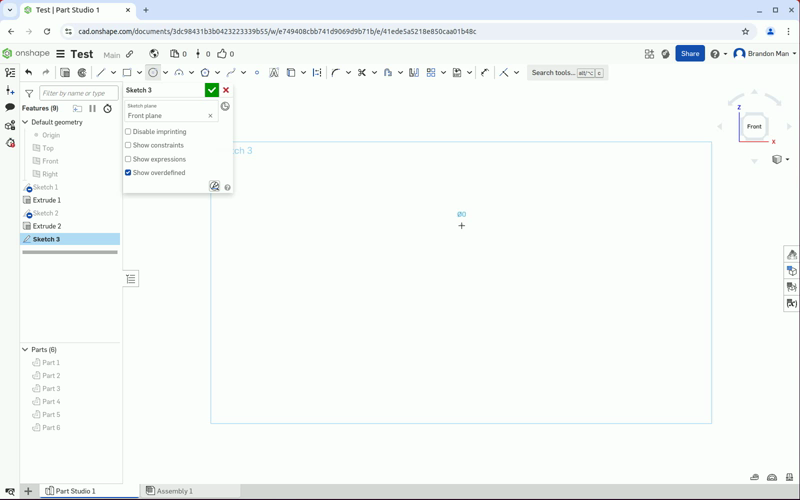
mouse_move(477, 225)
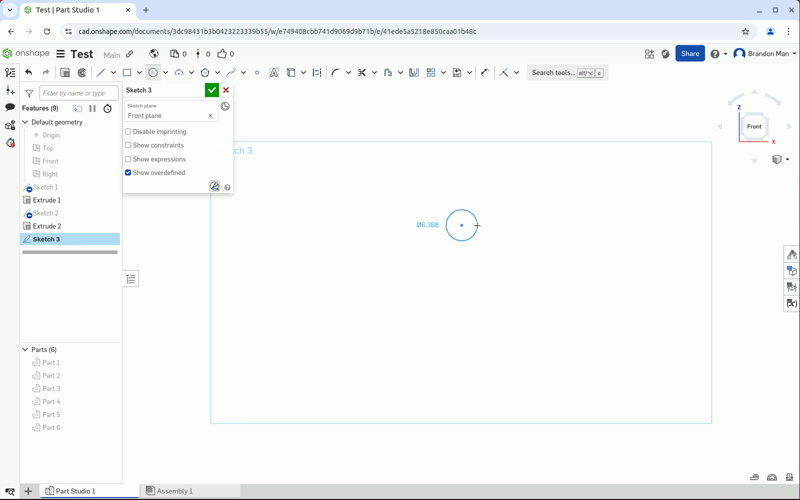
click(477, 225)
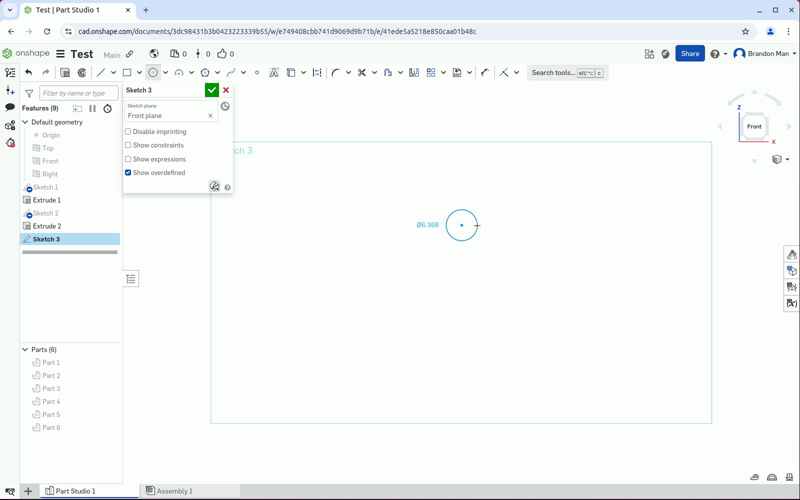
key(esc)
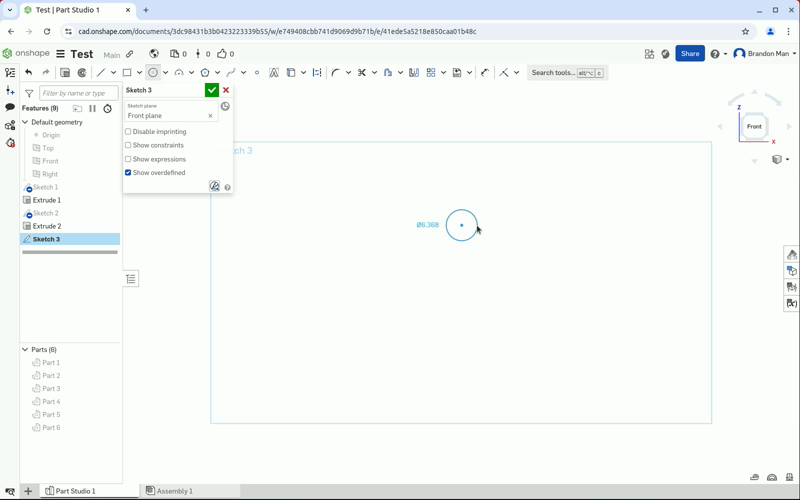
key(c)
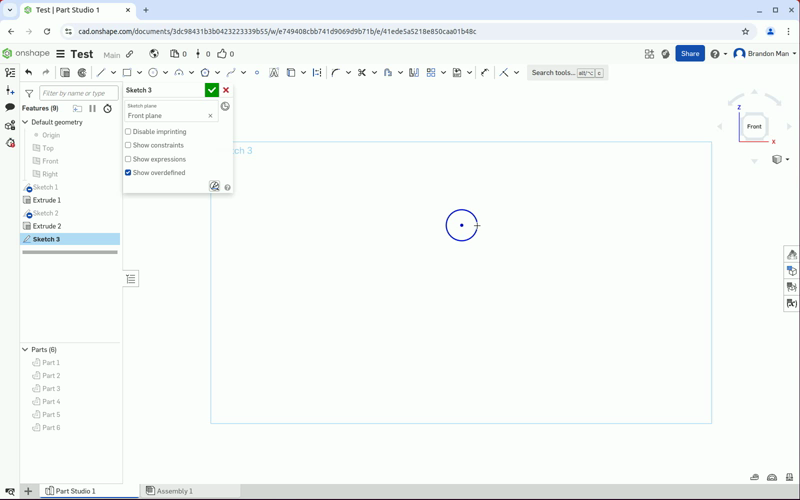
key_down(shift)
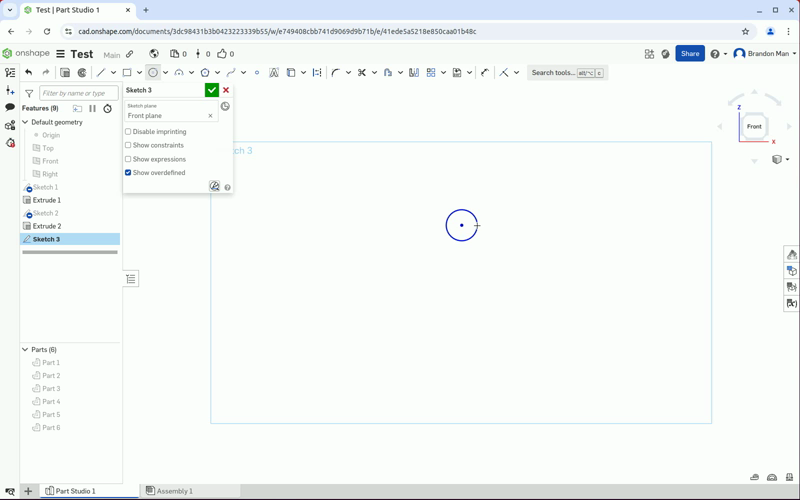
mouse_move(461, 225)
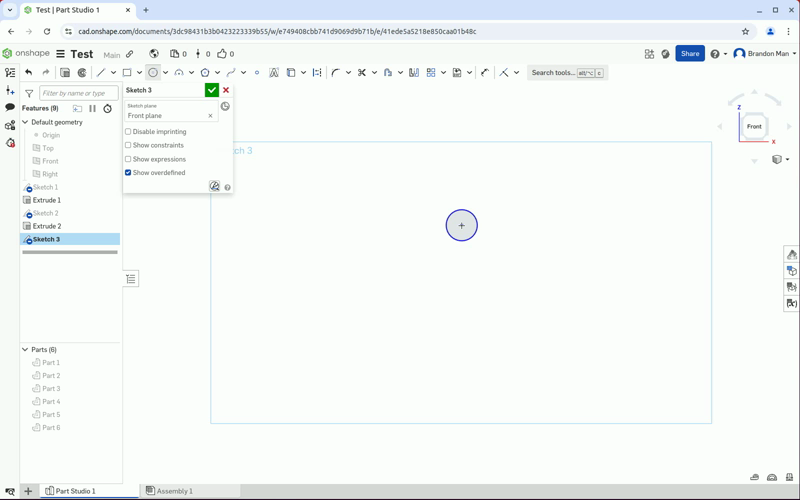
click(461, 225)
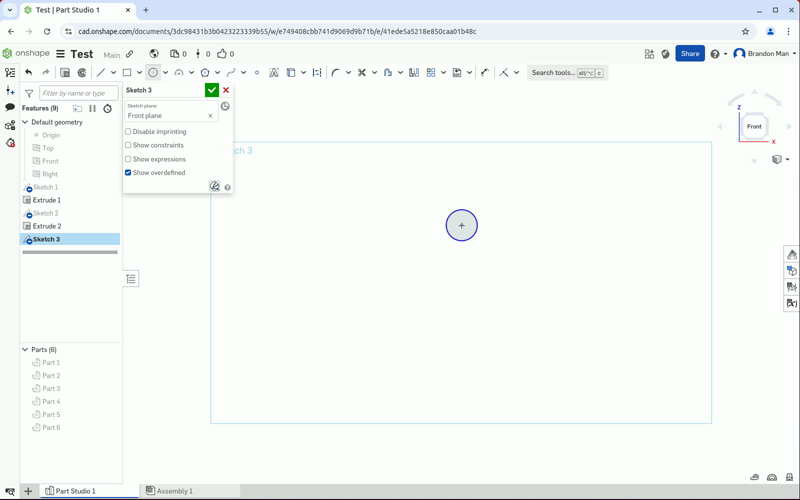
key_up(shift)
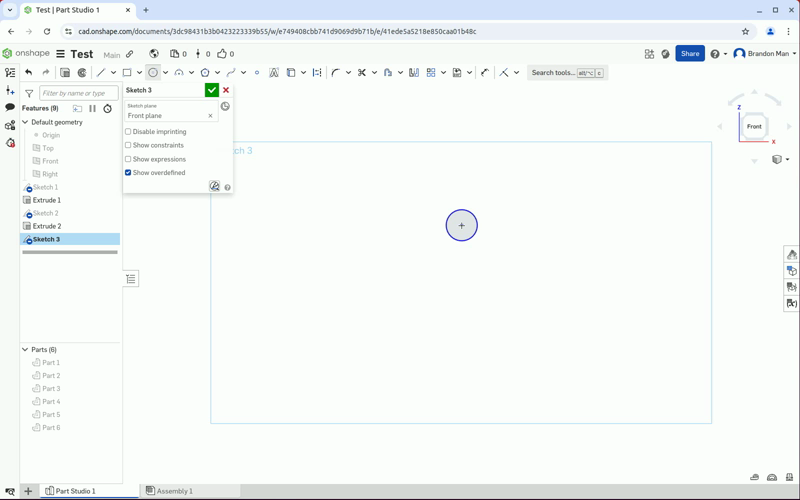
mouse_move(465, 225)
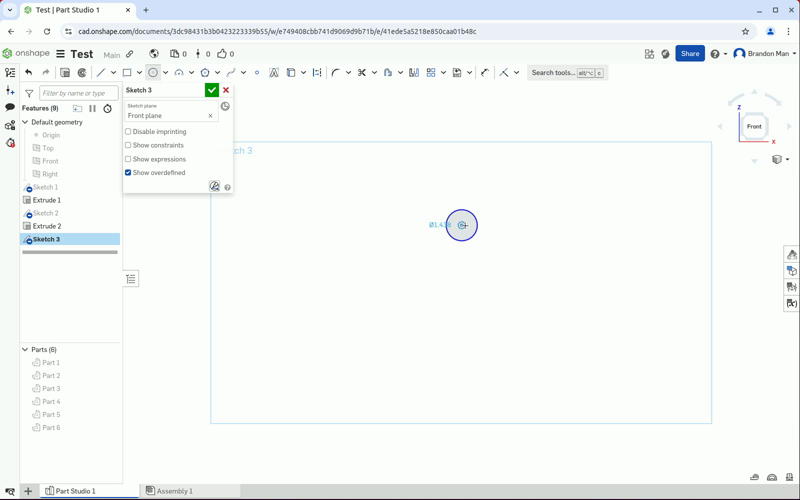
scroll(6)
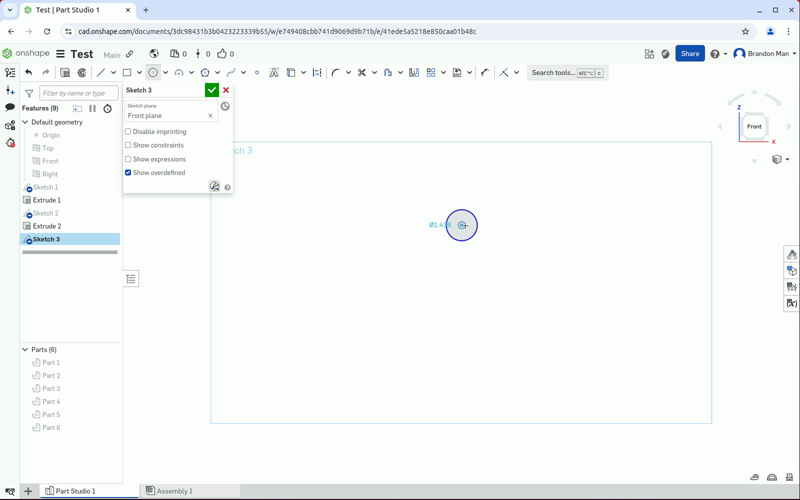
scroll(6)
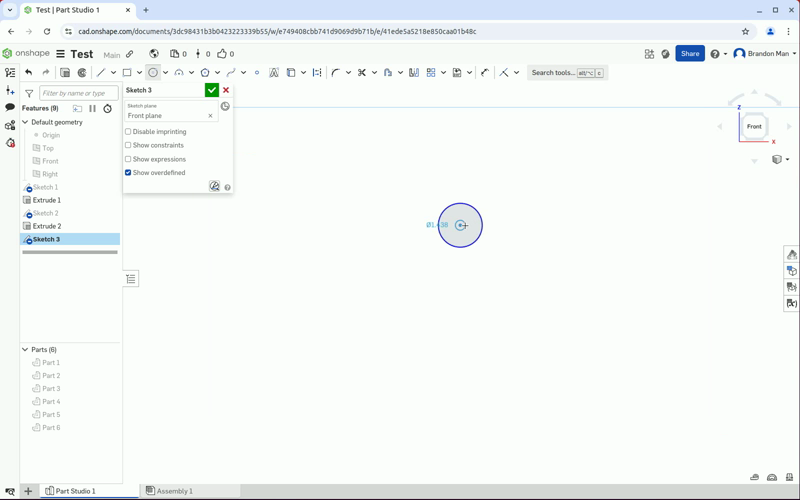
scroll(6)
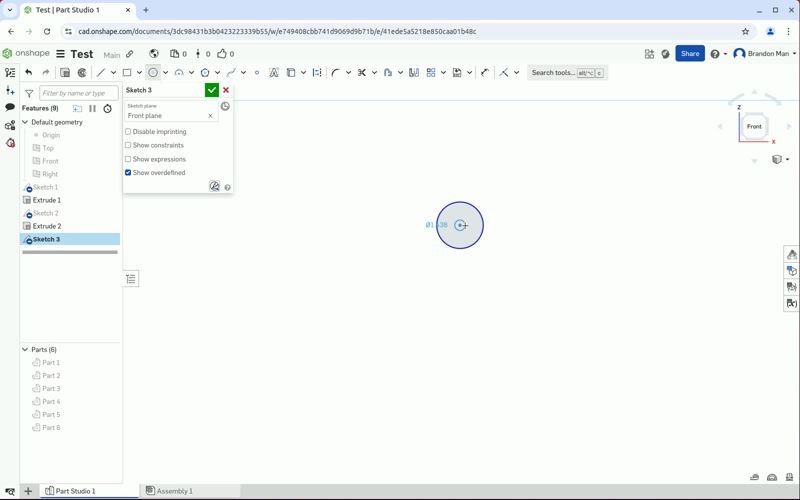
scroll(6)
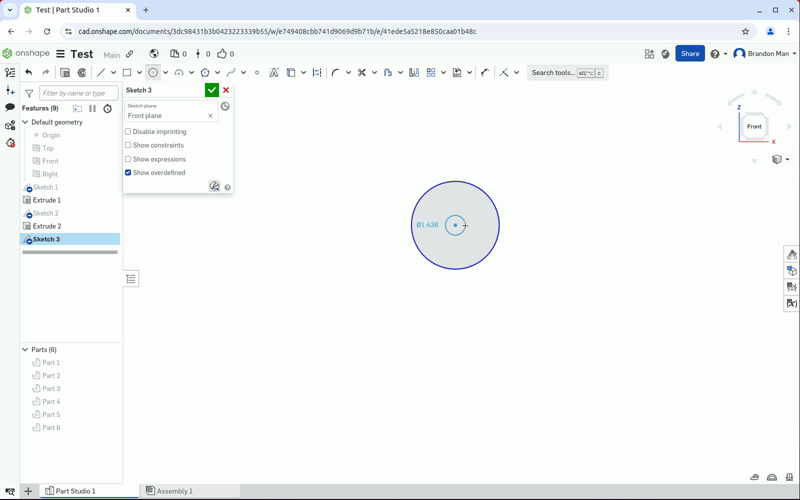
scroll(6)
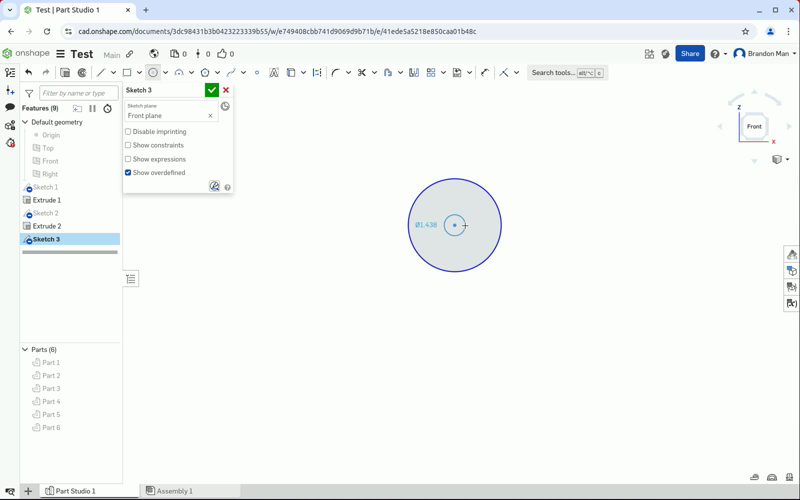
scroll(6)
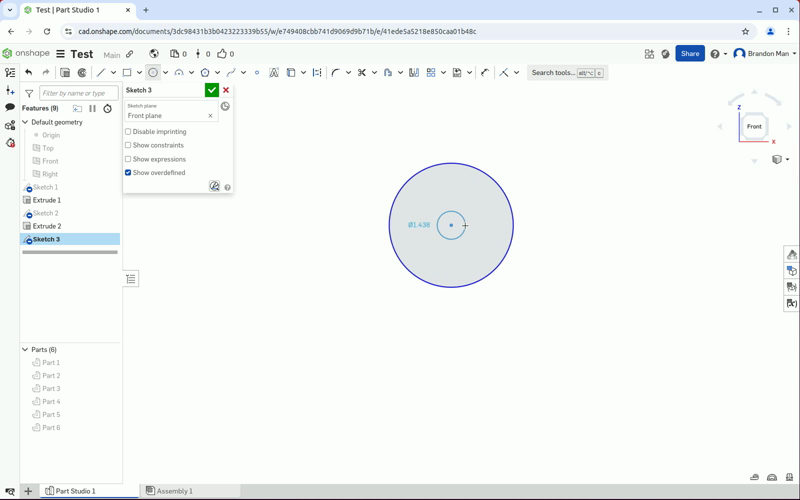
scroll(6)
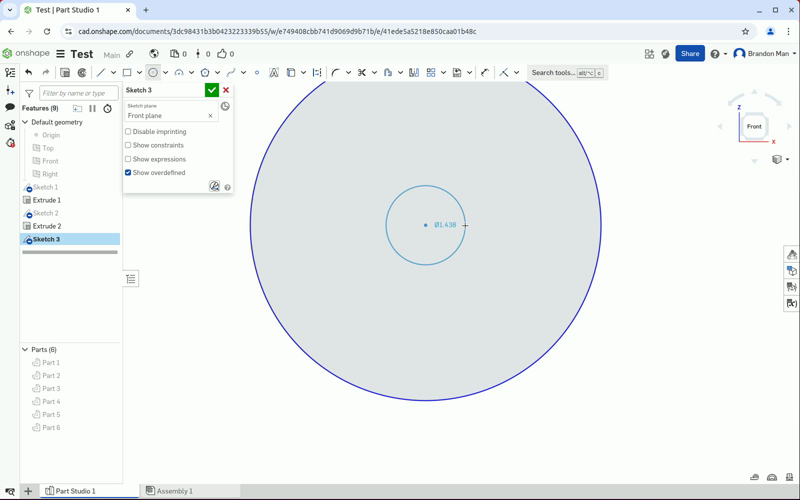
click(465, 225)
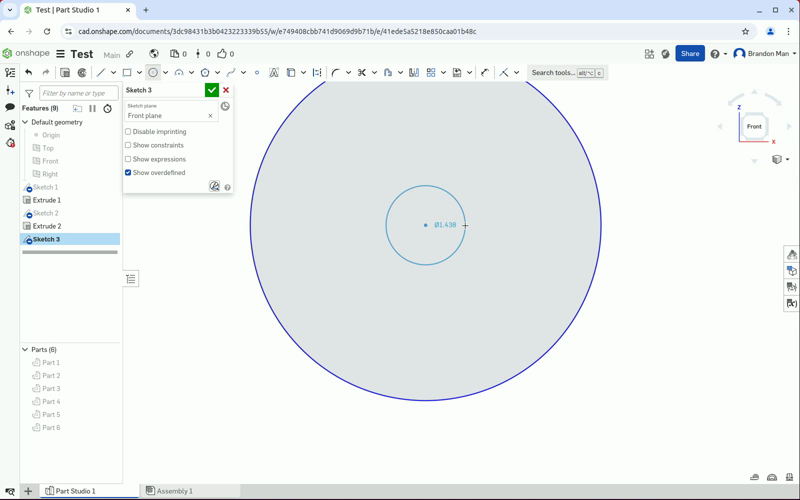
scroll(-6)
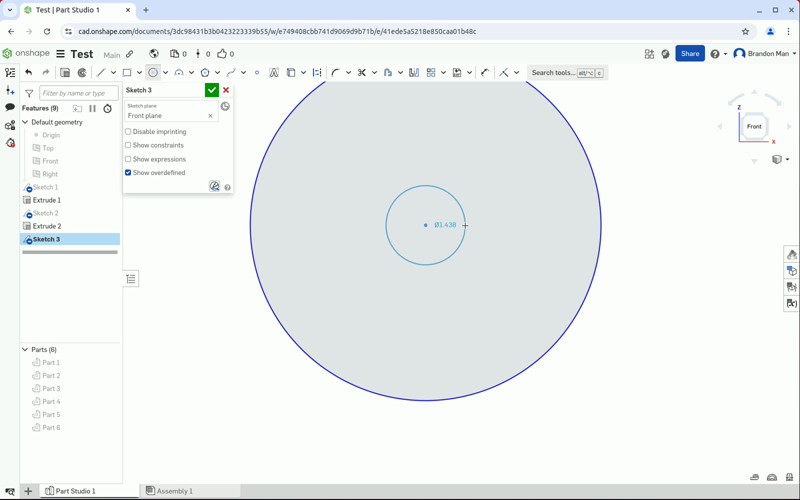
scroll(-6)
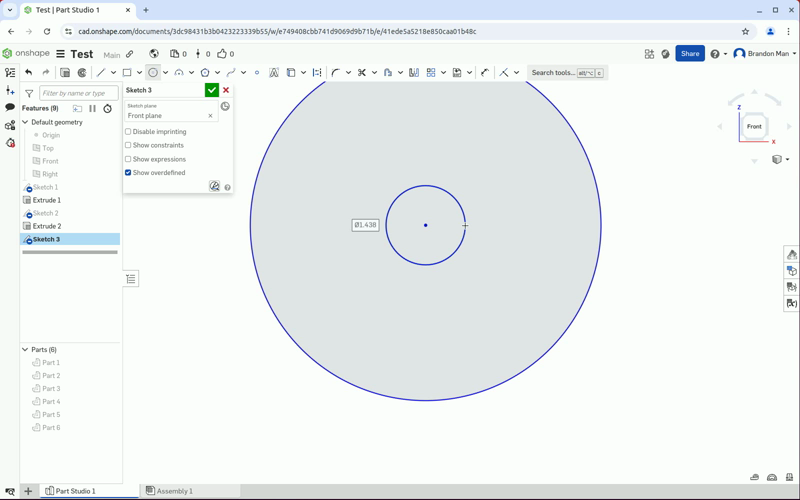
scroll(-6)
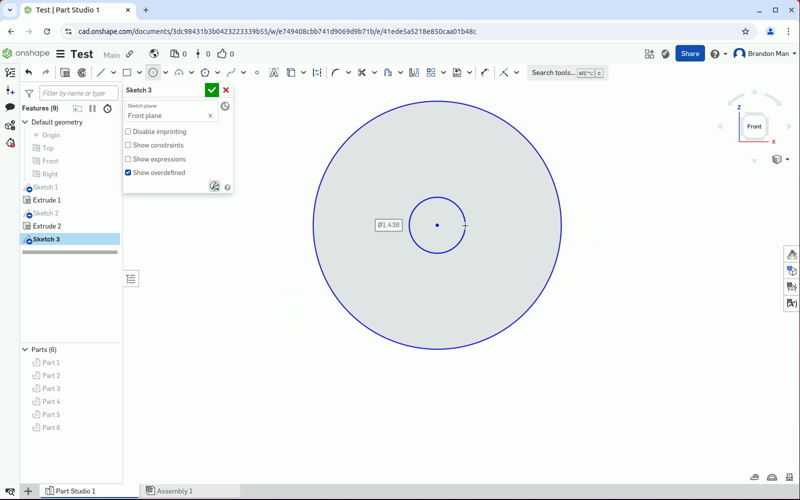
scroll(-6)
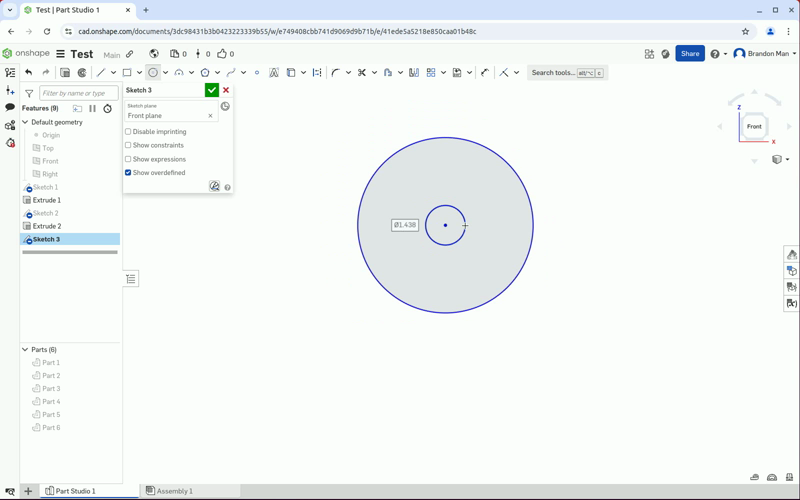
scroll(-6)
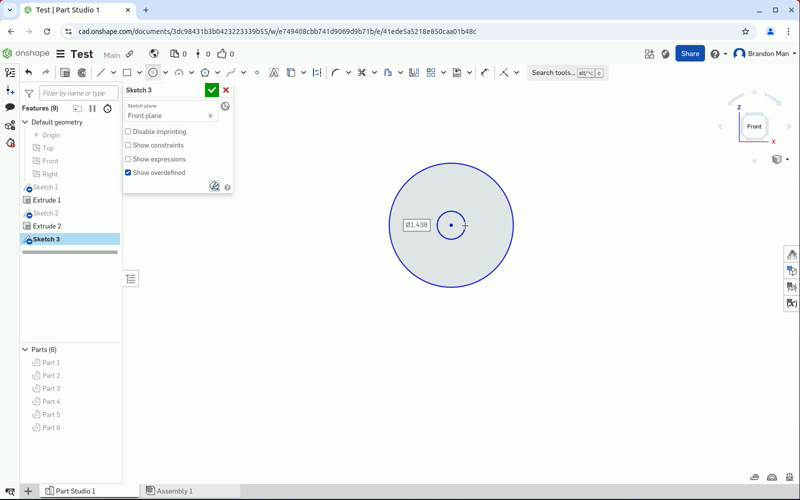
scroll(-6)
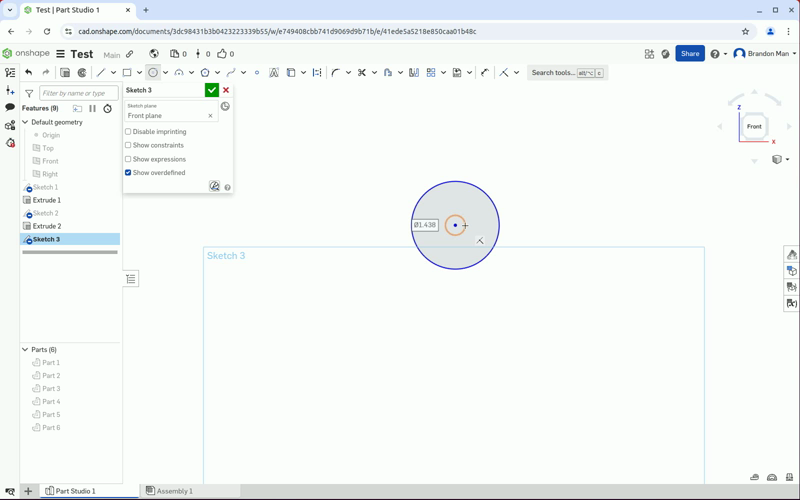
scroll(-6)
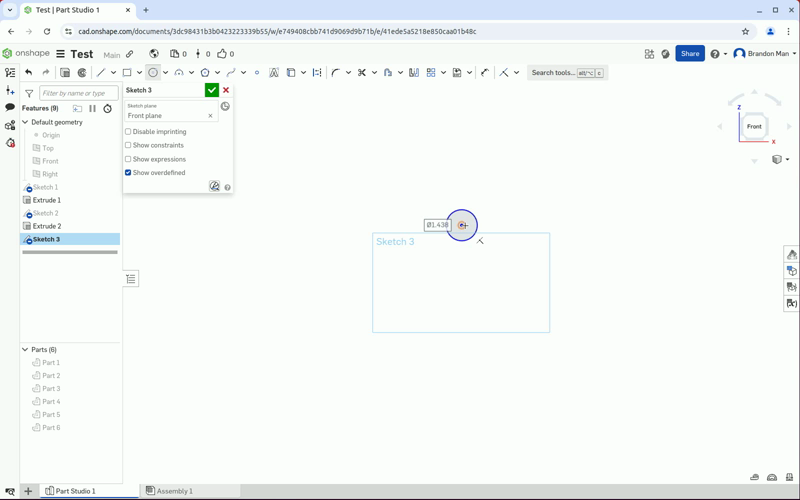
key(esc)
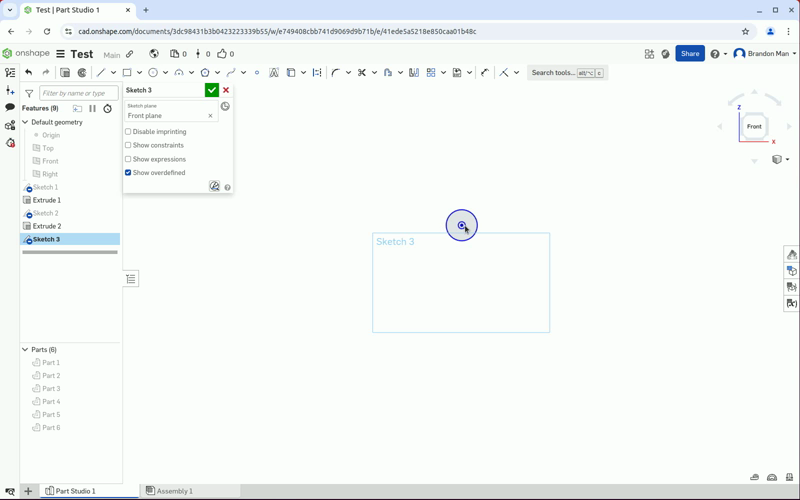
mouse_move(453, 230)
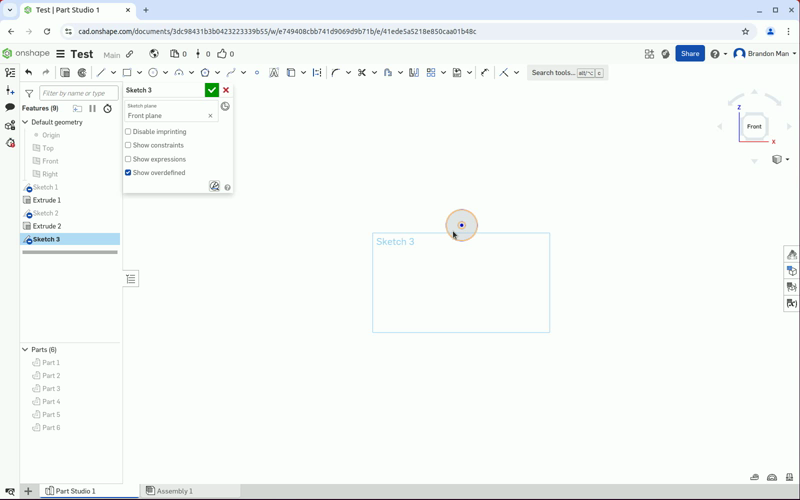
scroll(6)
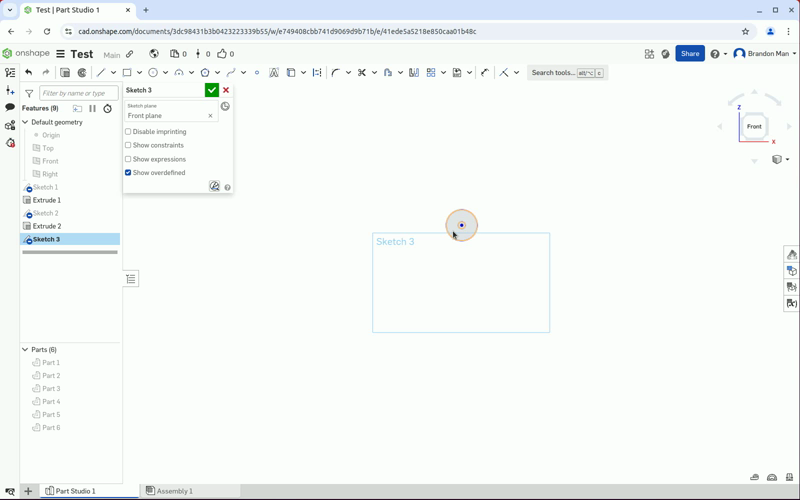
scroll(6)
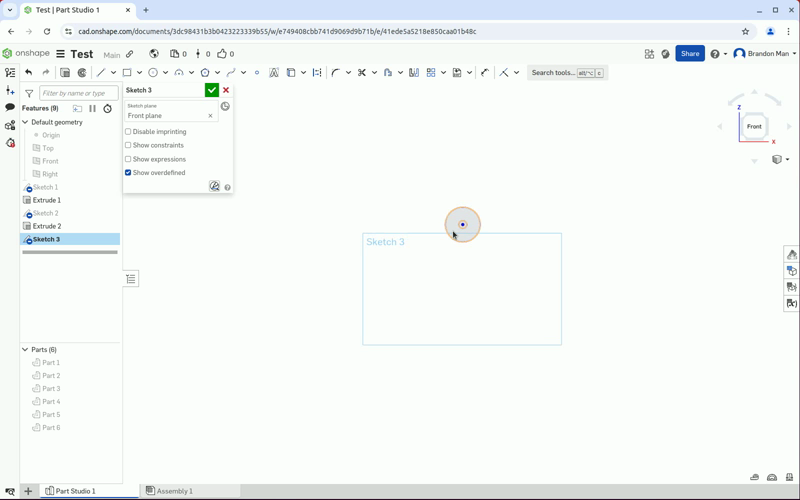
scroll(6)
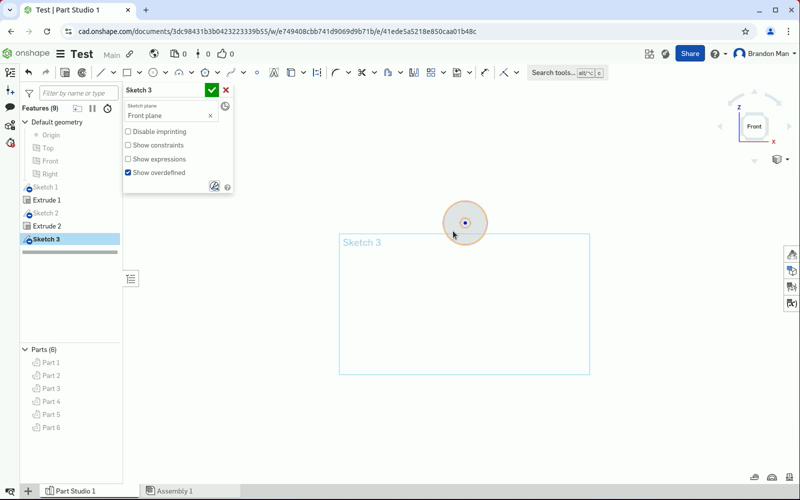
scroll(6)
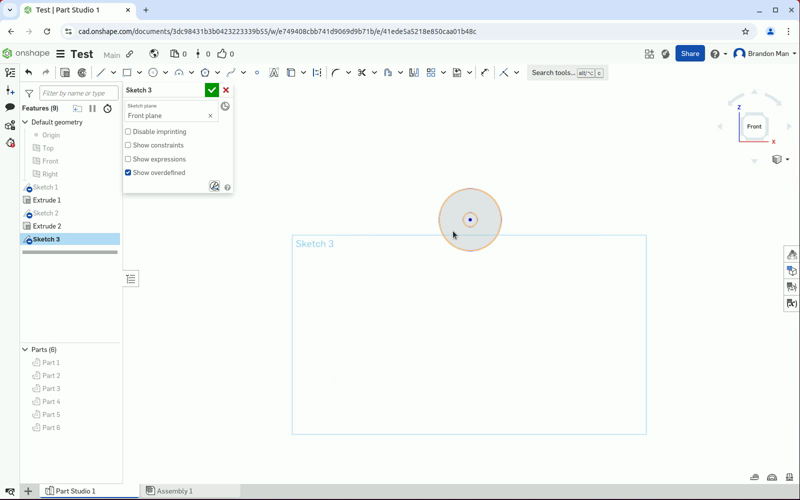
scroll(6)
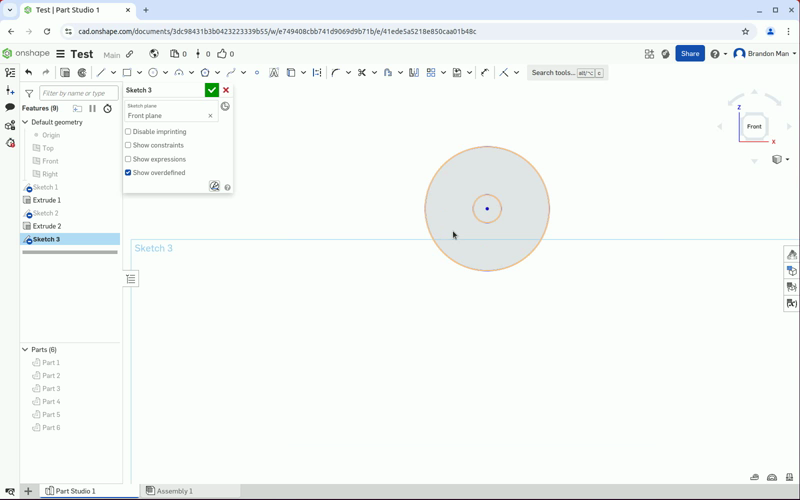
scroll(6)
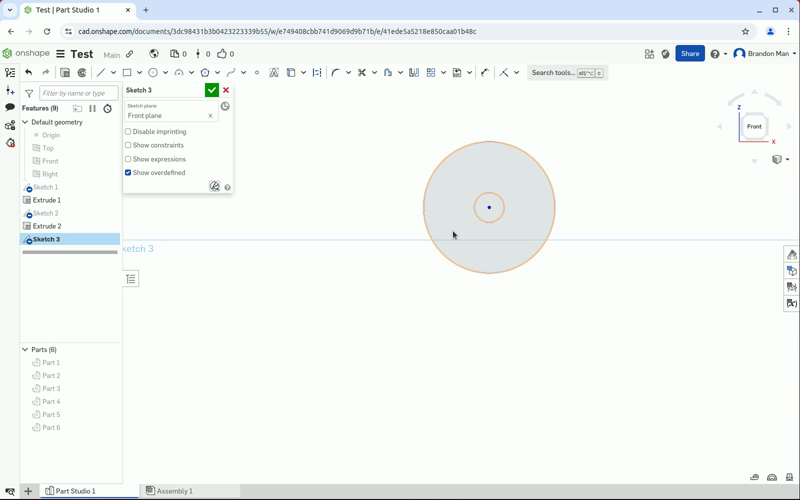
scroll(6)
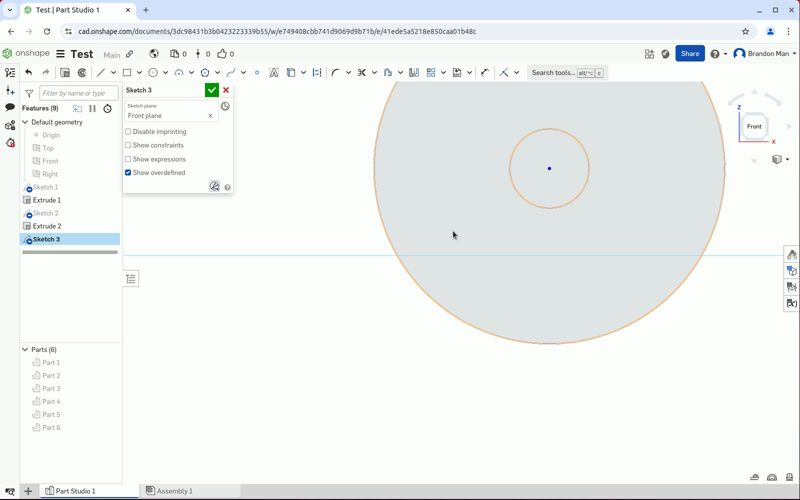
click(453, 230)
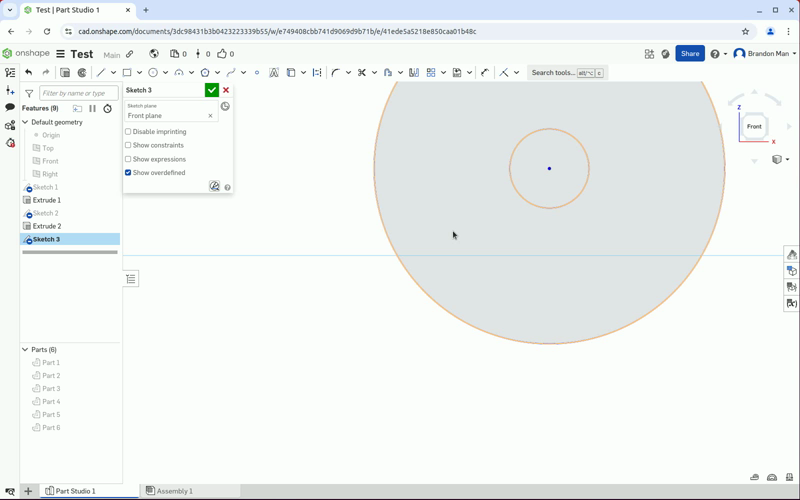
scroll(-6)
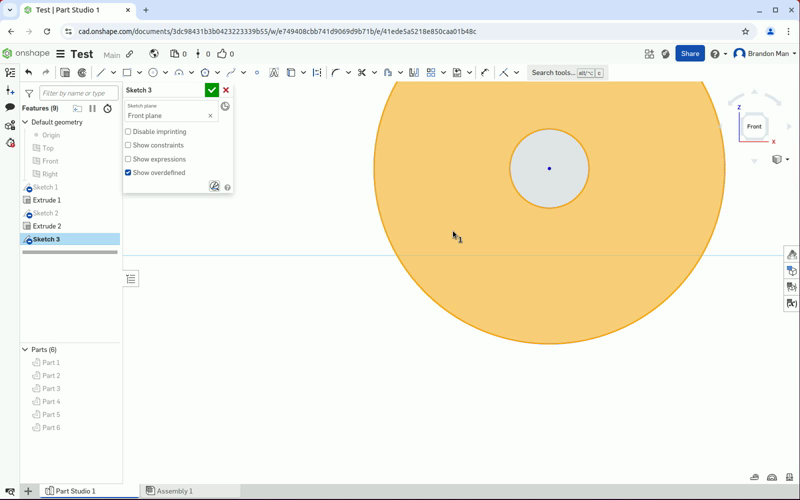
scroll(-6)
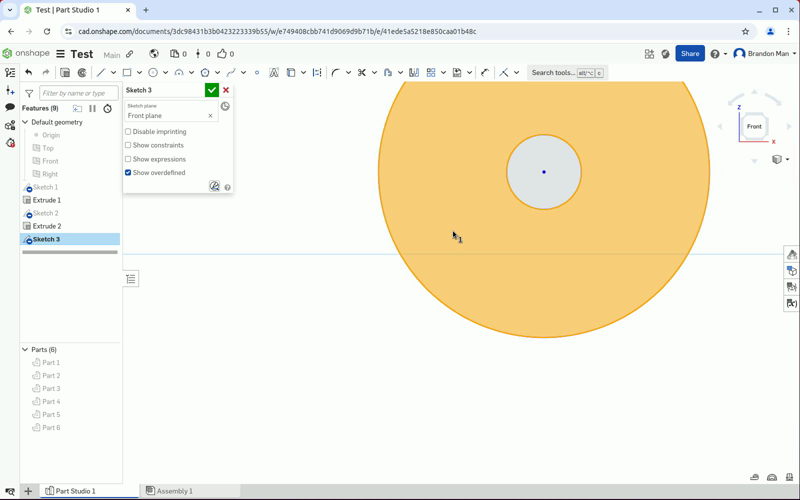
scroll(-6)
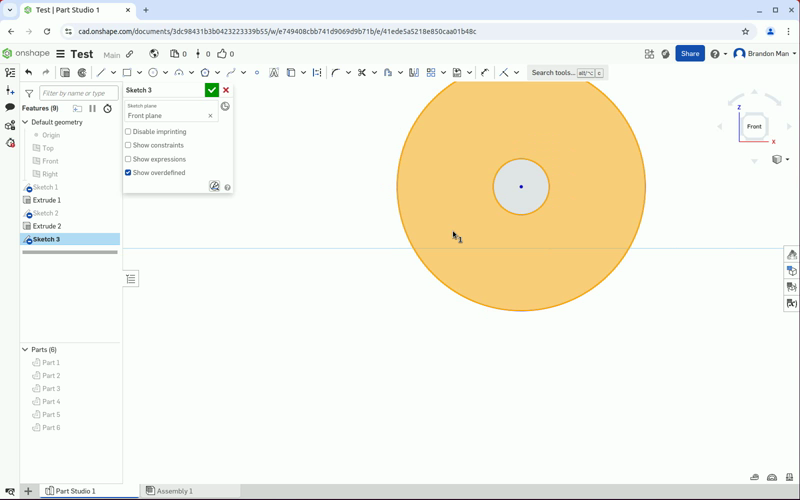
scroll(-6)
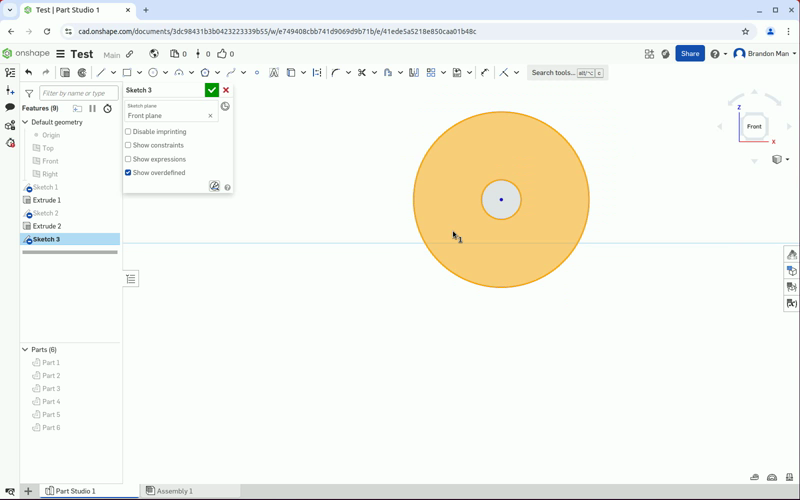
scroll(-6)
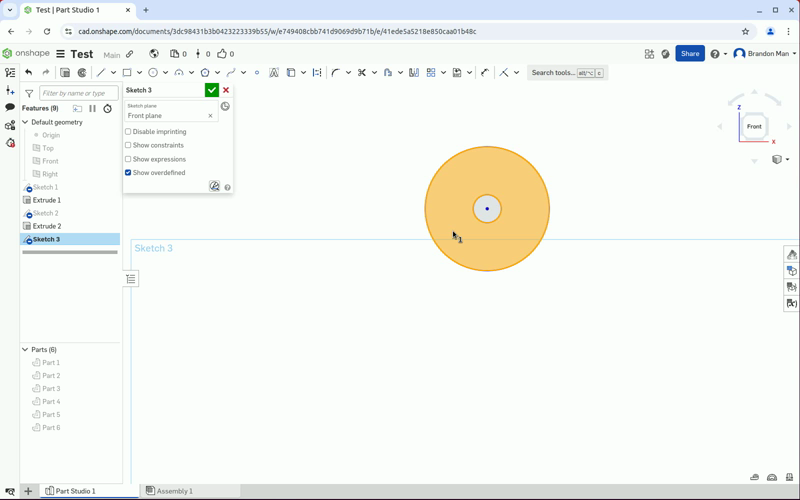
scroll(-6)
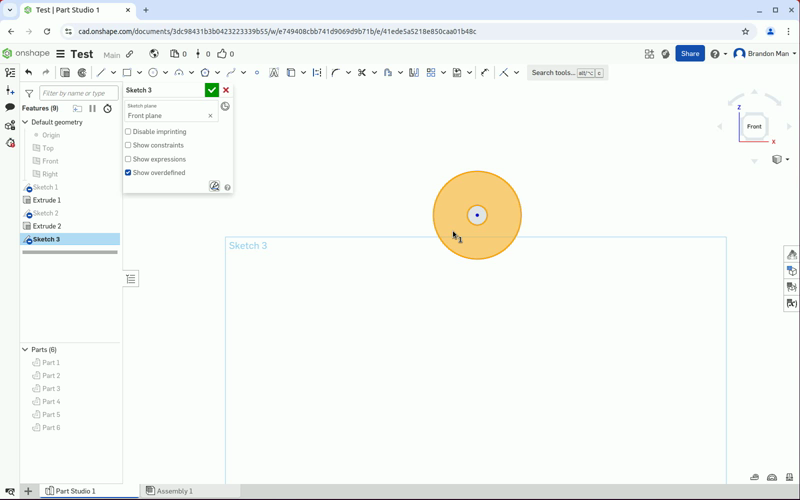
scroll(-6)
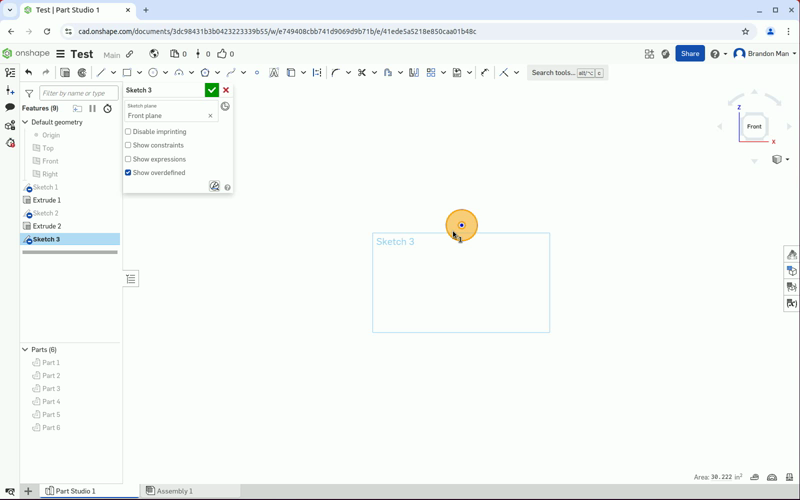
mouse_move(73, 352)
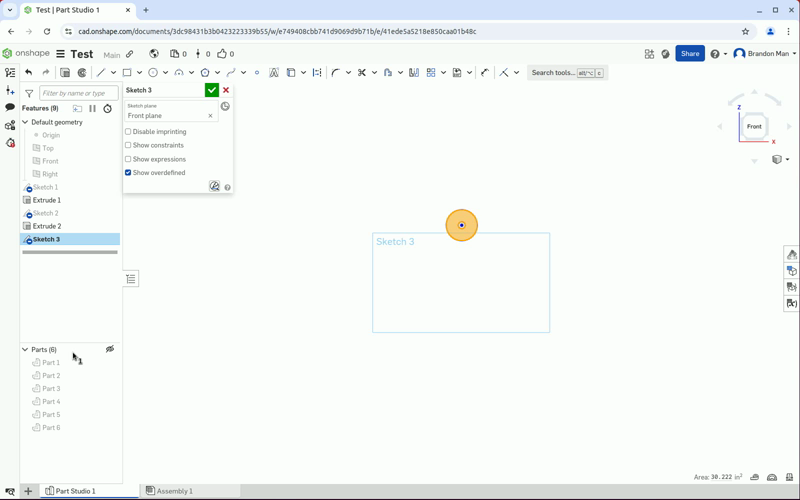
key(shift+y)
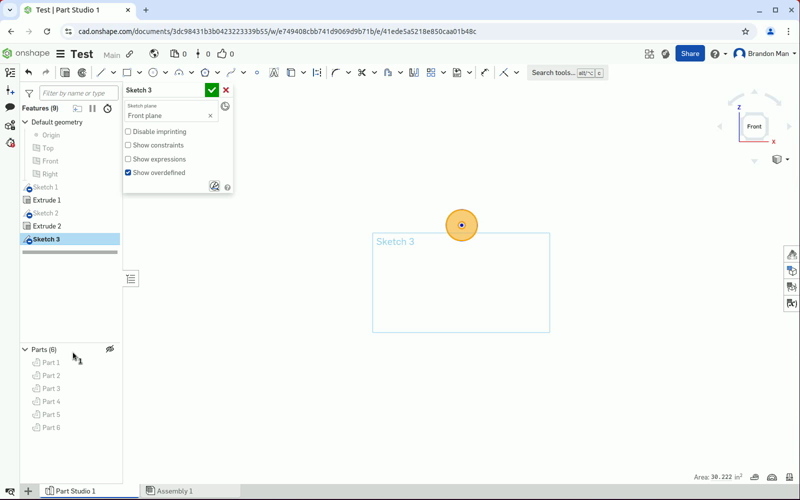
key(shift+e)
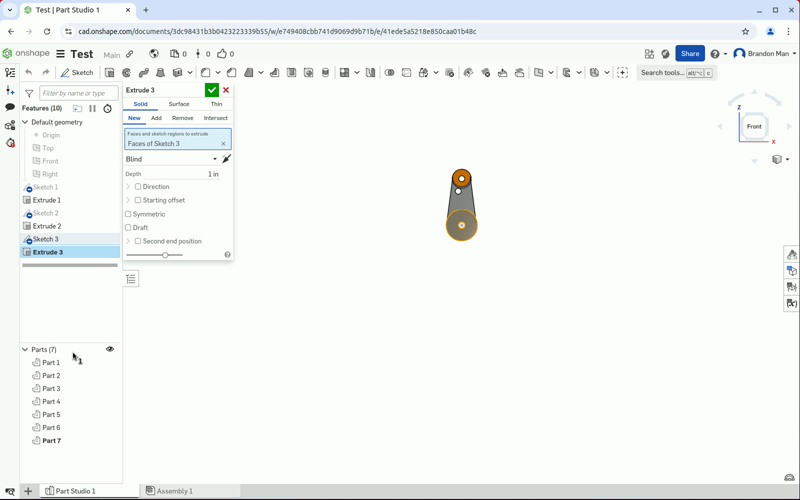
mouse_move(143, 106)
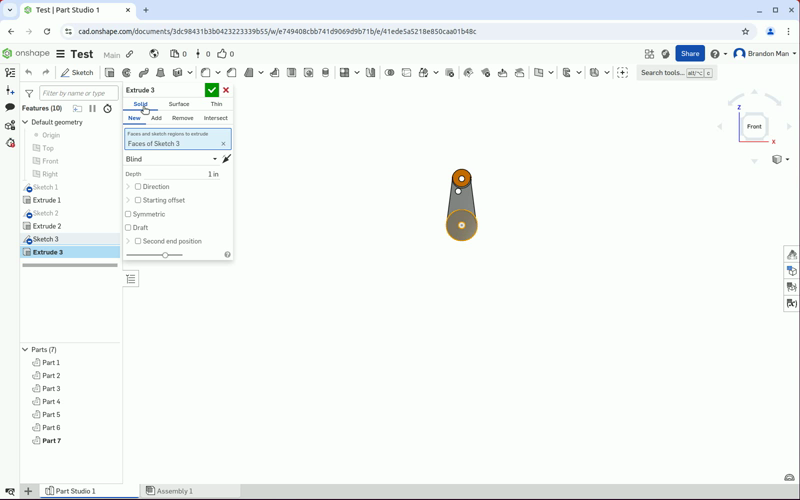
click(143, 106)
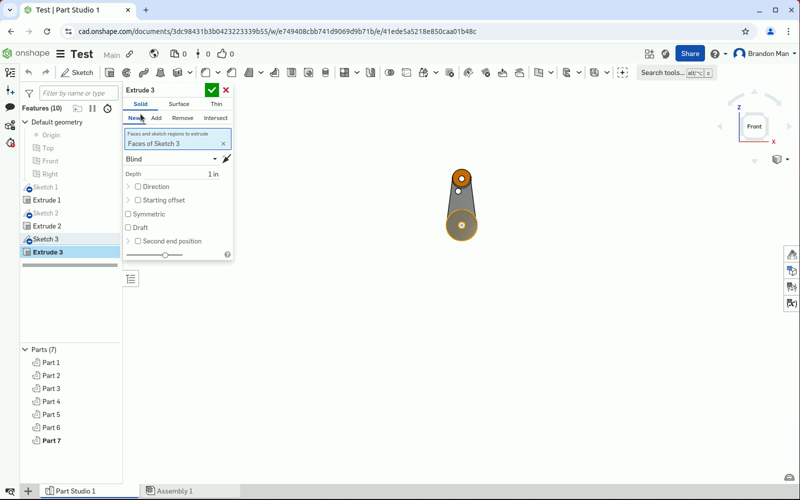
mouse_move(137, 120)
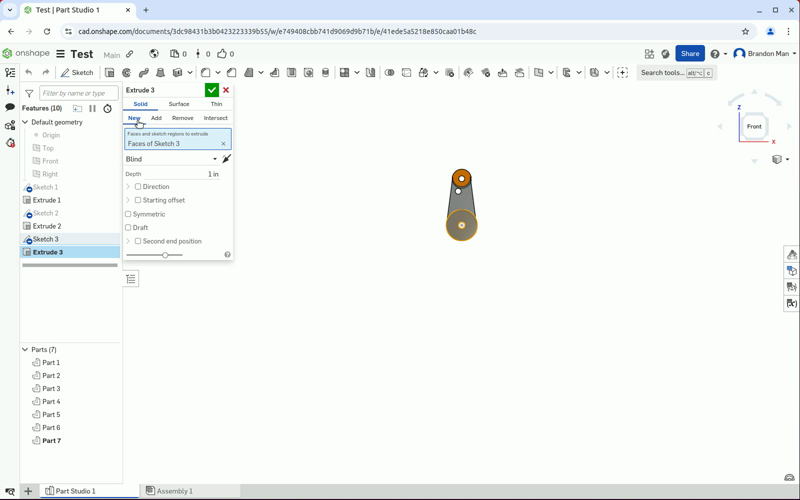
click(137, 120)
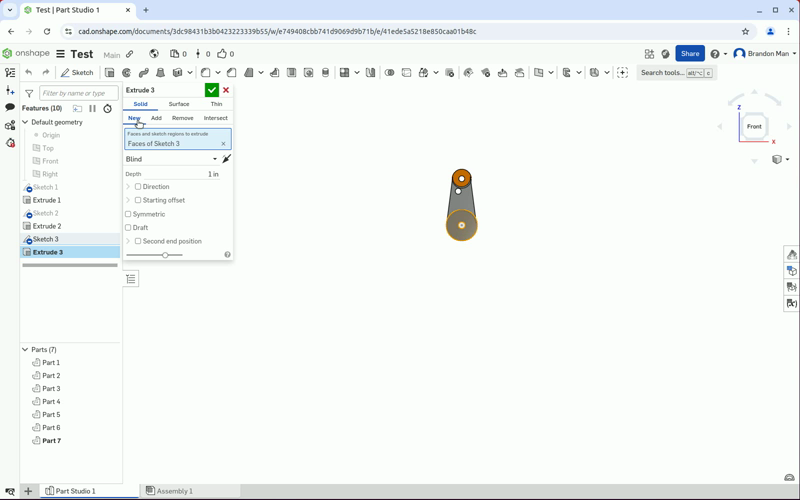
key(tab, 4)
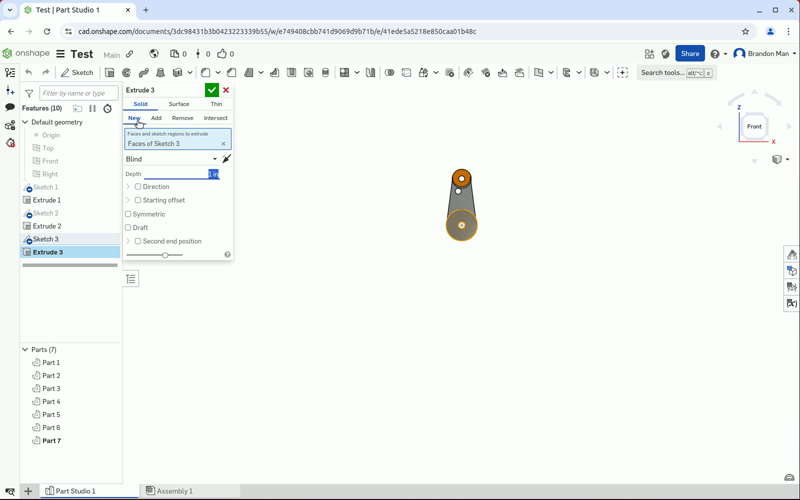
text(0.481)
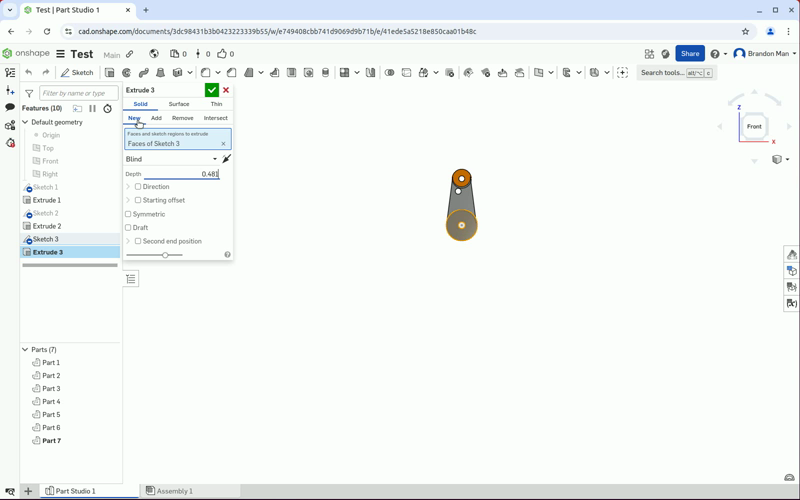
key(enter)
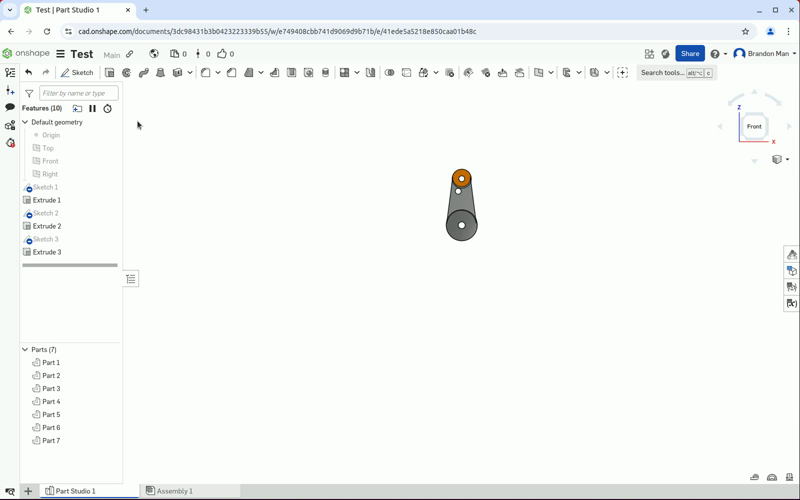
key(shift+h)
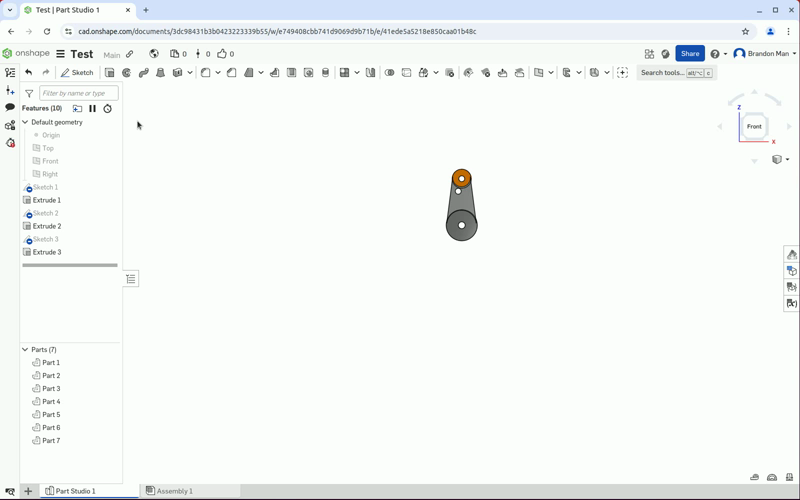
key(shift+h)
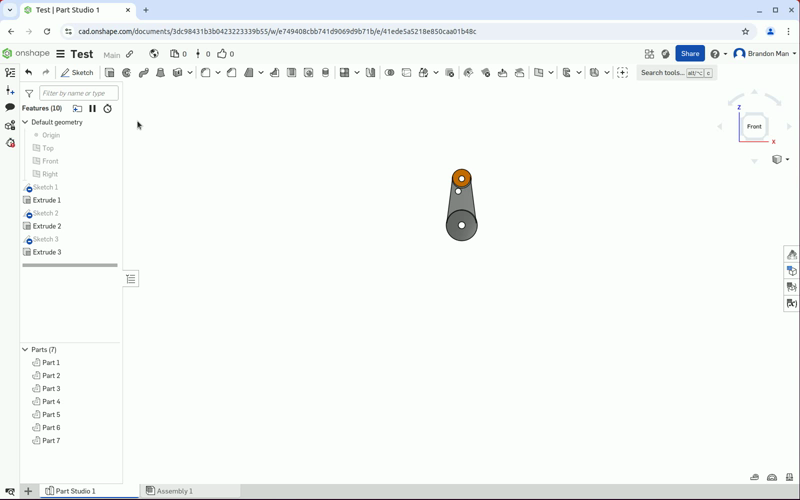
mouse_move(73, 189)
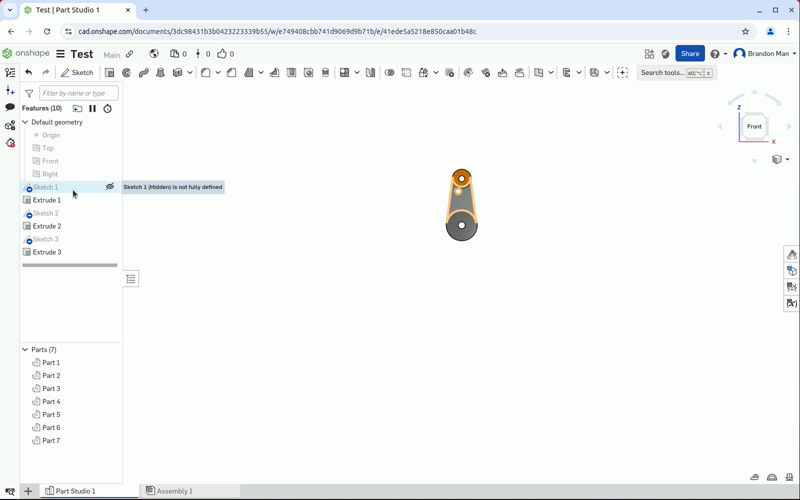
click(73, 189)
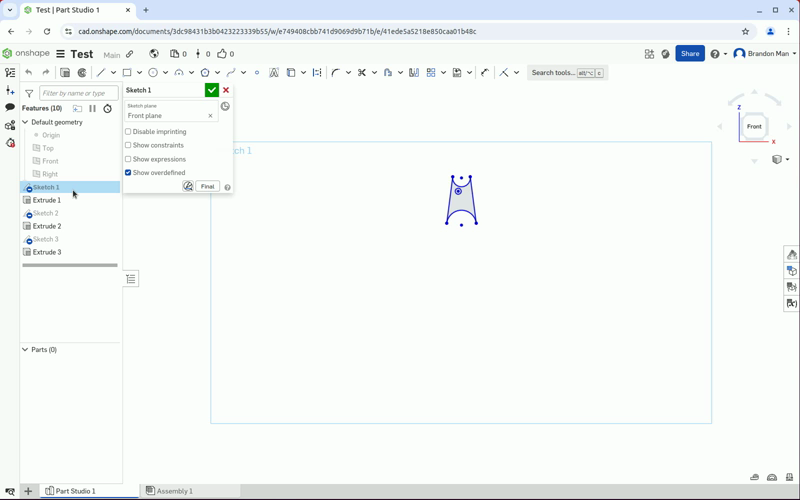
mouse_move(229, 92)
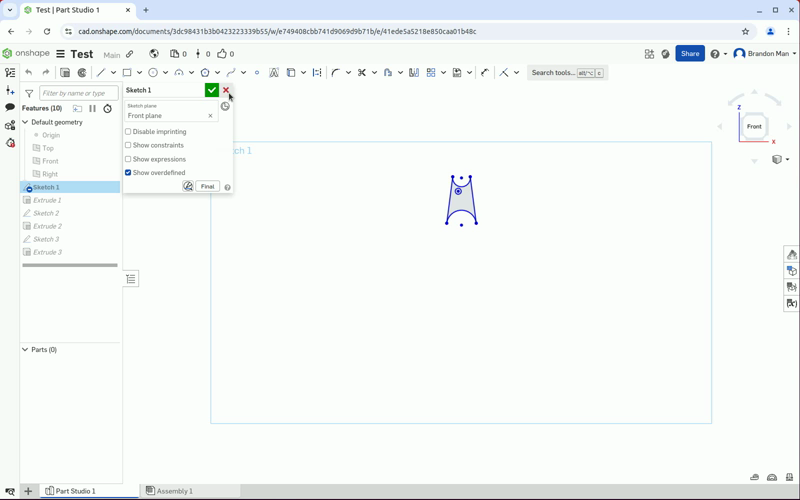
click(229, 92)
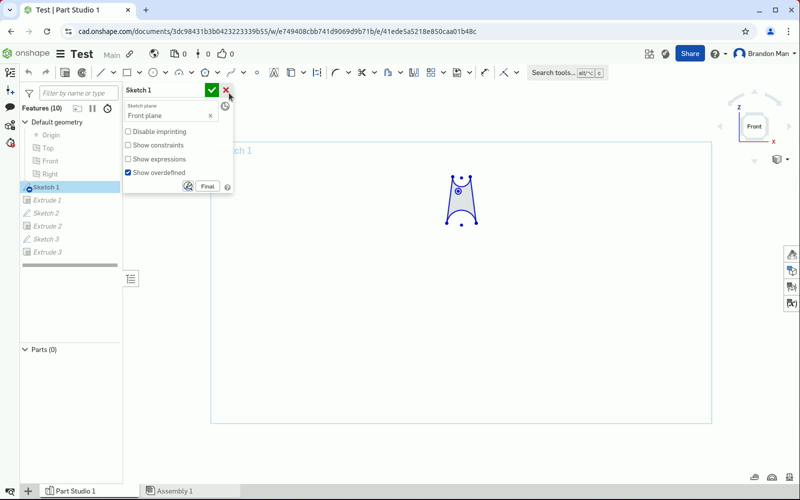
key(shift+s)
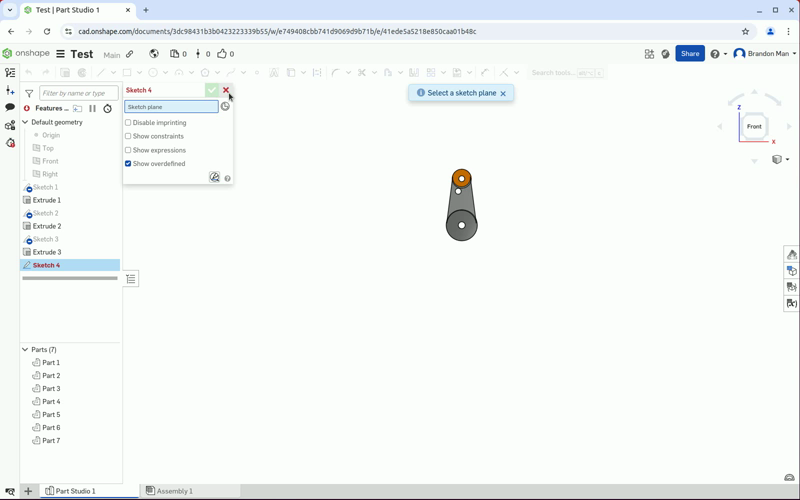
mouse_move(73, 163)
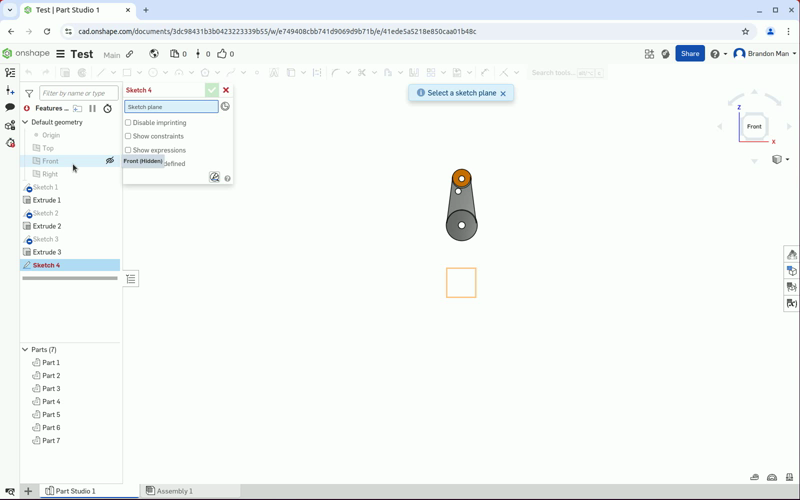
click(73, 163)
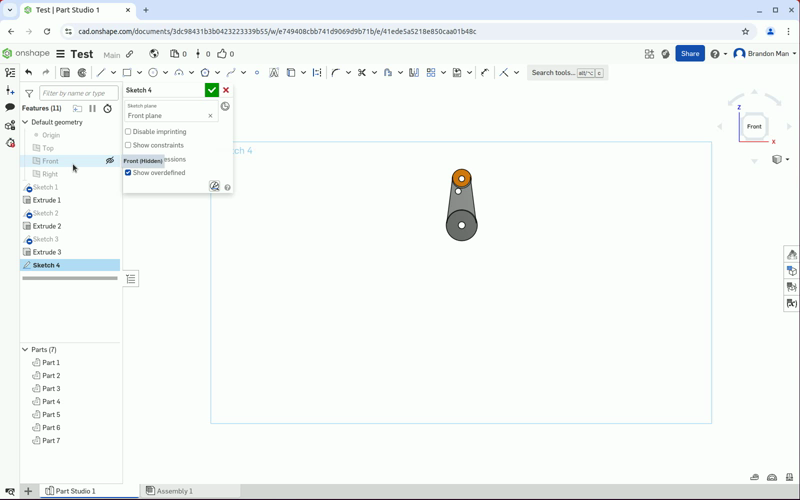
mouse_move(73, 352)
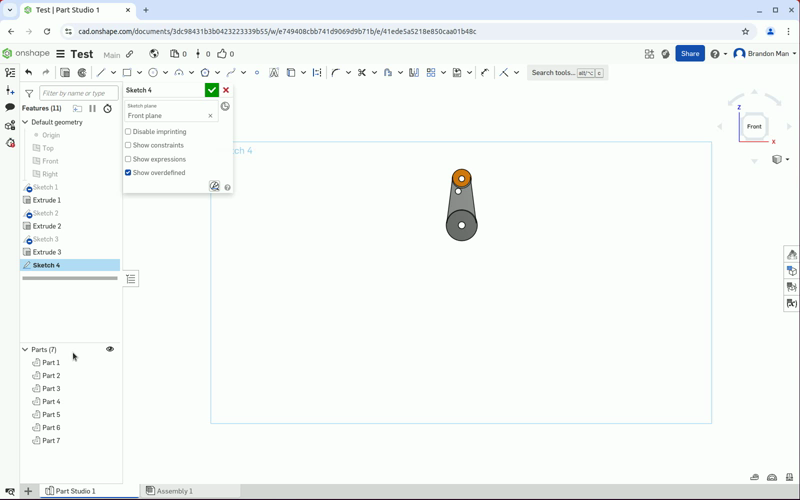
key(y)
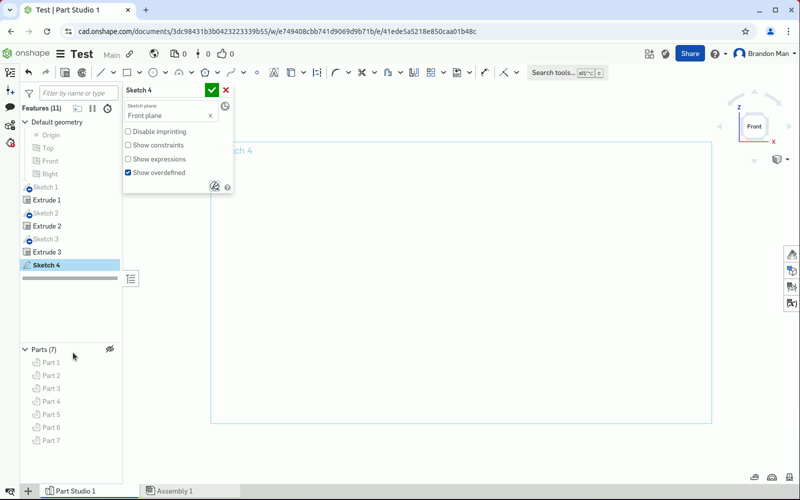
key(a)
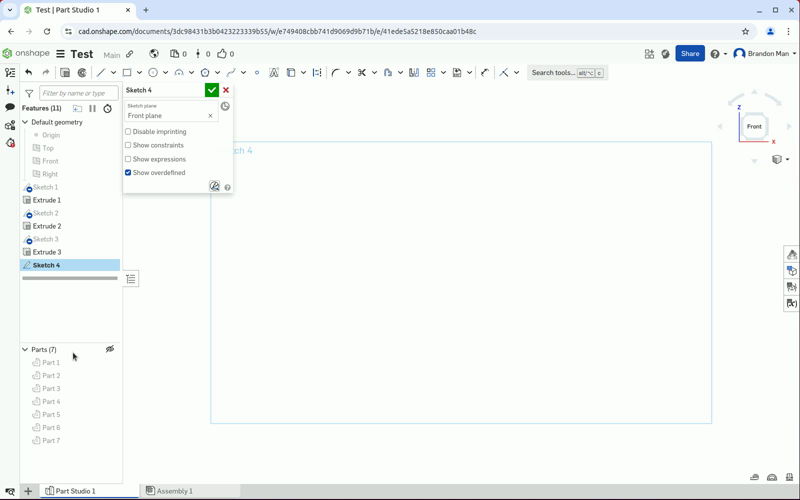
key_down(shift)
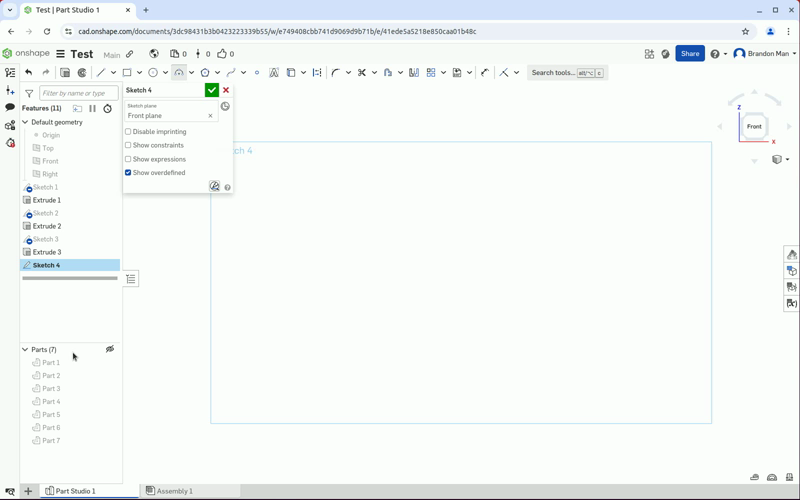
mouse_move(460, 274)
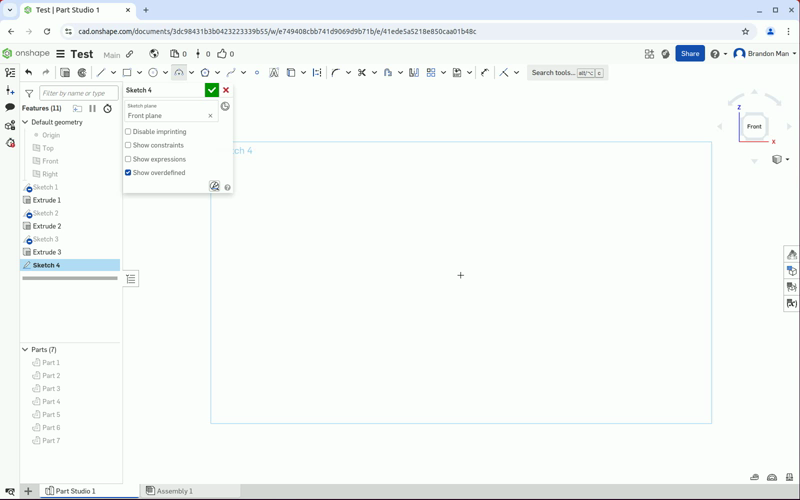
click(460, 274)
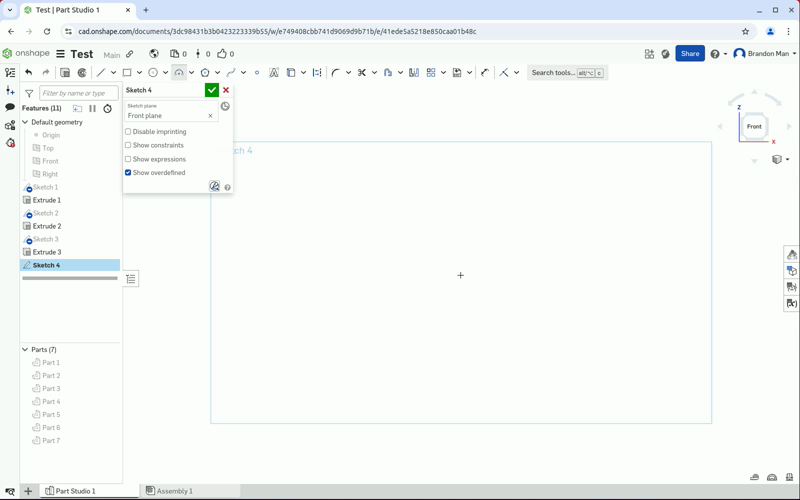
key_up(shift)
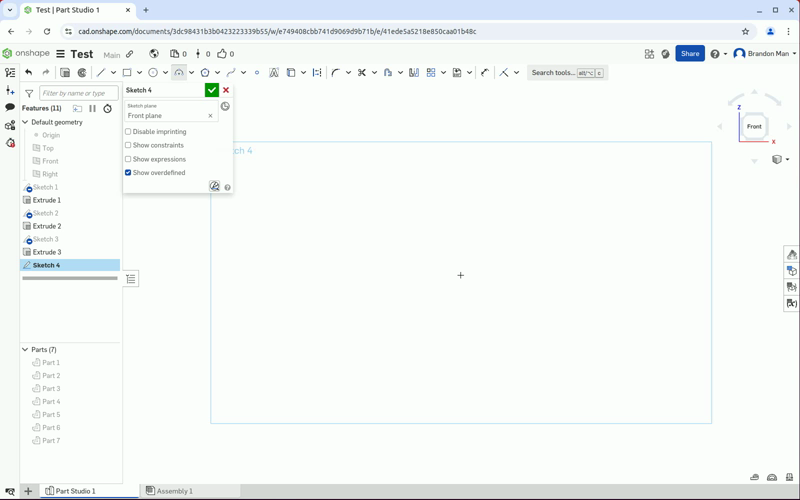
key_down(shift)
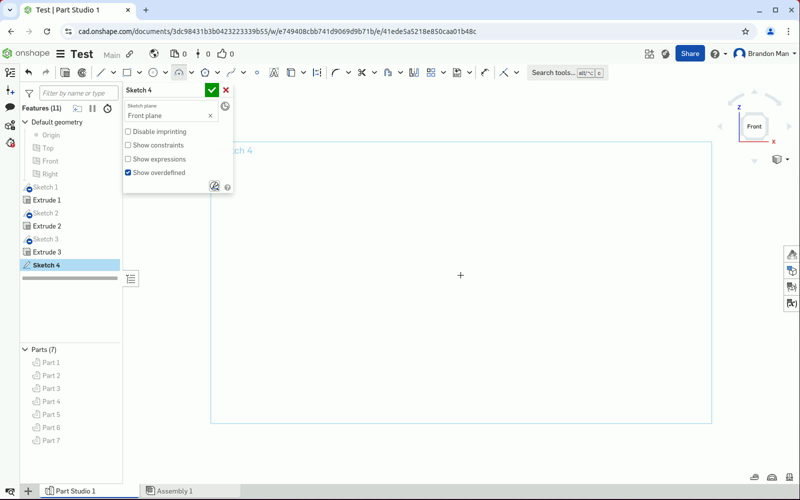
mouse_move(461, 292)
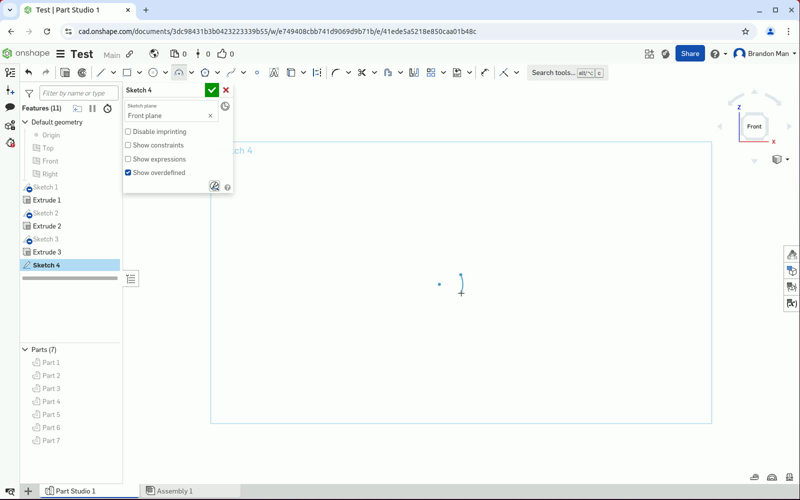
click(461, 292)
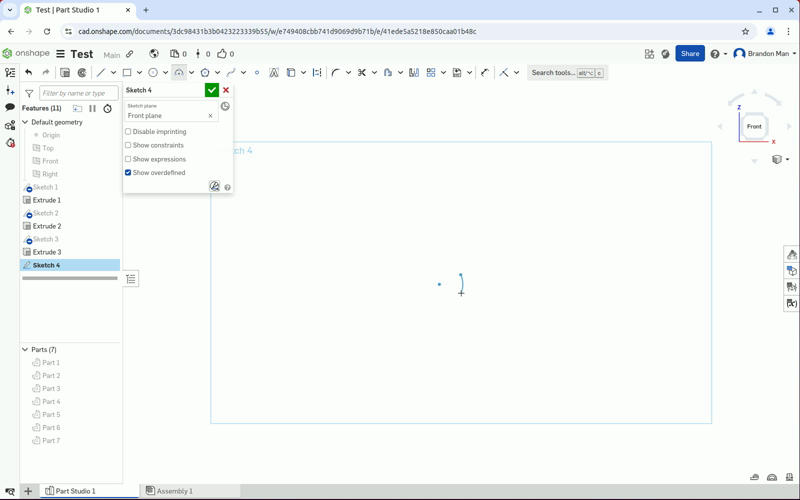
mouse_move(469, 283)
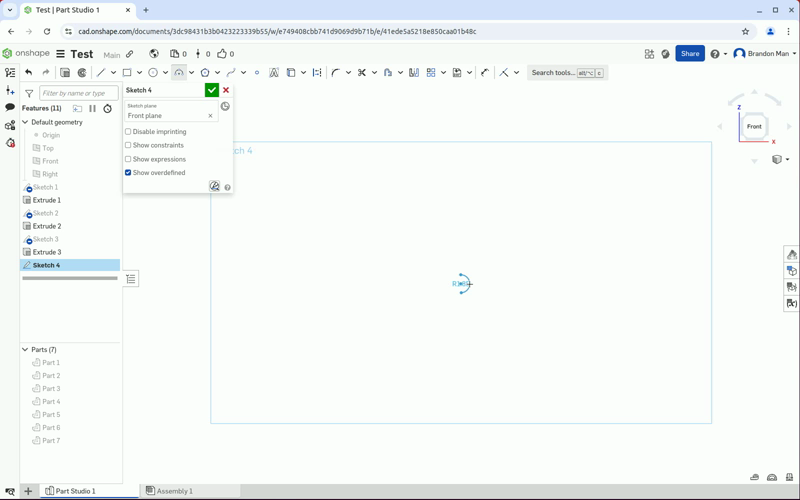
click(469, 283)
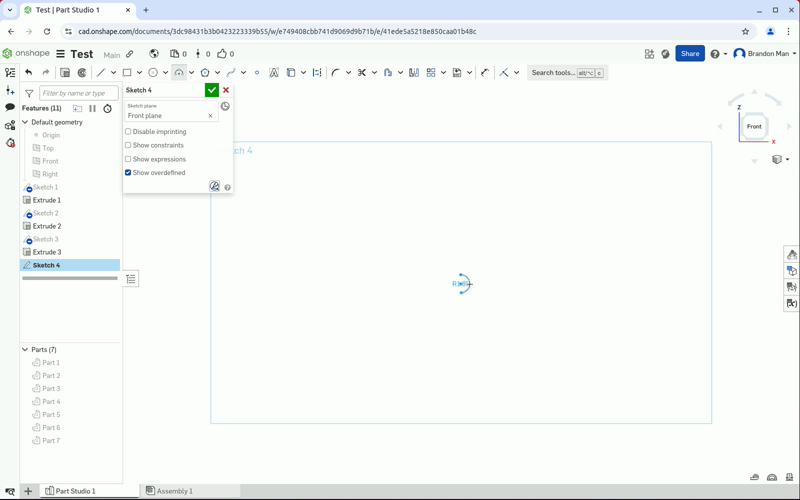
key_up(shift)
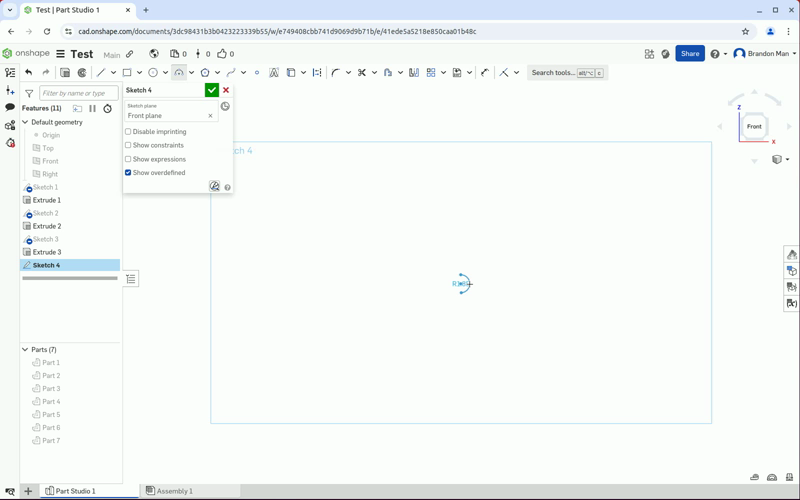
key(esc)
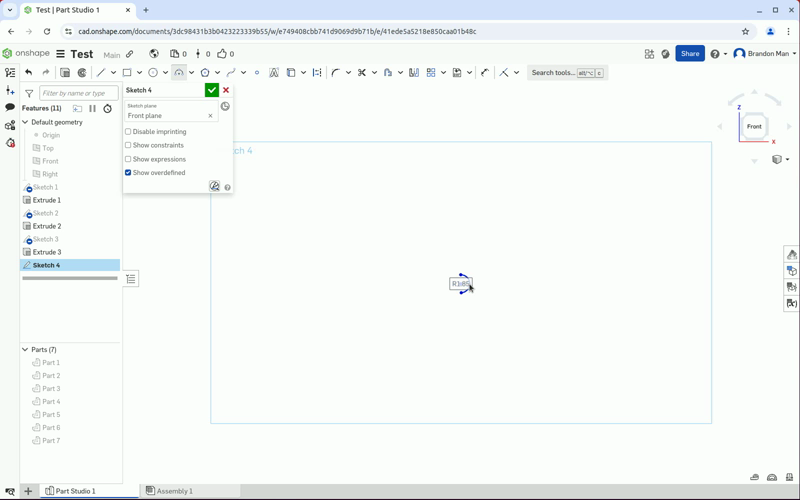
key(l)
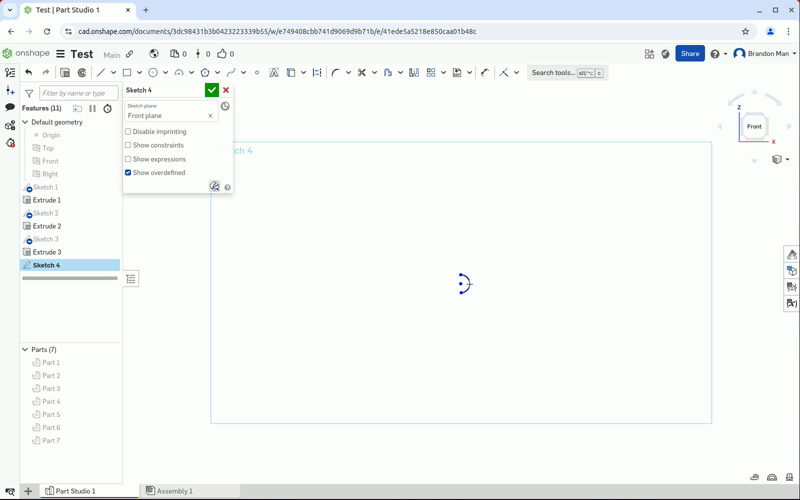
mouse_move(461, 292)
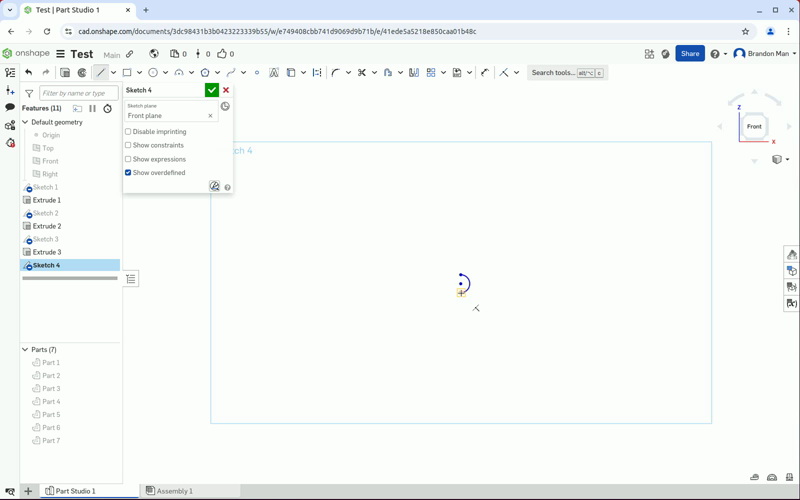
click(461, 292)
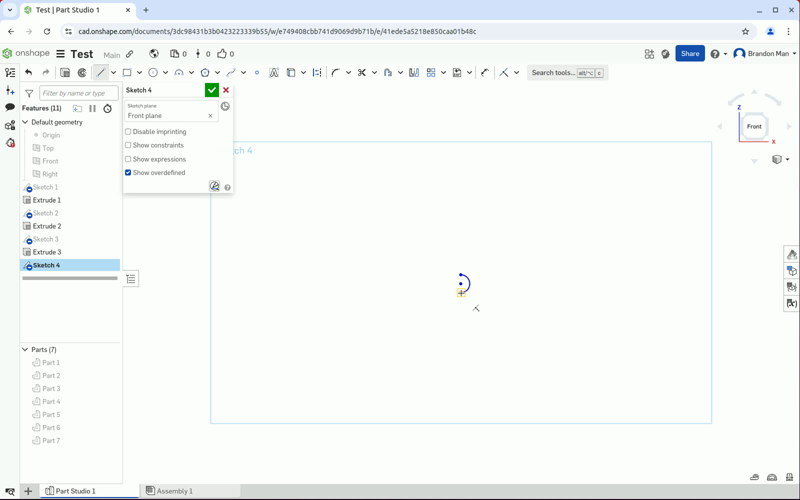
key_down(shift)
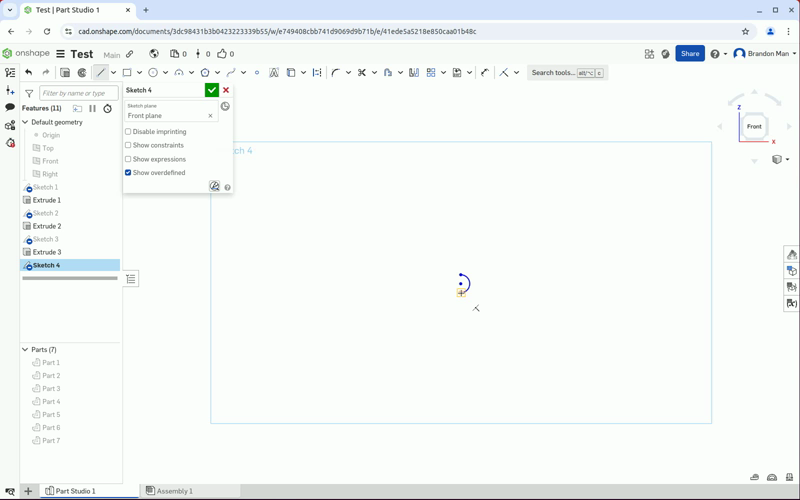
mouse_move(491, 292)
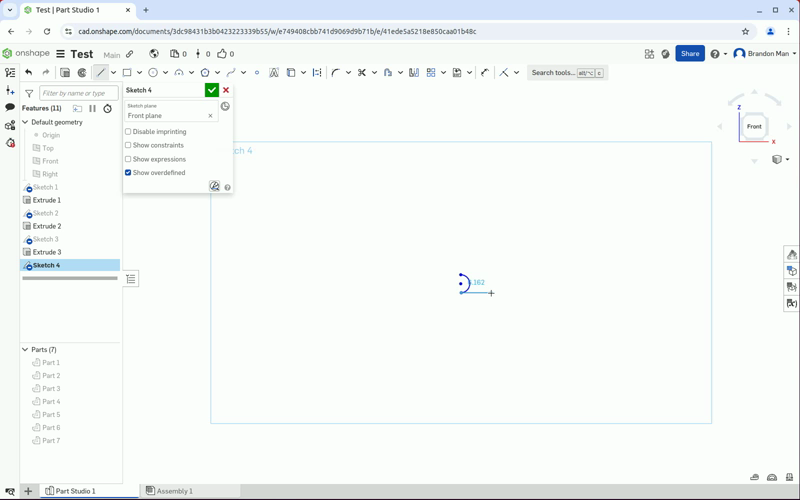
mouse_move(502, 291)
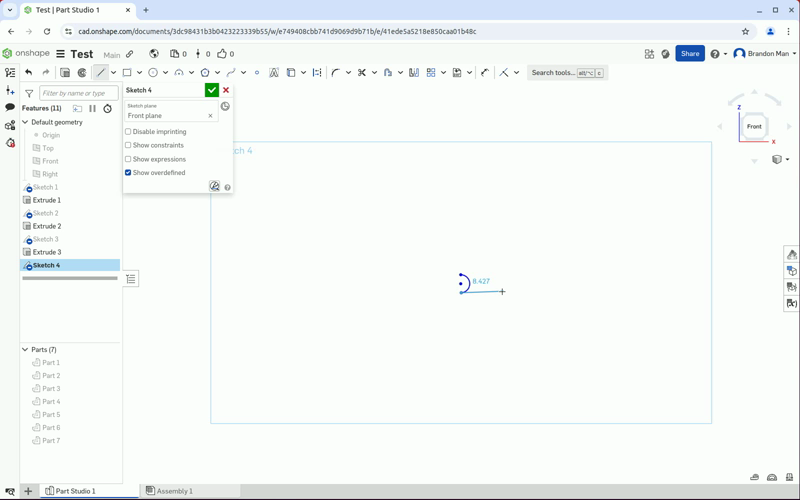
click(502, 291)
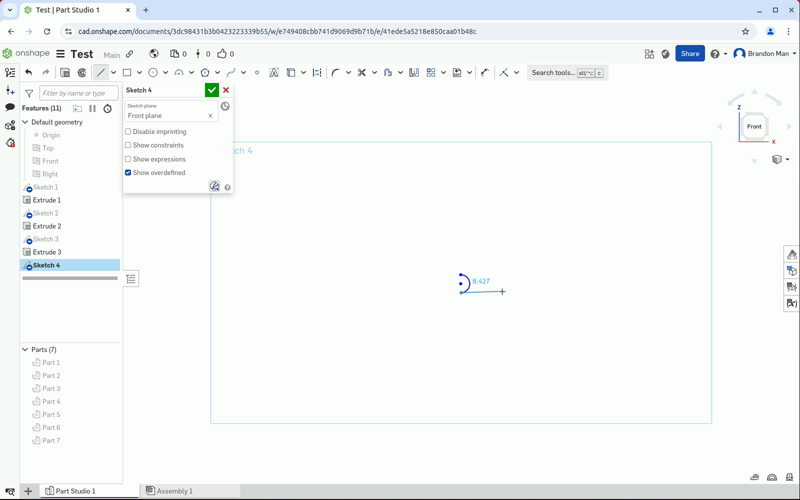
key_up(shift)
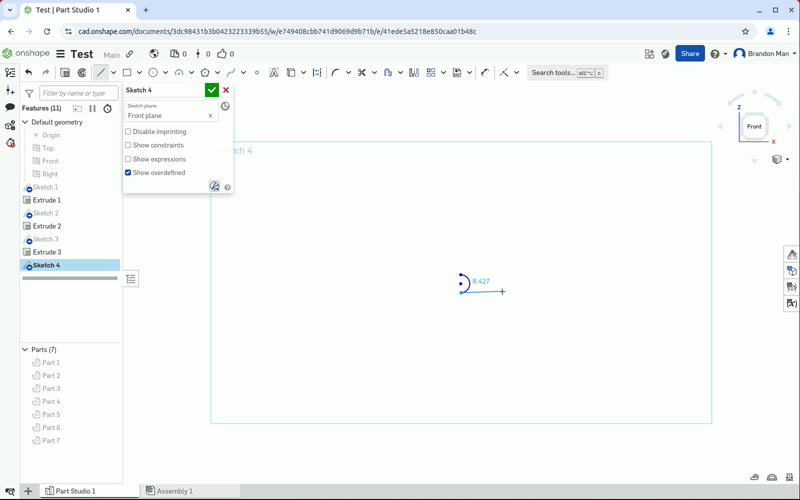
key(esc)
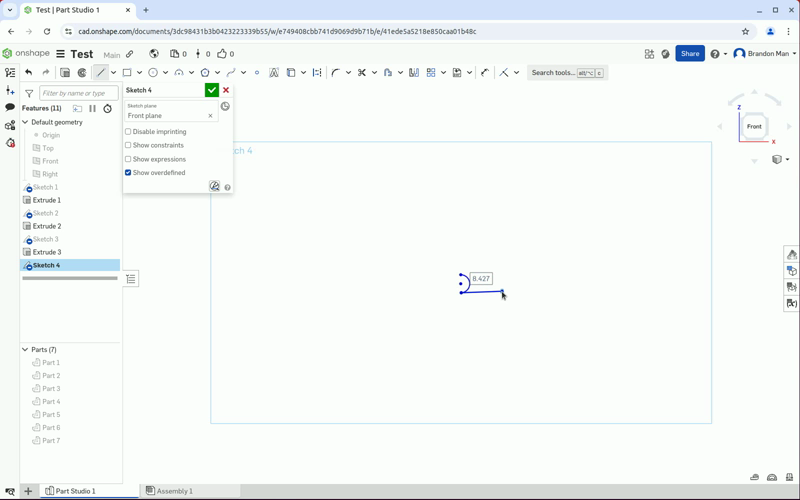
key(a)
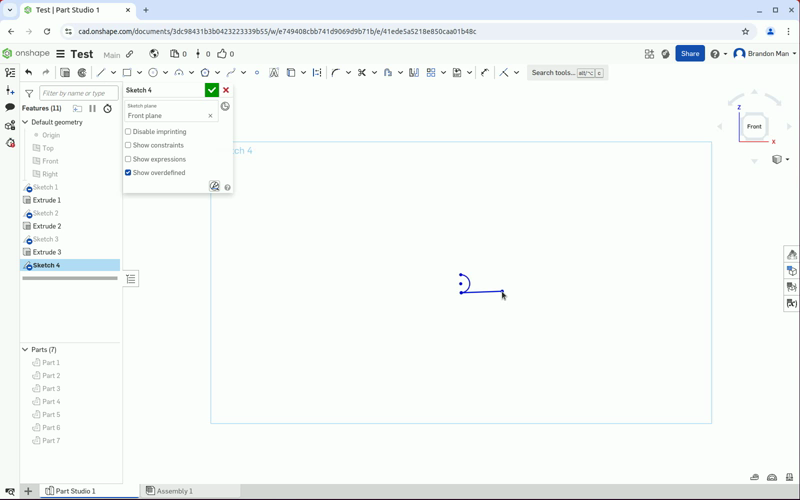
mouse_move(502, 291)
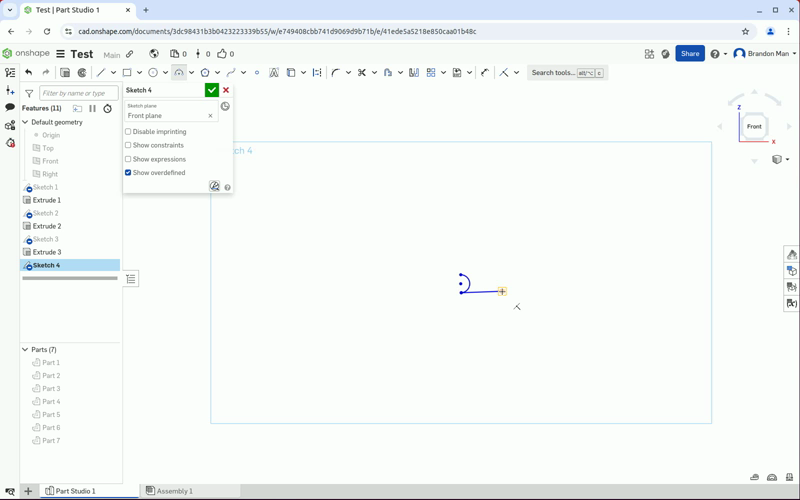
click(502, 291)
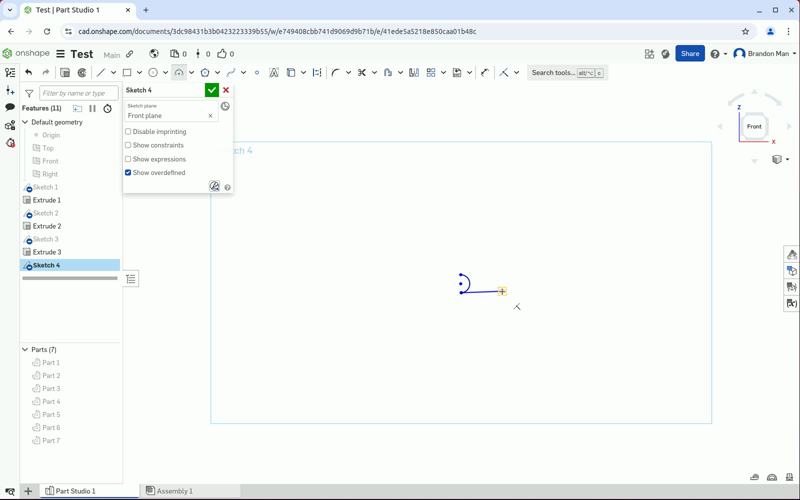
key_down(shift)
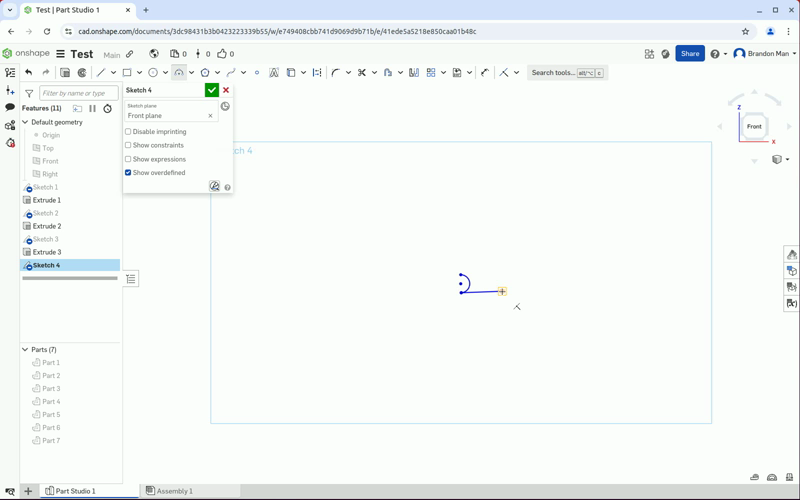
mouse_move(502, 276)
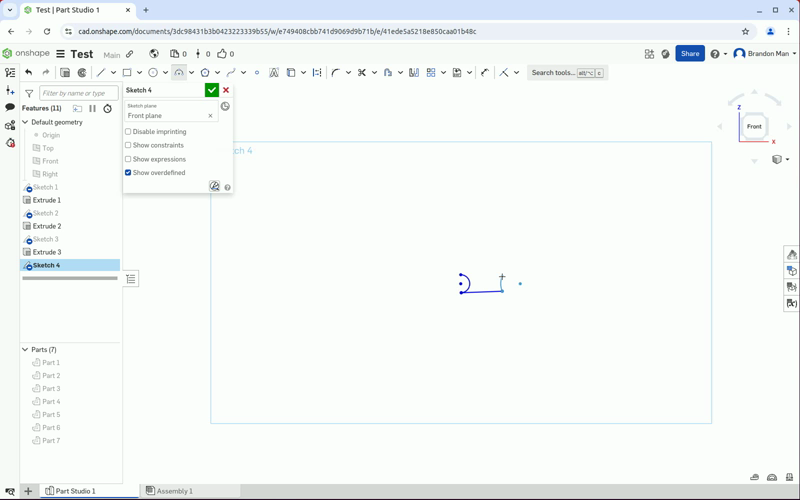
click(502, 276)
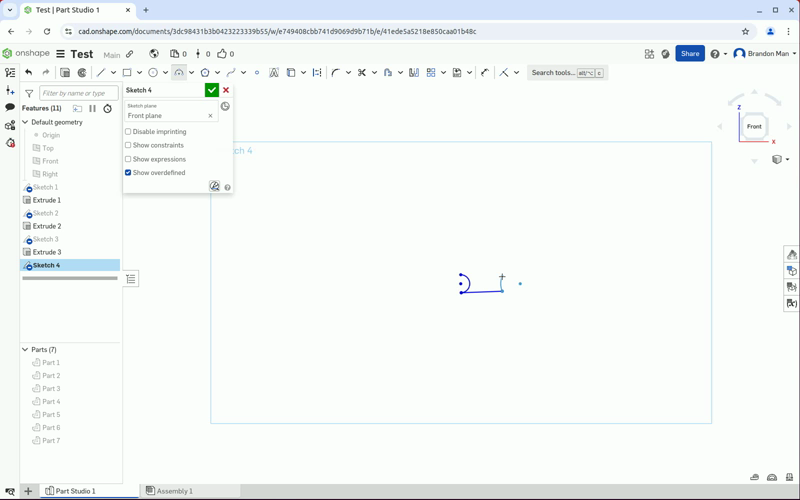
mouse_move(494, 283)
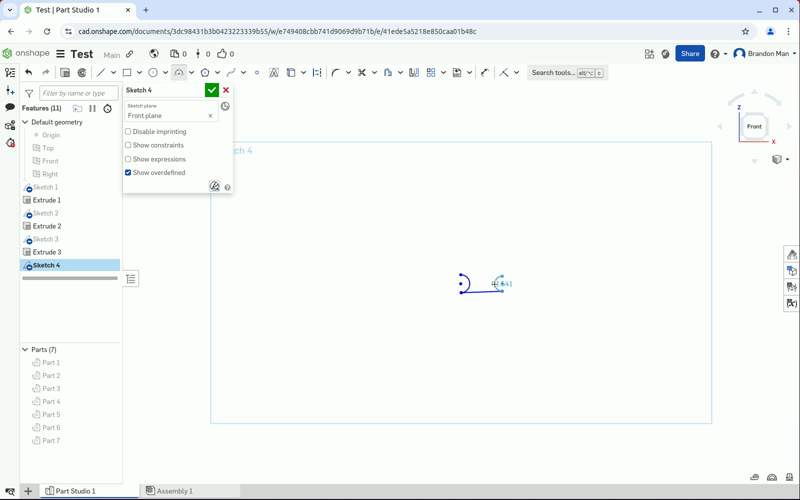
click(494, 283)
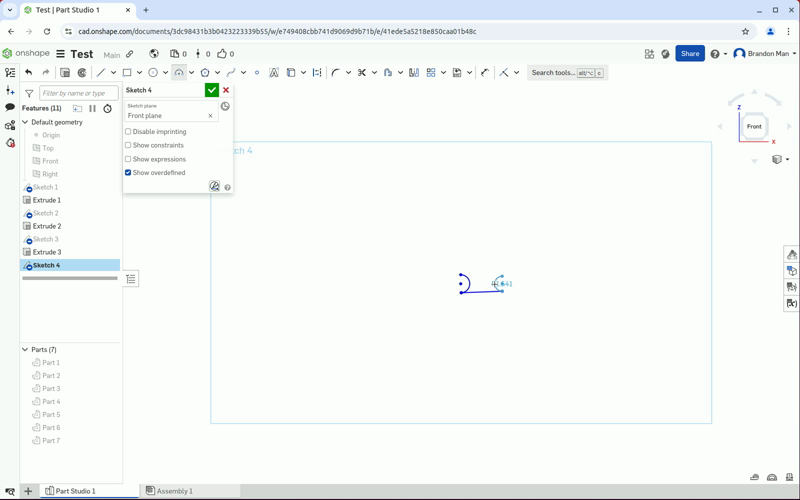
key_up(shift)
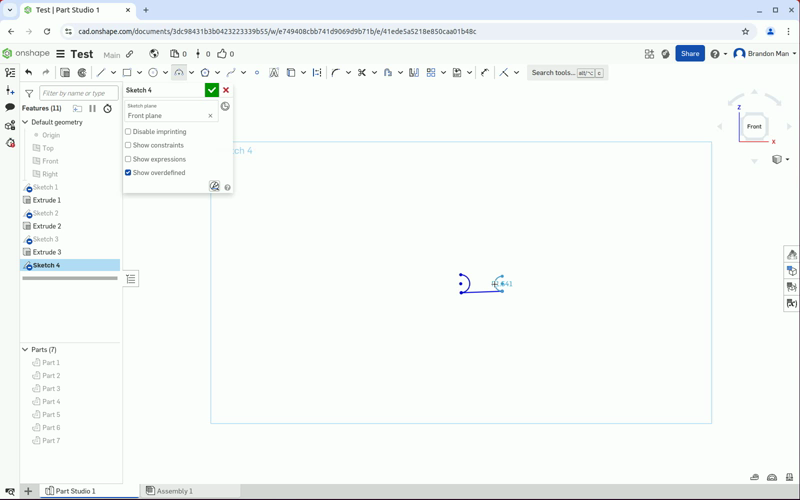
key(esc)
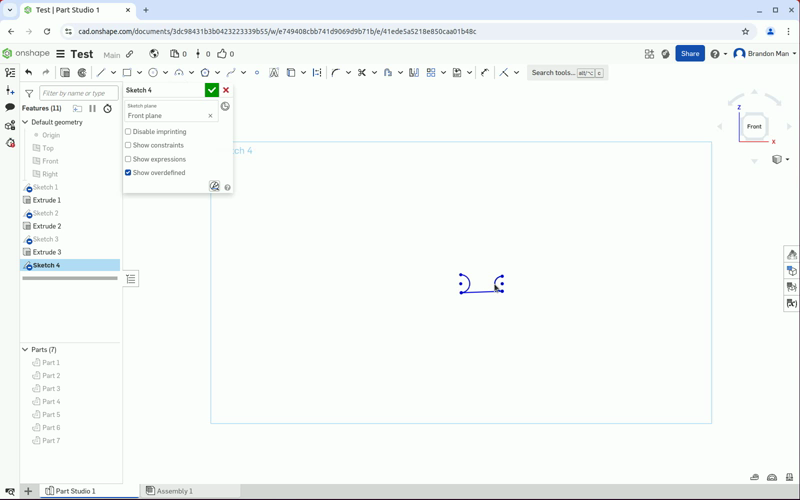
key(l)
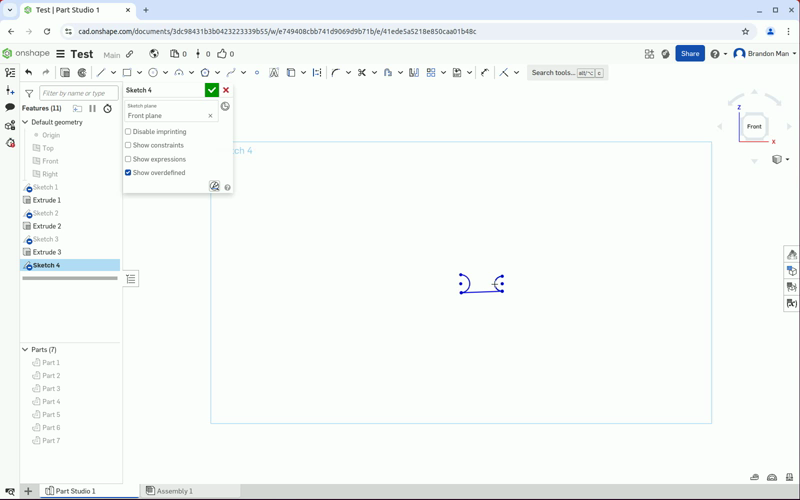
mouse_move(502, 276)
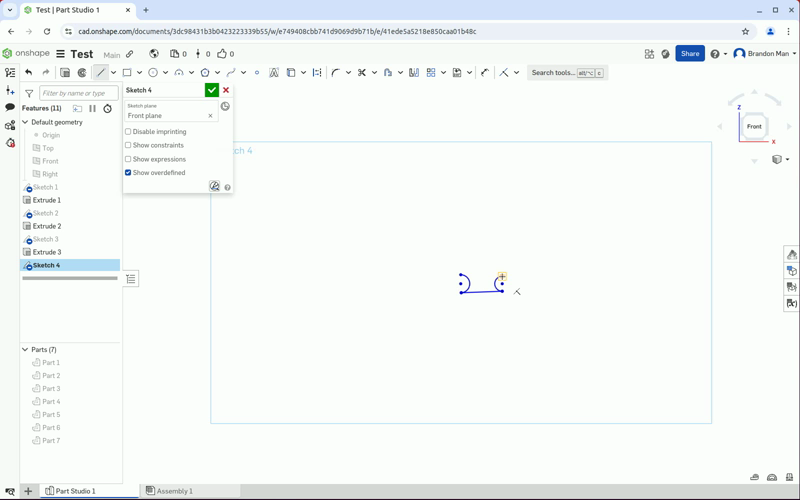
click(502, 276)
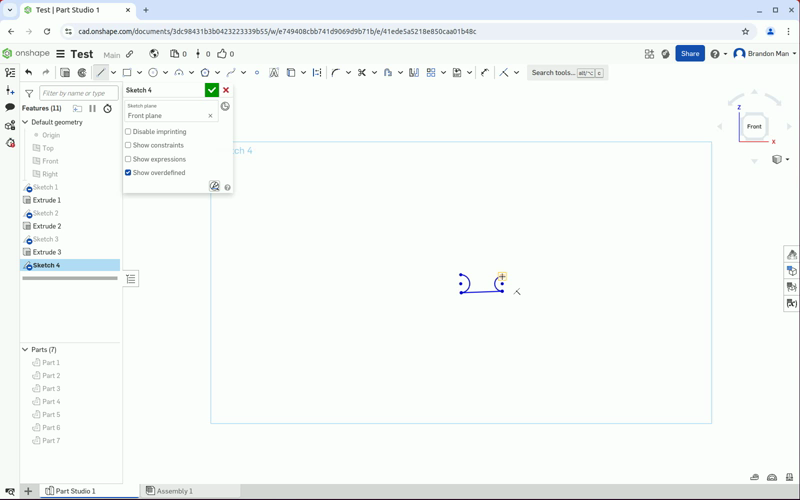
key_down(shift)
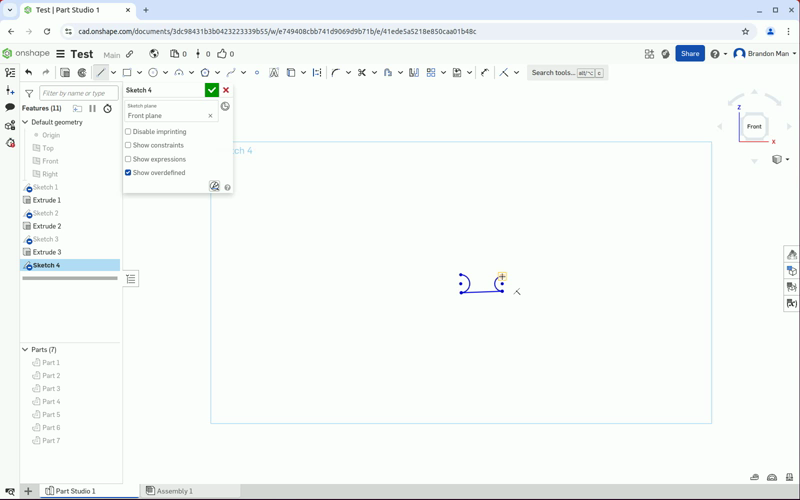
mouse_move(532, 276)
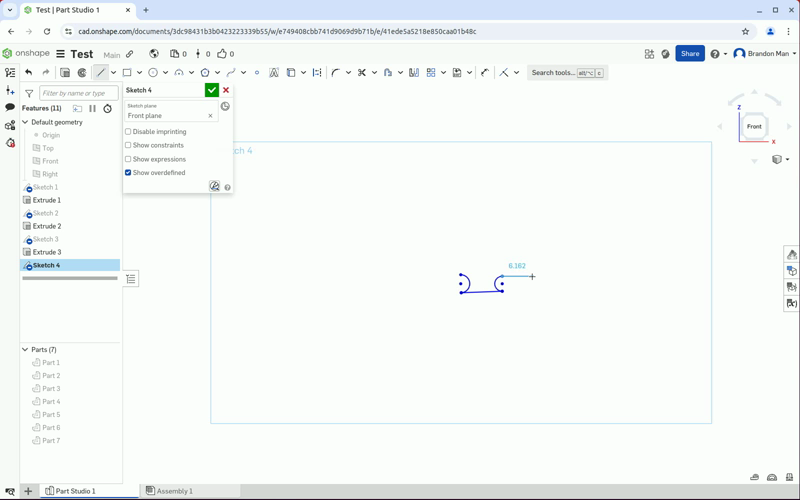
mouse_move(478, 275)
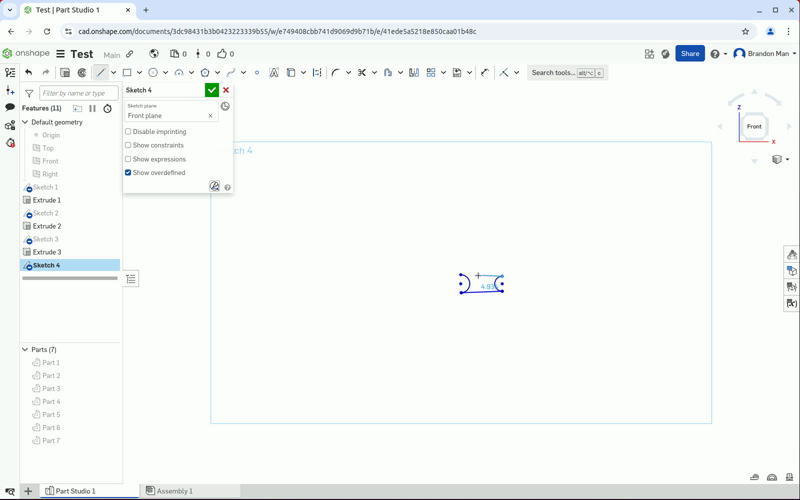
click(478, 275)
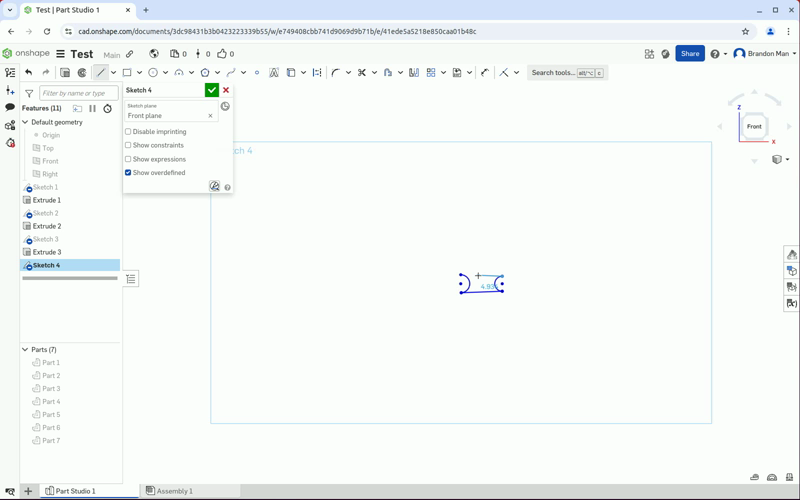
key_up(shift)
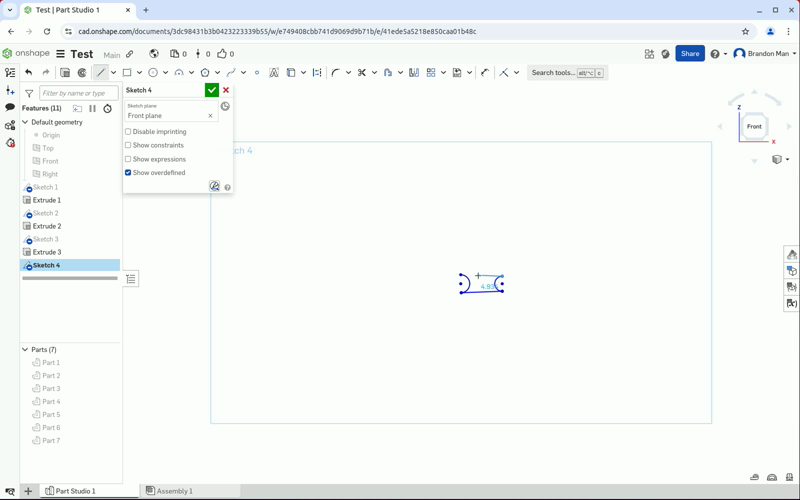
key(esc)
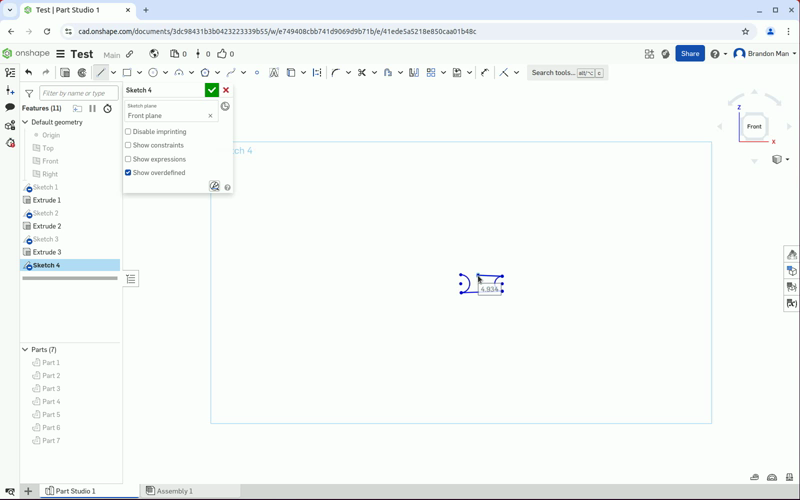
key(a)
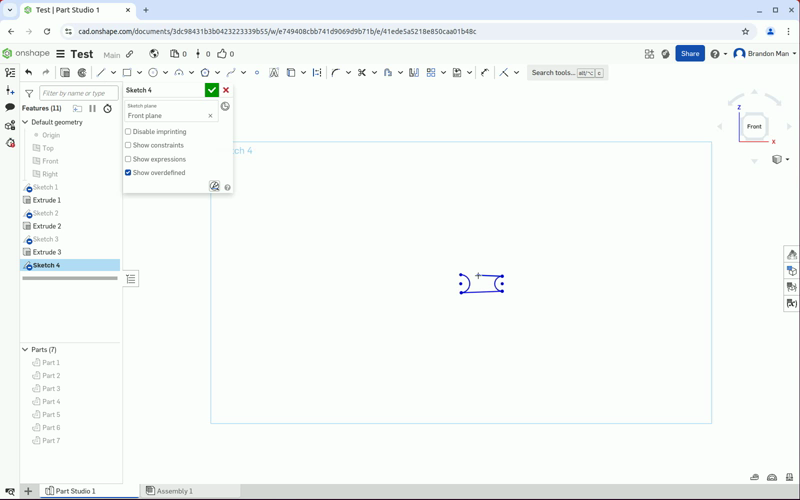
mouse_move(478, 275)
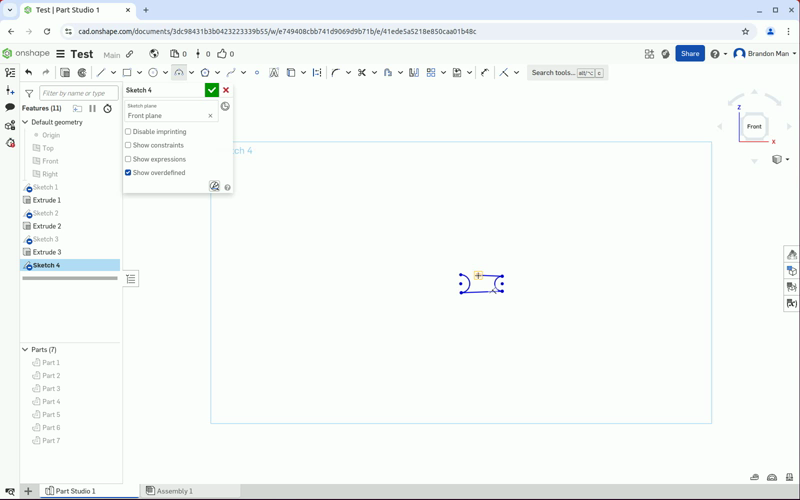
click(478, 275)
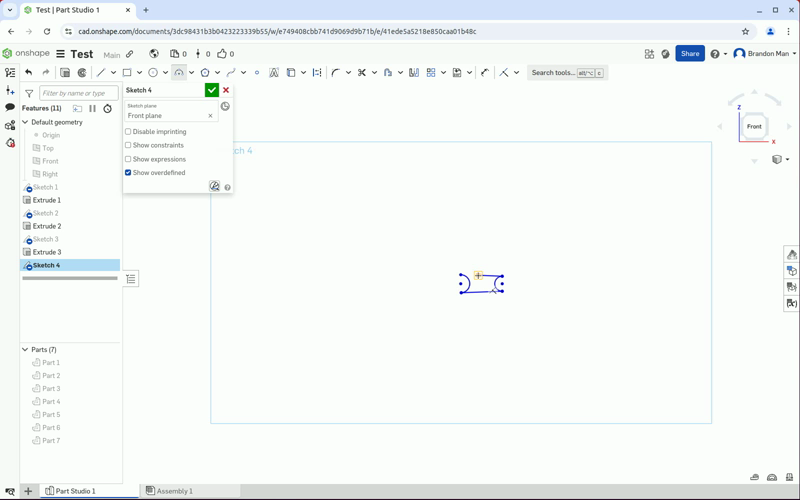
key_down(shift)
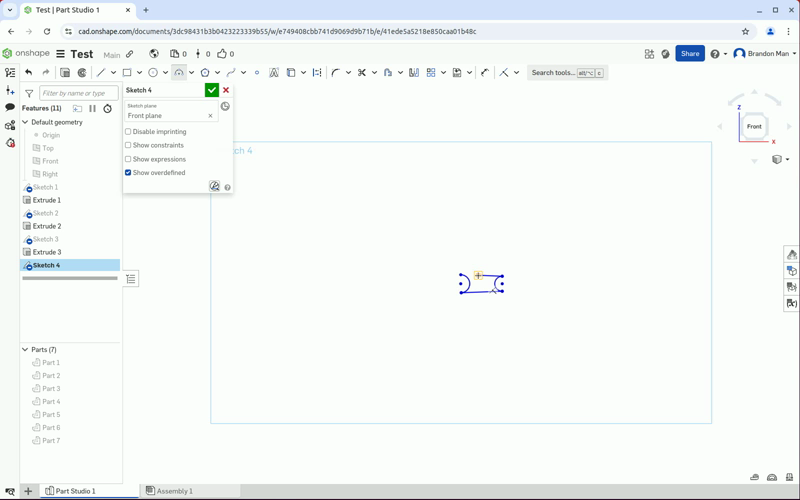
mouse_move(471, 267)
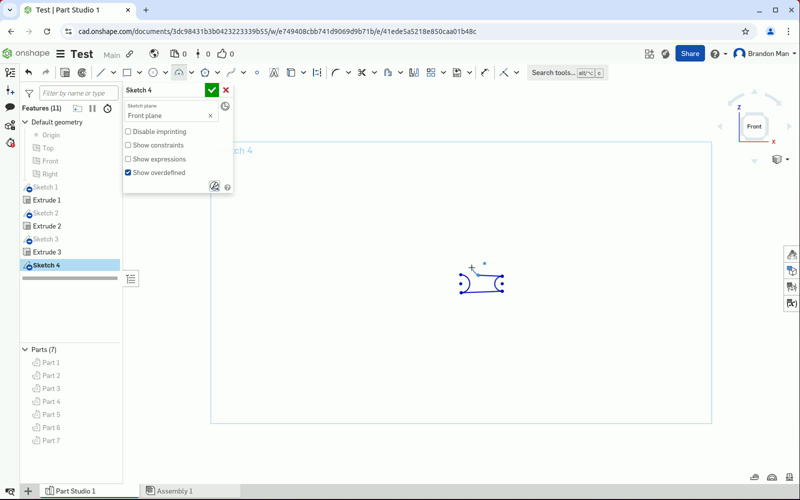
click(471, 267)
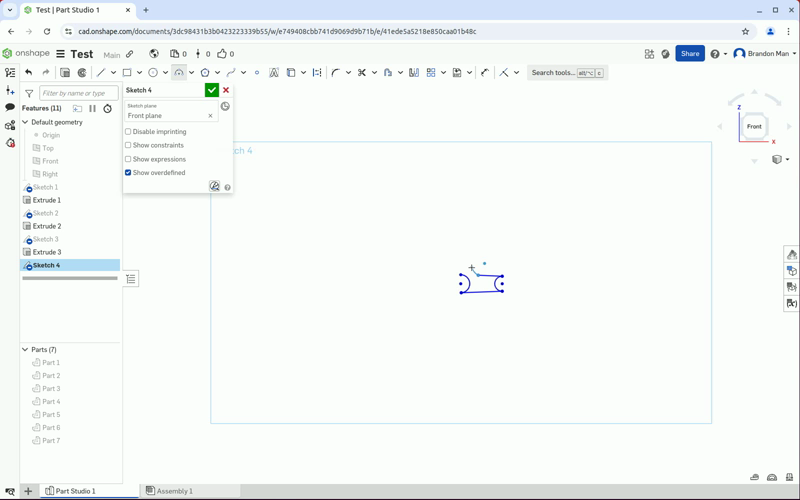
mouse_move(473, 272)
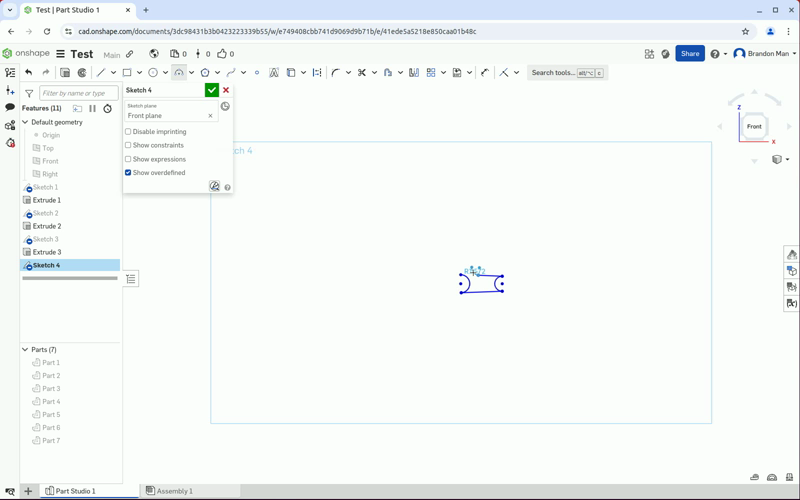
click(473, 272)
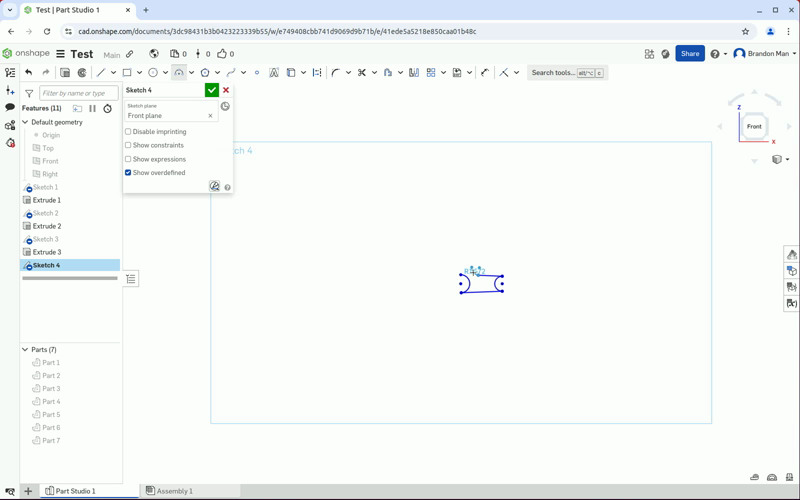
key_up(shift)
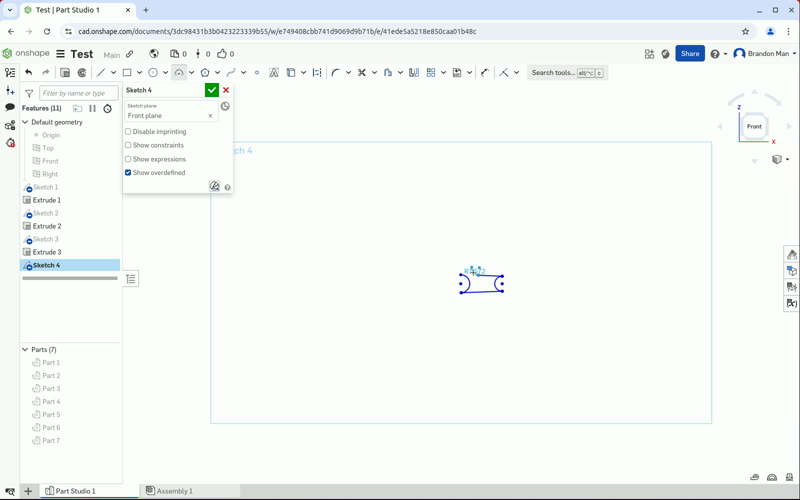
key(esc)
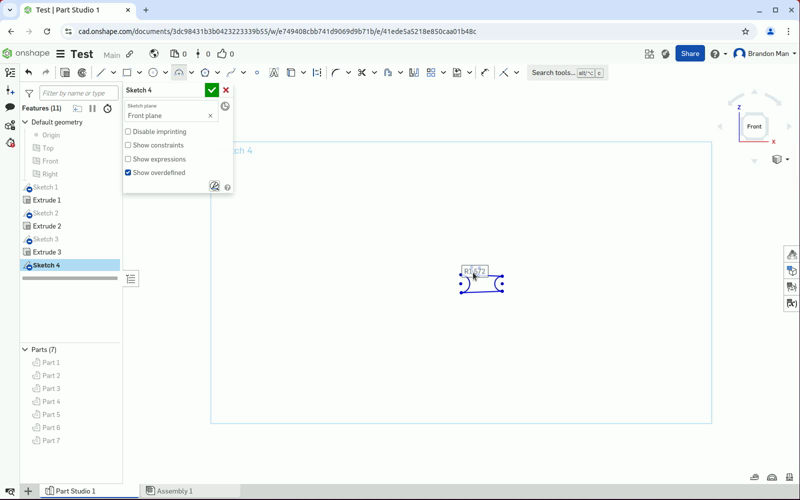
key(l)
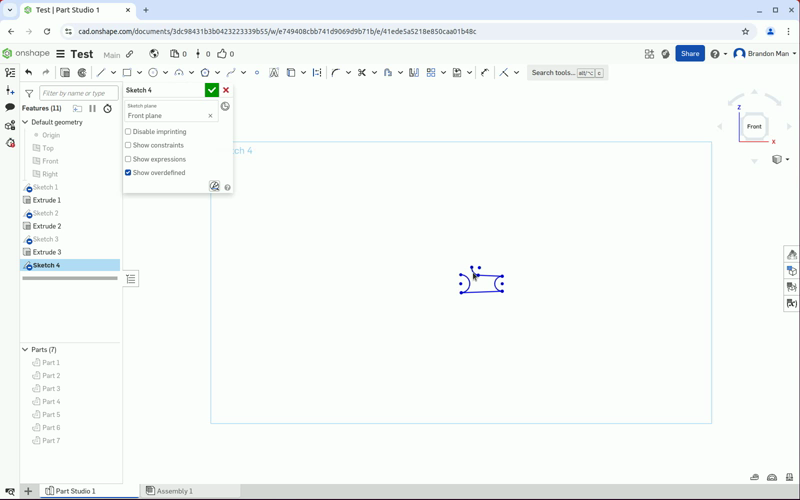
mouse_move(471, 267)
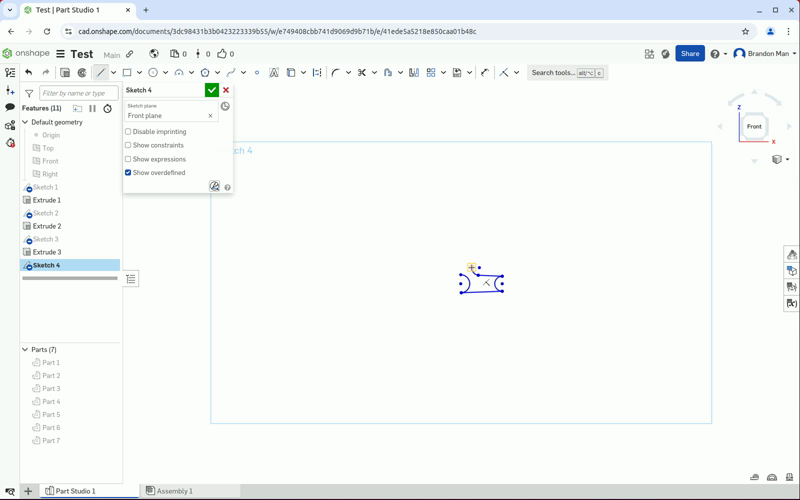
click(471, 267)
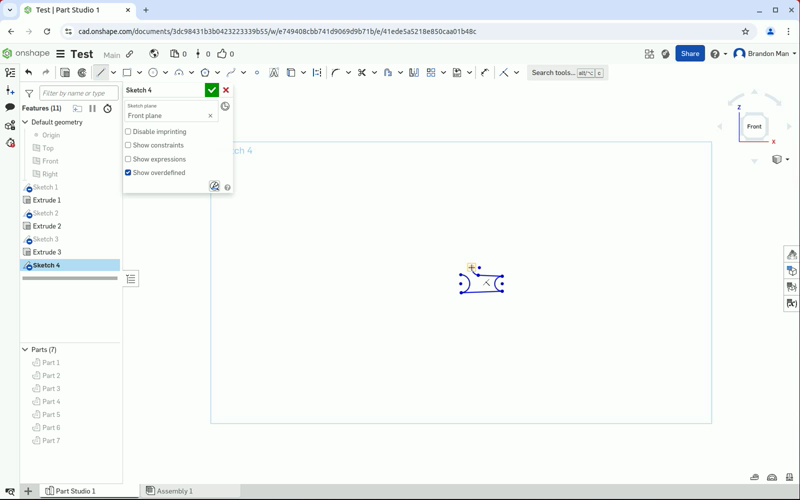
key_down(shift)
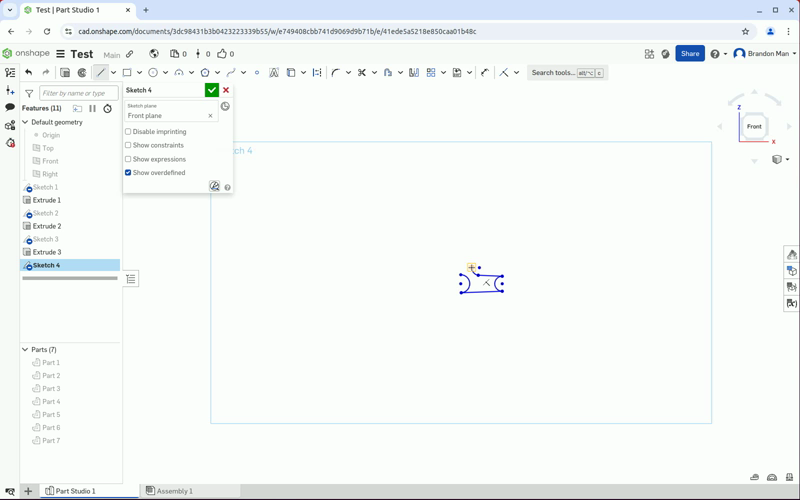
mouse_move(501, 267)
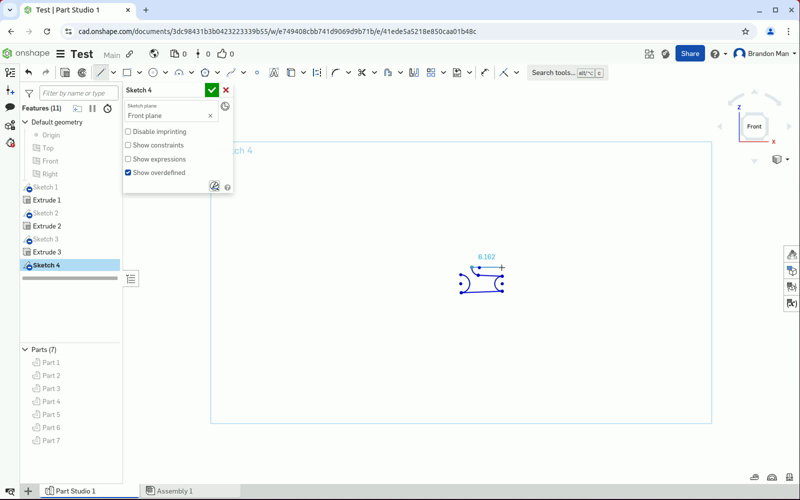
mouse_move(475, 225)
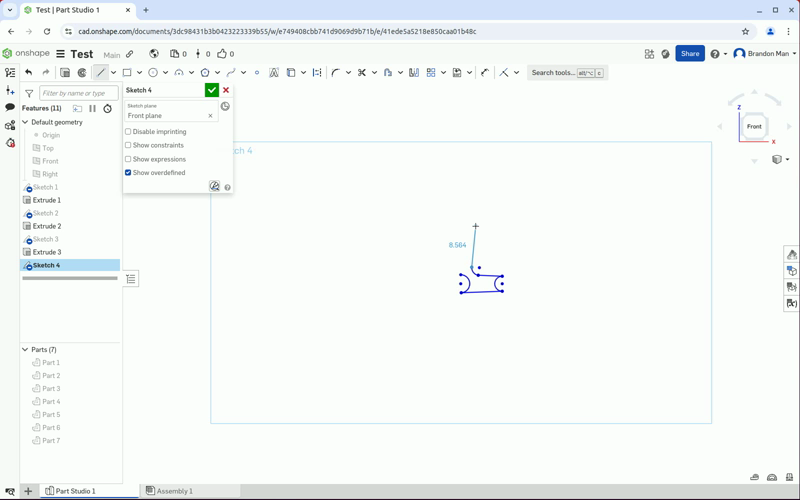
click(475, 225)
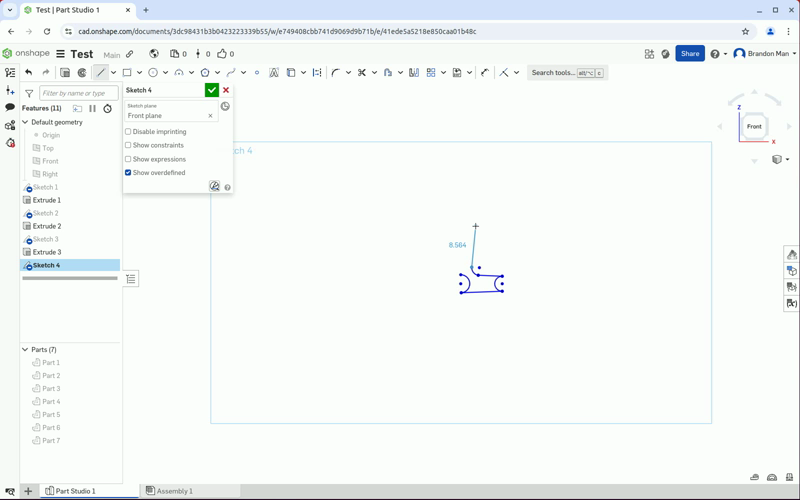
key_up(shift)
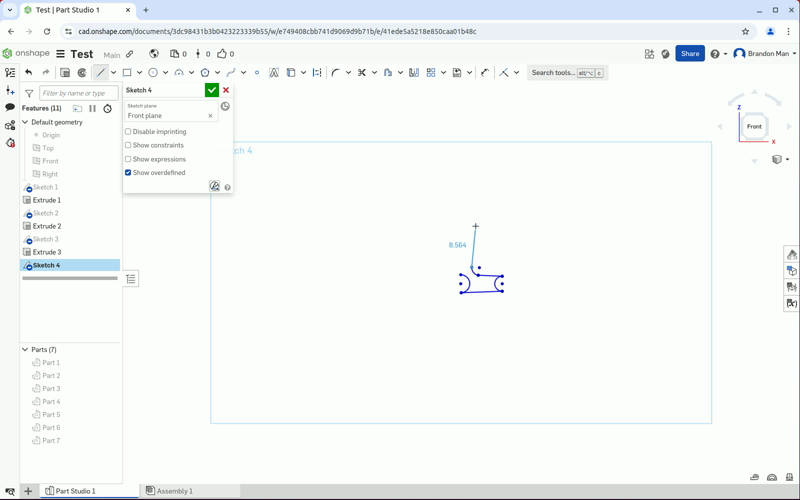
key(esc)
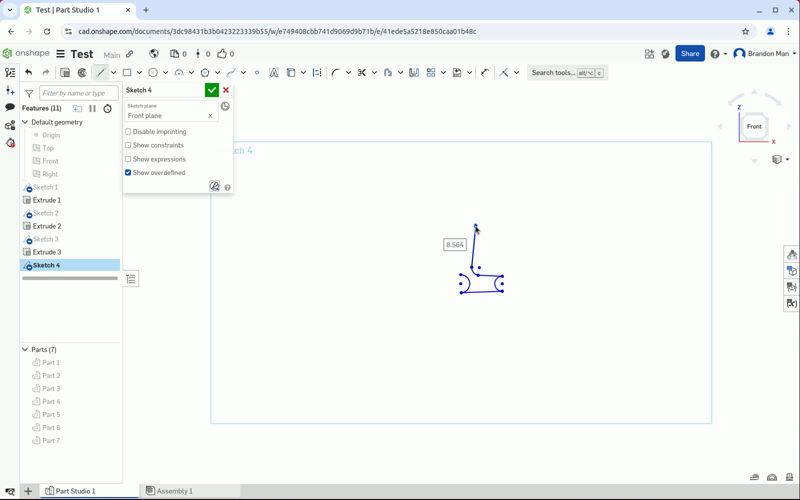
key(a)
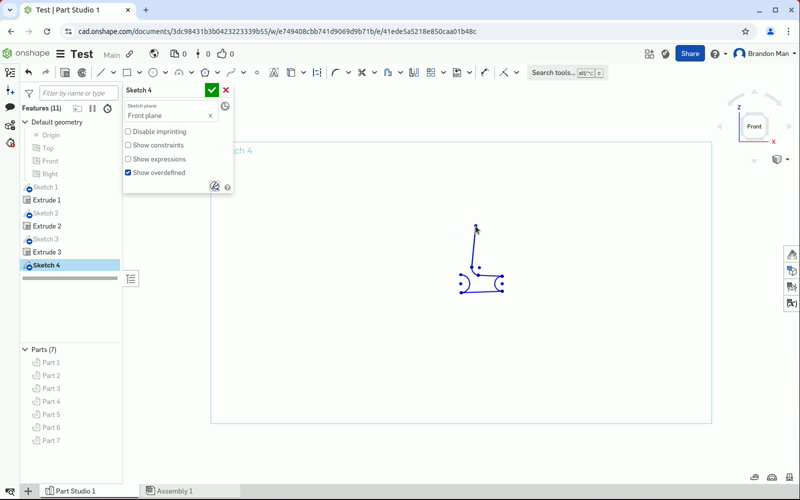
mouse_move(475, 225)
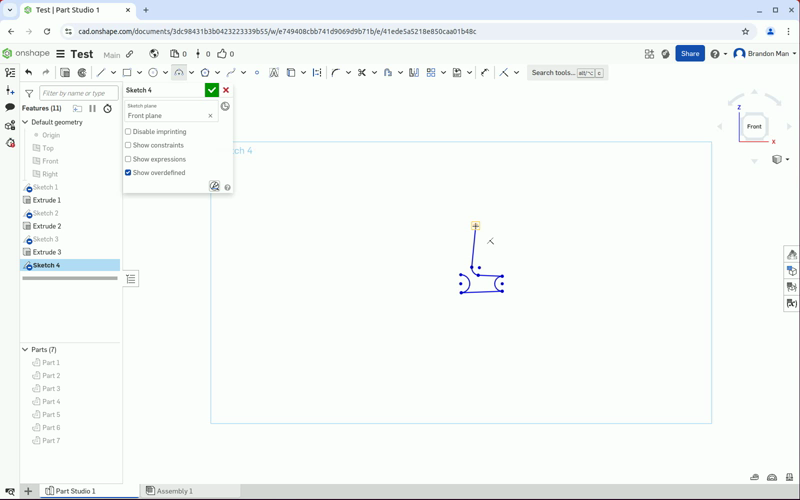
click(475, 225)
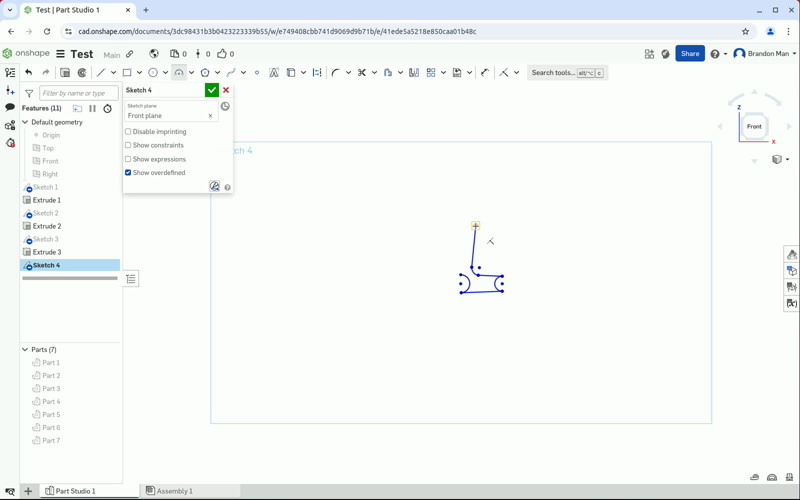
key_down(shift)
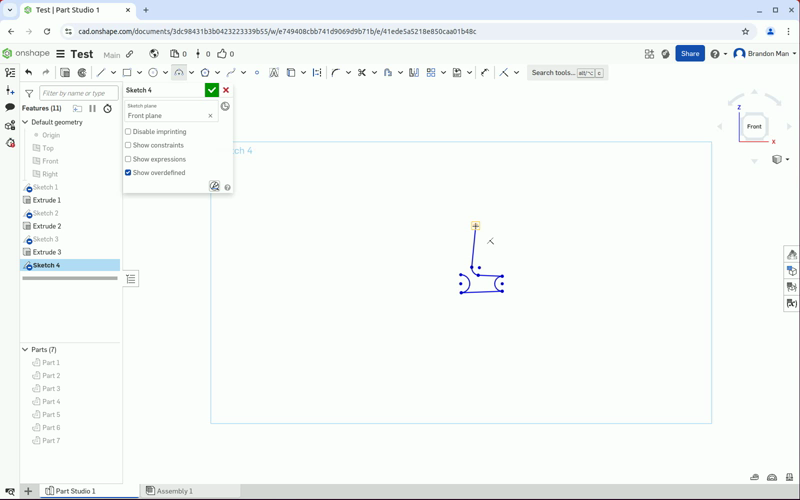
mouse_move(460, 239)
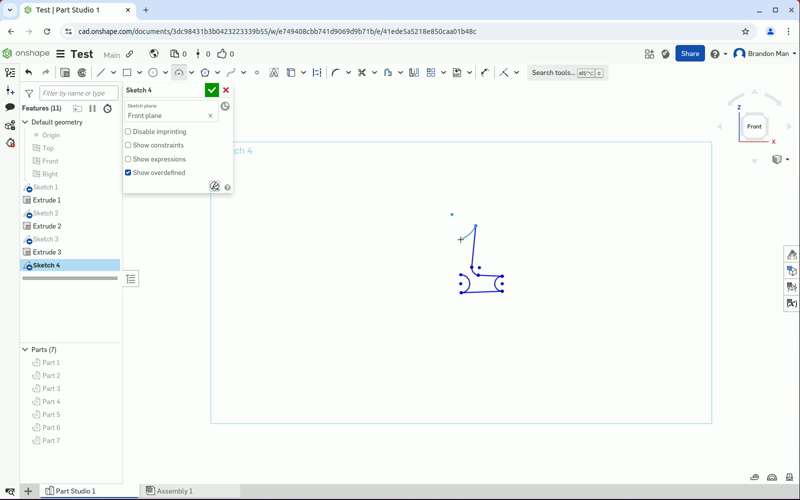
click(460, 239)
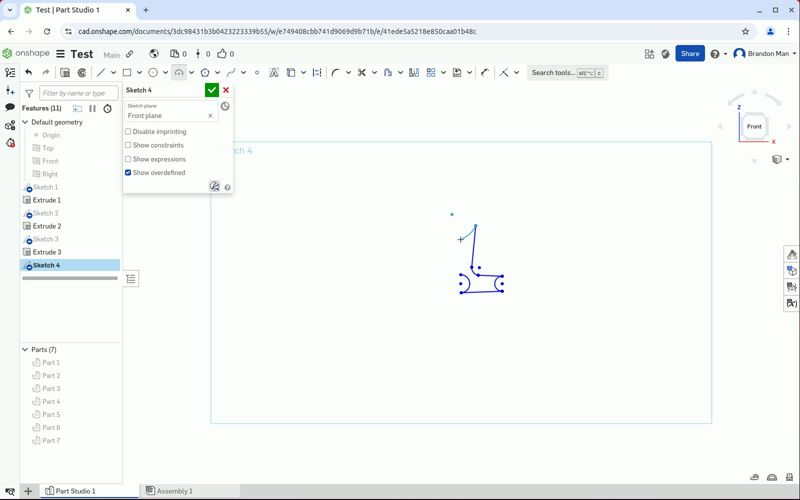
mouse_move(470, 235)
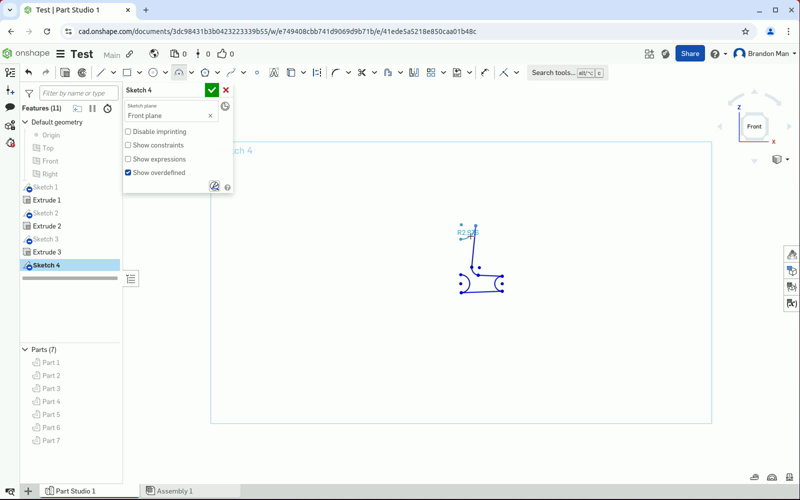
click(470, 235)
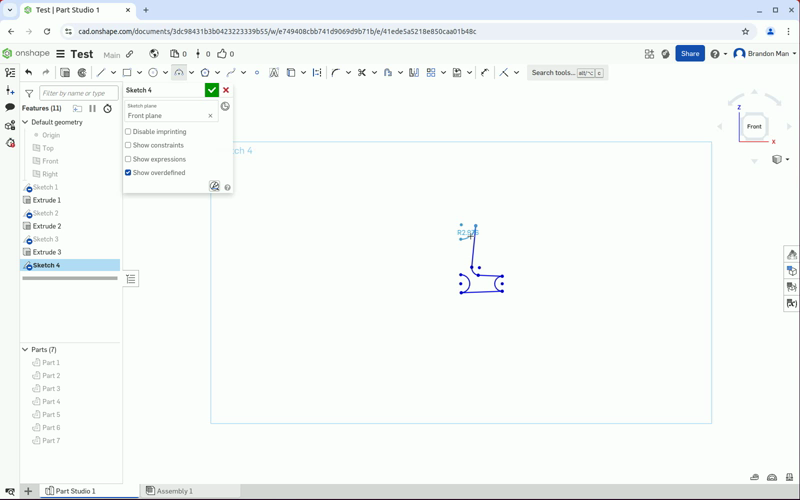
key_up(shift)
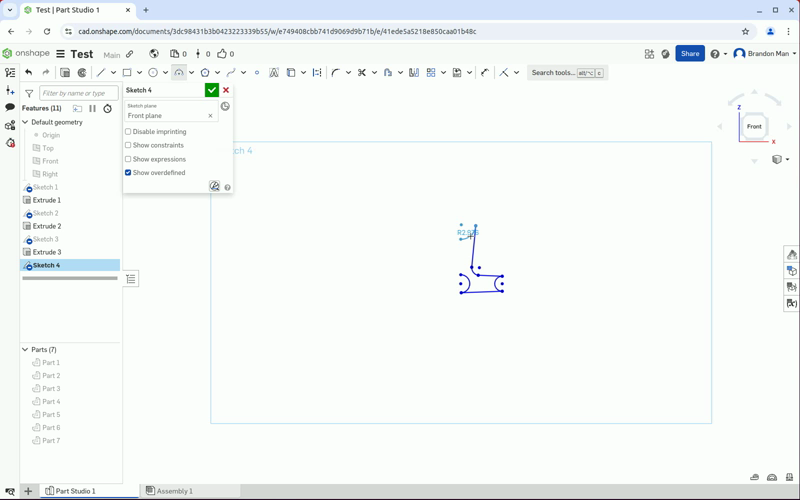
key(esc)
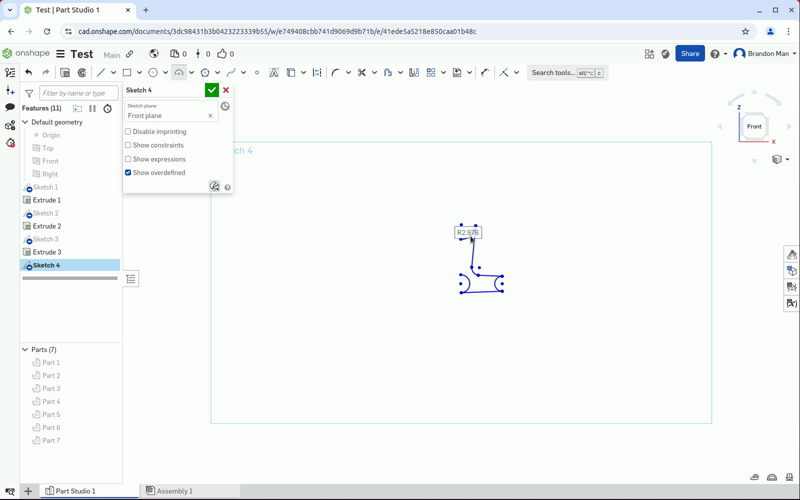
key(l)
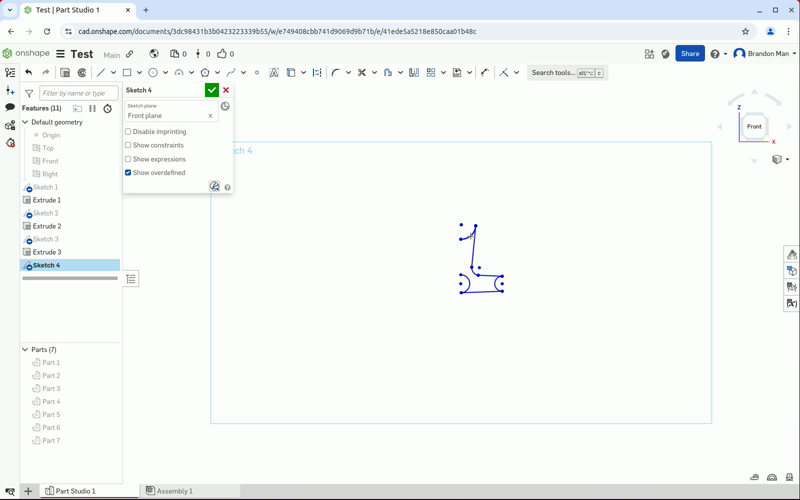
mouse_move(460, 239)
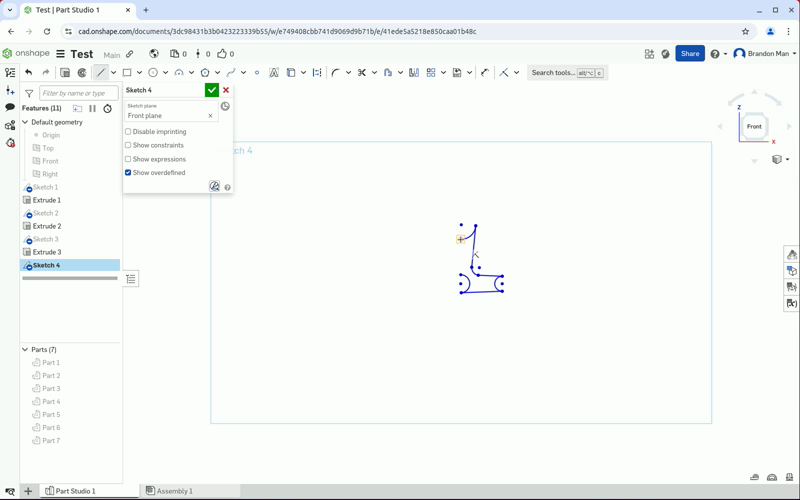
click(460, 239)
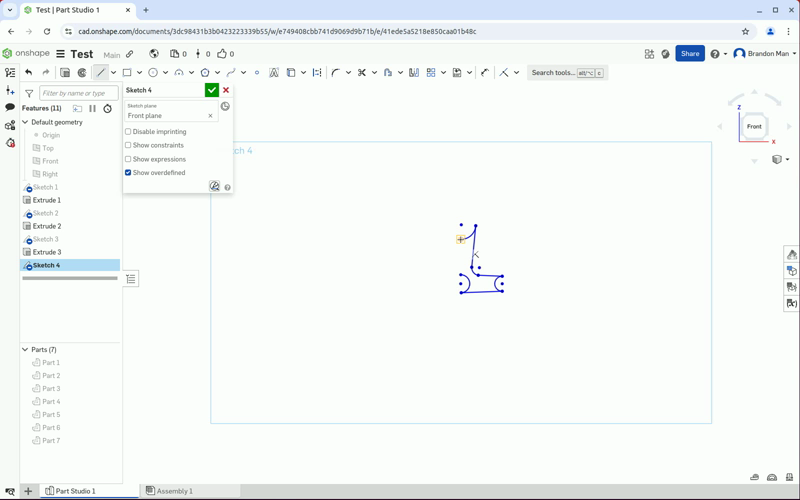
mouse_move(490, 239)
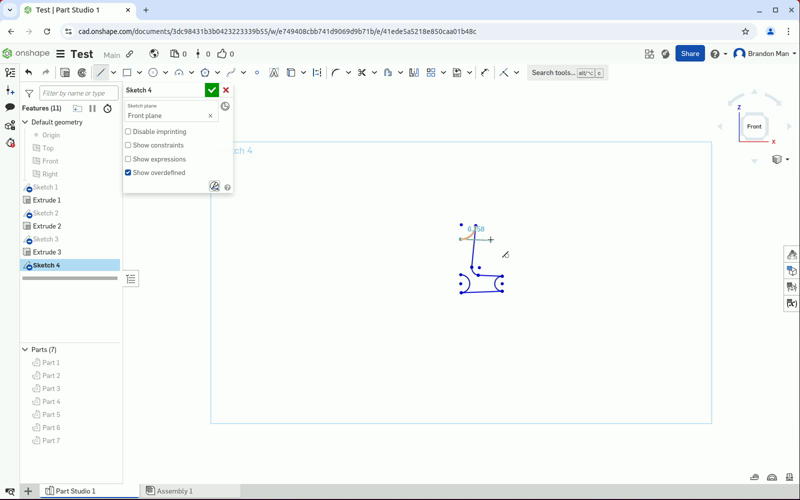
key_down(shift)
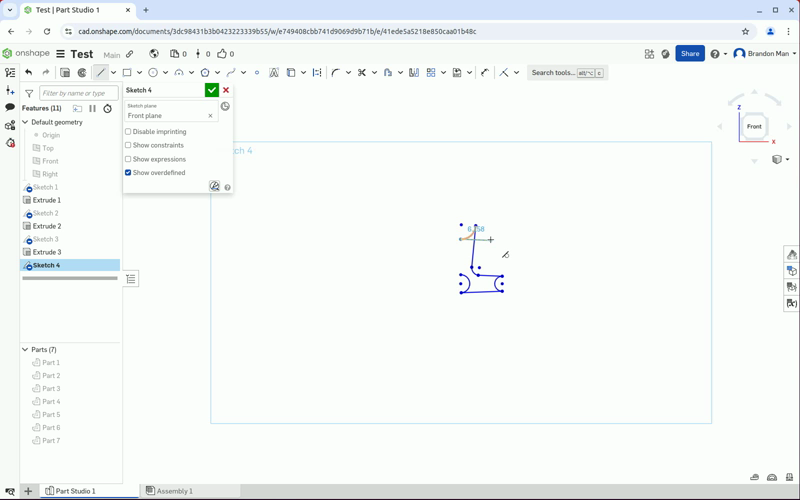
mouse_move(460, 274)
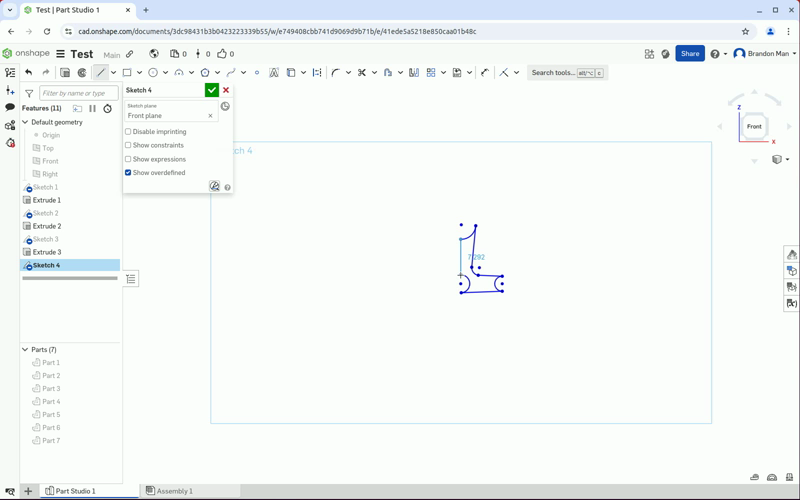
key_up(shift)
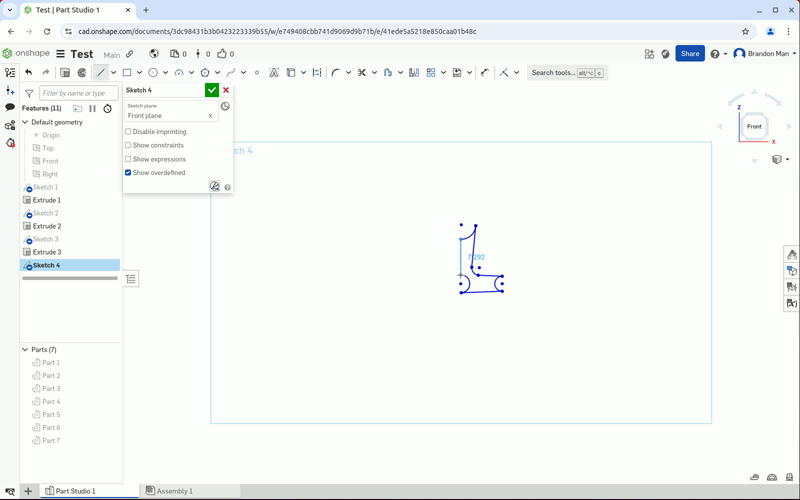
click(460, 274)
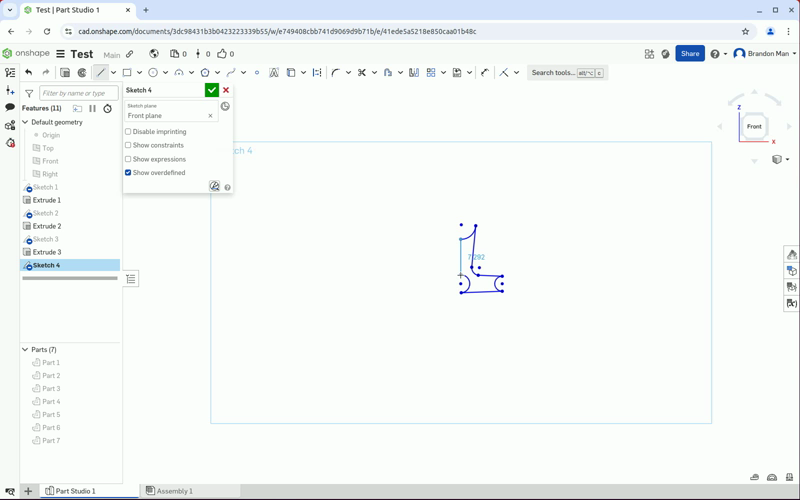
key(esc)
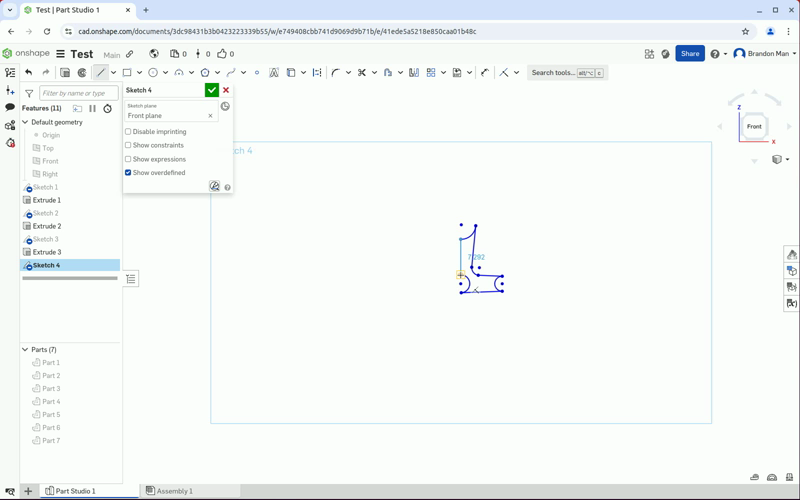
mouse_move(481, 277)
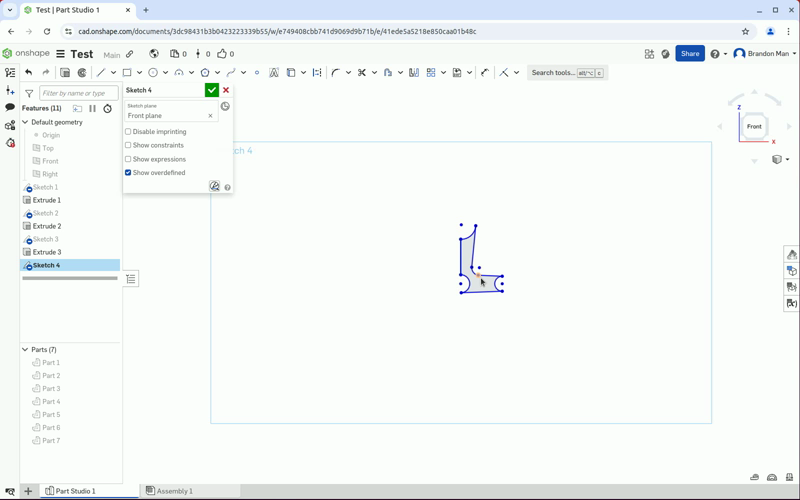
scroll(6)
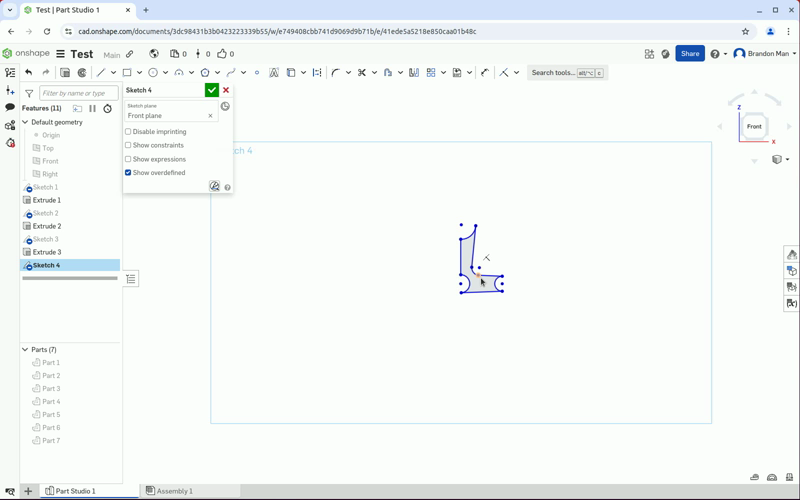
scroll(6)
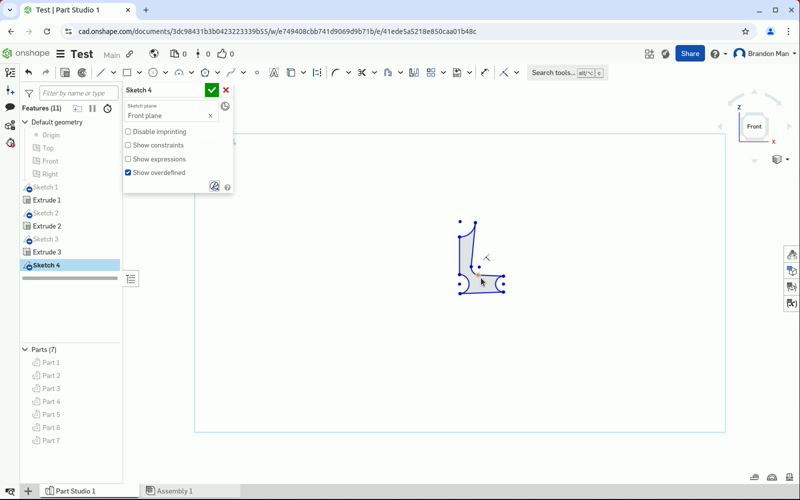
scroll(6)
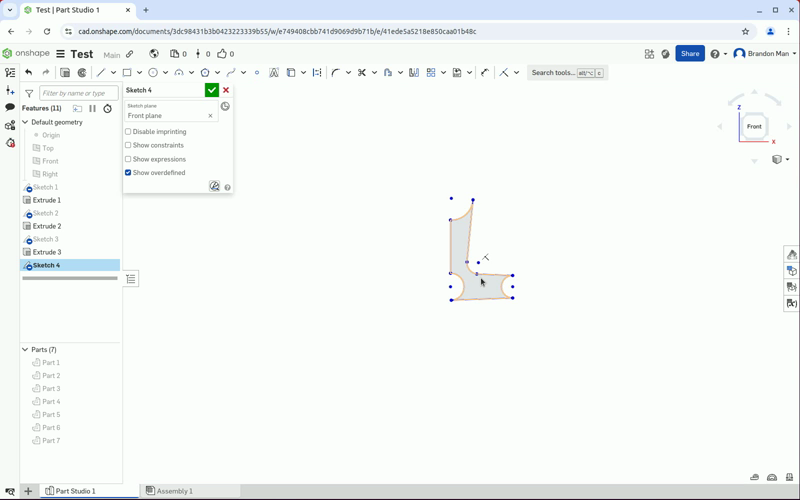
scroll(6)
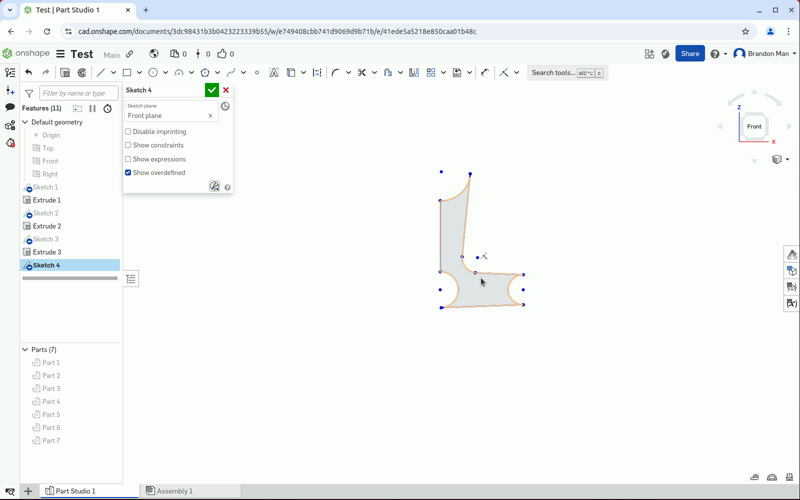
scroll(6)
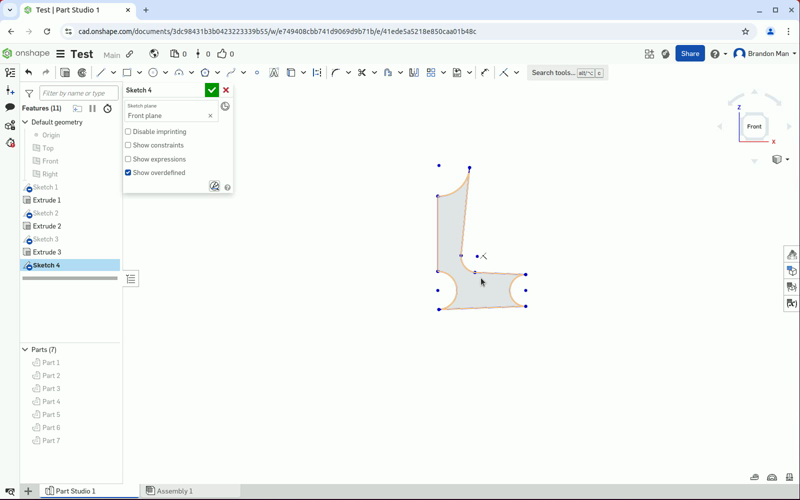
scroll(6)
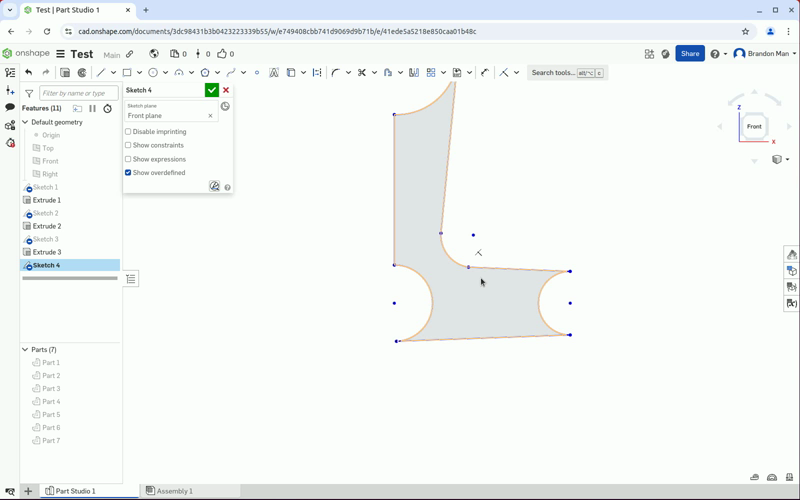
scroll(6)
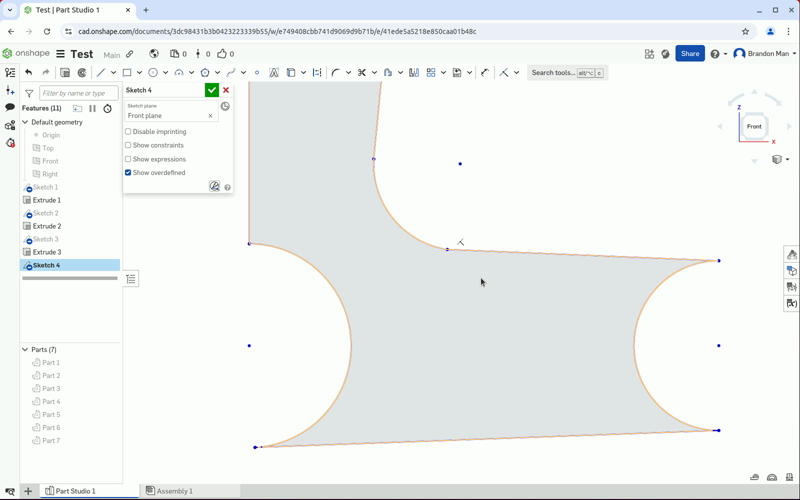
click(481, 277)
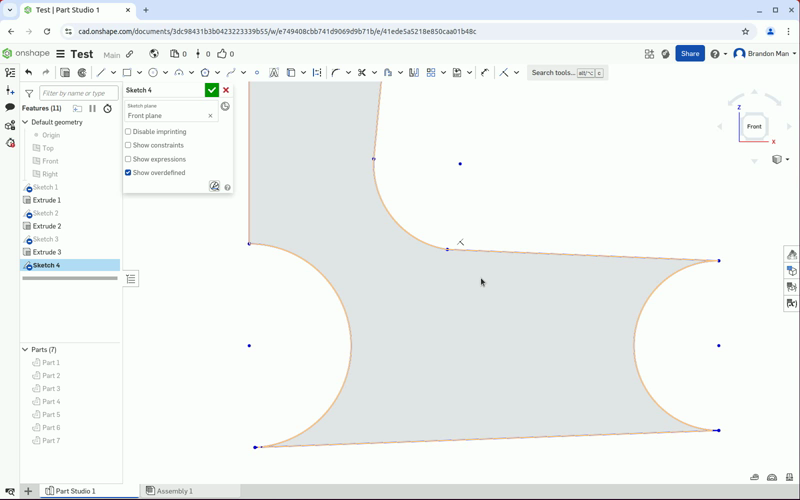
scroll(-6)
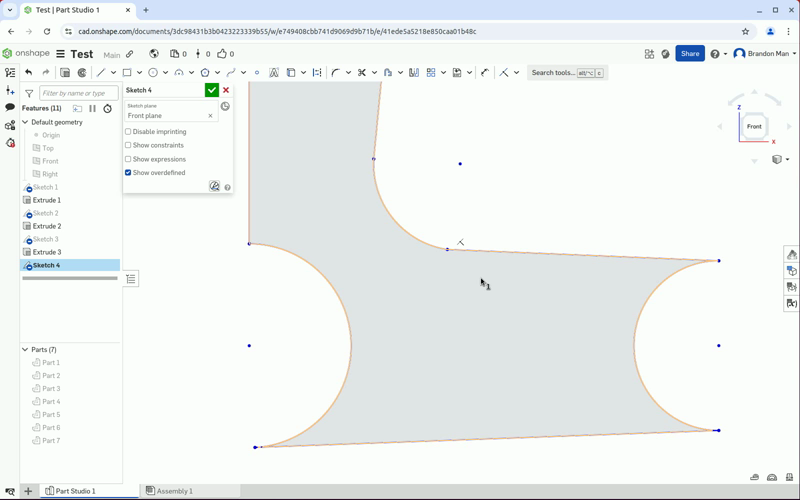
scroll(-6)
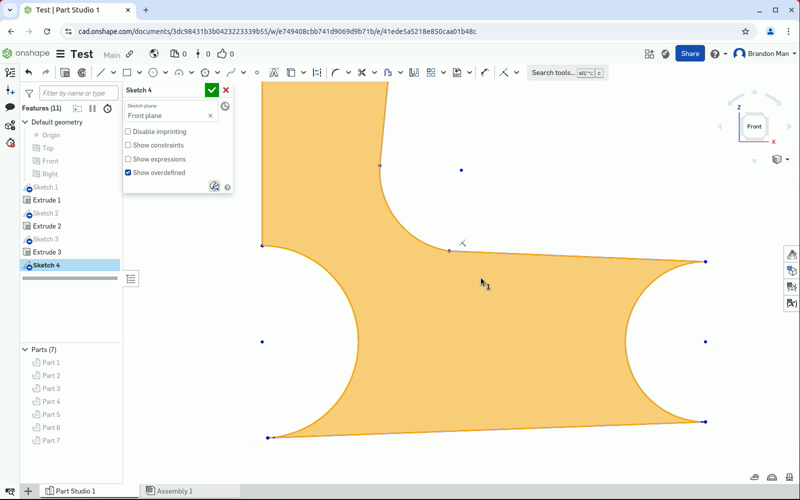
scroll(-6)
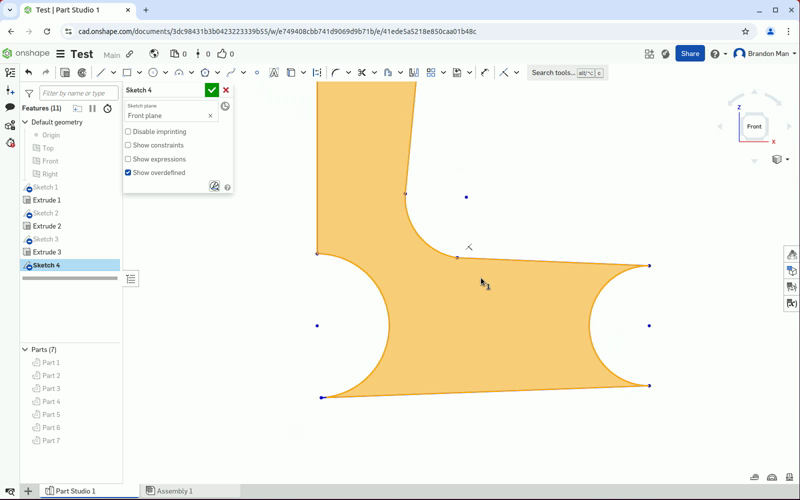
scroll(-6)
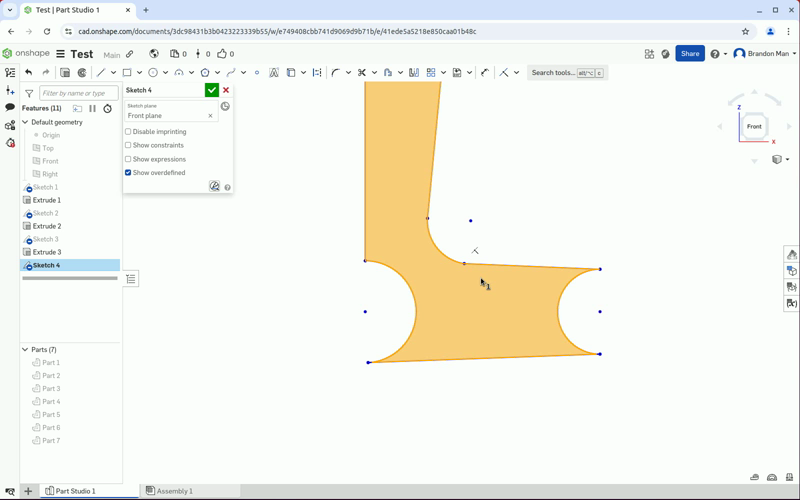
scroll(-6)
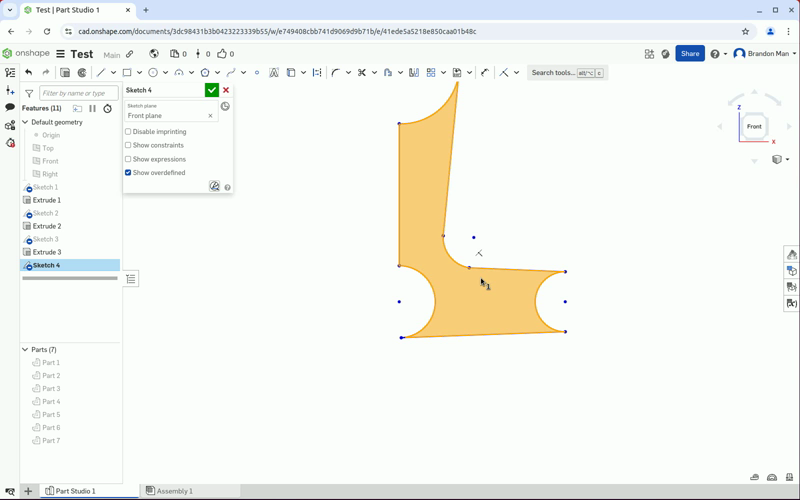
scroll(-6)
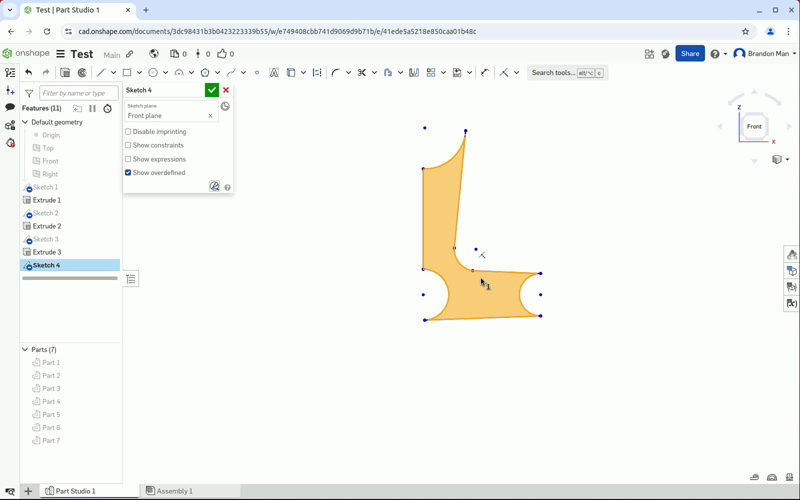
scroll(-6)
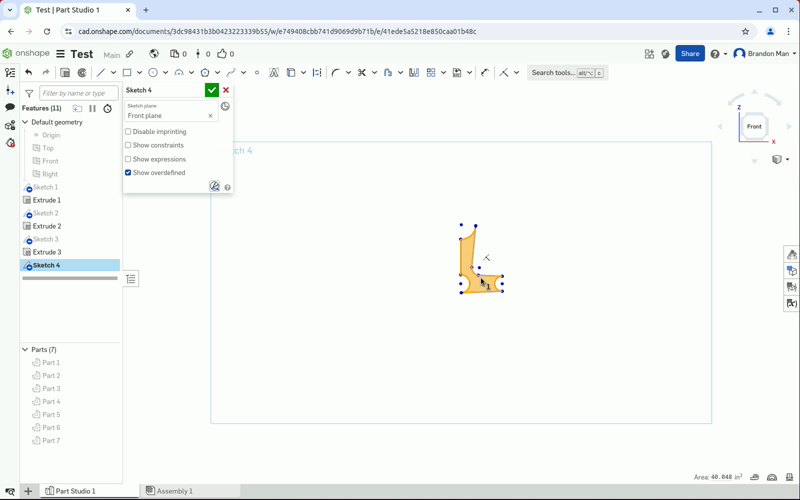
mouse_move(73, 352)
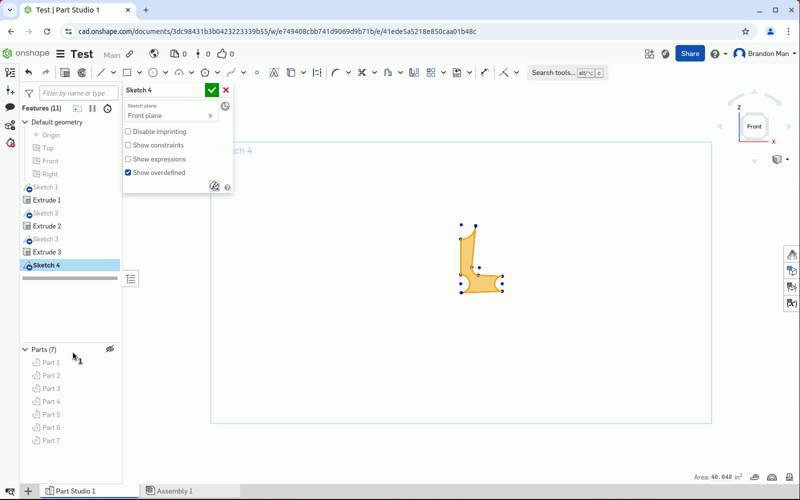
key(shift+y)
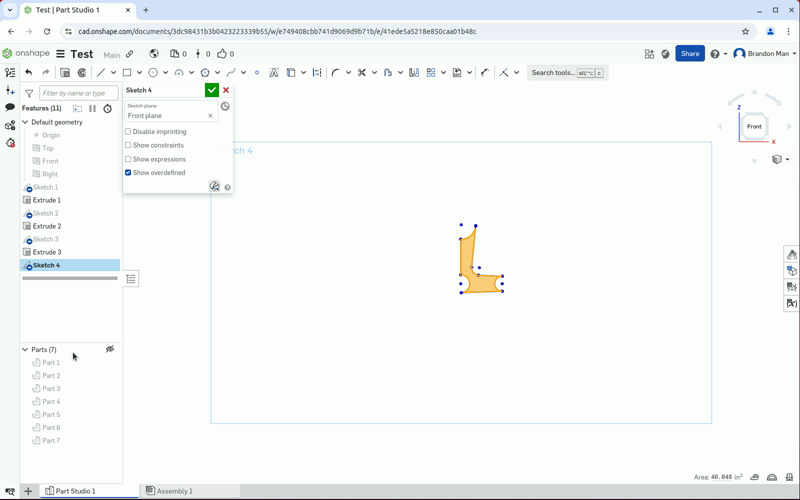
key(shift+e)
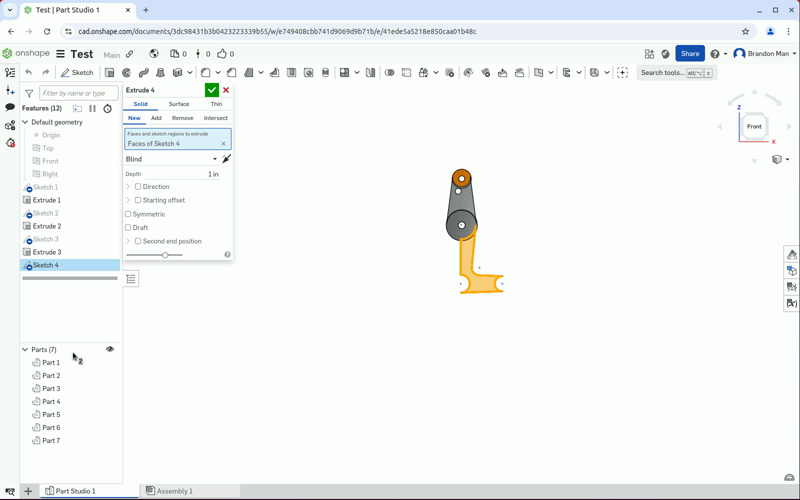
mouse_move(143, 106)
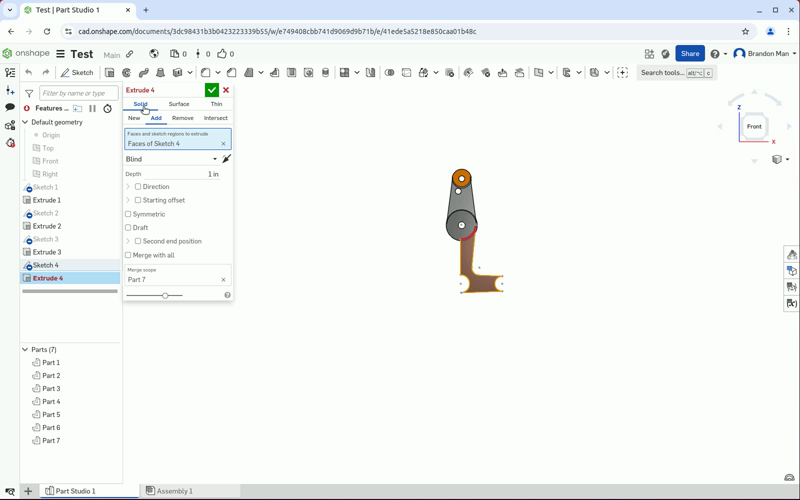
click(143, 106)
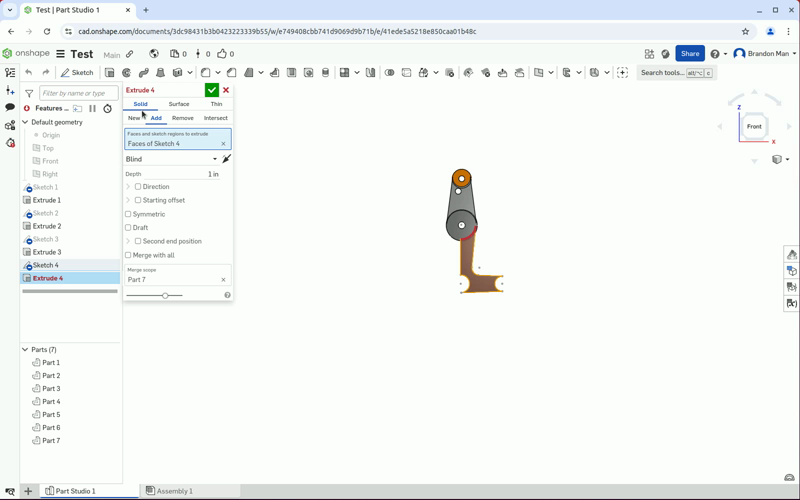
mouse_move(137, 120)
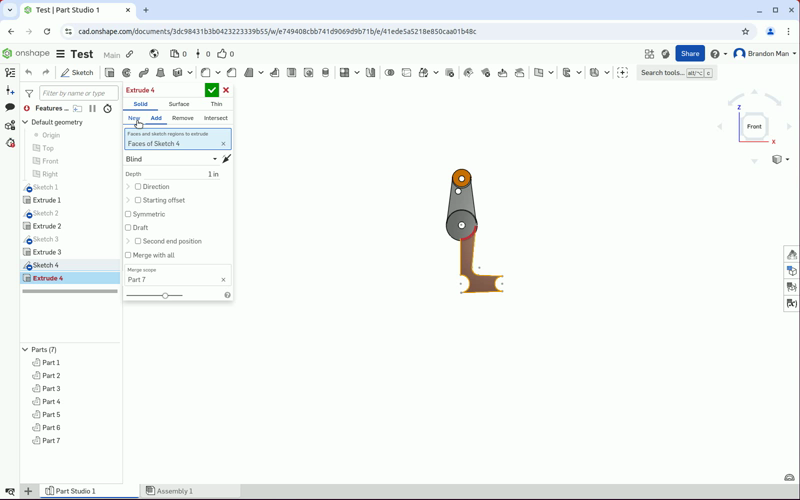
click(137, 120)
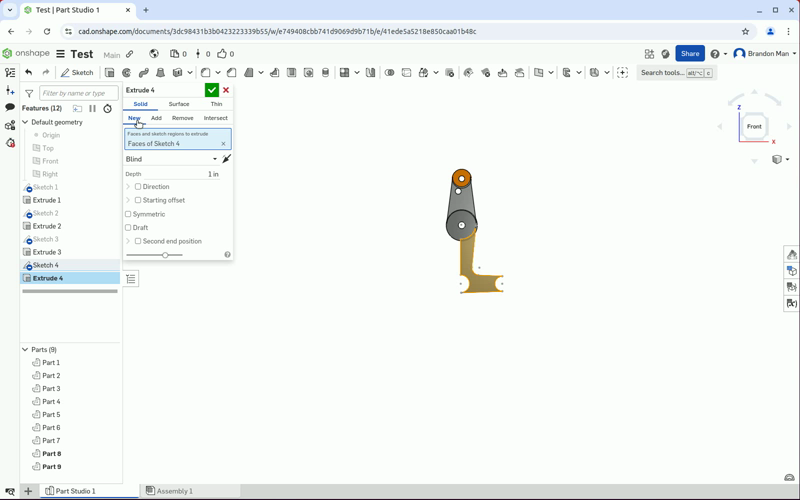
key(tab, 4)
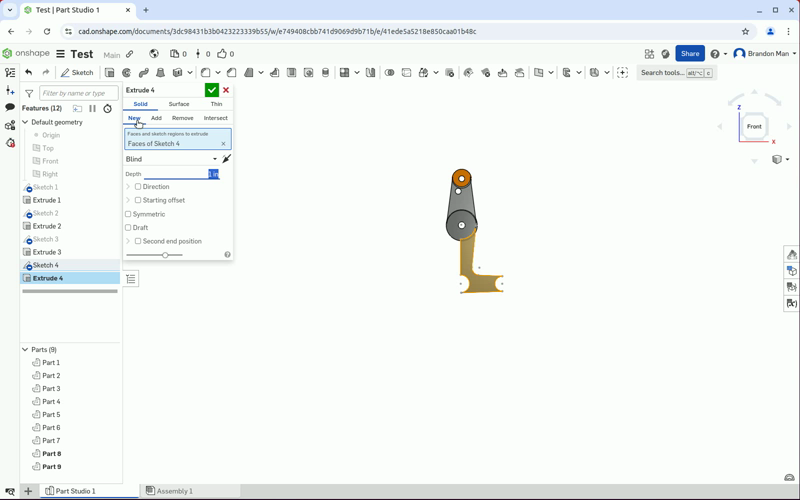
text(0.481)
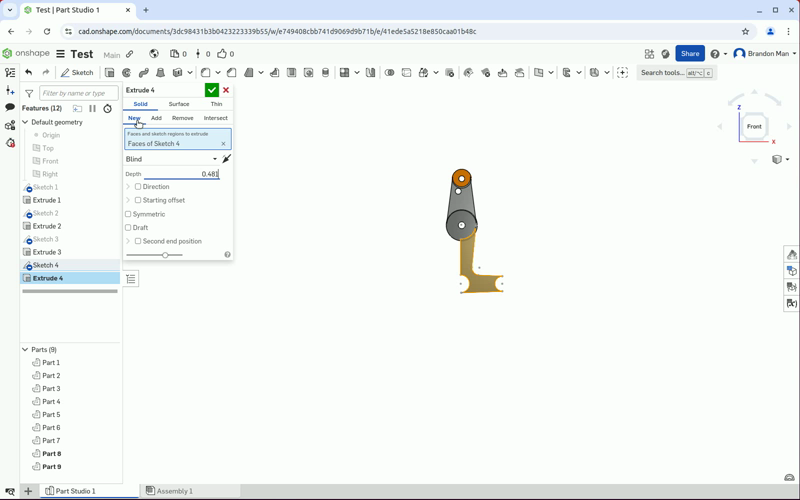
key(enter)
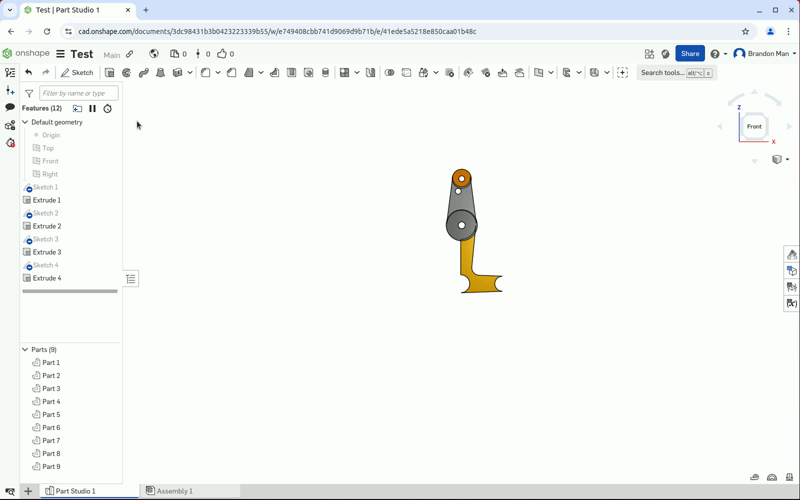
key(shift+h)
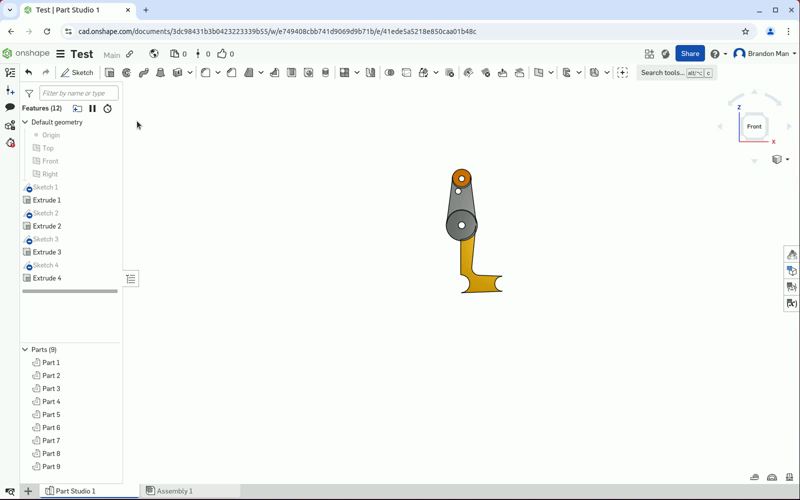
key(shift+h)
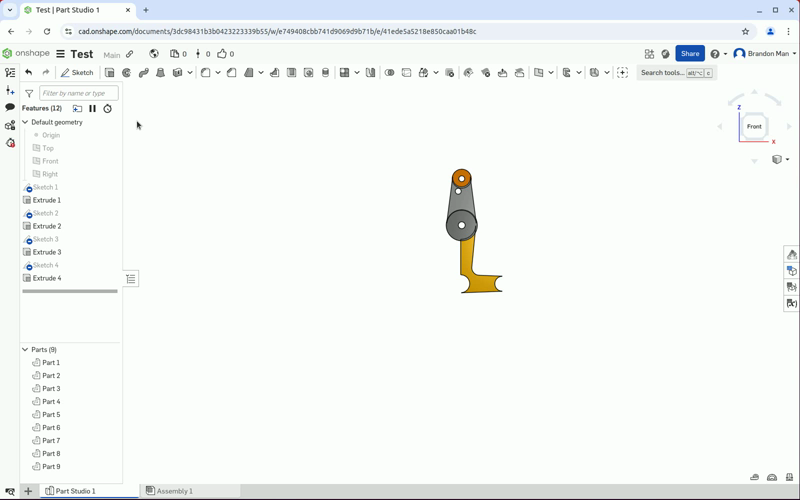
mouse_move(73, 189)
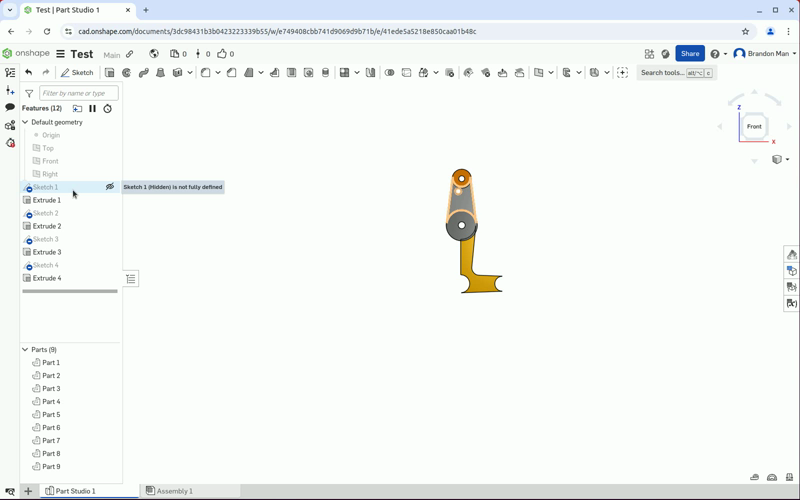
click(73, 189)
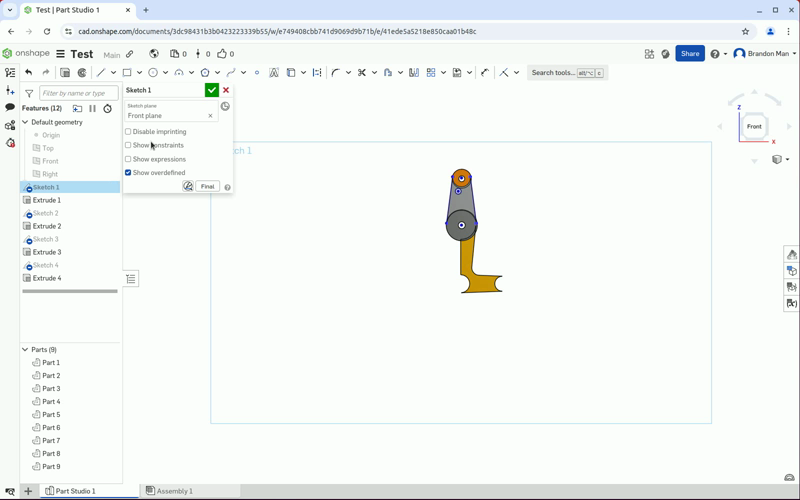
mouse_move(229, 92)
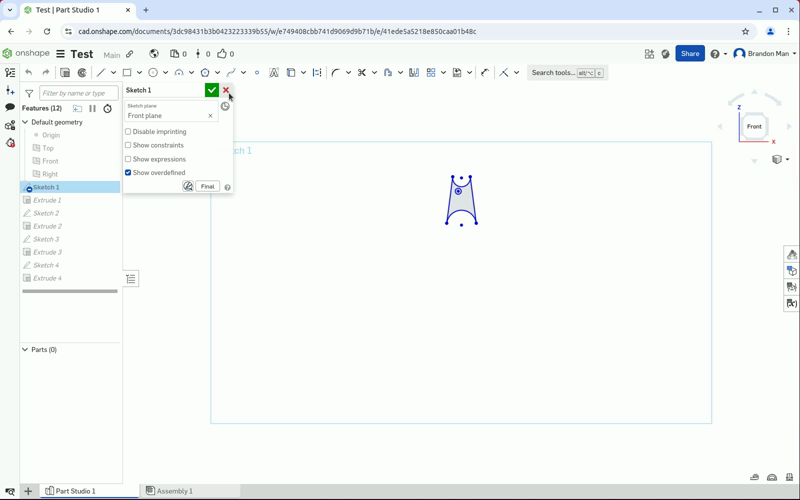
click(229, 92)
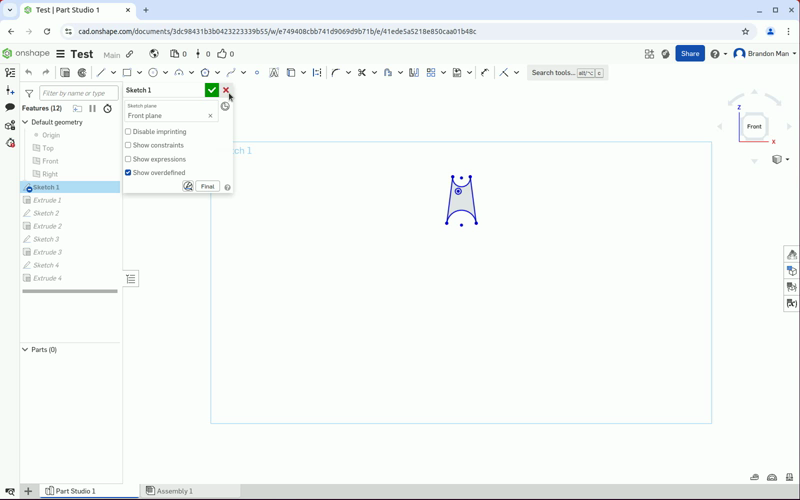
key(shift+s)
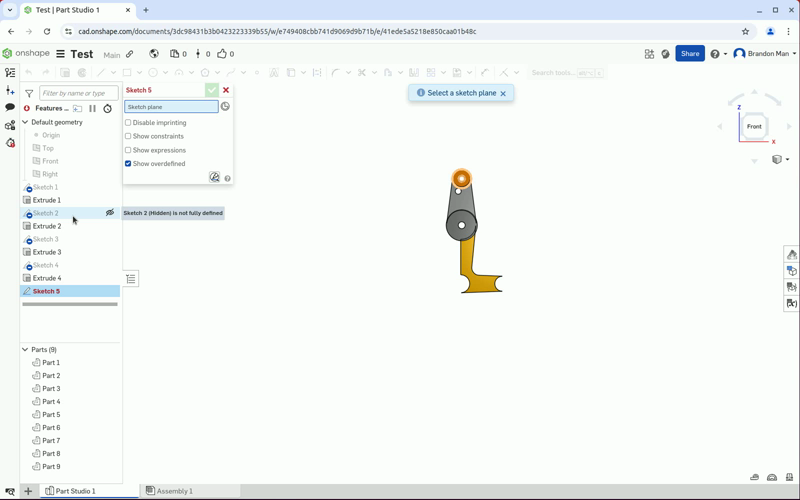
scroll(3)
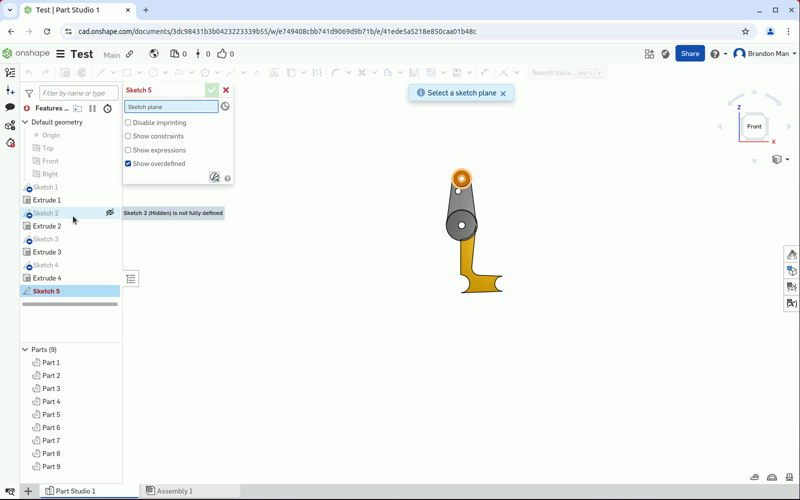
mouse_move(73, 163)
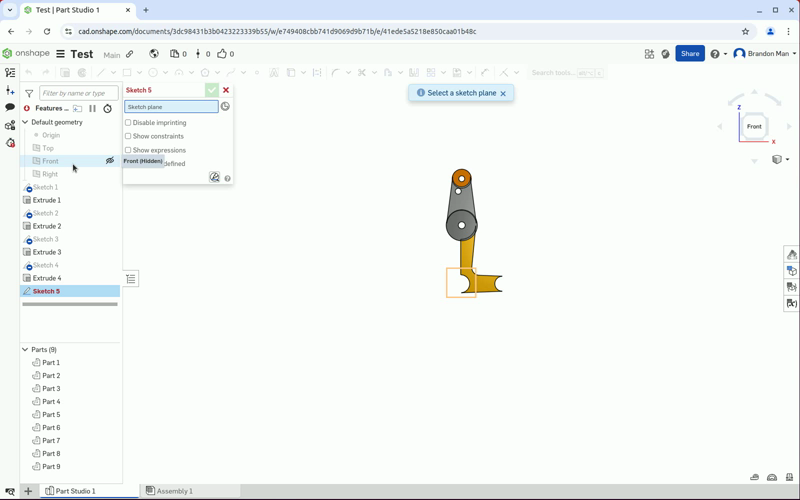
click(73, 163)
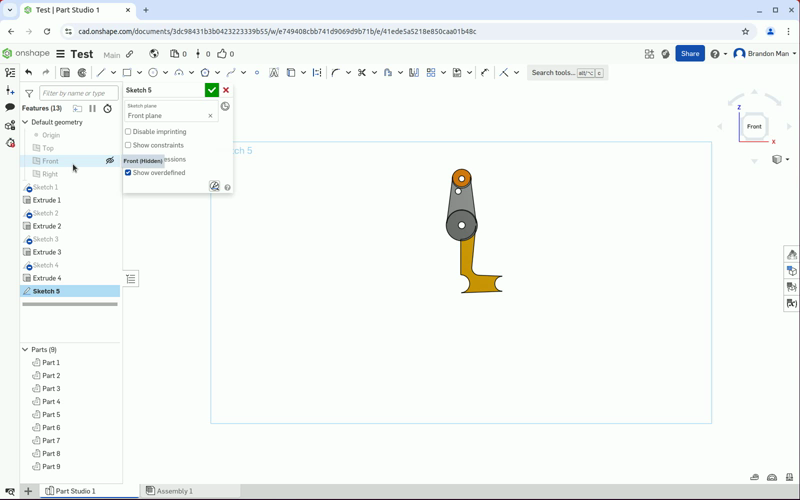
mouse_move(73, 352)
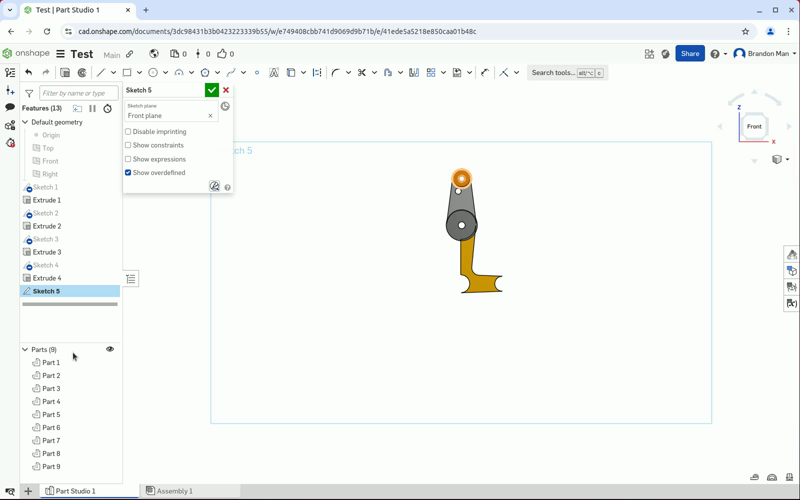
key(y)
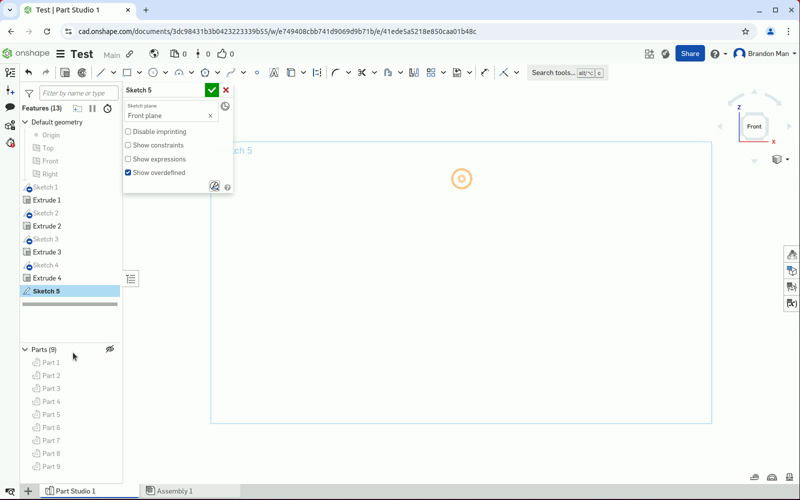
key(c)
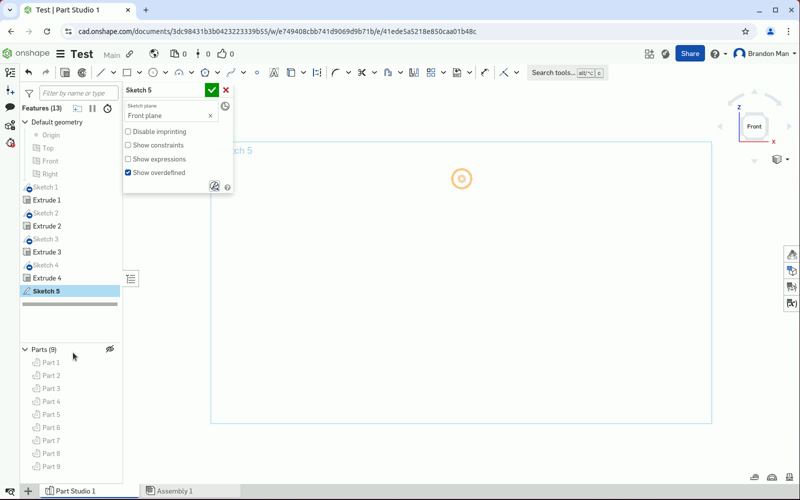
key_down(shift)
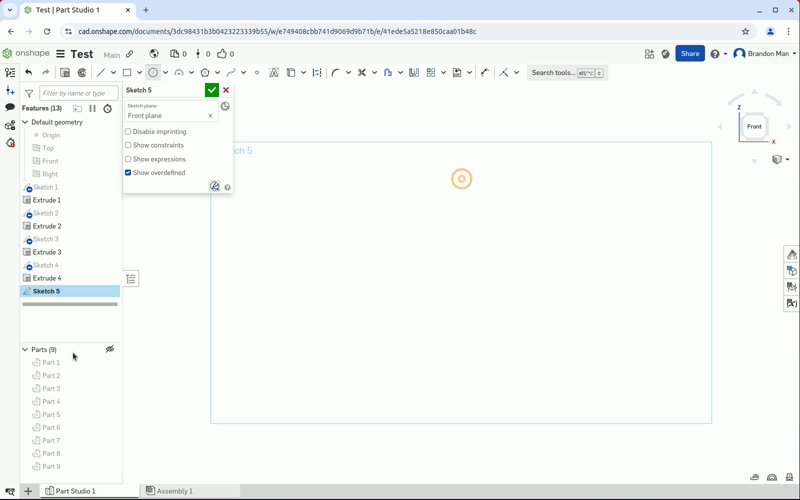
mouse_move(461, 282)
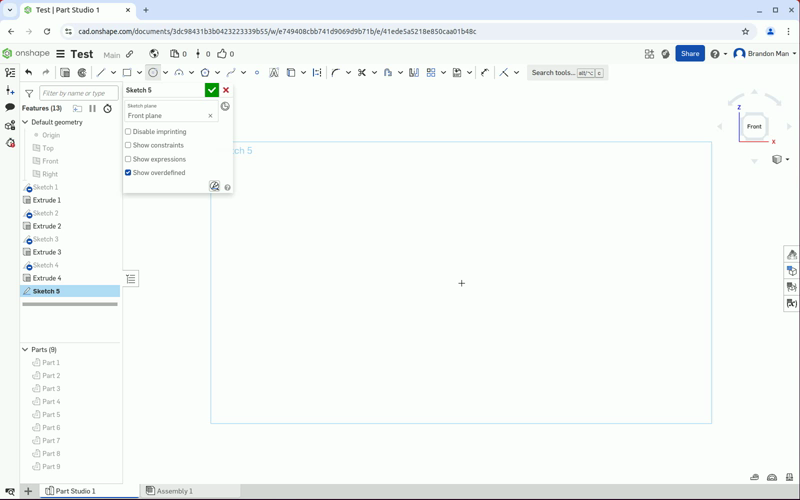
click(461, 282)
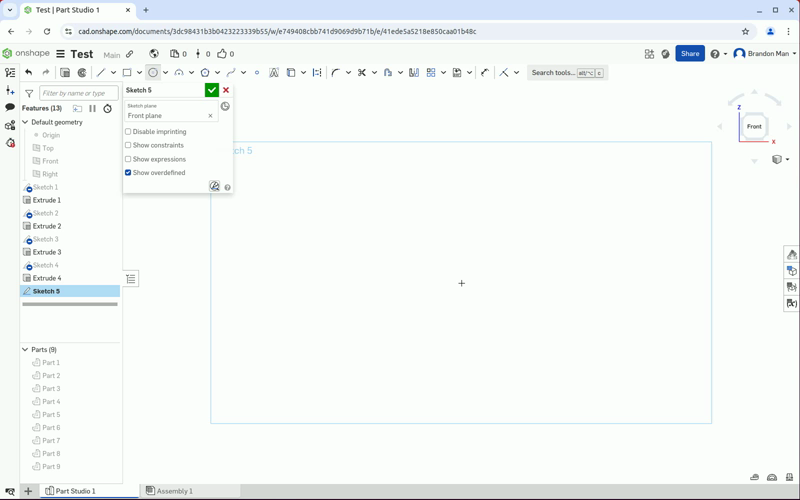
key_up(shift)
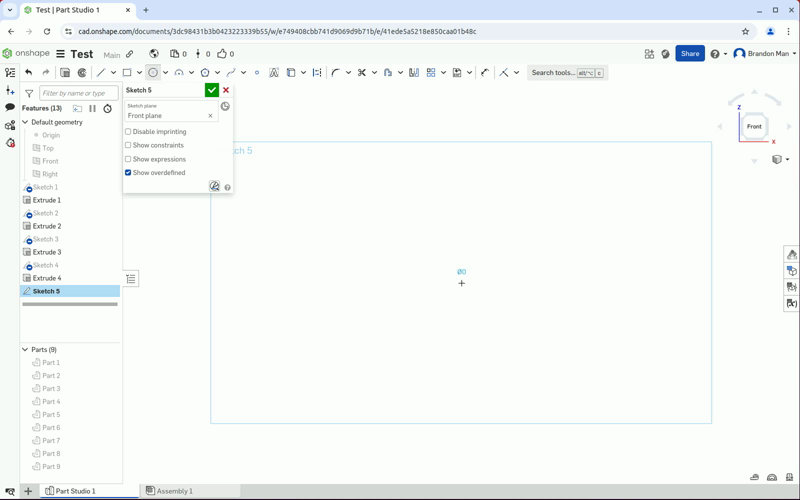
mouse_move(471, 282)
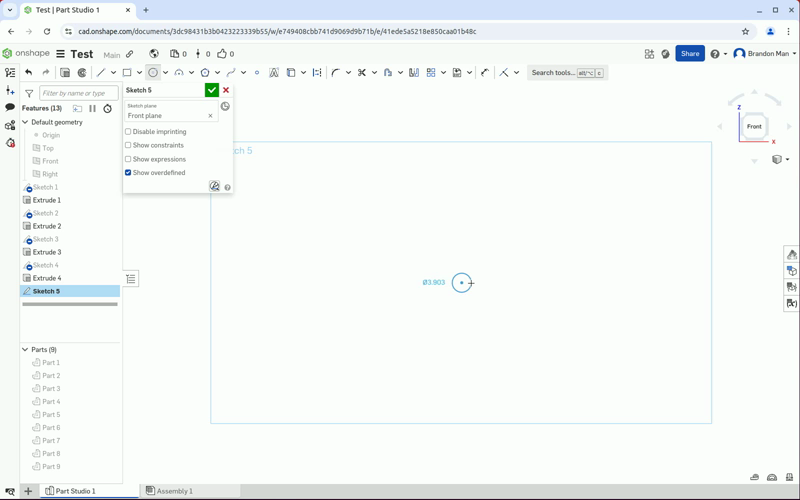
click(471, 282)
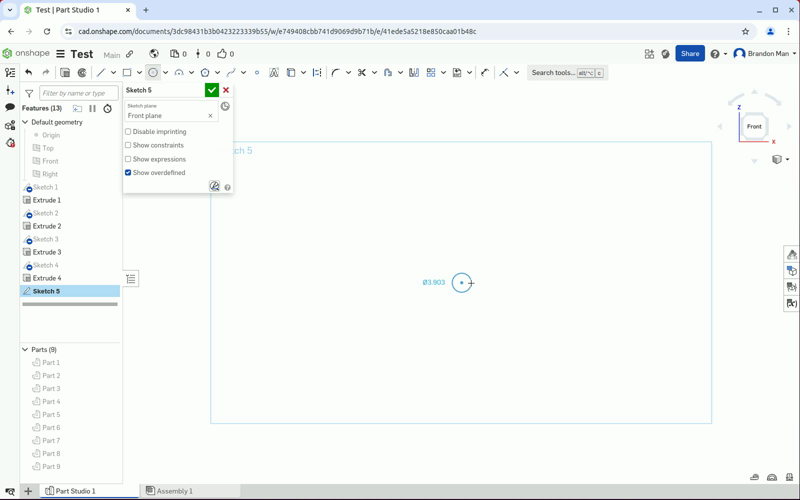
key(esc)
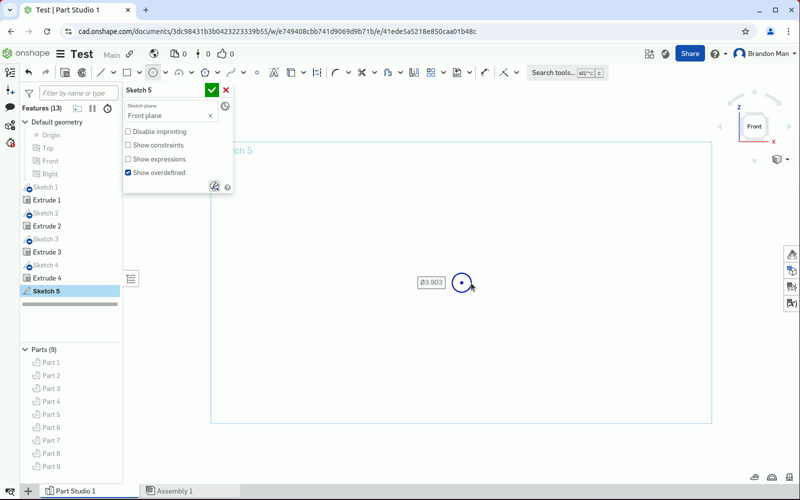
key(c)
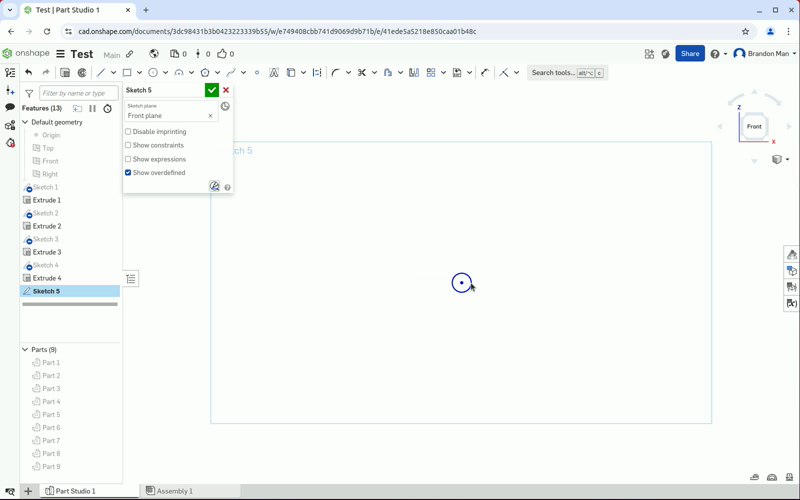
key_down(shift)
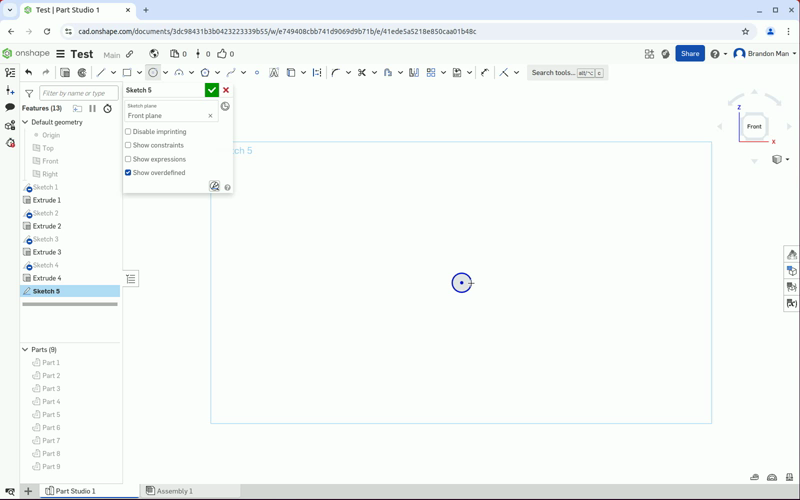
mouse_move(461, 282)
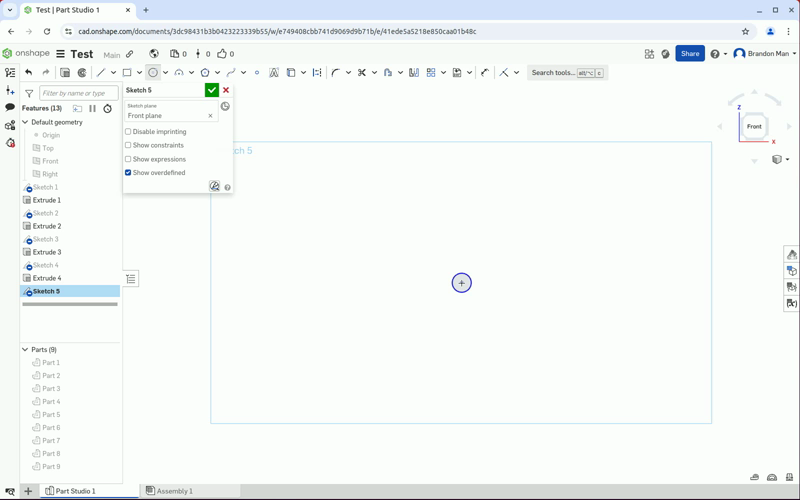
click(461, 282)
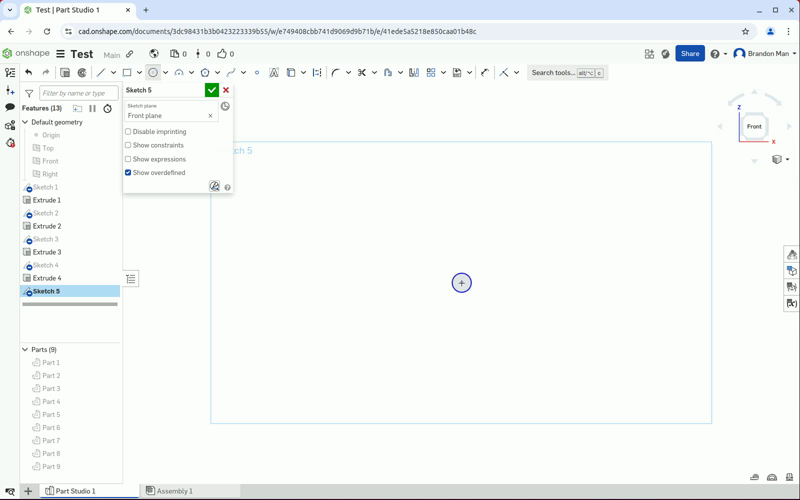
key_up(shift)
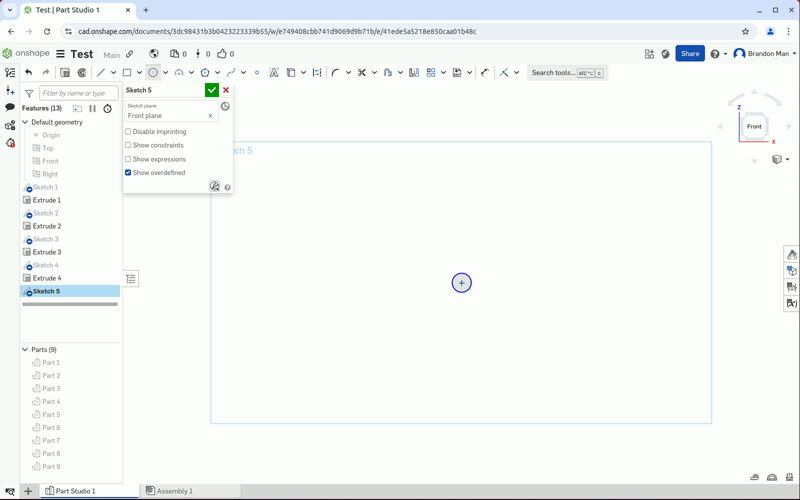
mouse_move(464, 282)
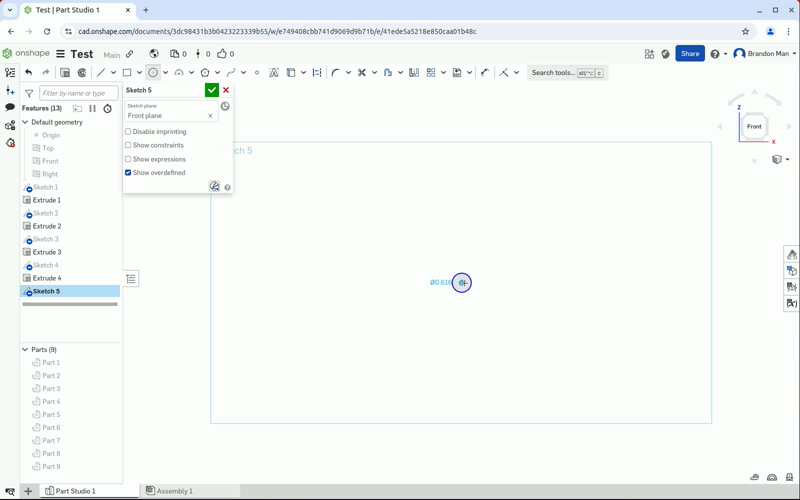
scroll(6)
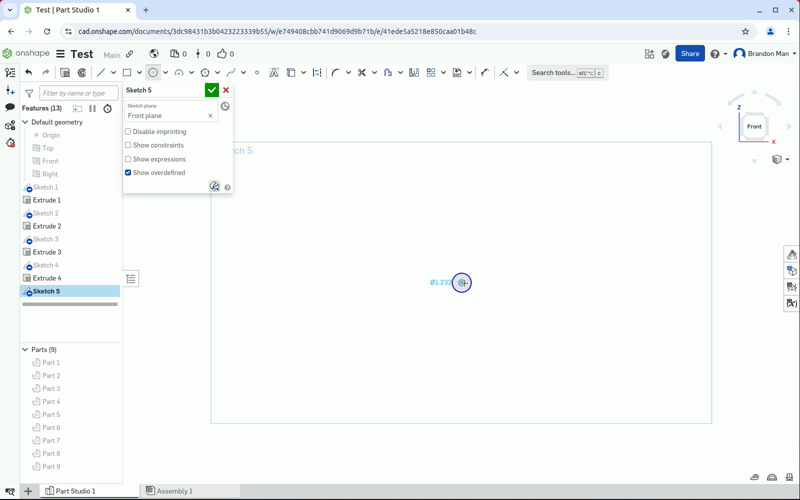
scroll(6)
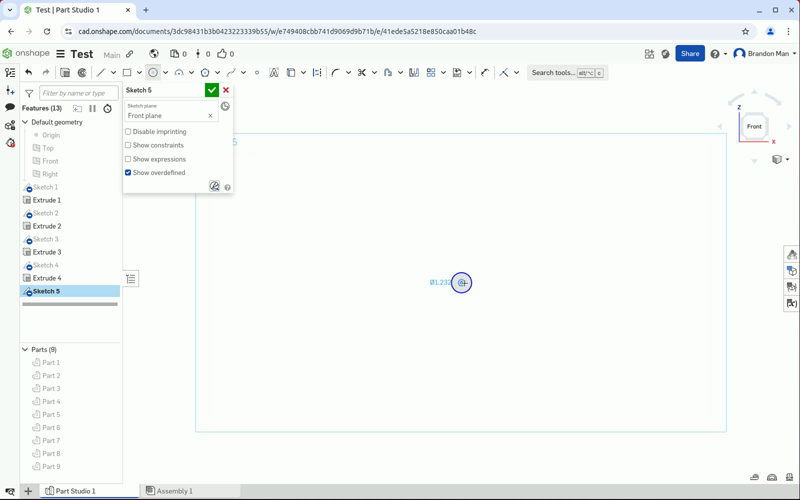
scroll(6)
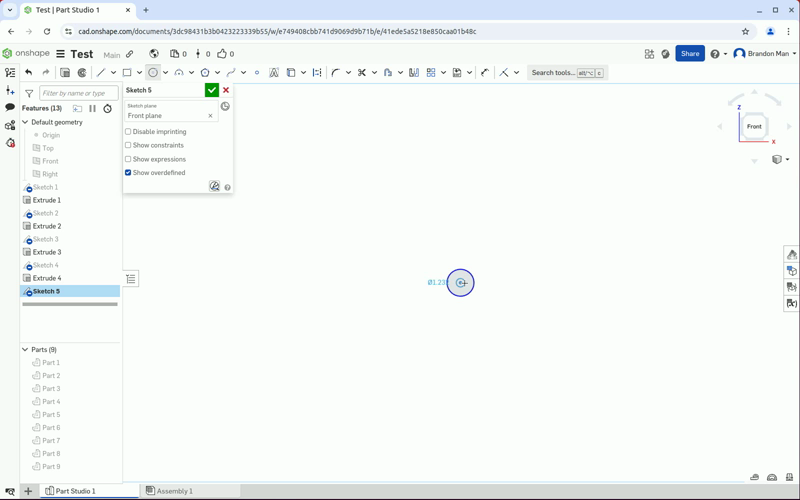
scroll(6)
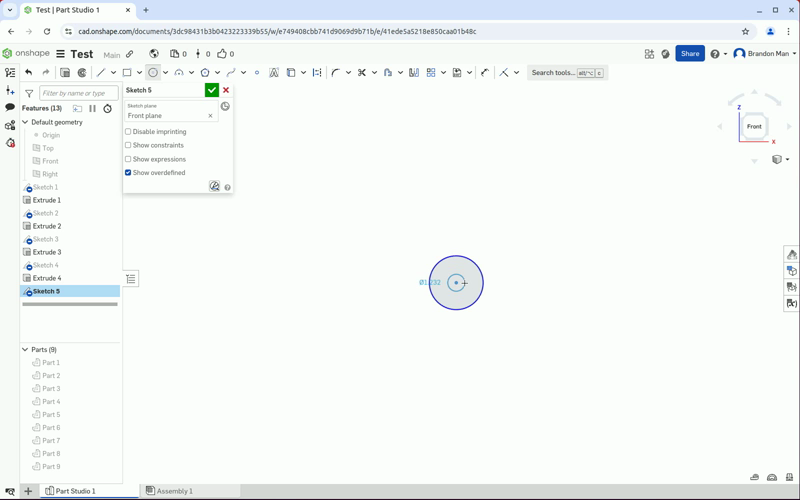
scroll(6)
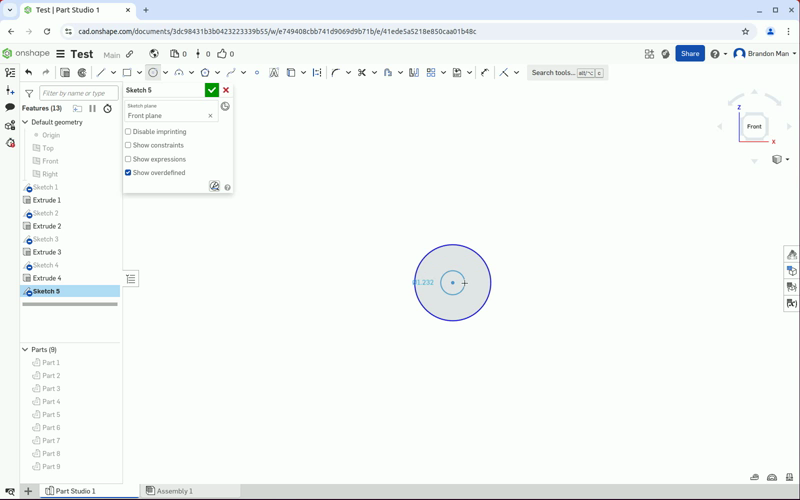
scroll(6)
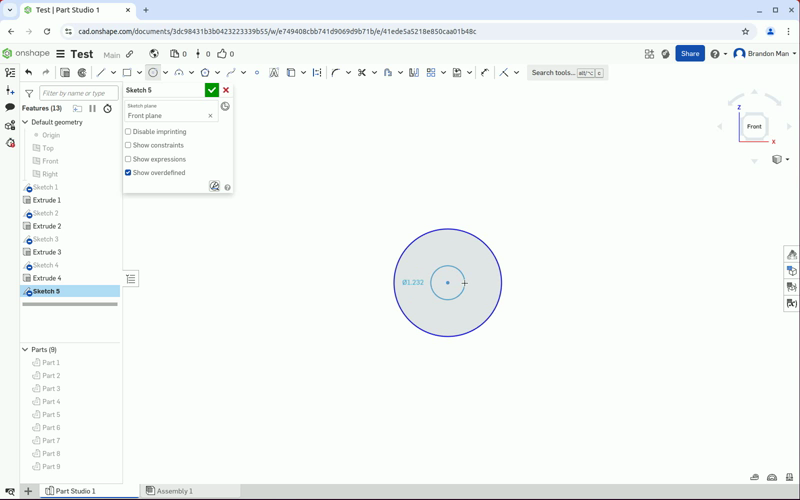
scroll(6)
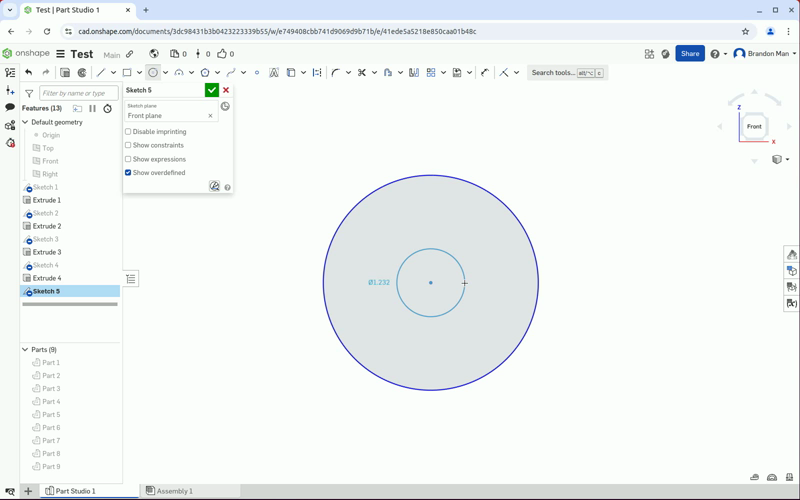
click(464, 282)
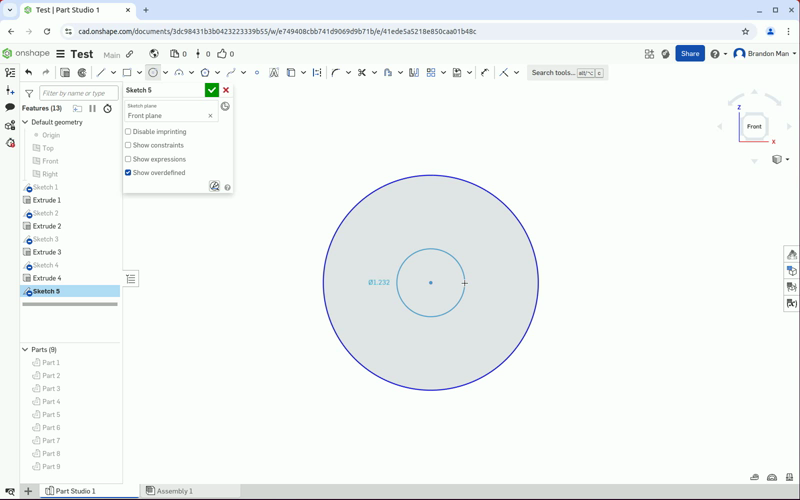
scroll(-6)
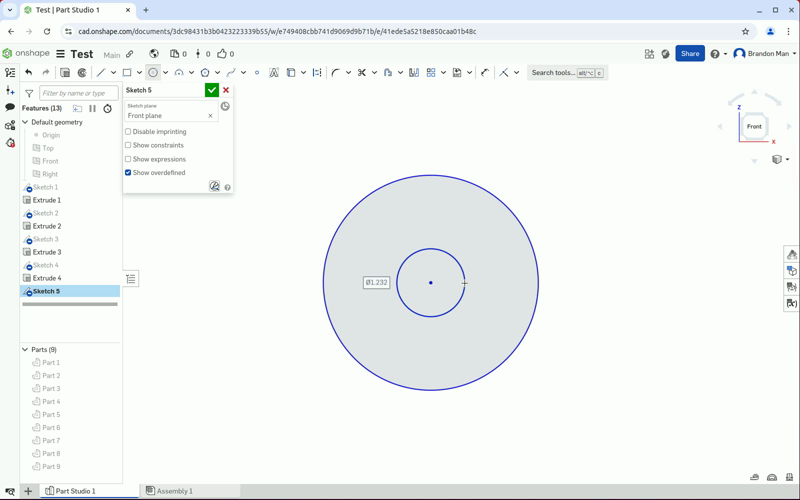
scroll(-6)
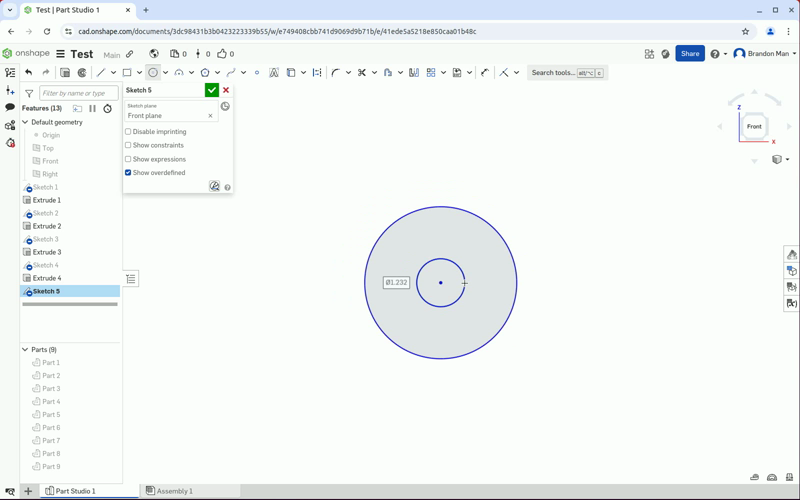
scroll(-6)
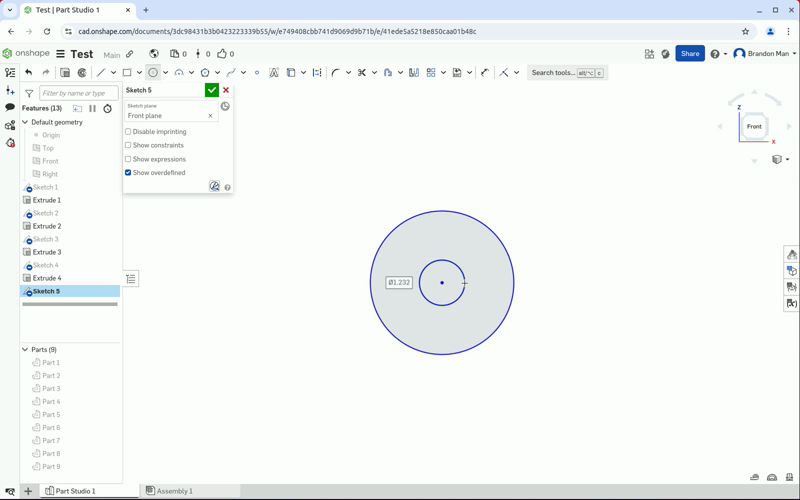
scroll(-6)
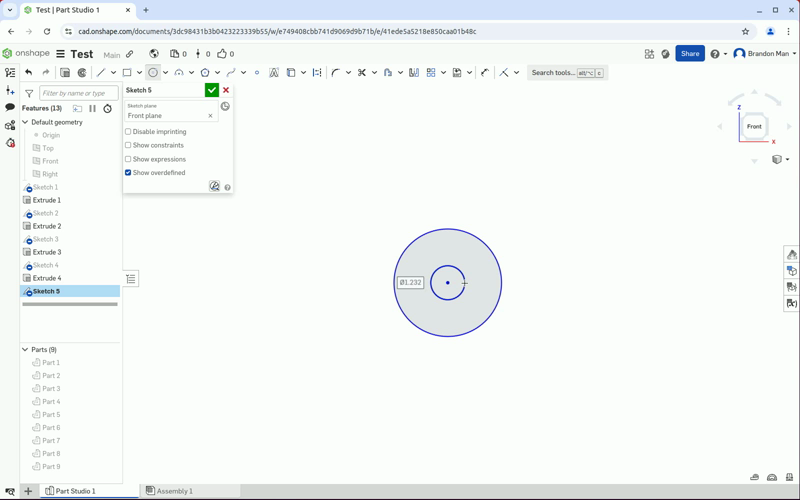
scroll(-6)
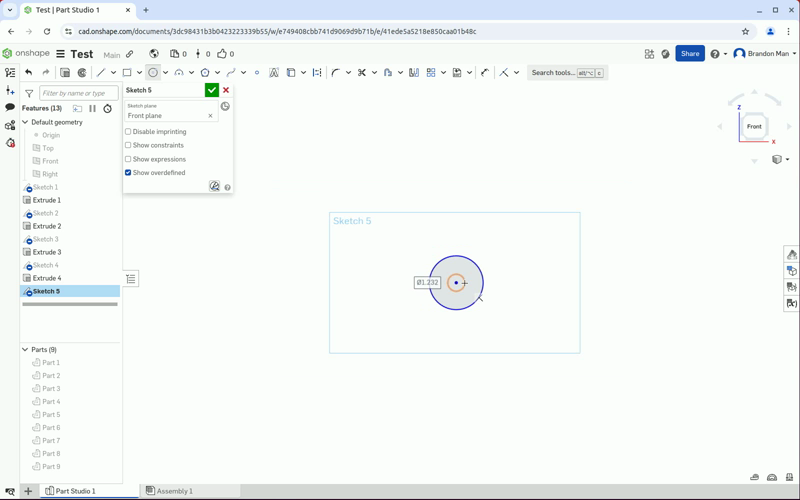
scroll(-6)
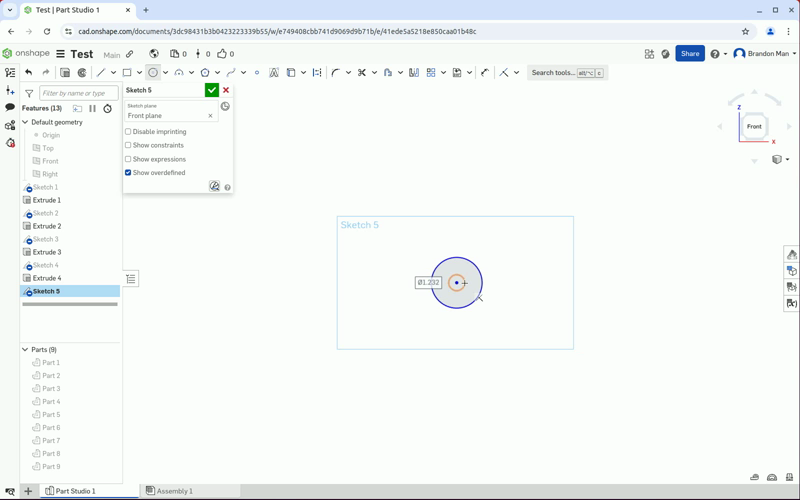
scroll(-6)
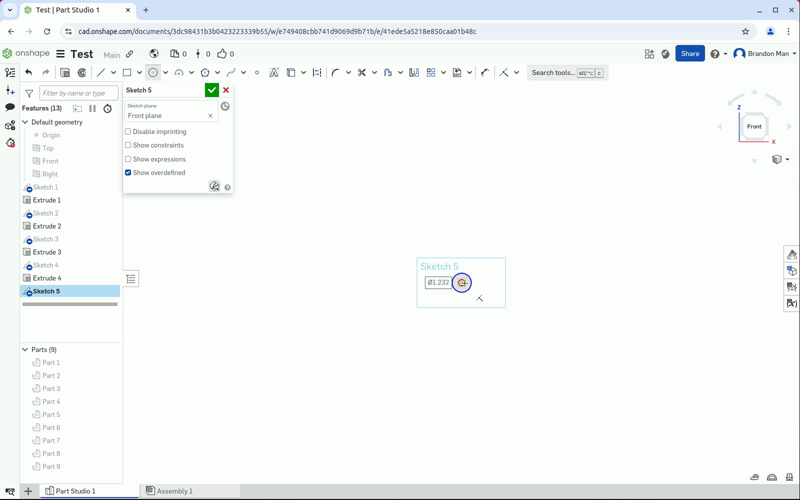
key(esc)
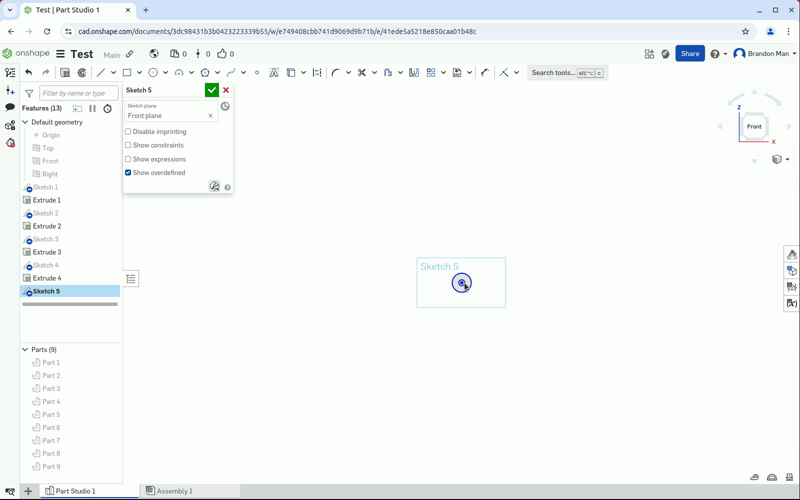
mouse_move(464, 278)
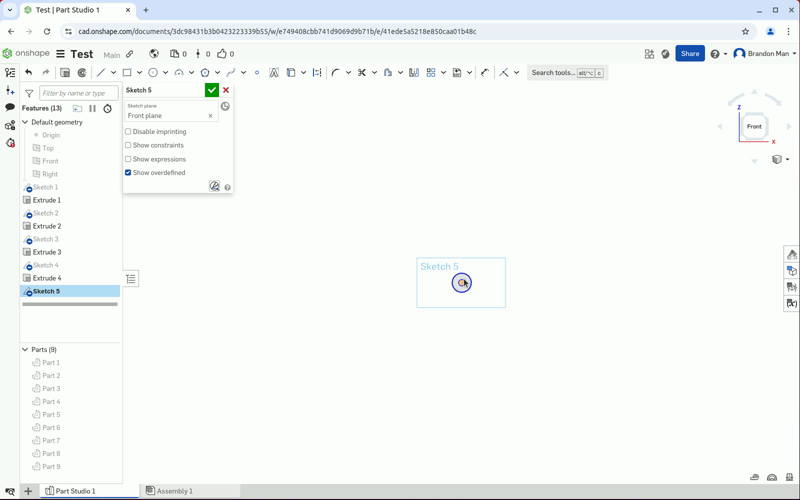
scroll(6)
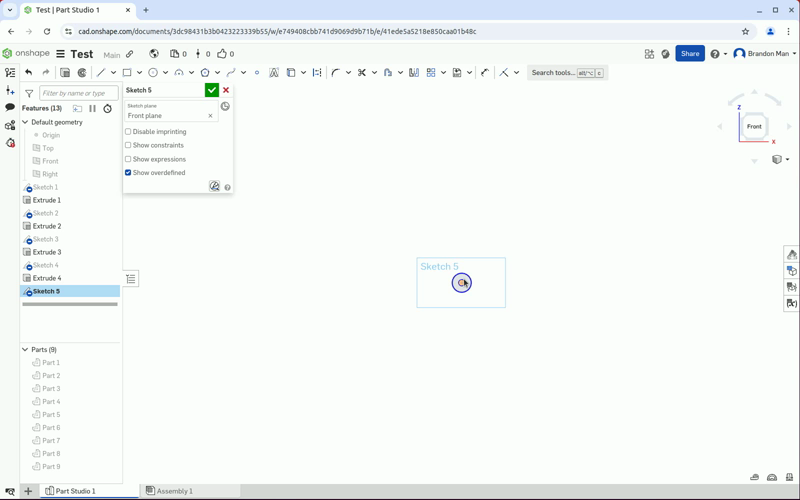
scroll(6)
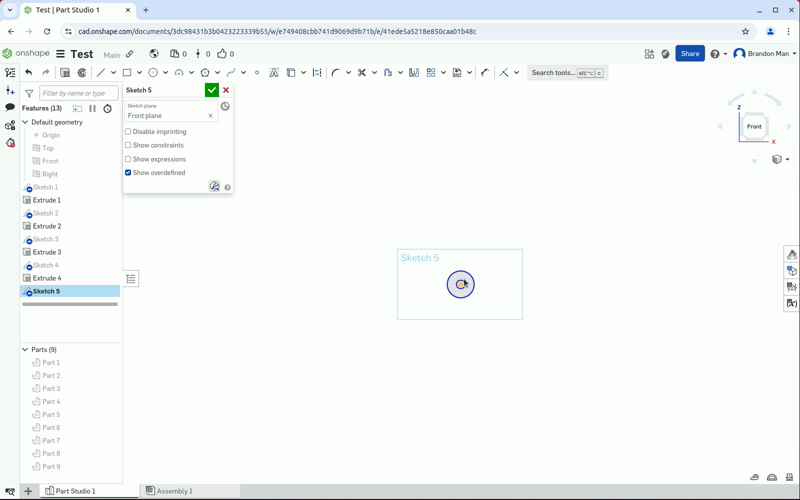
scroll(6)
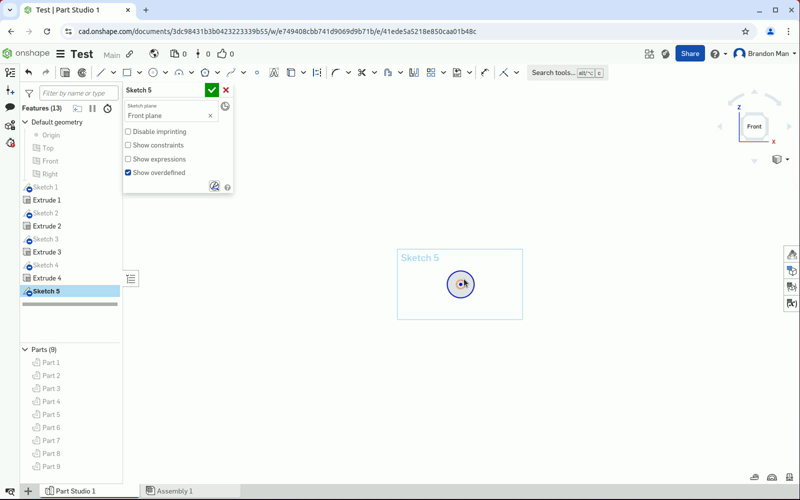
scroll(6)
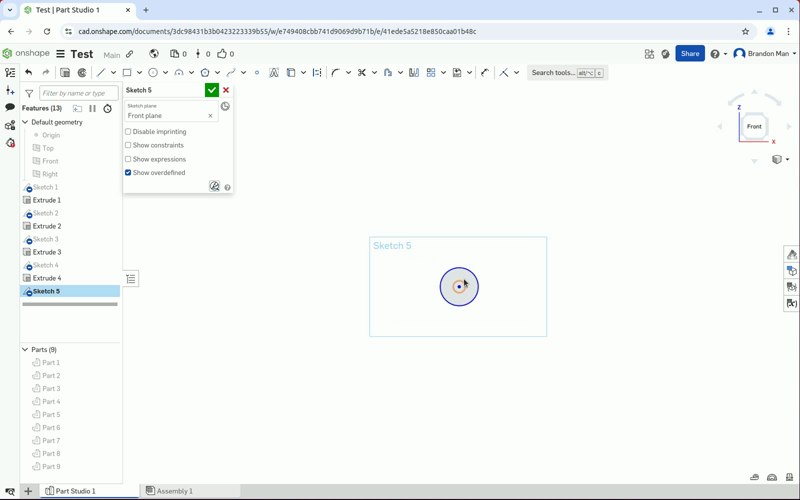
scroll(6)
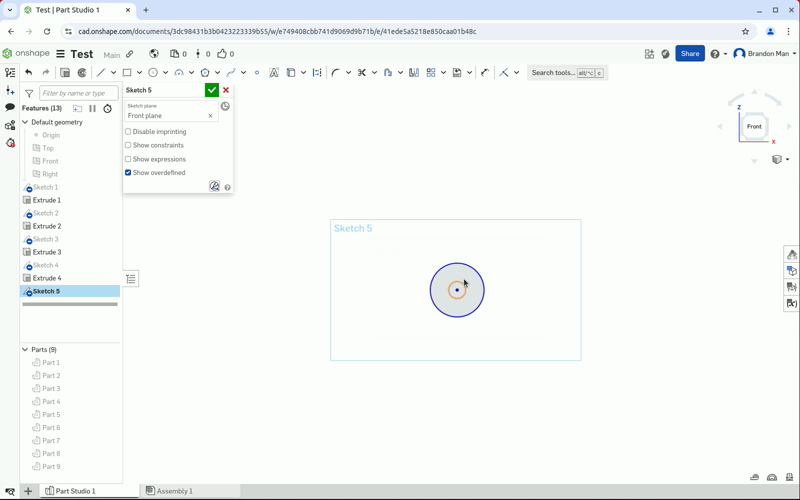
scroll(6)
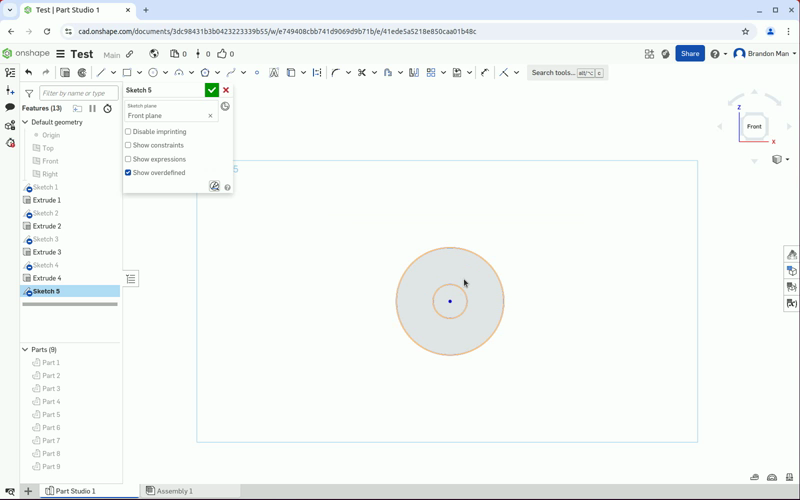
scroll(6)
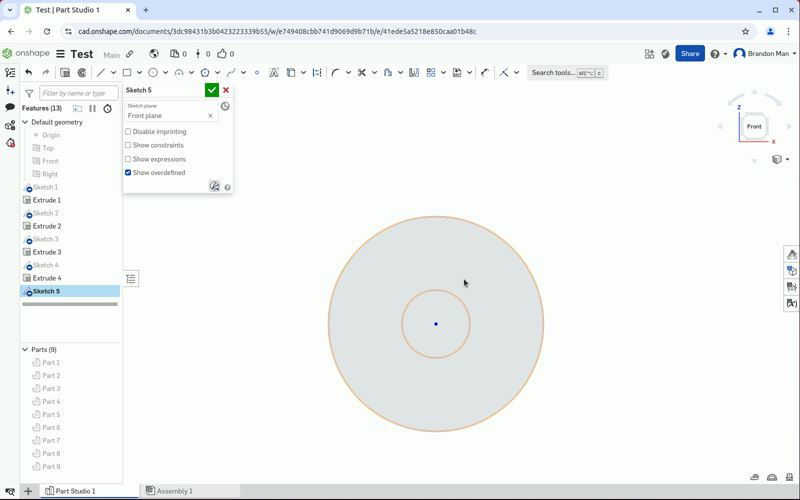
click(464, 278)
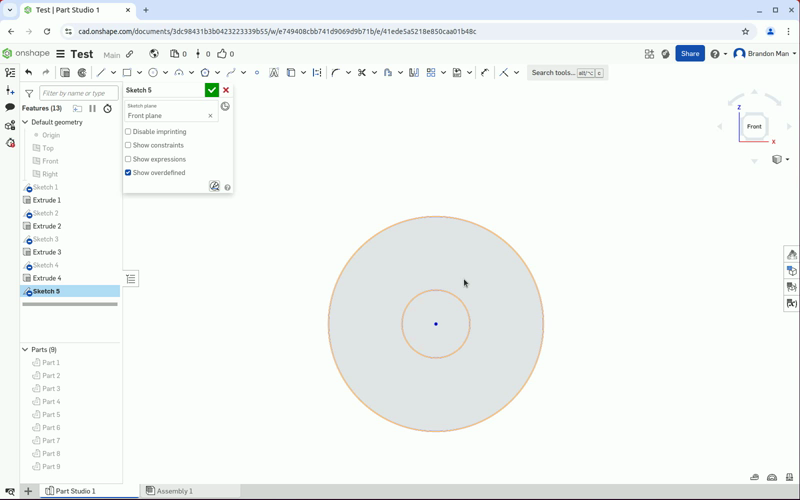
scroll(-6)
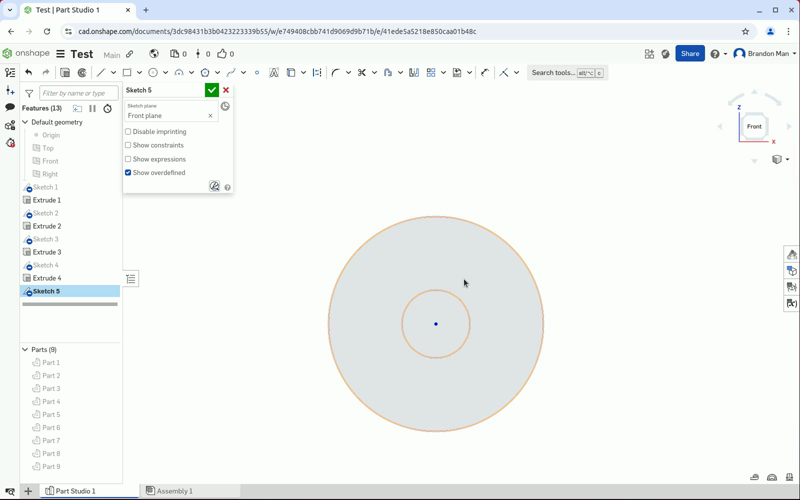
scroll(-6)
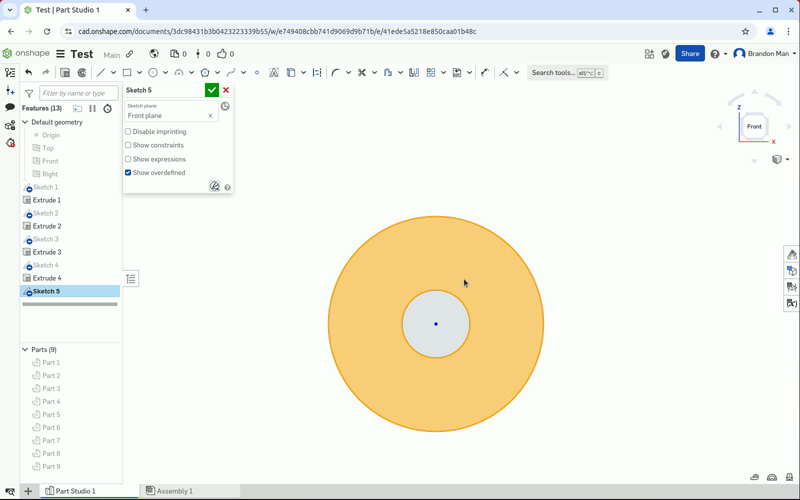
scroll(-6)
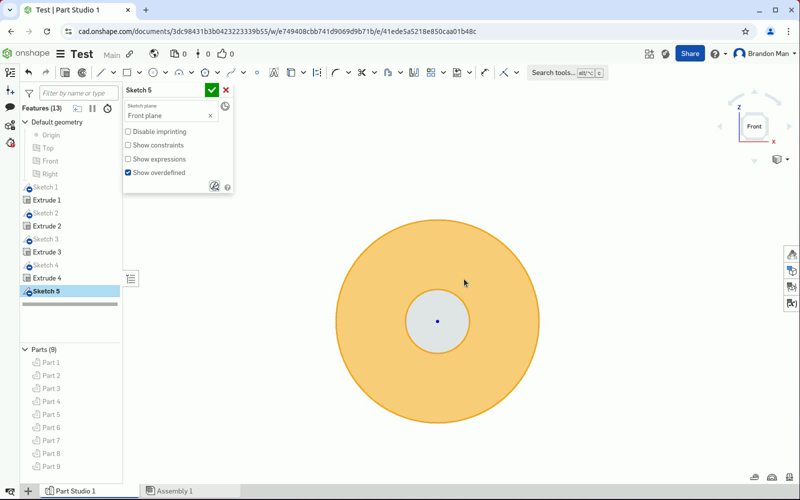
scroll(-6)
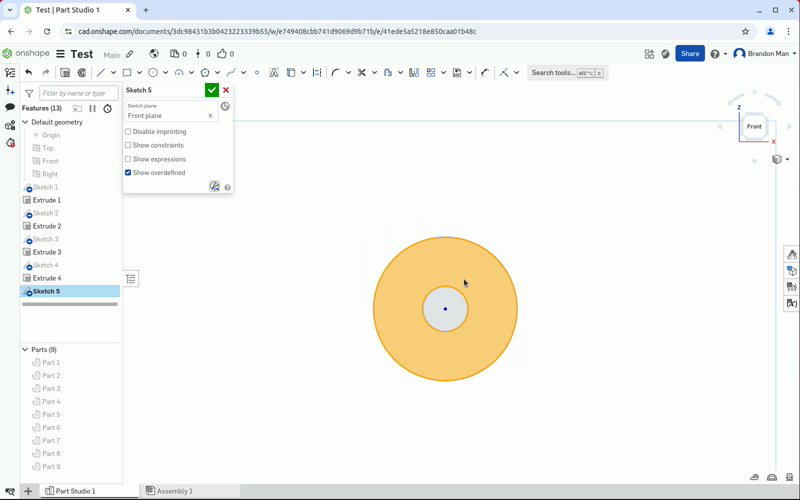
scroll(-6)
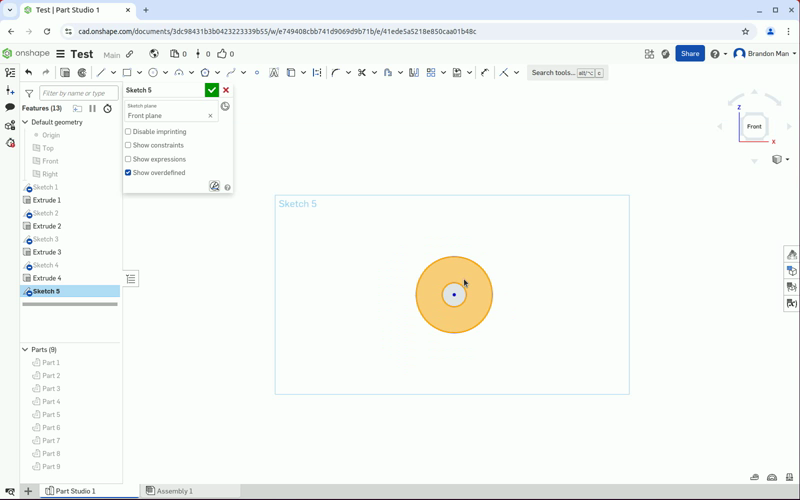
scroll(-6)
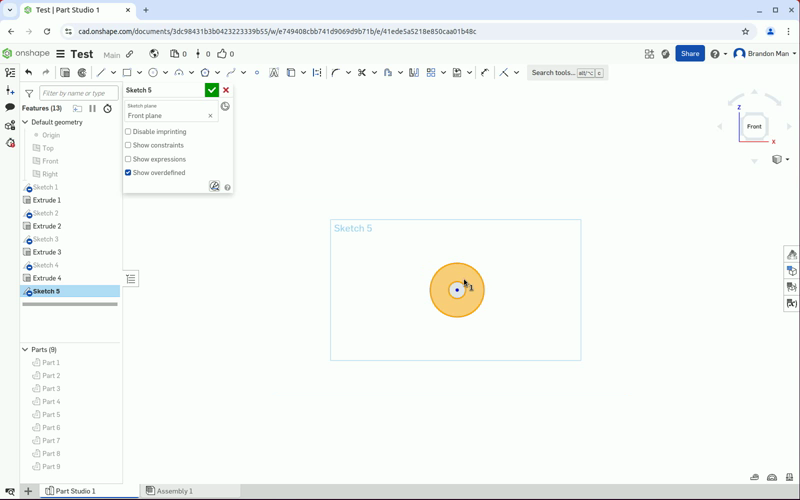
scroll(-6)
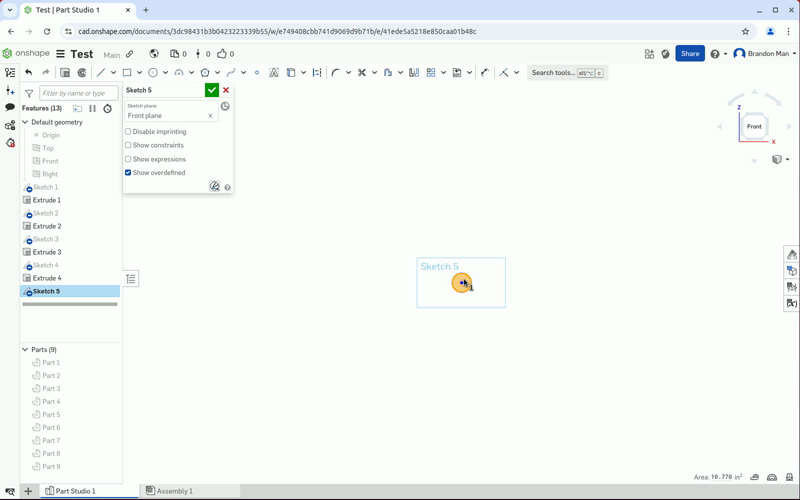
mouse_move(73, 352)
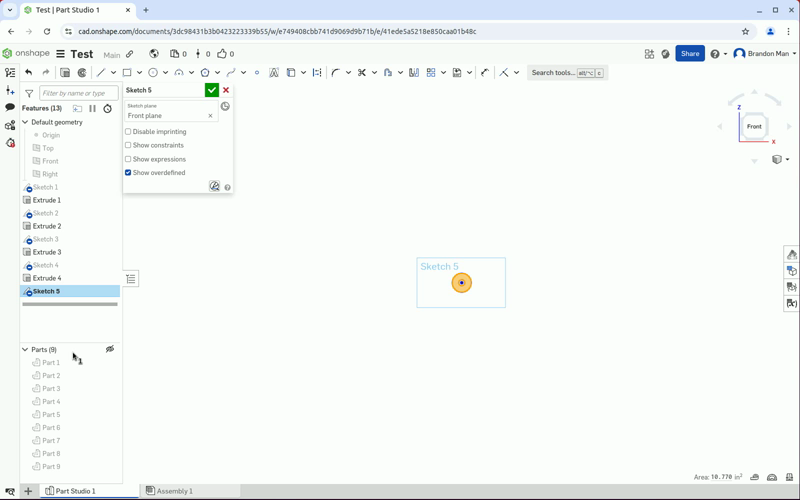
key(shift+y)
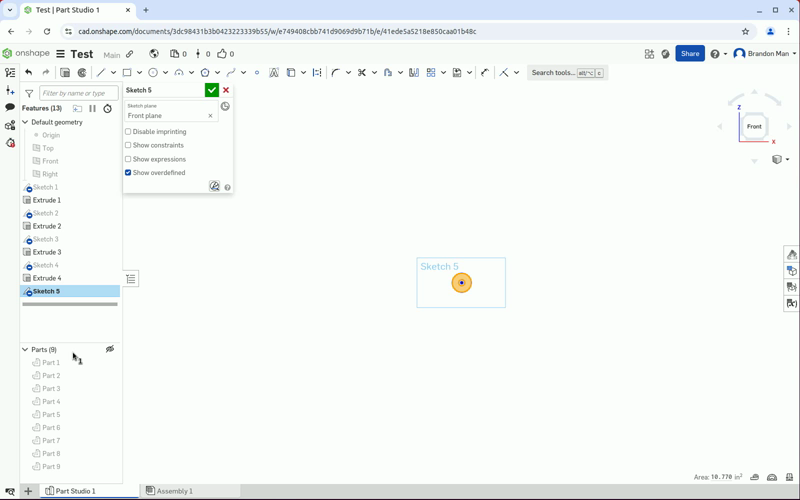
key(shift+e)
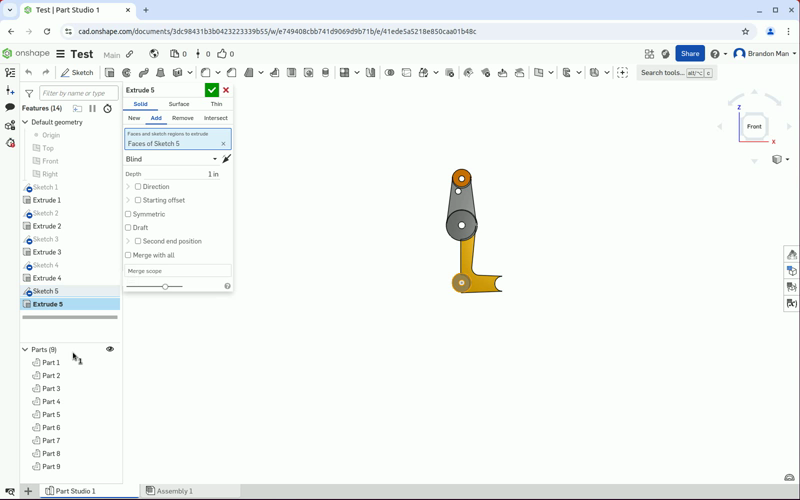
mouse_move(143, 106)
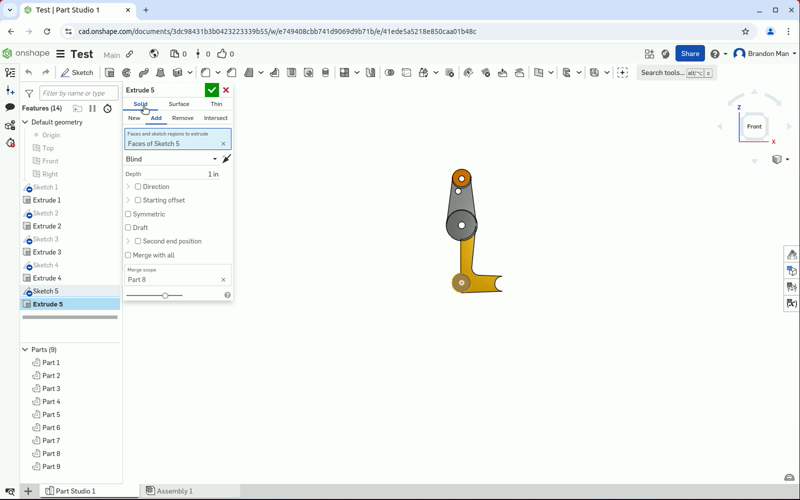
click(143, 106)
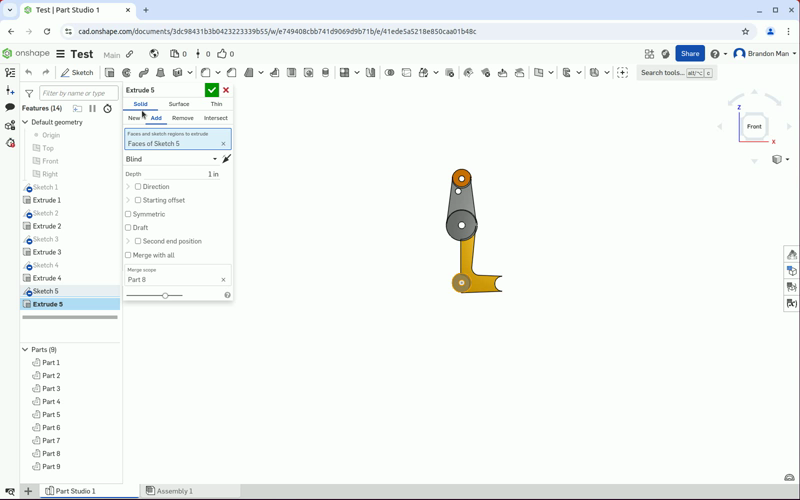
mouse_move(137, 120)
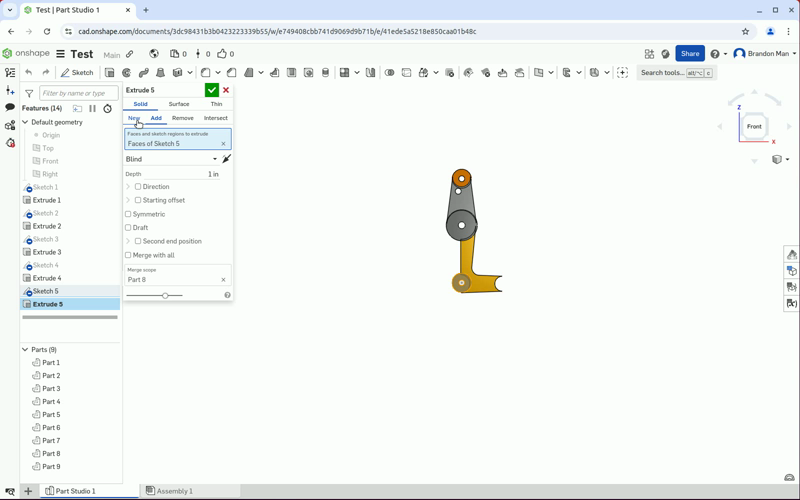
click(137, 120)
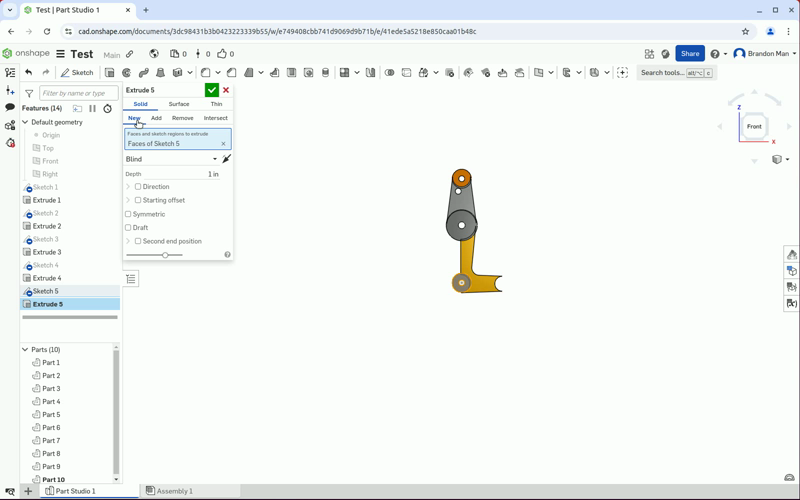
key(tab, 4)
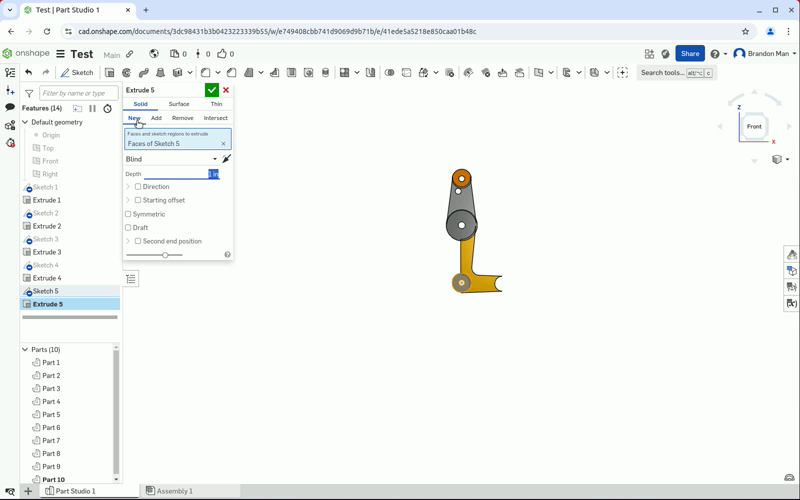
text(0.481)
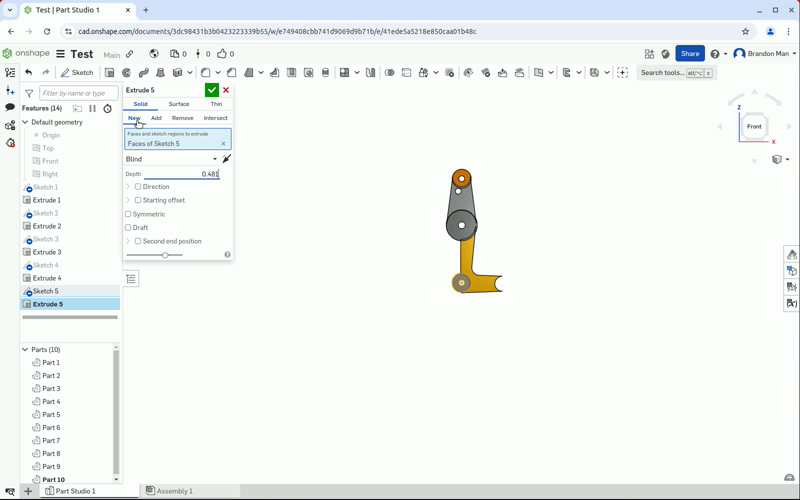
key(enter)
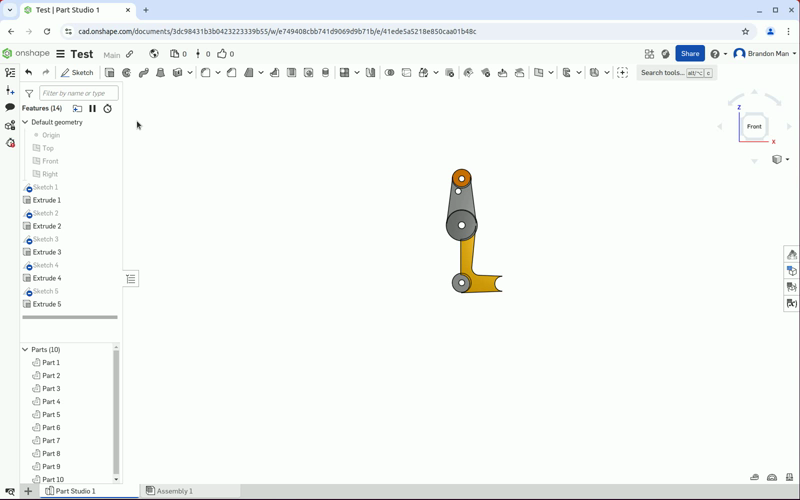
key(shift+h)
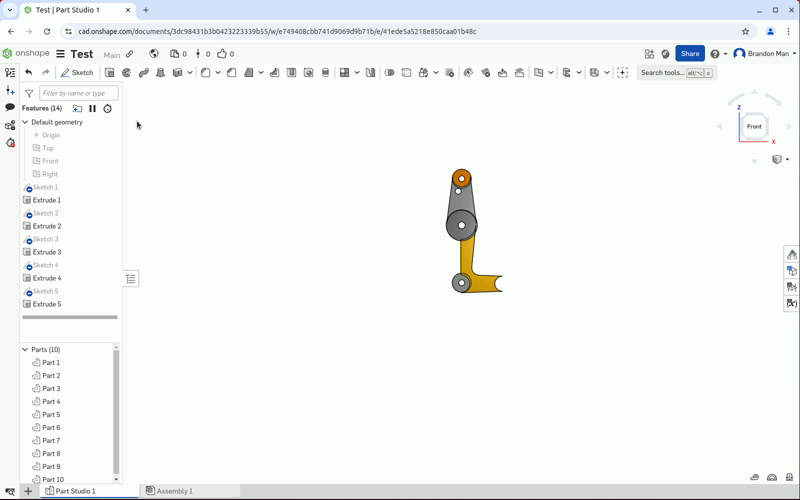
key(shift+h)
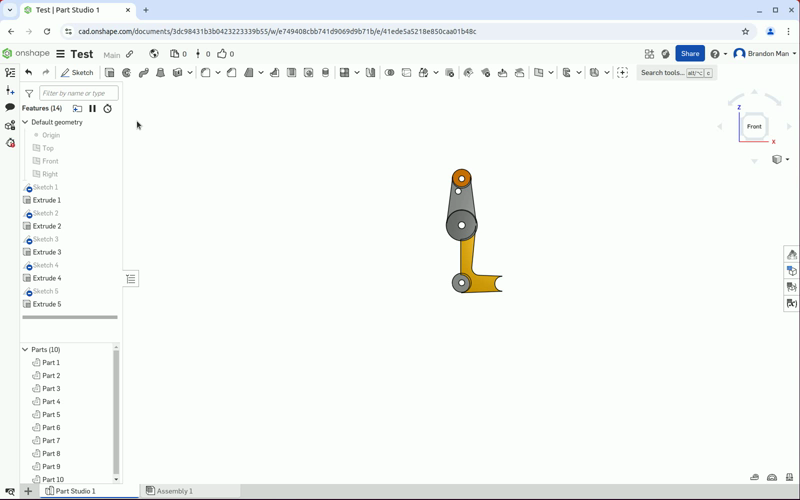
mouse_move(73, 189)
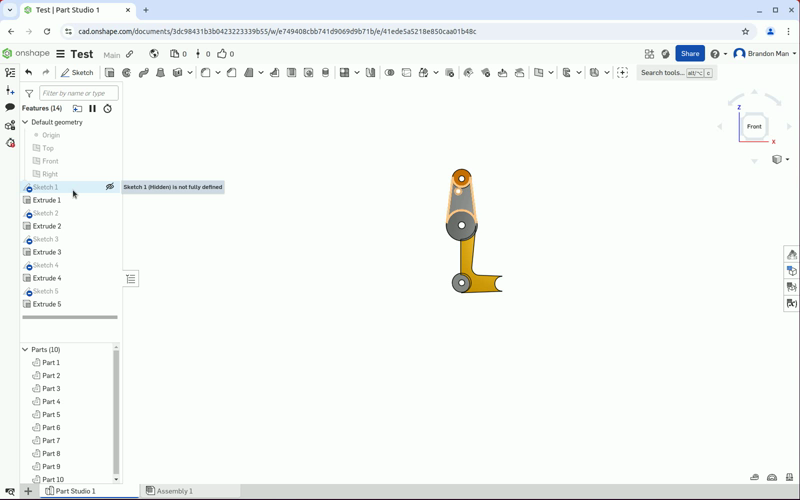
click(73, 189)
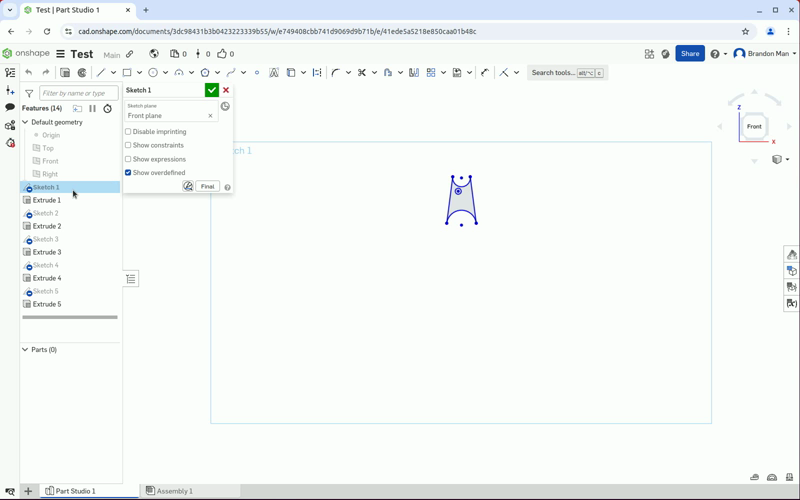
mouse_move(229, 92)
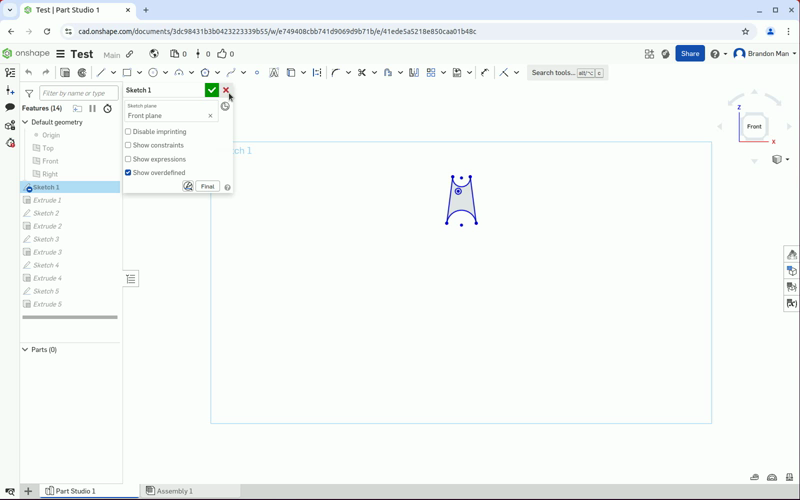
click(229, 92)
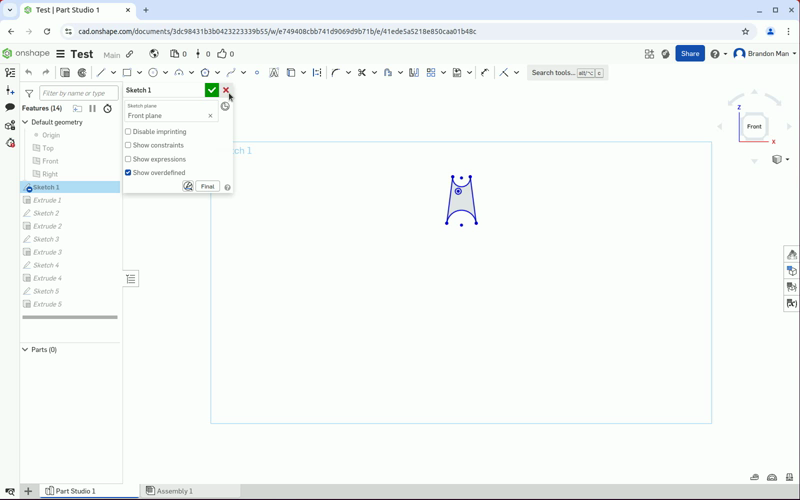
key(shift+s)
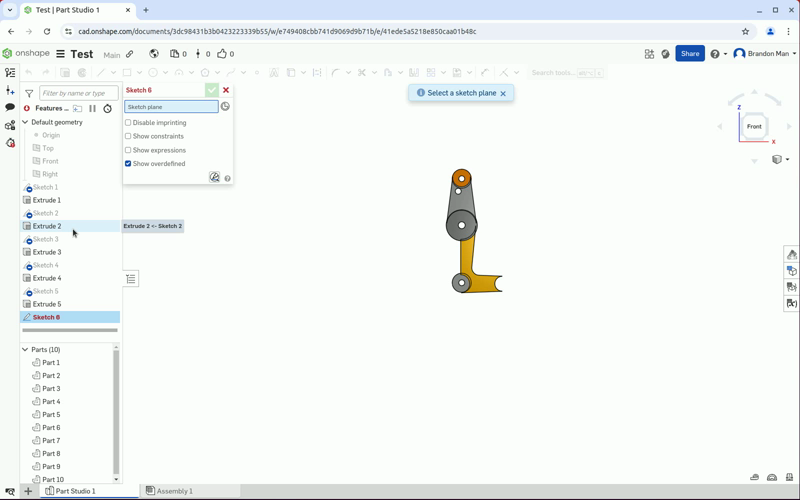
scroll(3)
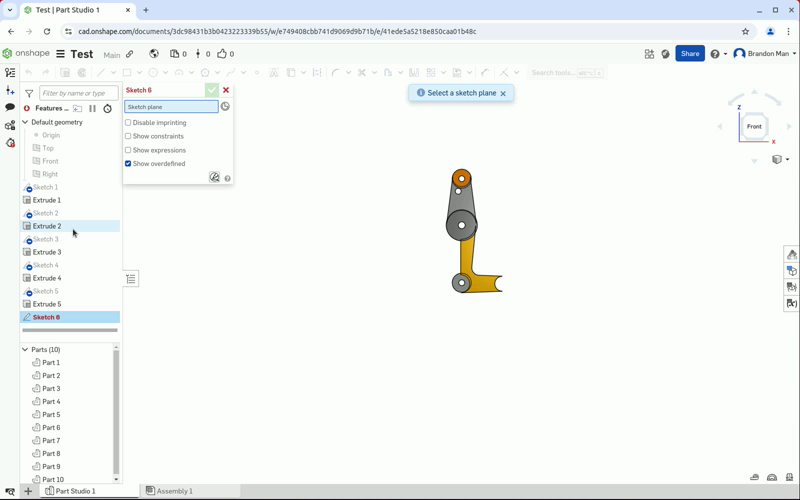
mouse_move(73, 163)
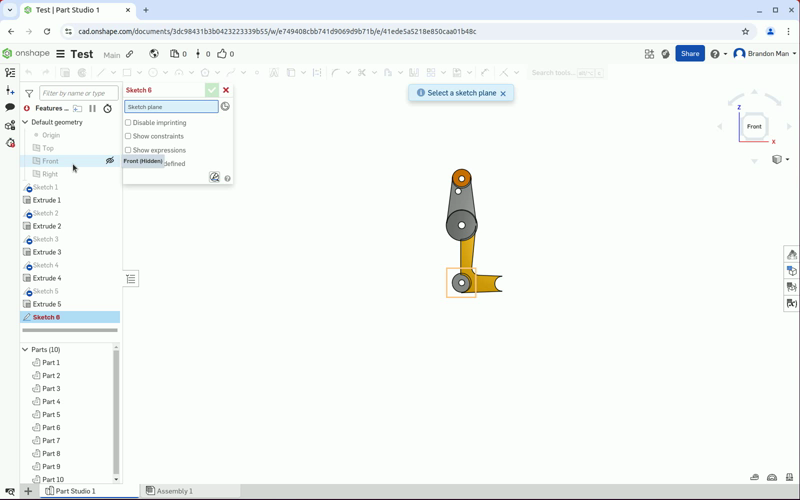
click(73, 163)
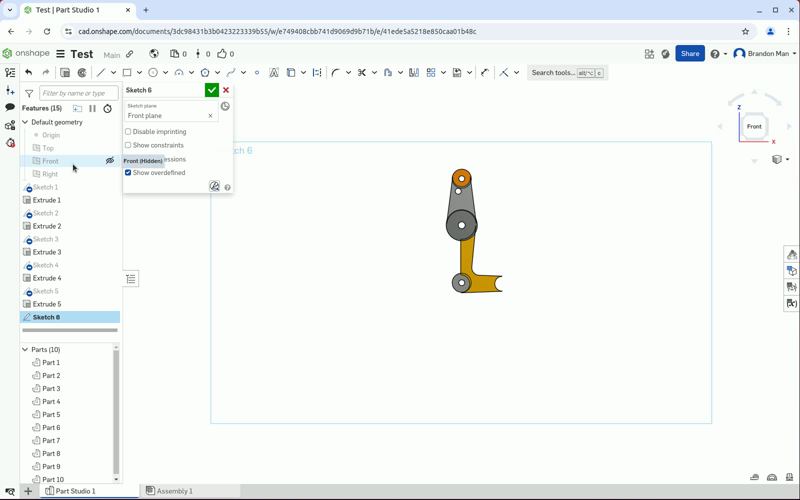
mouse_move(69, 352)
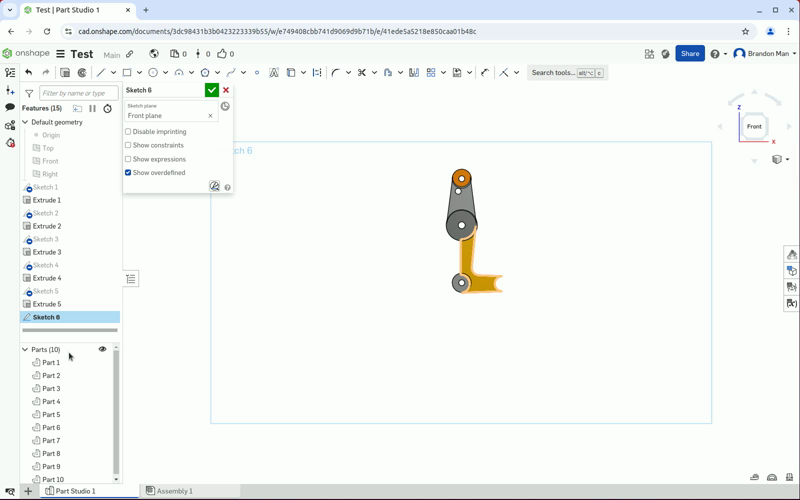
key(y)
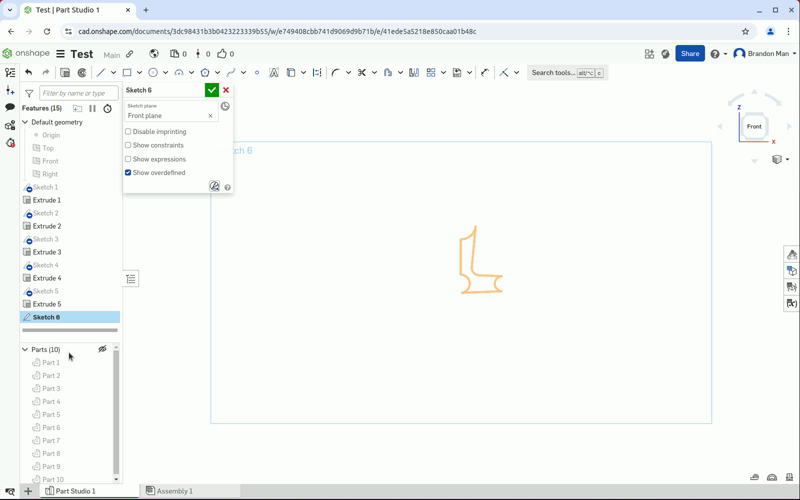
key(l)
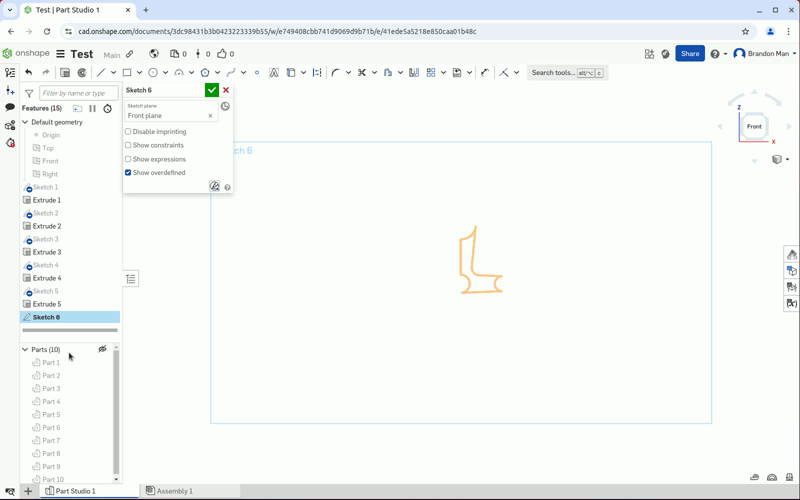
key_down(shift)
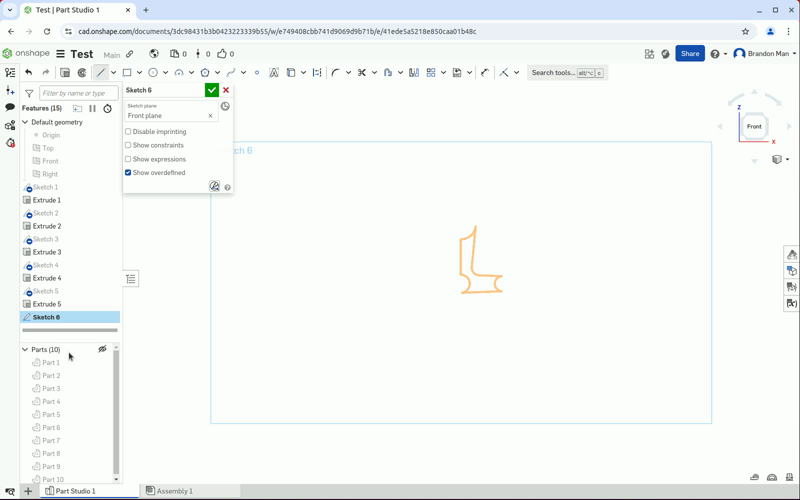
mouse_move(446, 226)
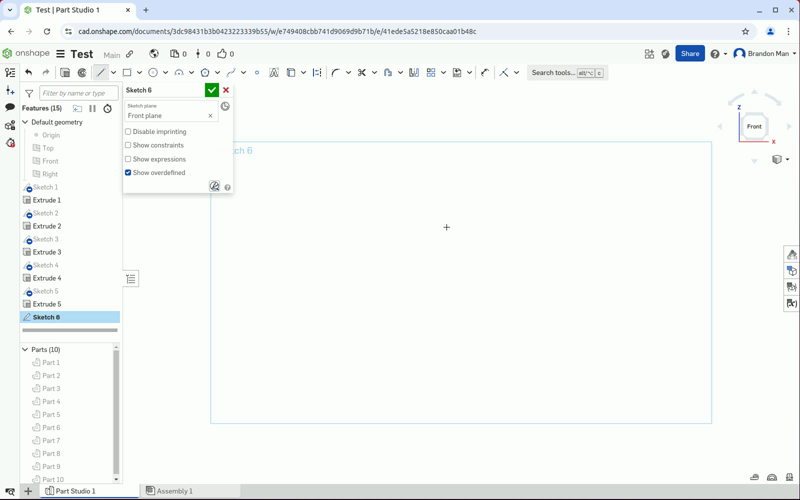
click(446, 226)
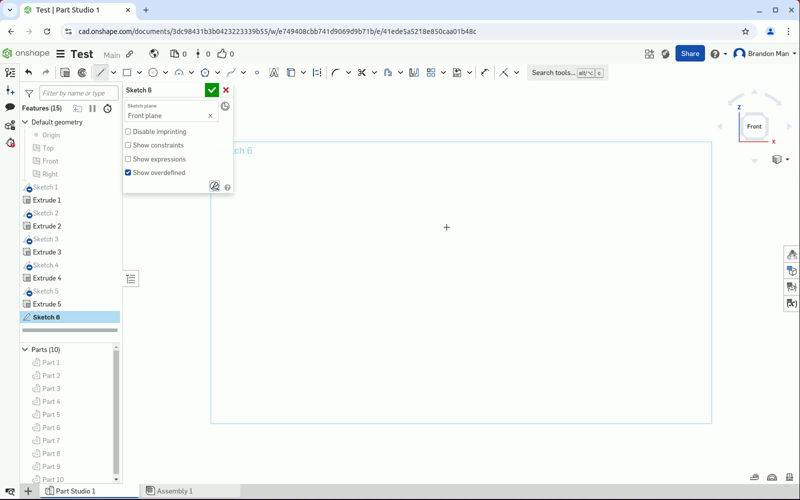
key_up(shift)
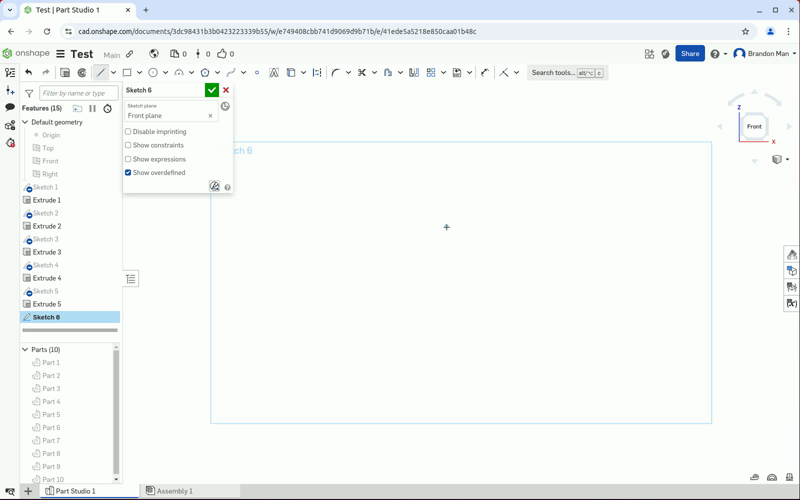
key_down(shift)
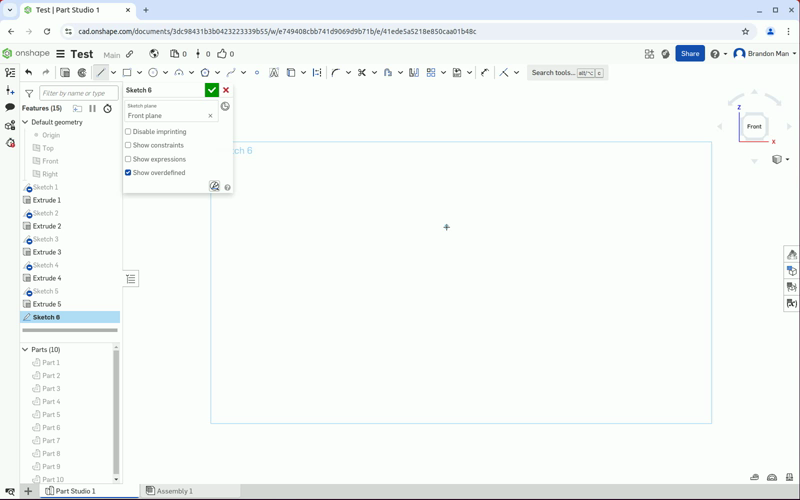
mouse_move(476, 226)
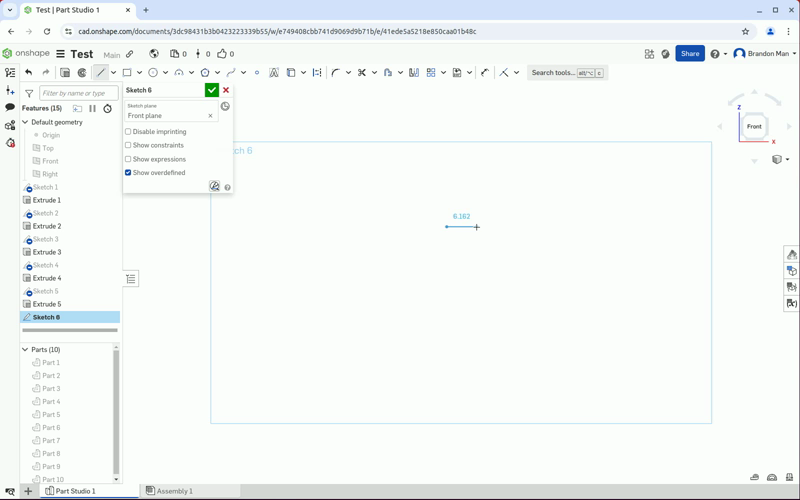
mouse_move(452, 284)
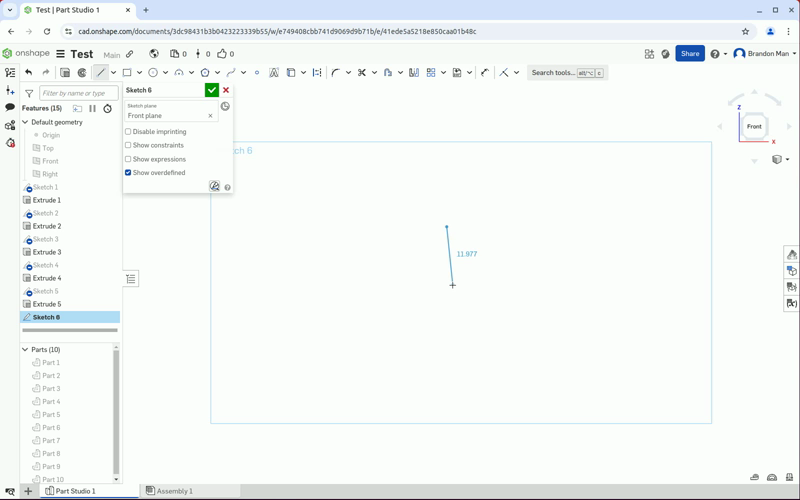
click(452, 284)
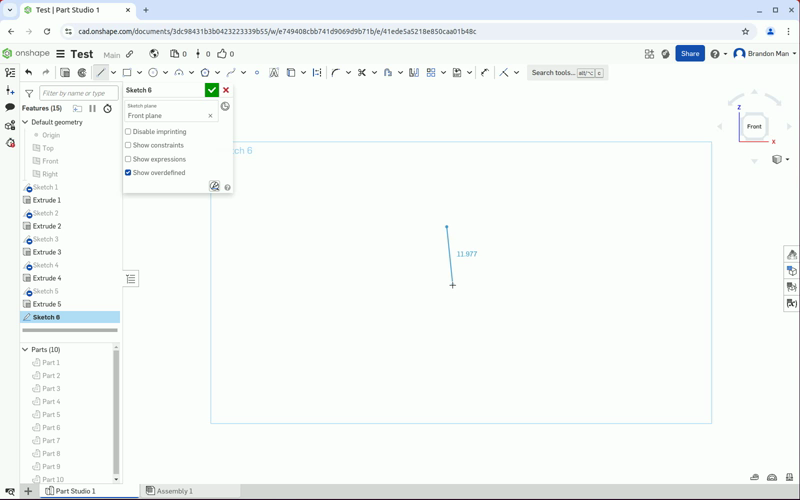
key_up(shift)
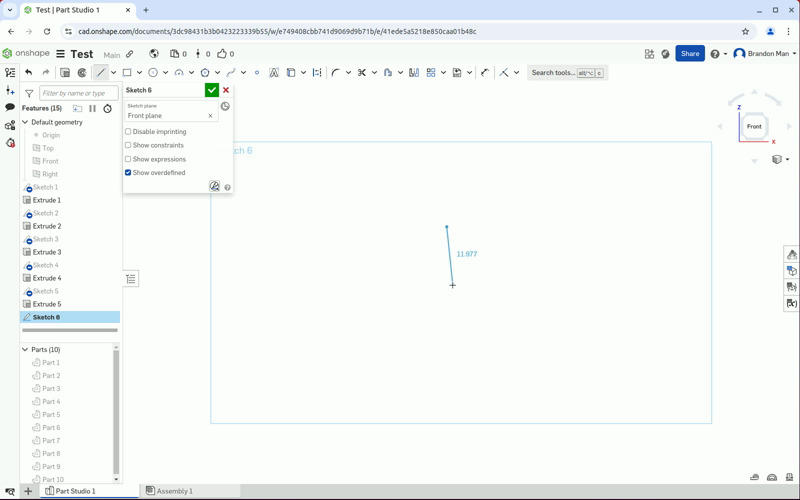
key(esc)
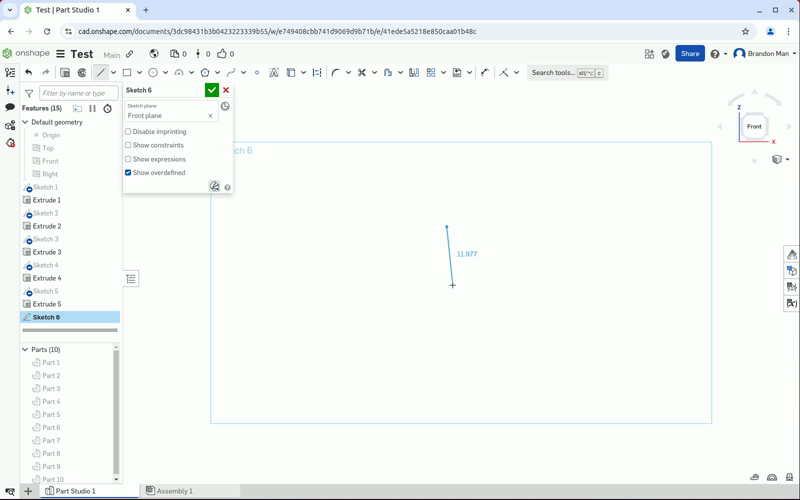
key(a)
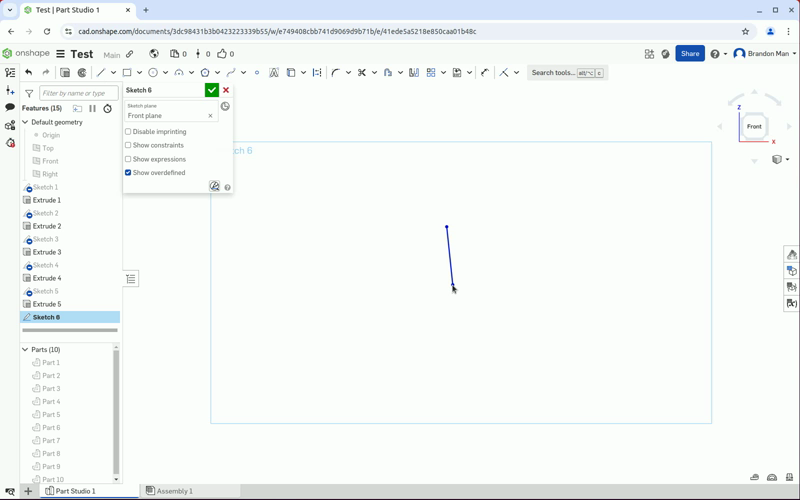
mouse_move(452, 284)
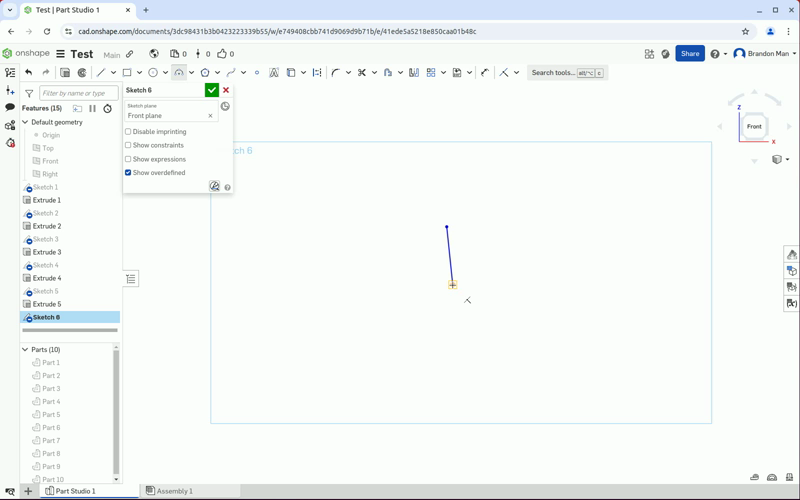
click(452, 284)
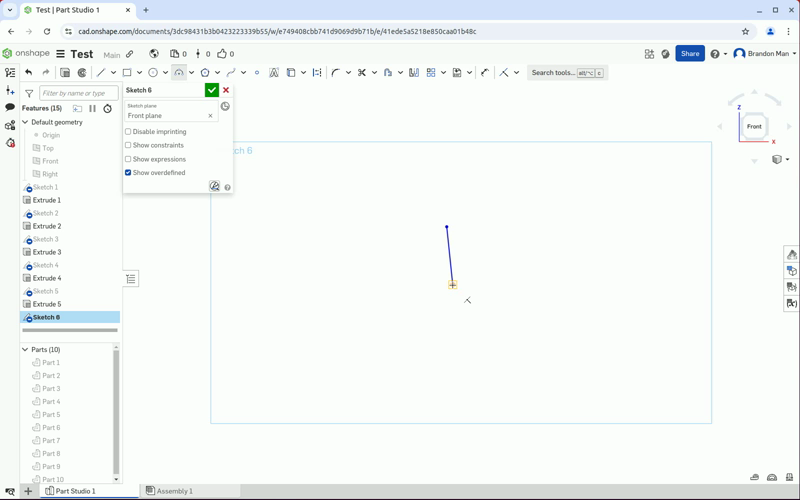
key_down(shift)
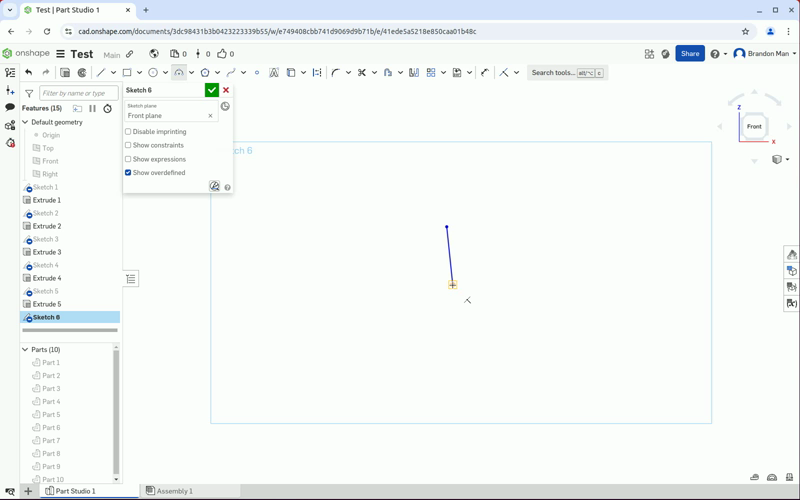
mouse_move(461, 274)
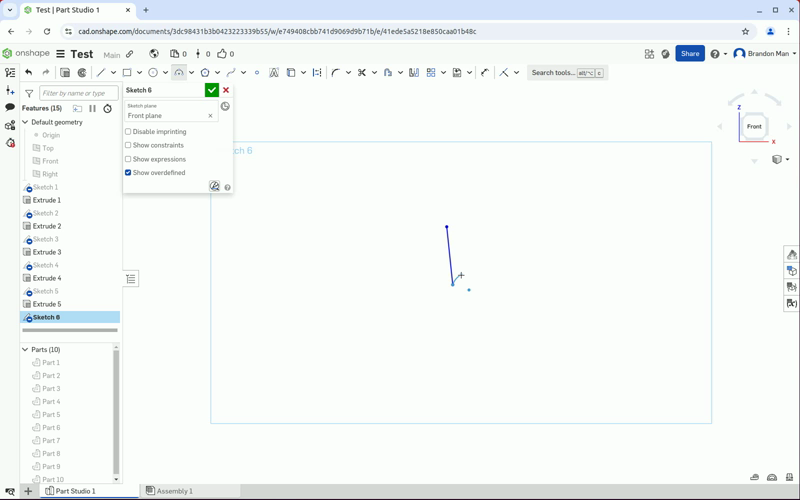
click(461, 274)
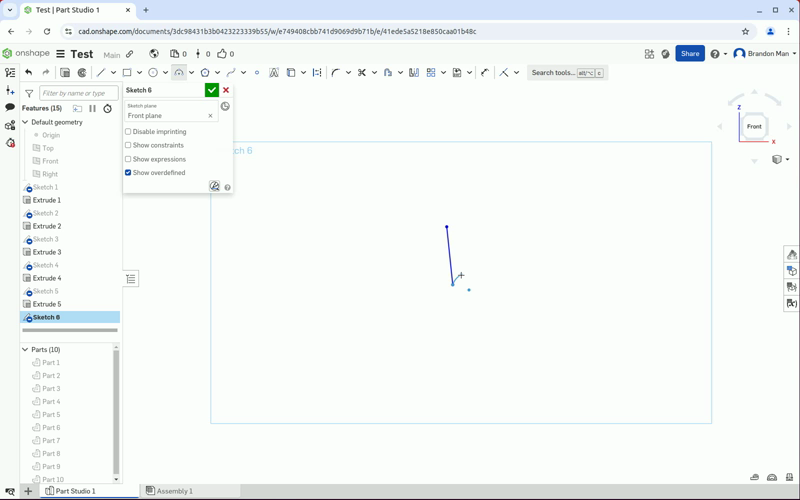
mouse_move(454, 277)
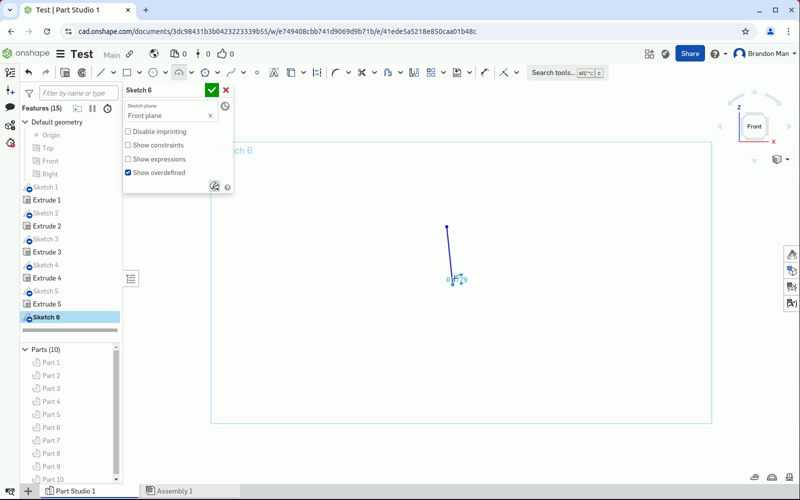
click(454, 277)
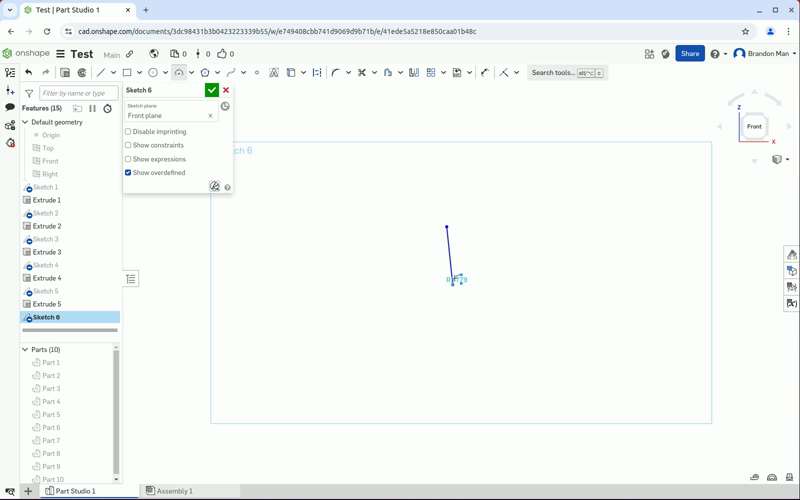
key_up(shift)
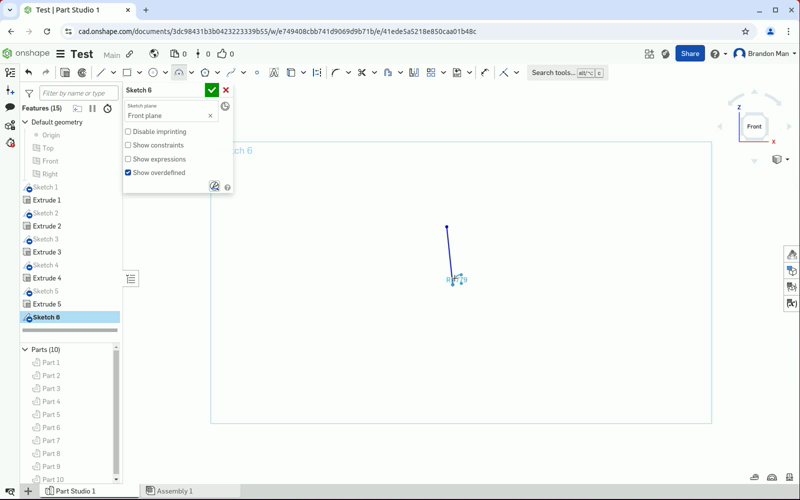
key(esc)
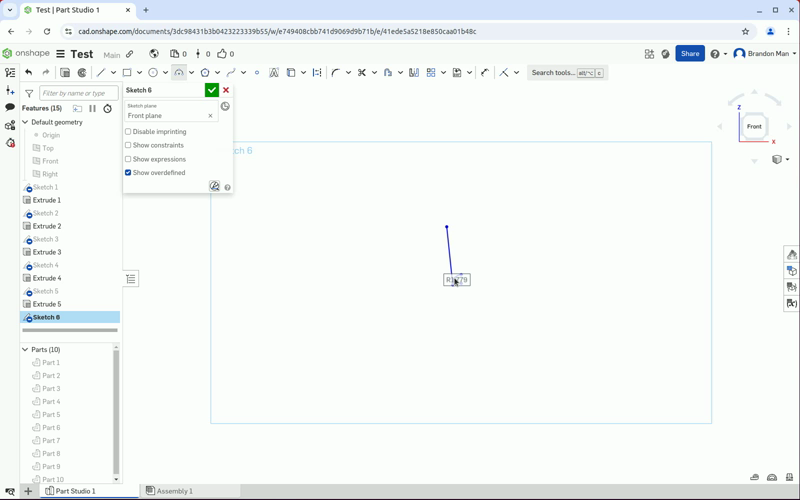
key(l)
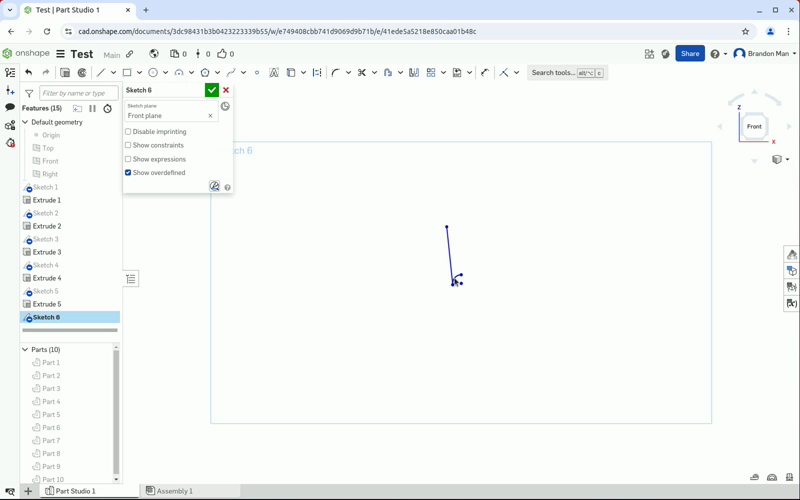
mouse_move(461, 274)
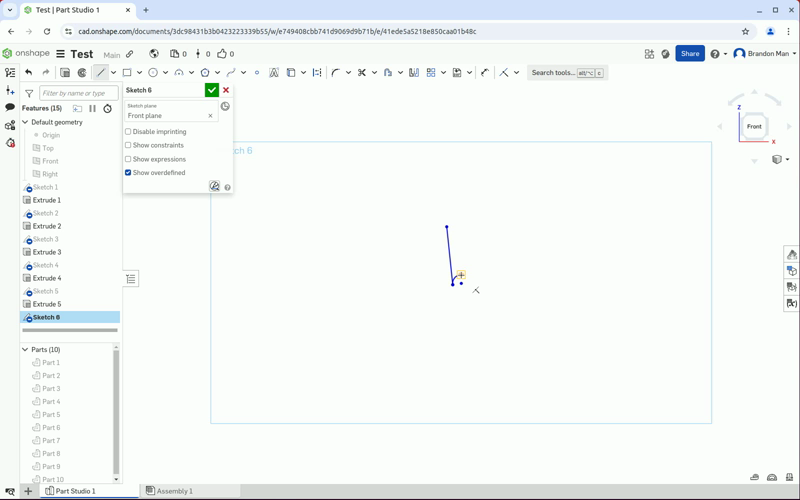
click(461, 274)
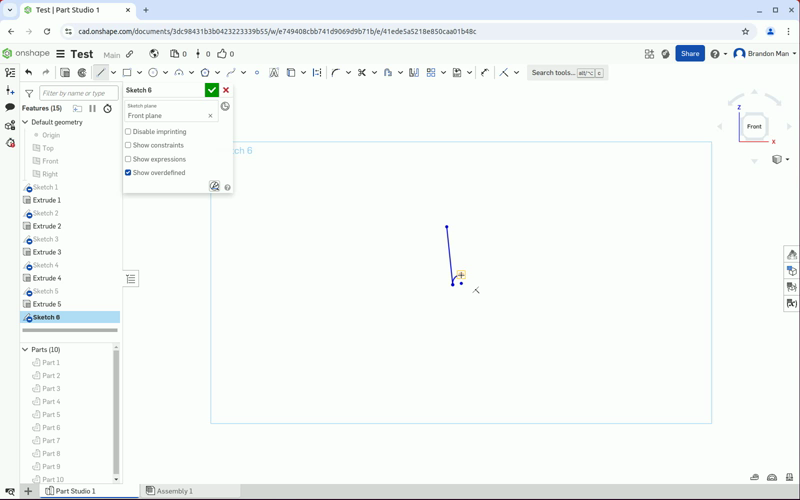
key_down(shift)
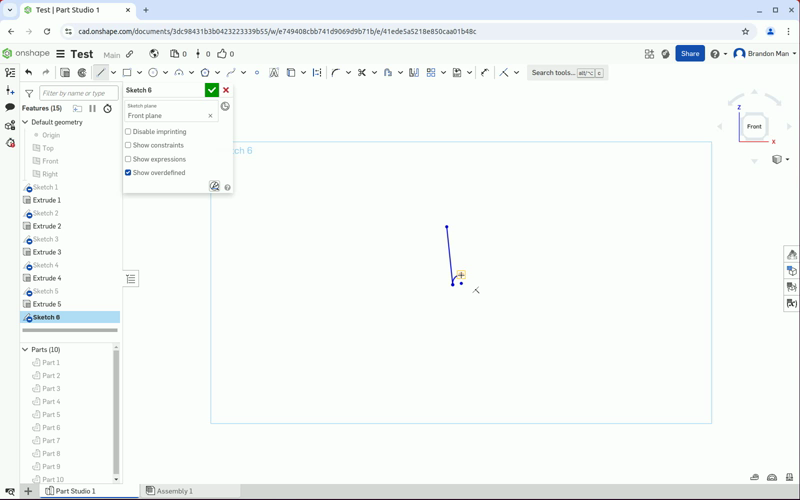
mouse_move(491, 274)
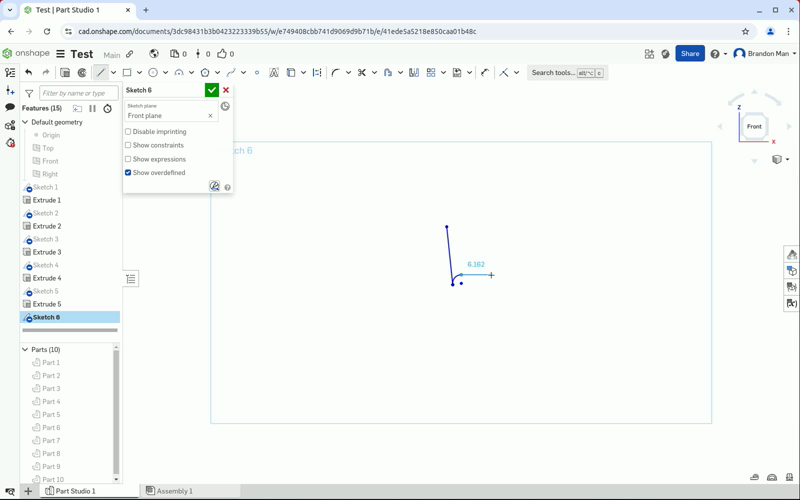
mouse_move(461, 240)
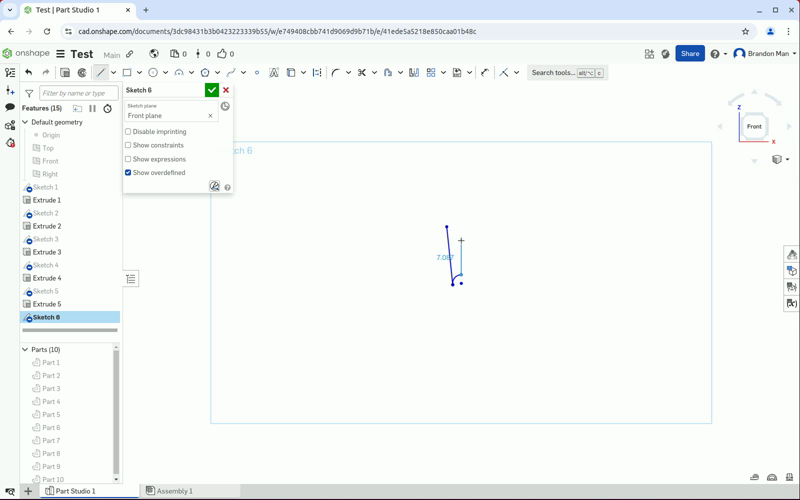
click(461, 240)
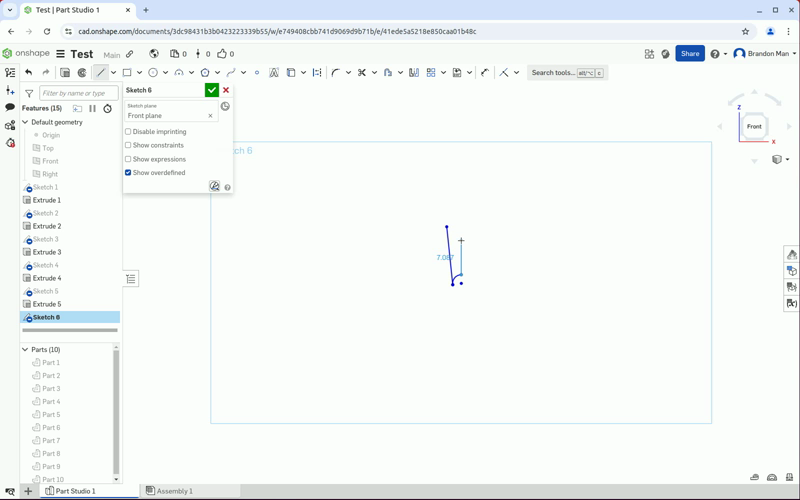
key_up(shift)
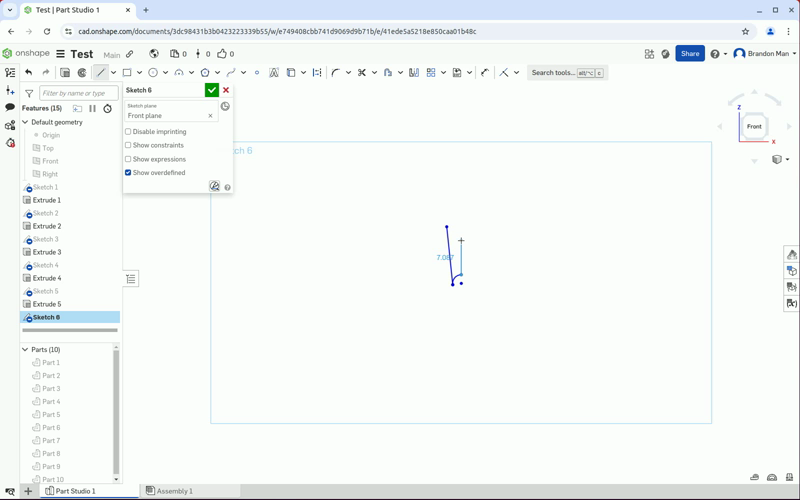
key(esc)
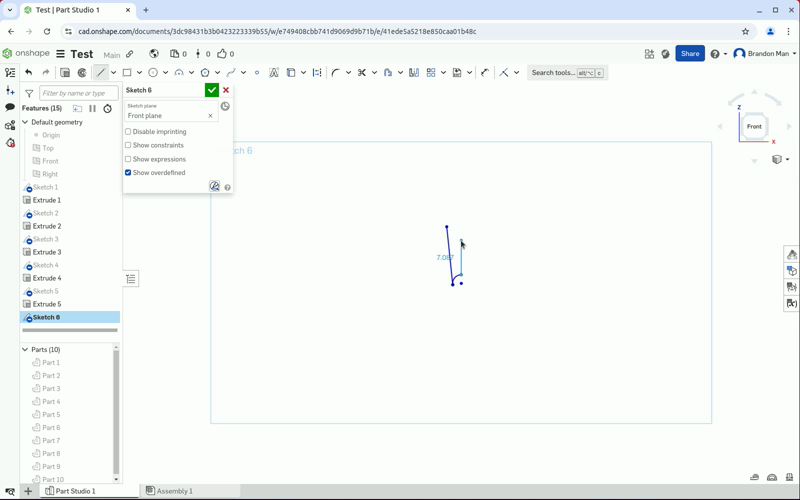
key(a)
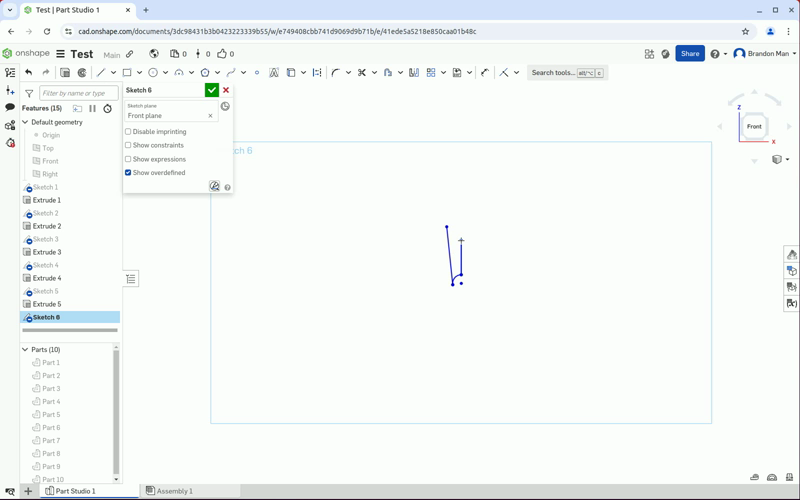
mouse_move(461, 240)
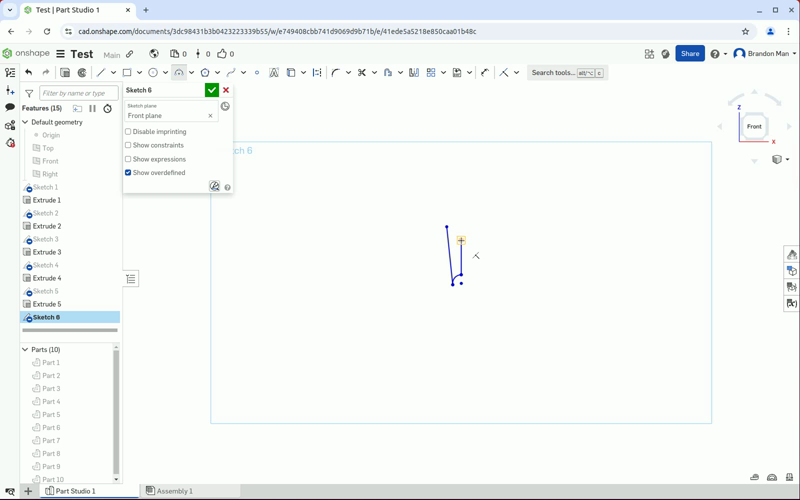
click(461, 240)
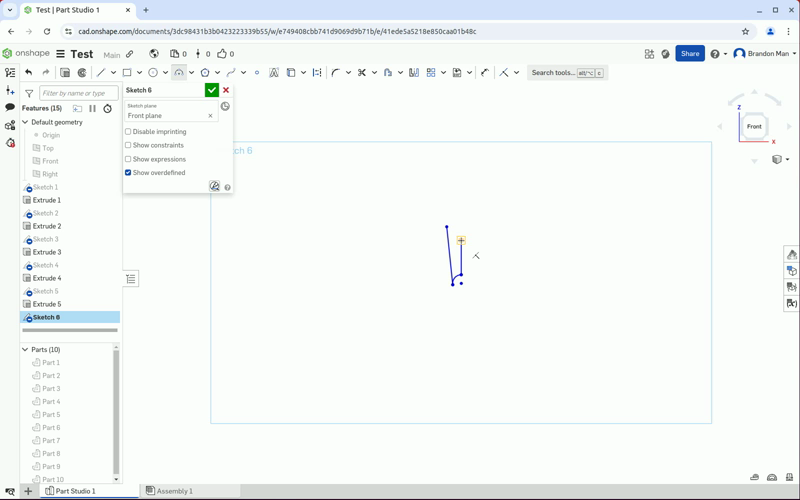
mouse_move(446, 226)
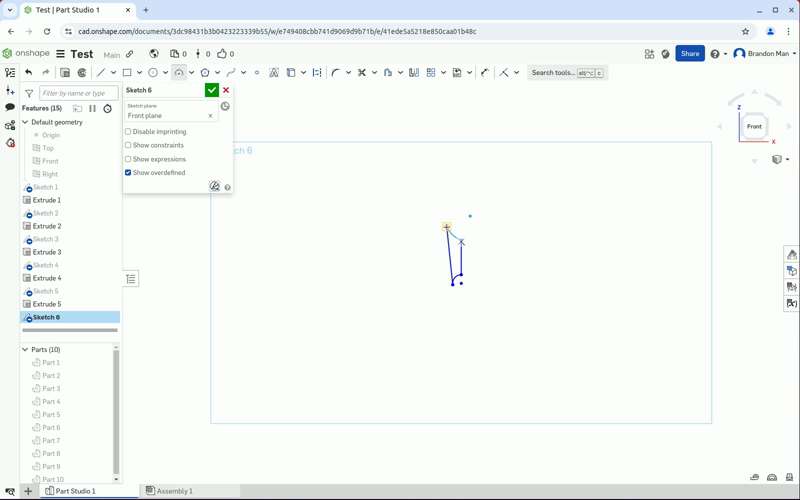
click(446, 226)
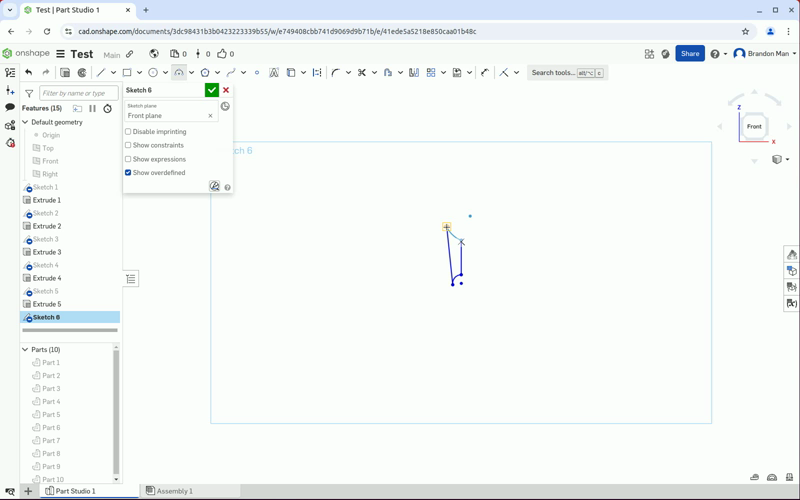
key_down(shift)
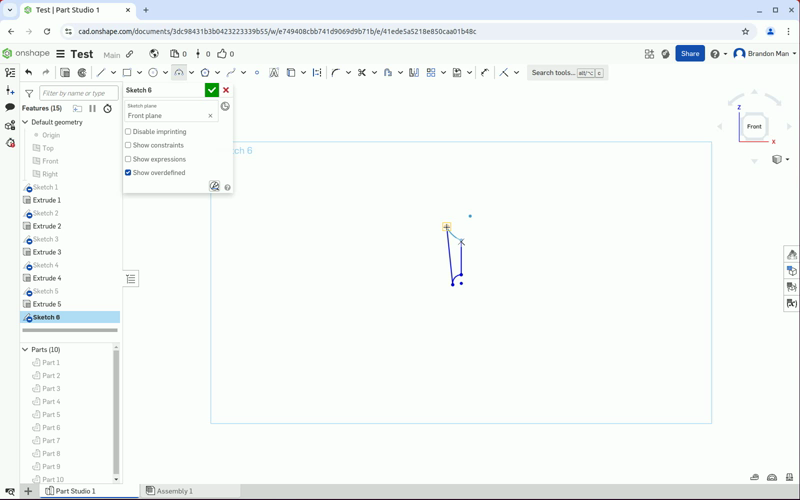
mouse_move(451, 236)
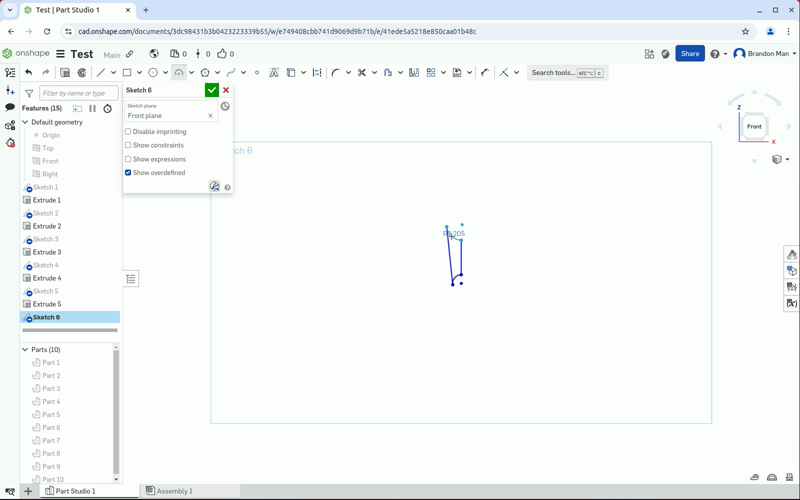
click(451, 236)
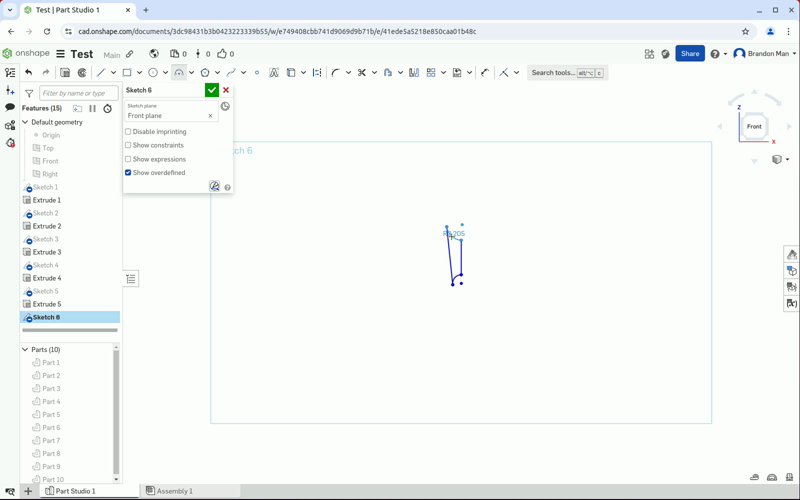
key_up(shift)
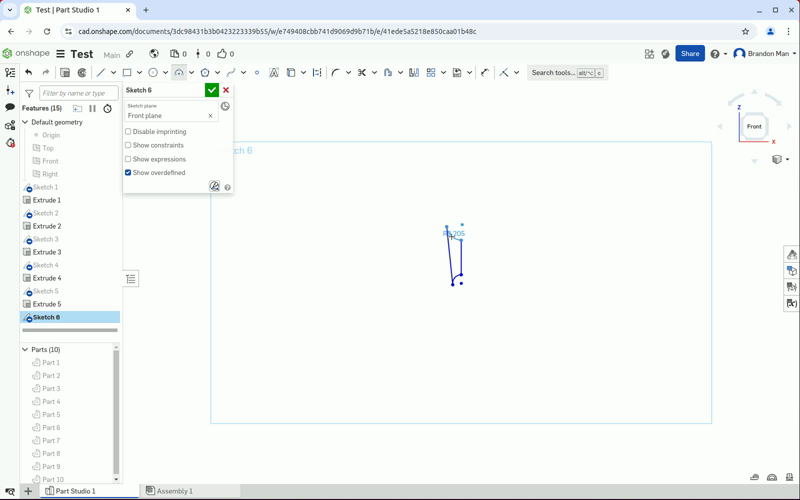
key(esc)
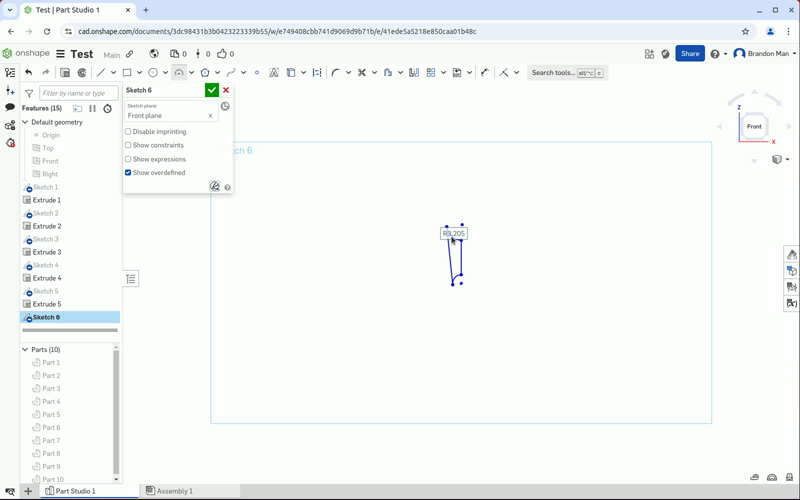
mouse_move(460, 265)
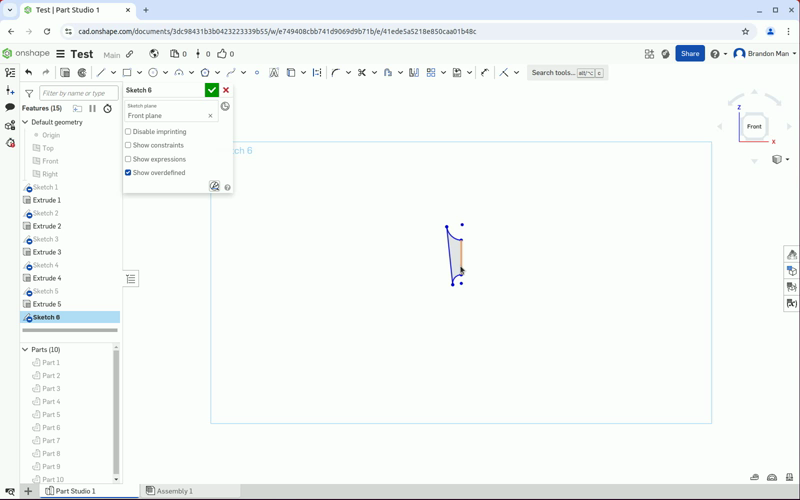
scroll(6)
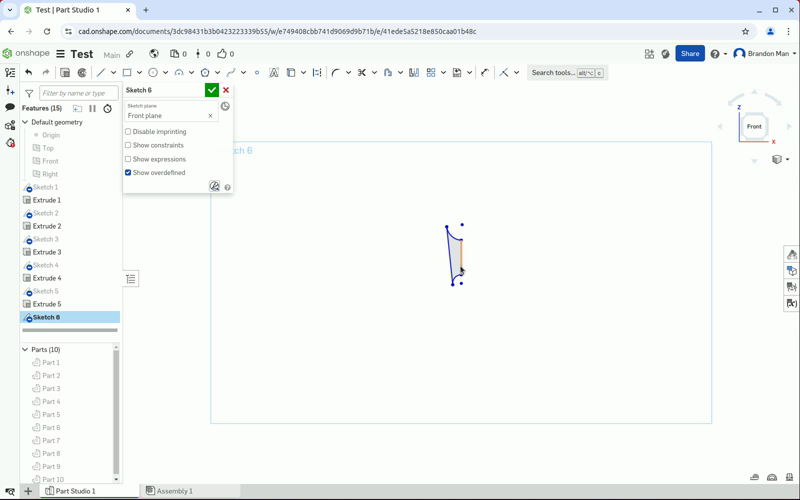
scroll(6)
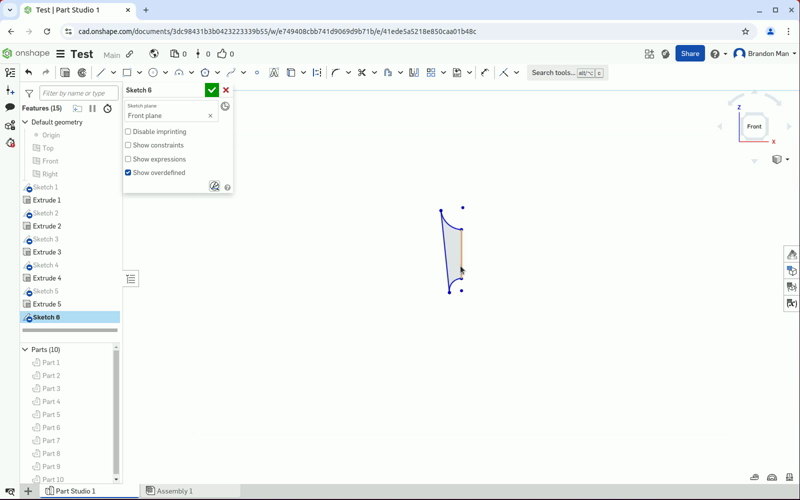
scroll(6)
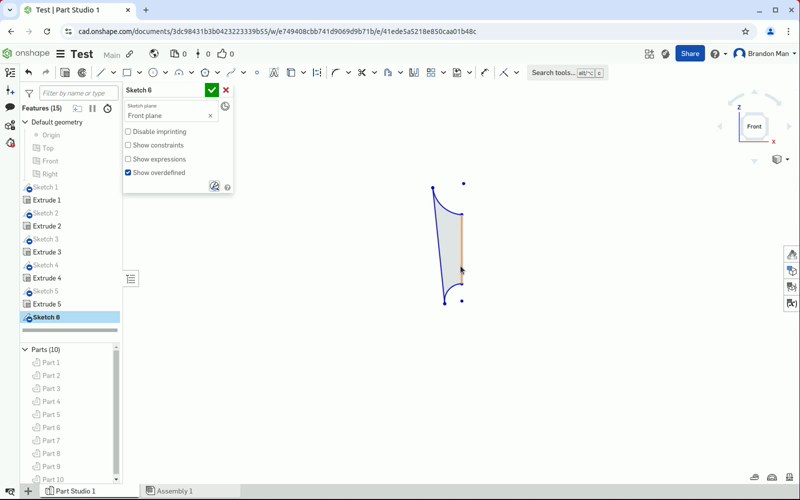
scroll(6)
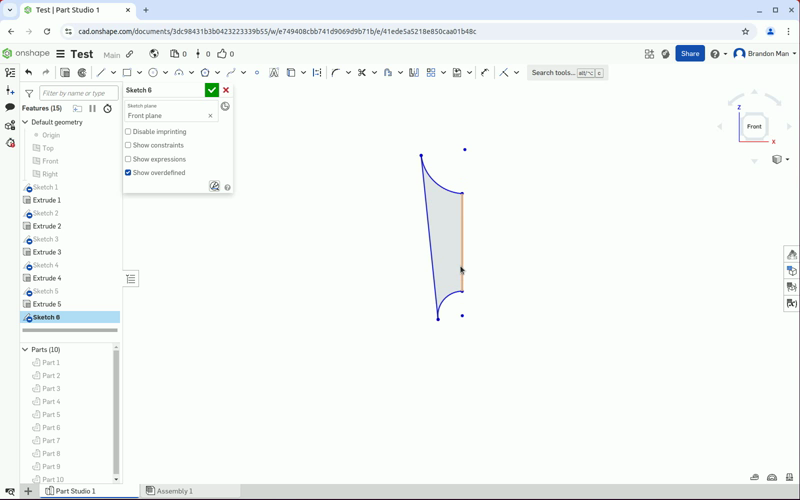
scroll(6)
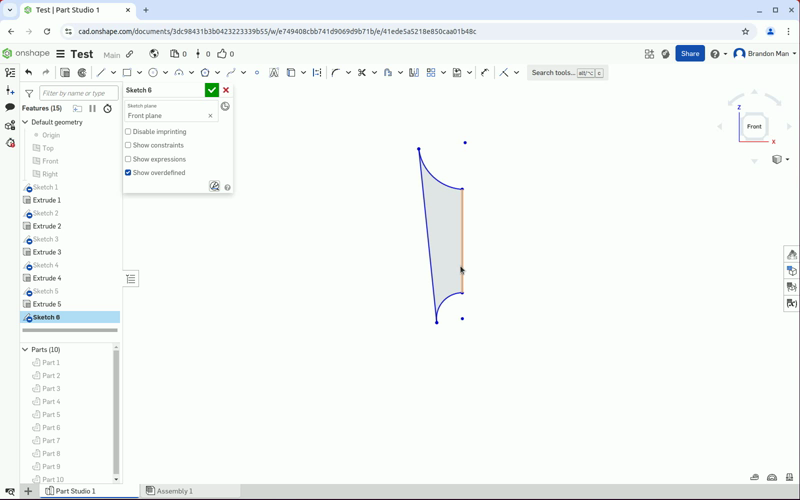
scroll(6)
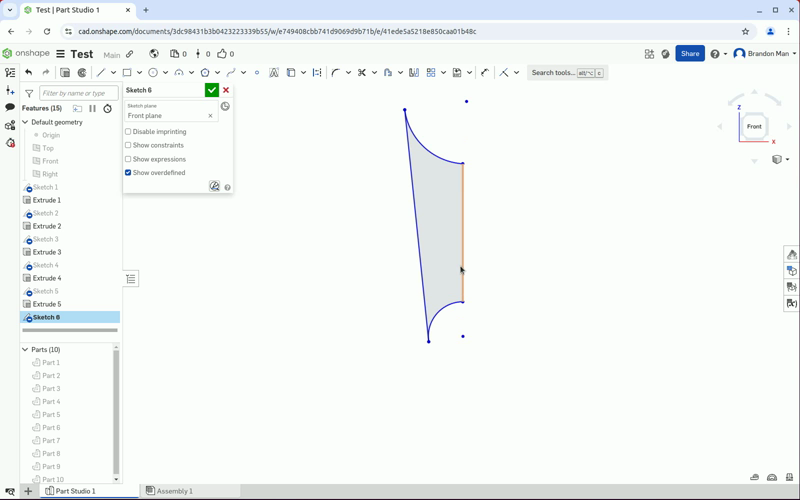
scroll(6)
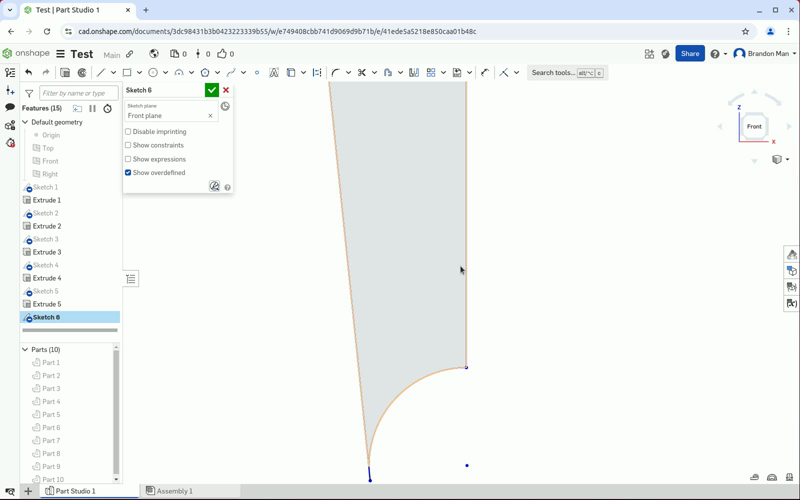
click(460, 265)
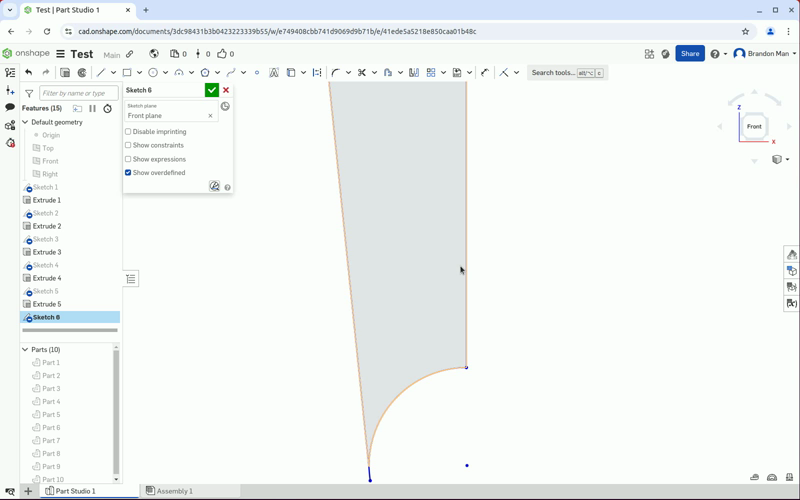
scroll(-6)
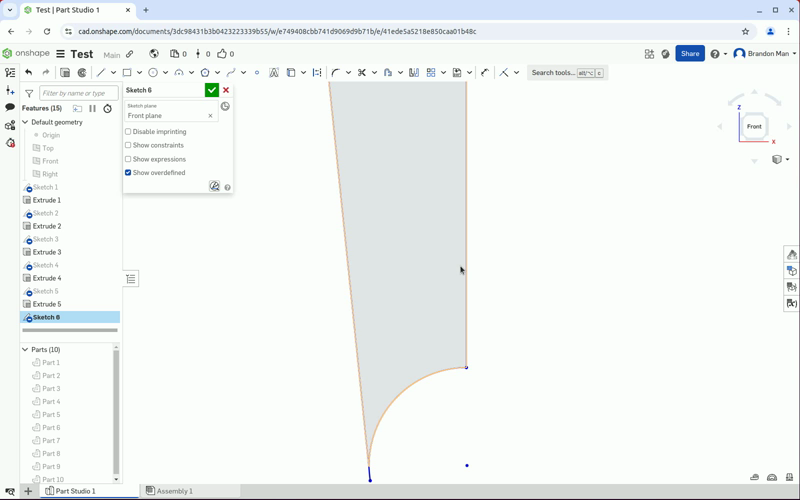
scroll(-6)
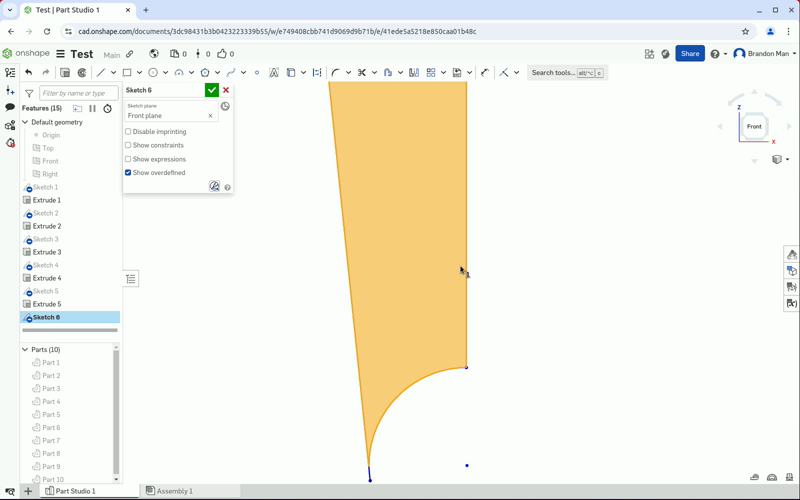
scroll(-6)
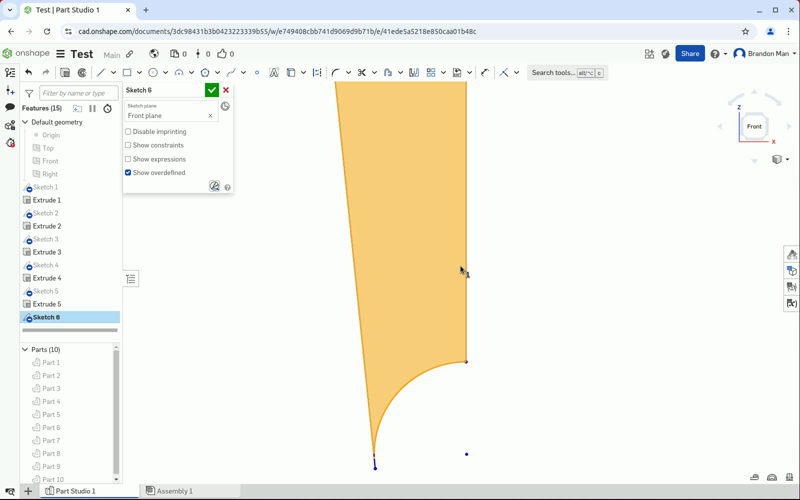
scroll(-6)
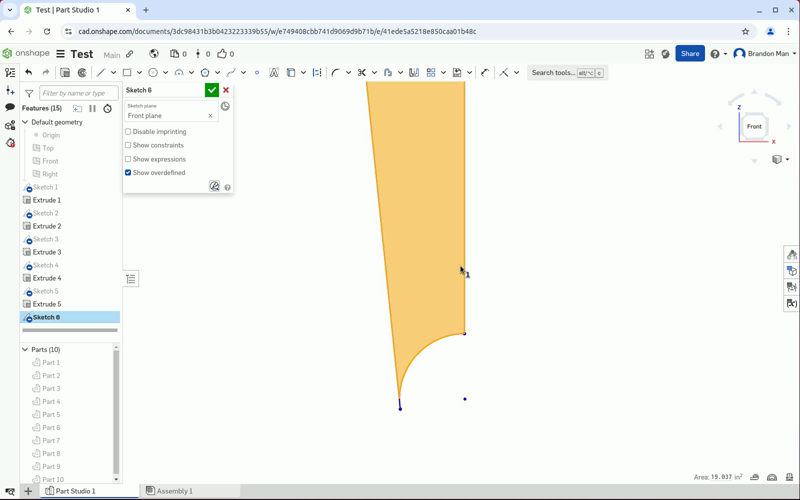
scroll(-6)
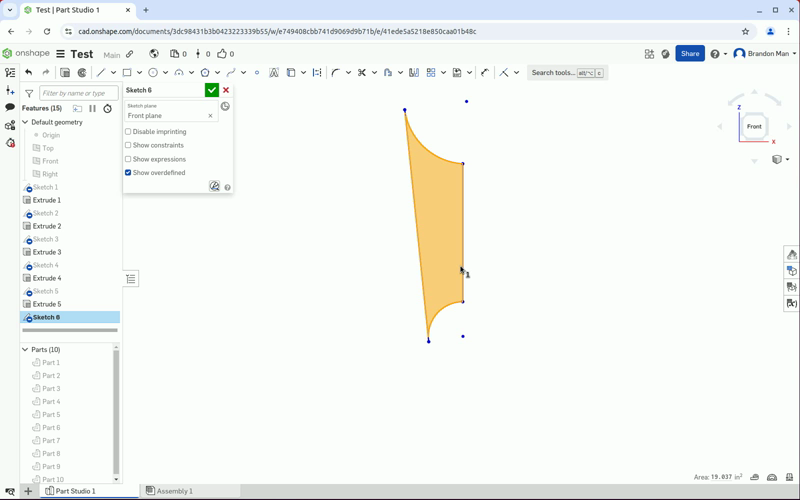
scroll(-6)
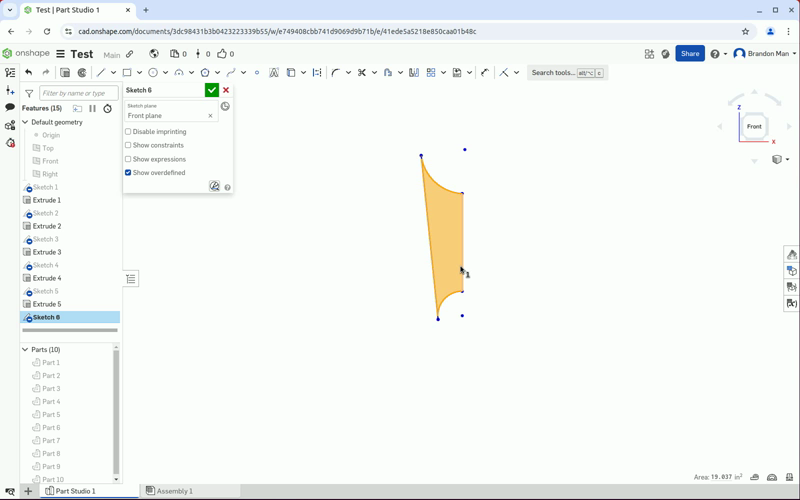
scroll(-6)
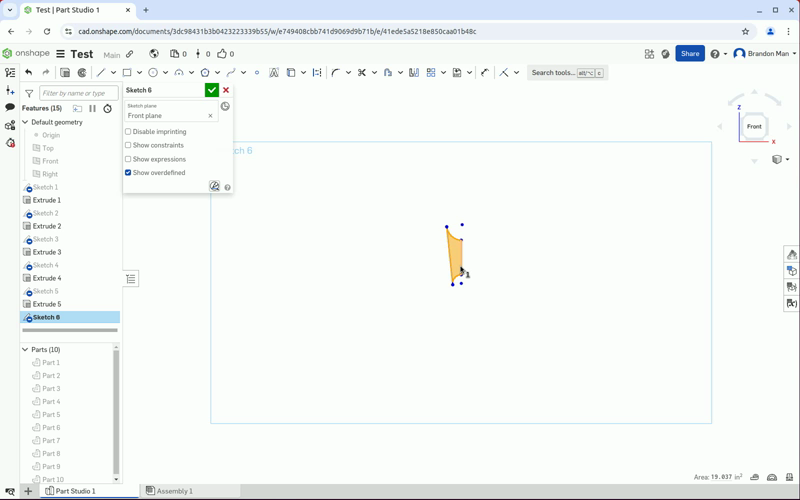
mouse_move(69, 352)
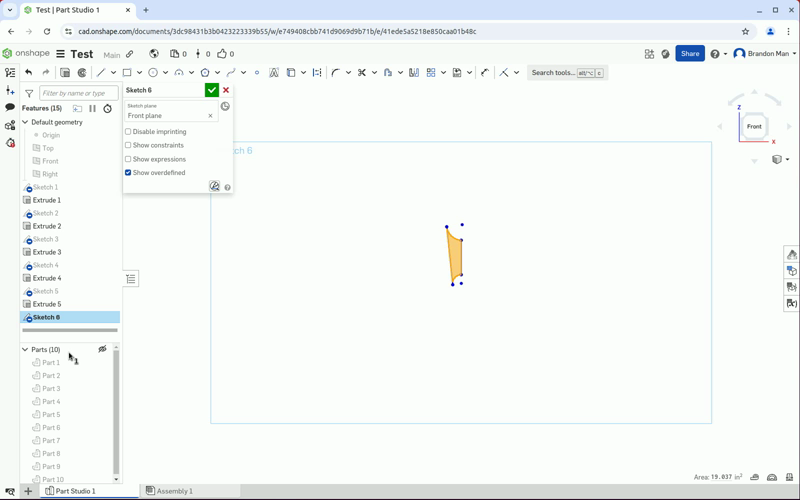
key(shift+y)
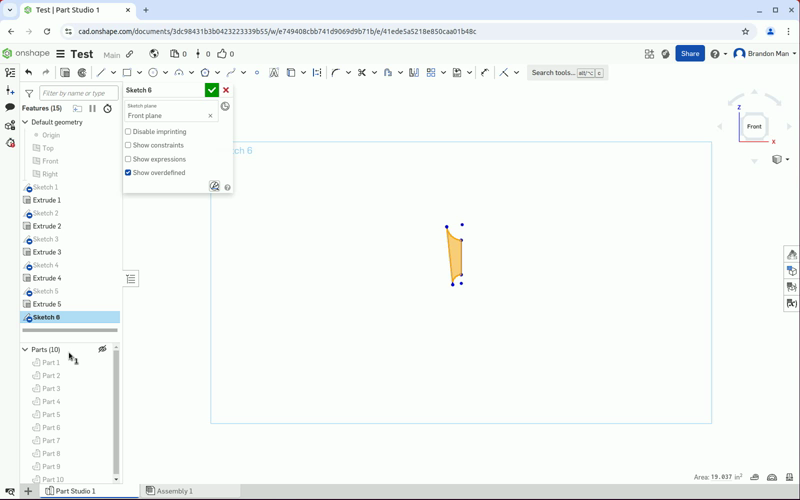
key(shift+e)
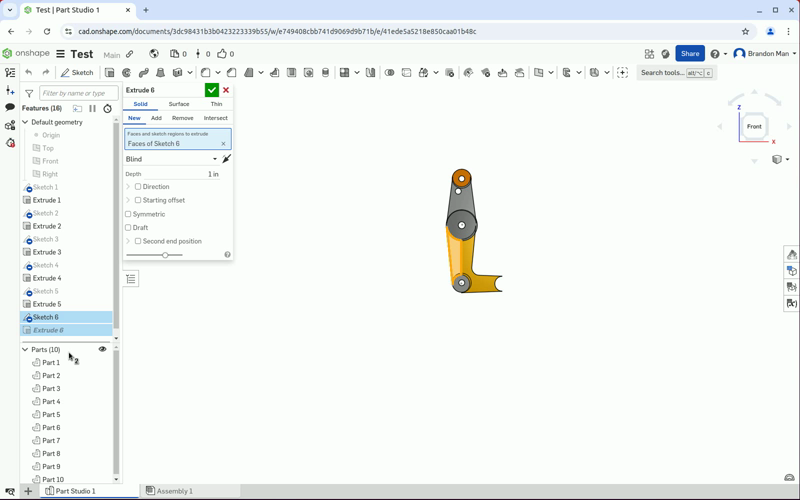
mouse_move(143, 106)
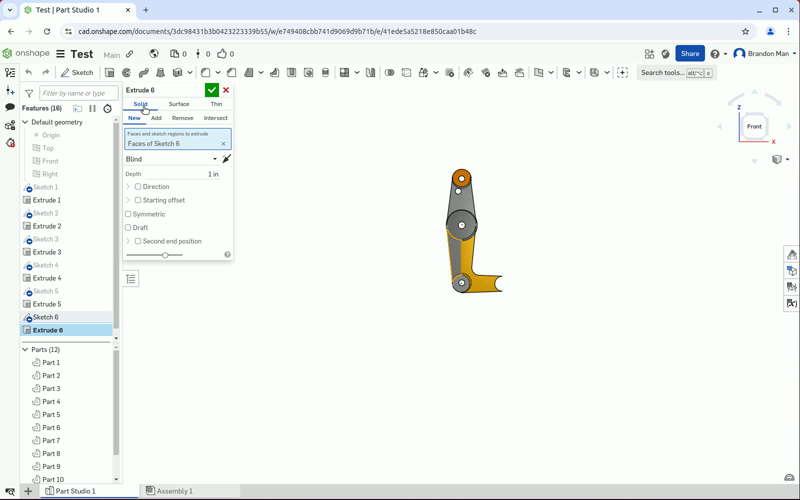
click(143, 106)
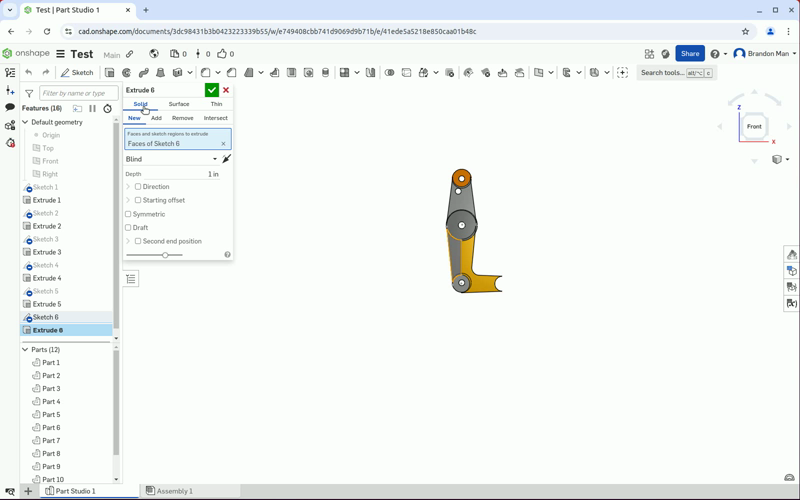
mouse_move(137, 120)
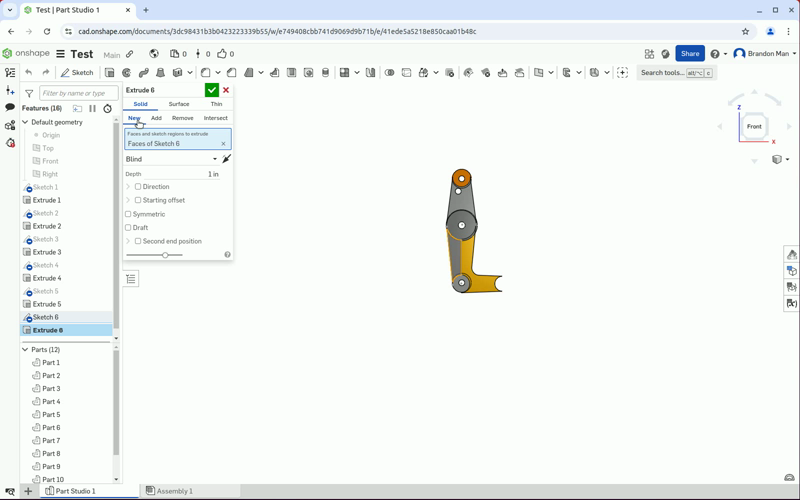
click(137, 120)
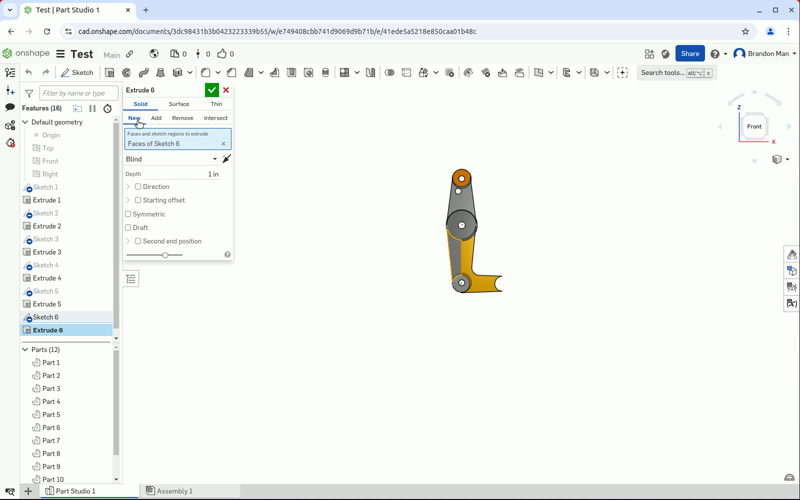
key(tab, 4)
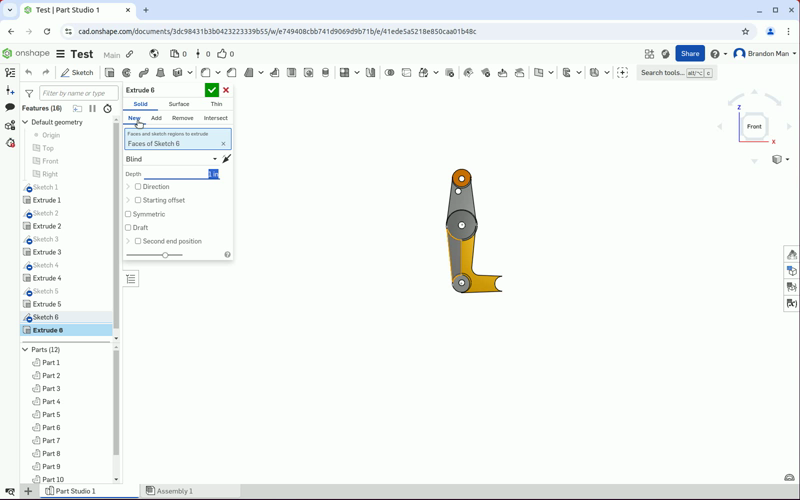
text(0.481)
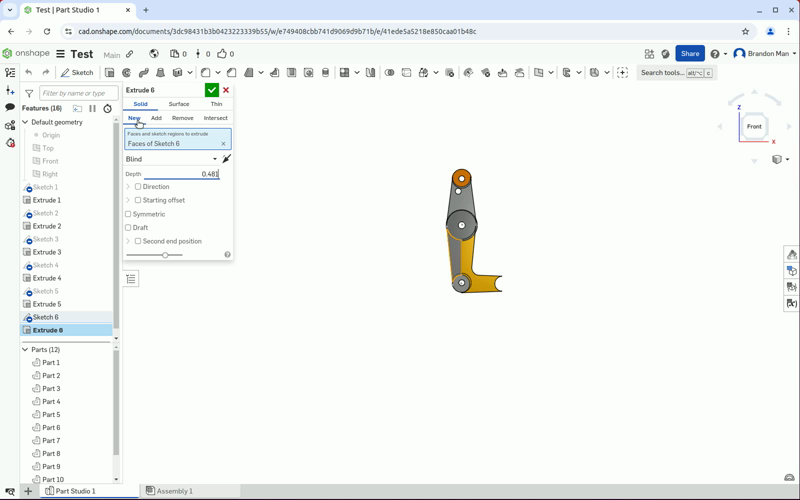
key(enter)
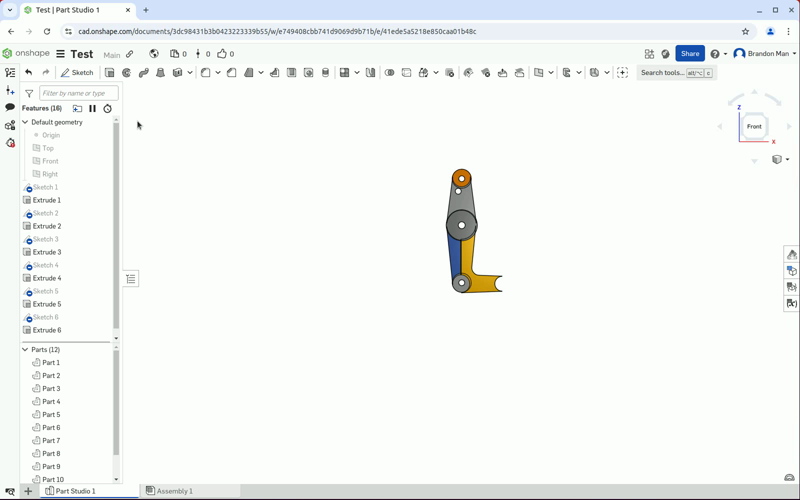
key(shift+h)
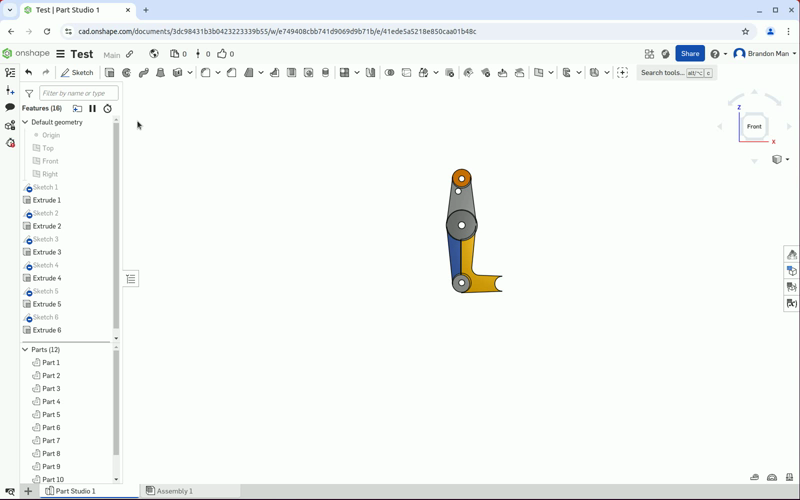
key(shift+h)
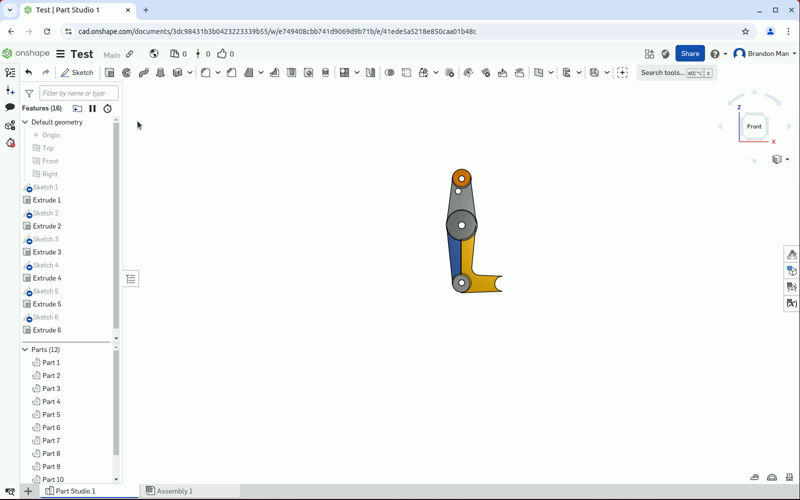
mouse_move(69, 189)
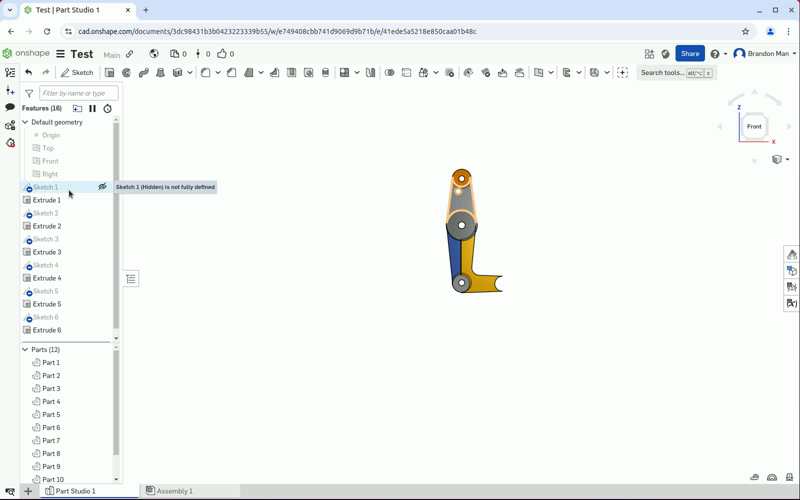
click(69, 189)
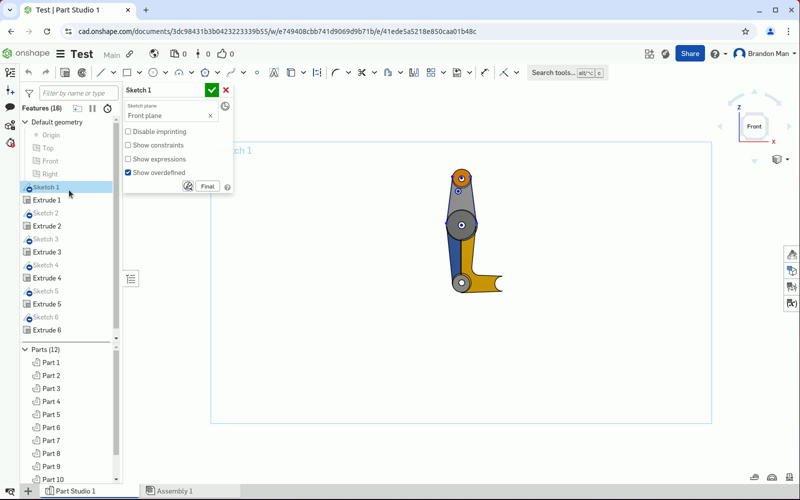
mouse_move(229, 92)
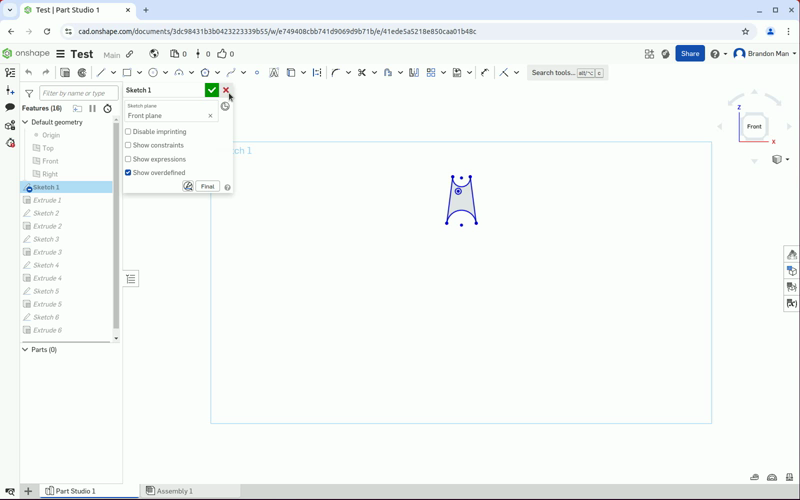
click(229, 92)
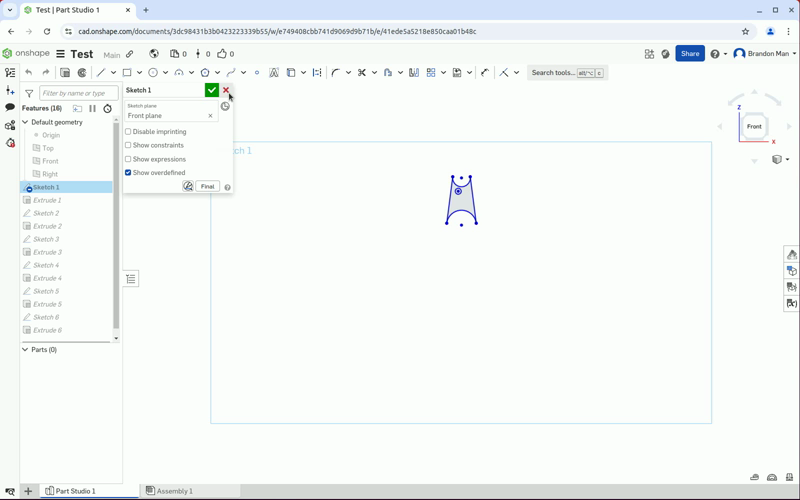
key(shift+s)
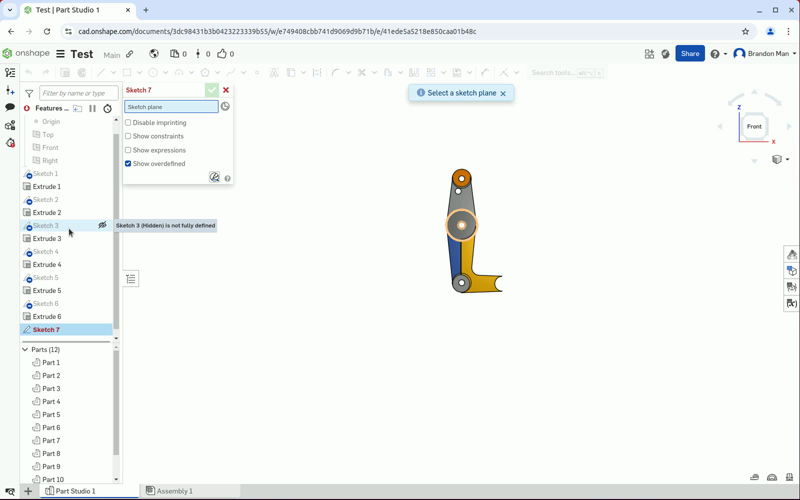
scroll(3)
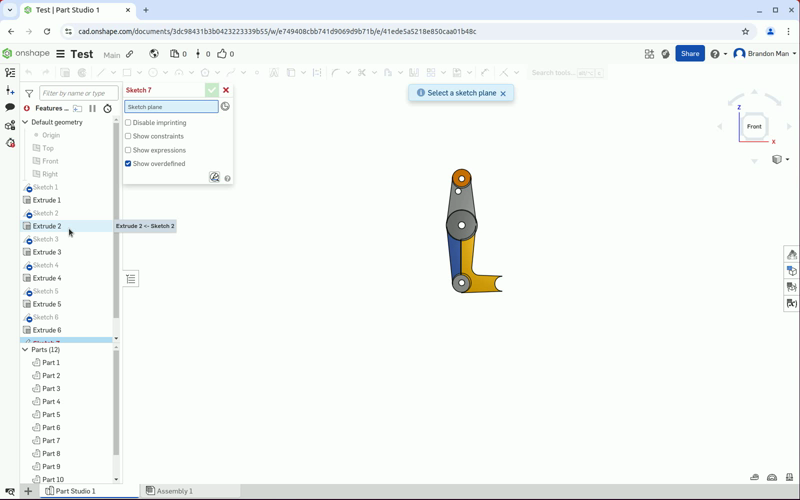
mouse_move(69, 163)
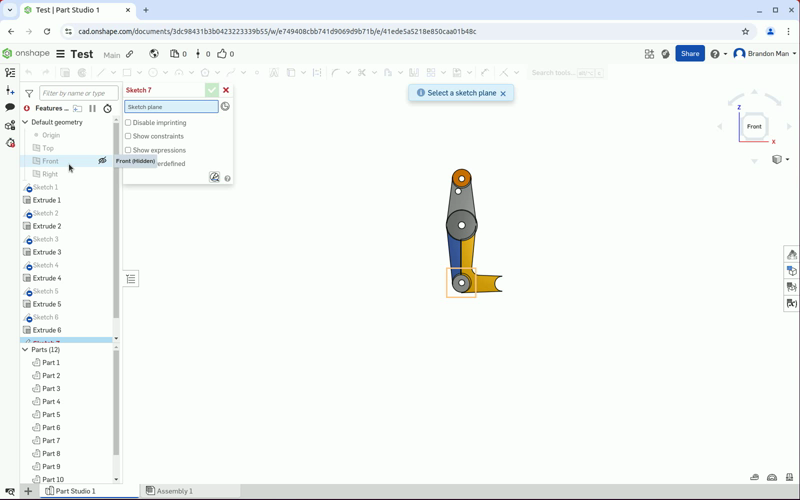
click(69, 163)
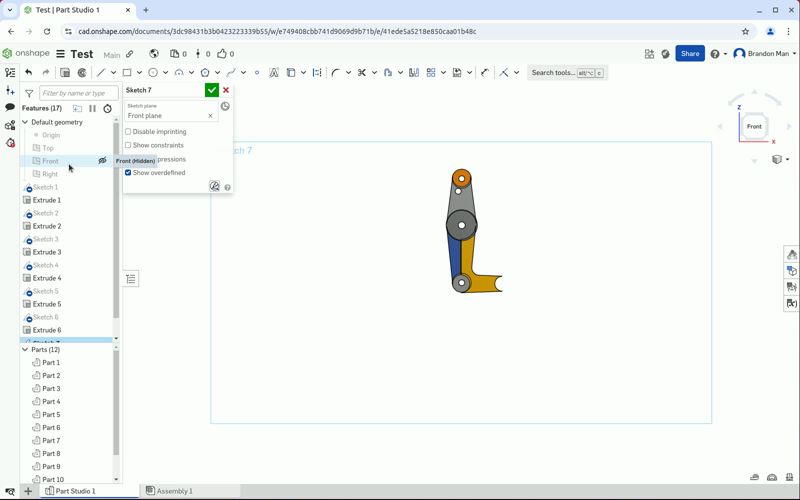
mouse_move(69, 352)
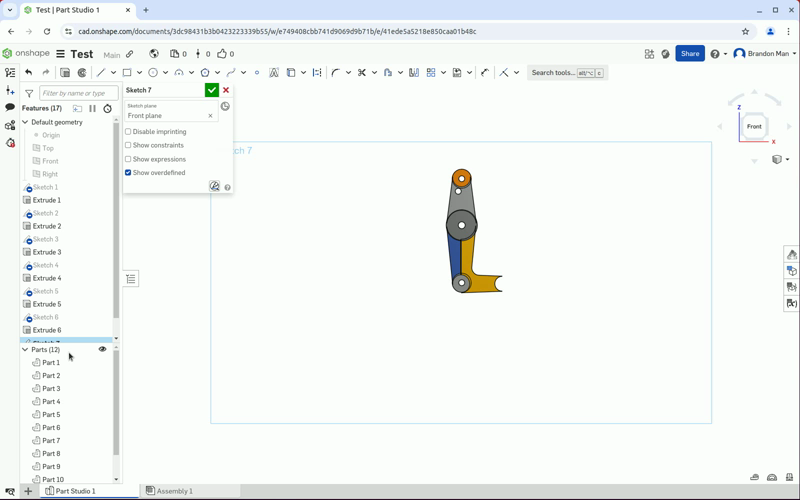
key(y)
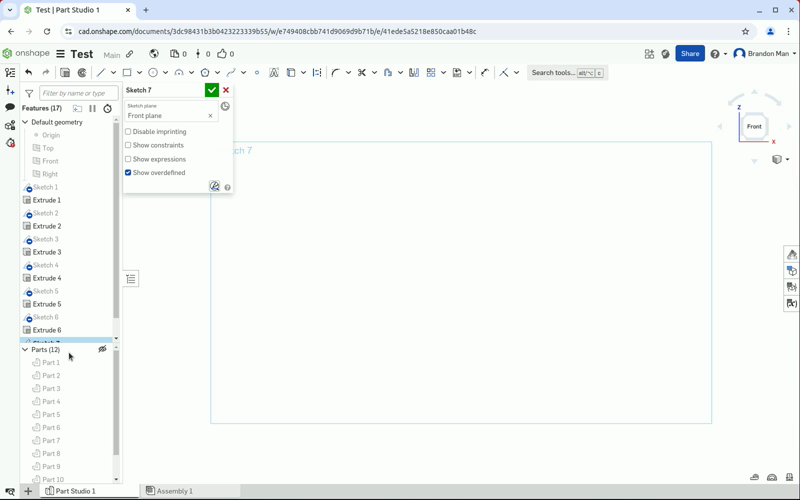
key(c)
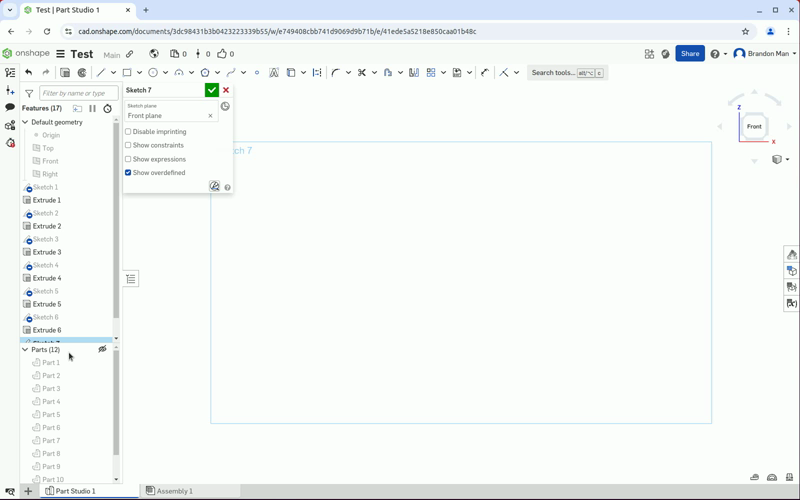
key_down(shift)
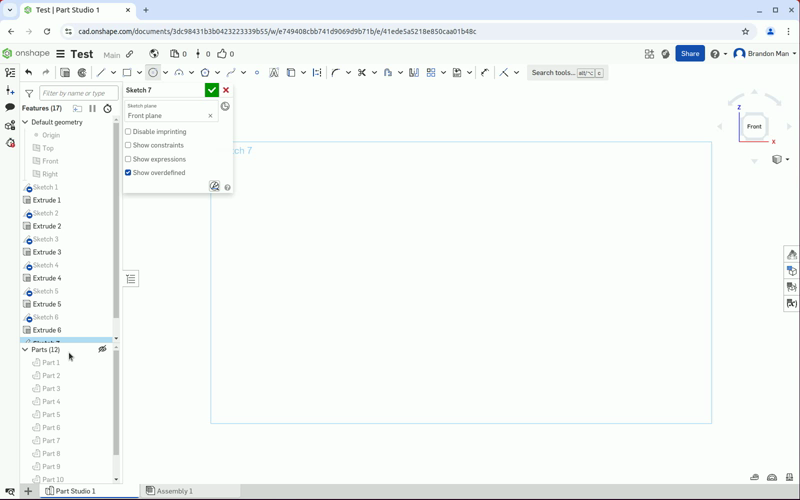
mouse_move(501, 282)
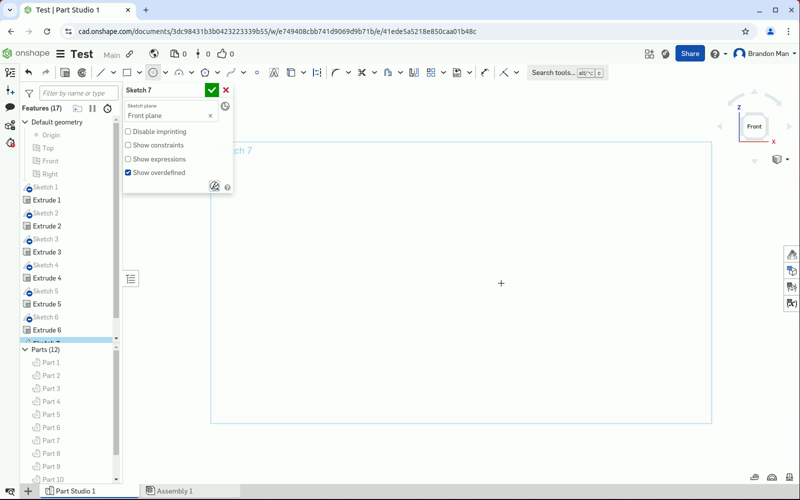
click(501, 282)
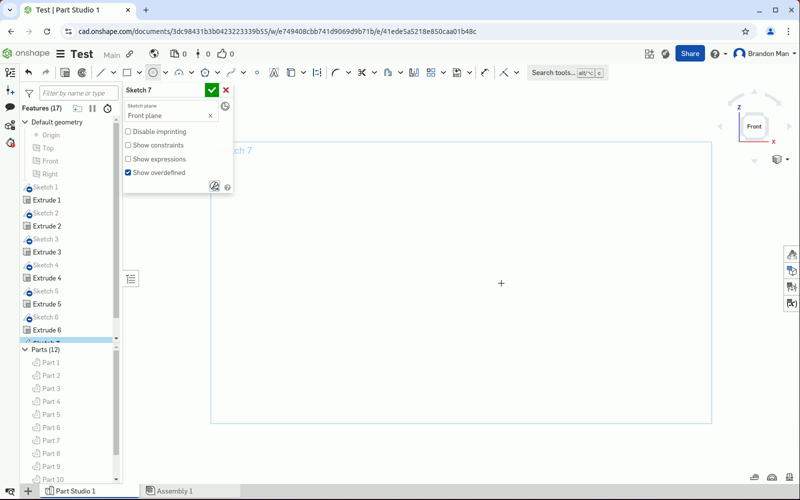
key_up(shift)
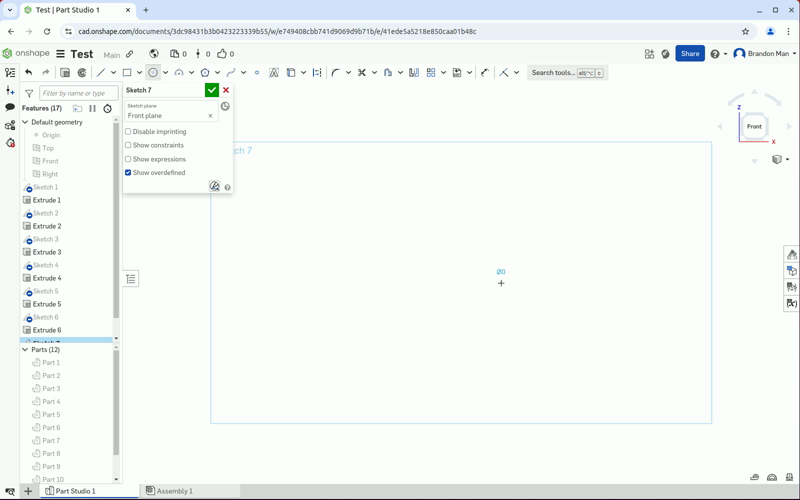
mouse_move(508, 282)
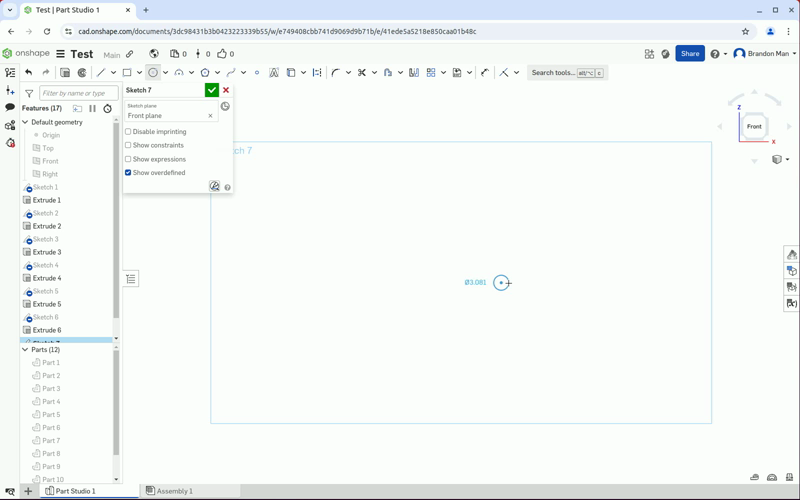
click(508, 282)
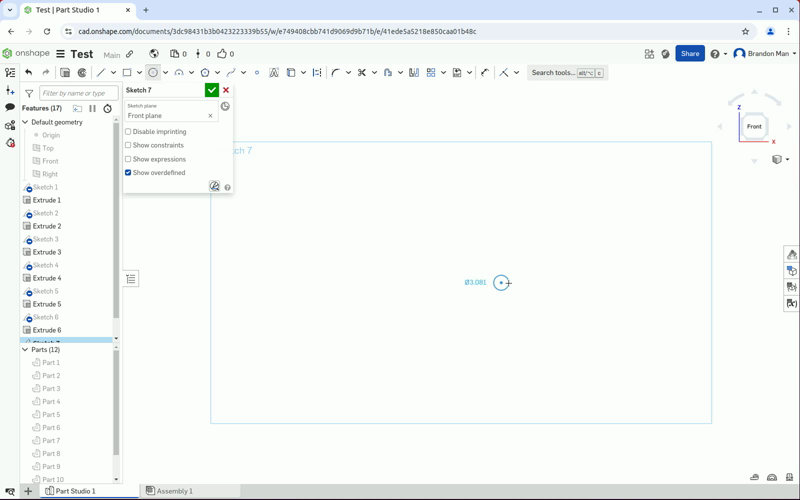
key(esc)
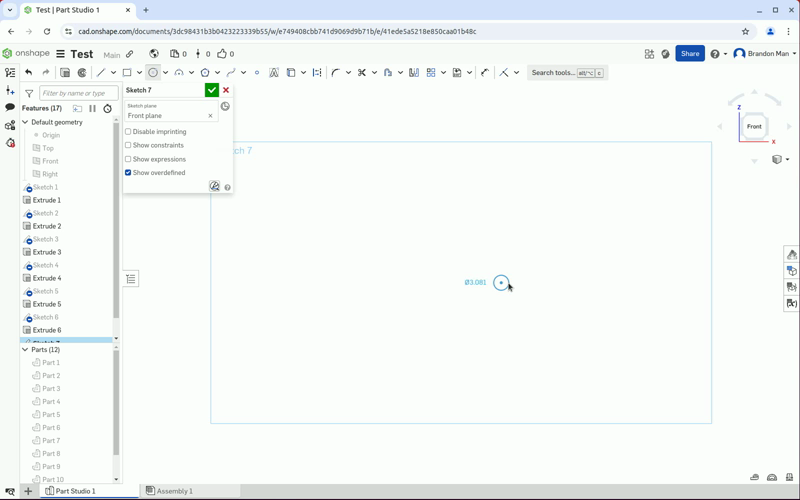
key(c)
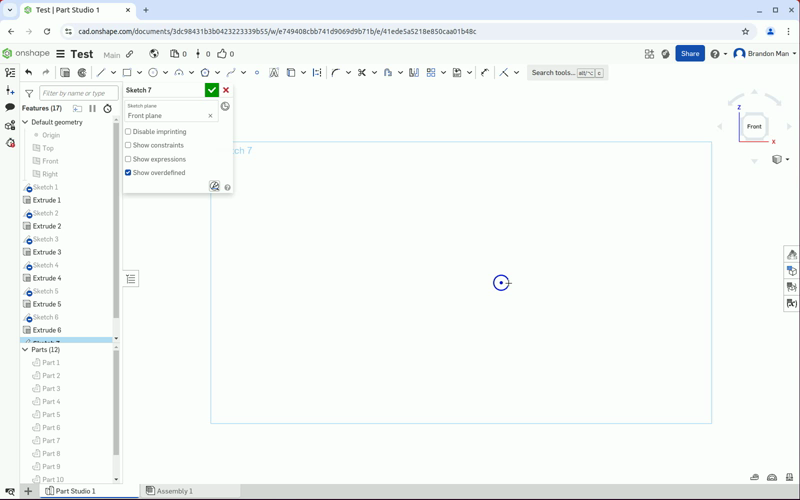
key_down(shift)
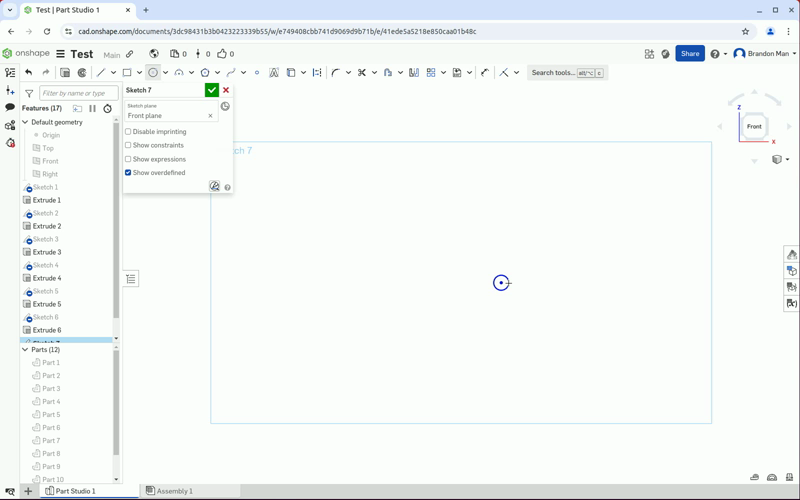
mouse_move(501, 282)
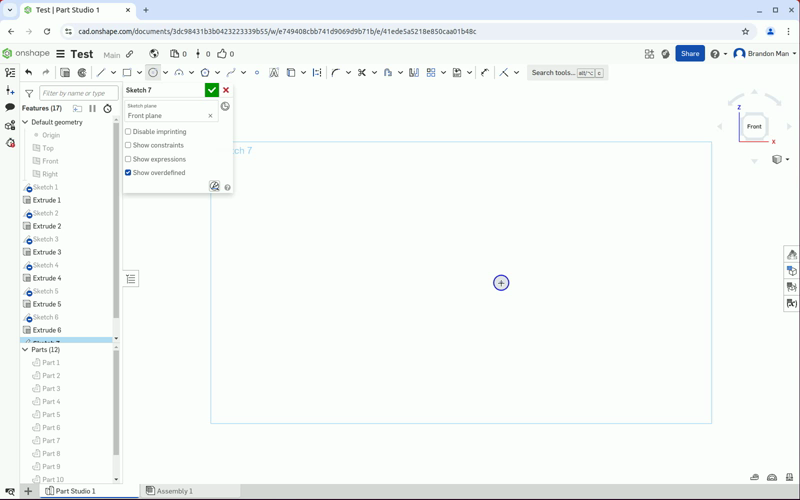
click(501, 282)
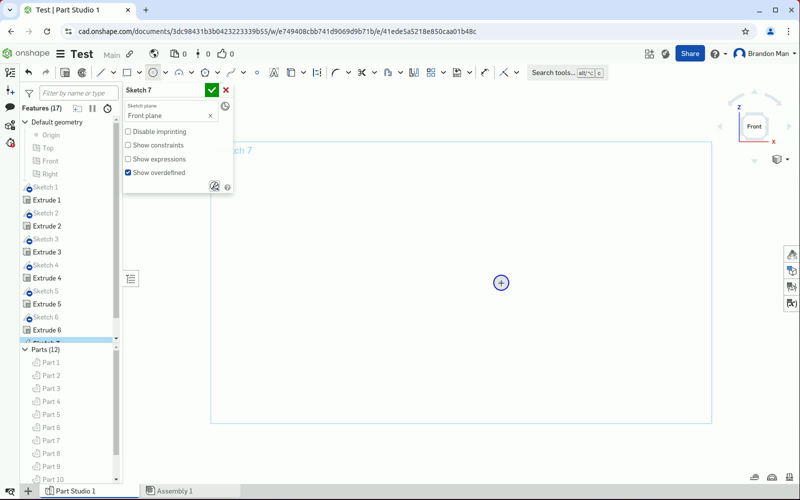
key_up(shift)
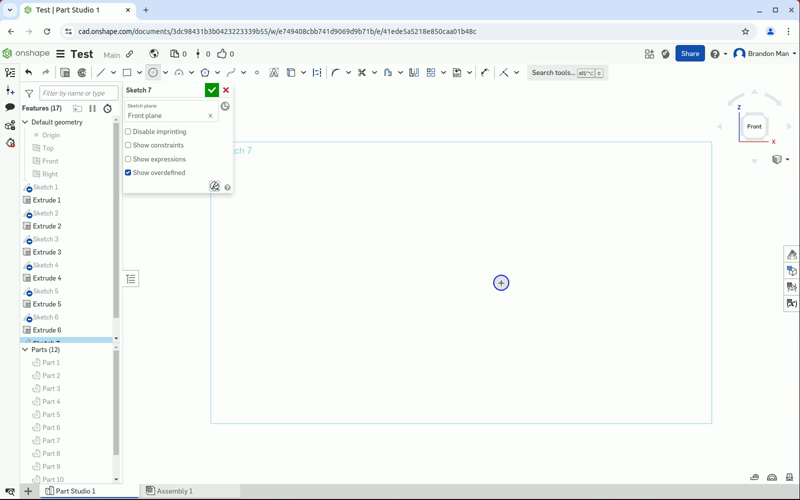
mouse_move(504, 282)
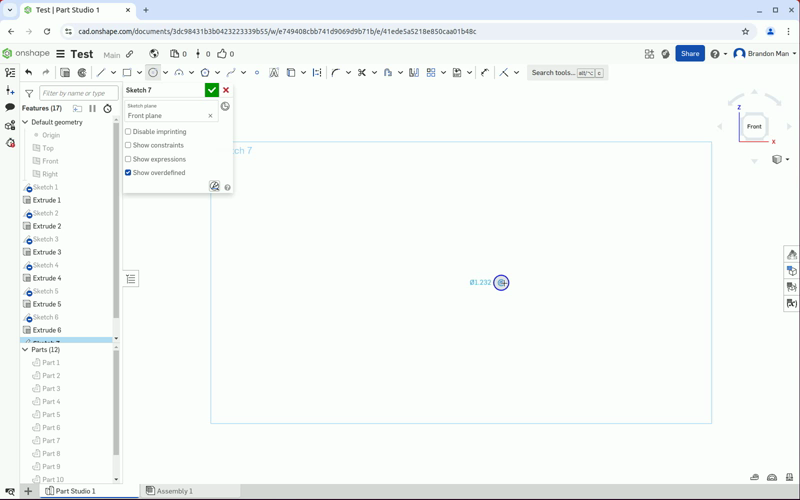
scroll(6)
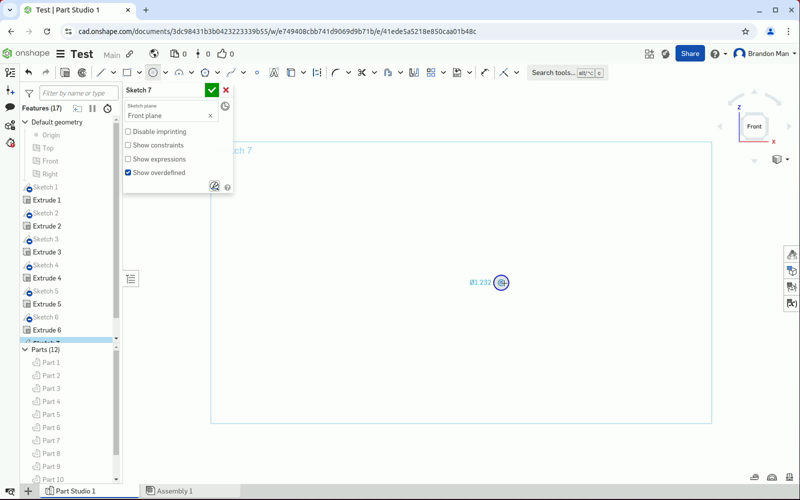
scroll(6)
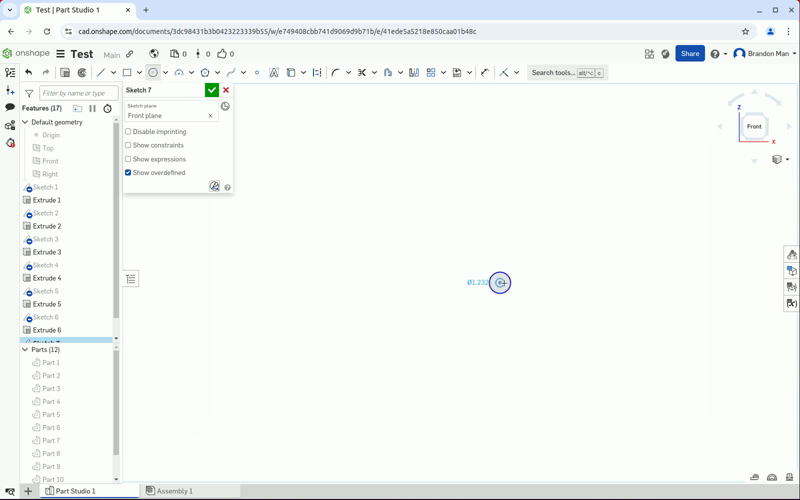
scroll(6)
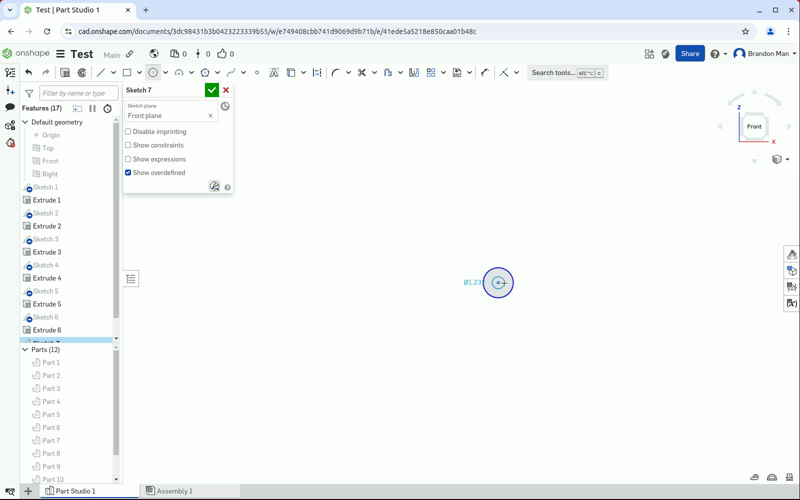
scroll(6)
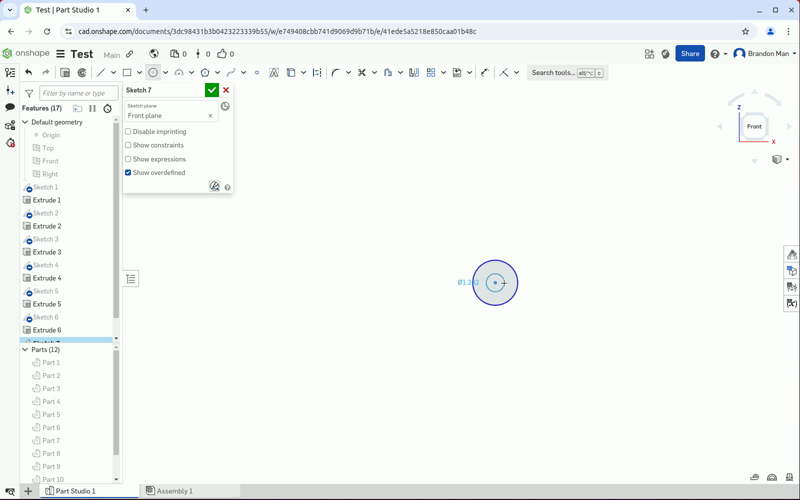
scroll(6)
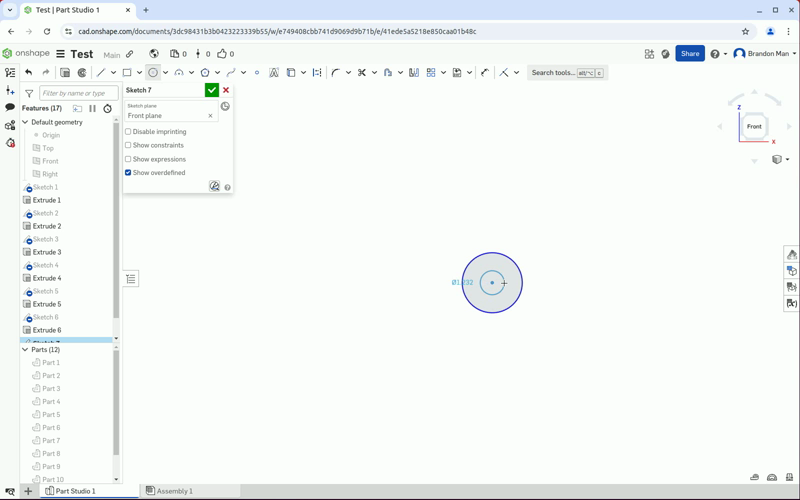
scroll(6)
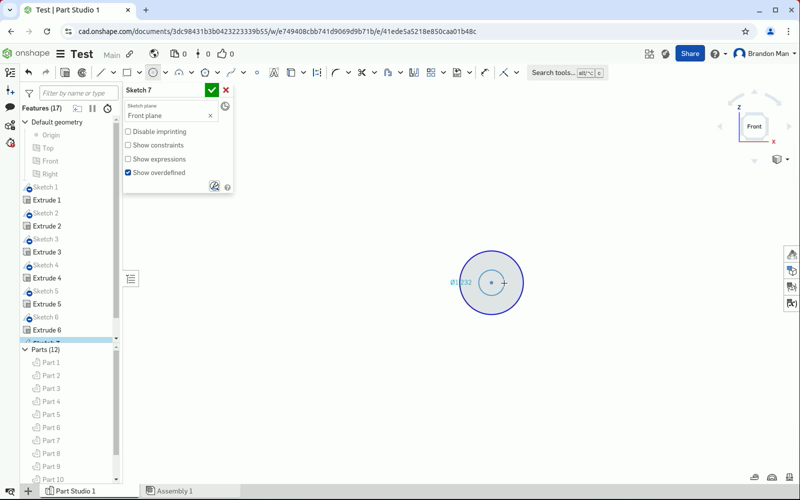
scroll(6)
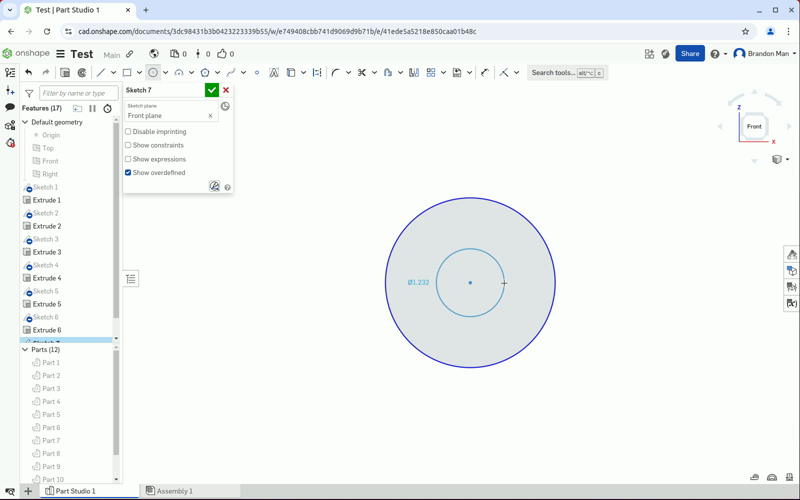
click(504, 282)
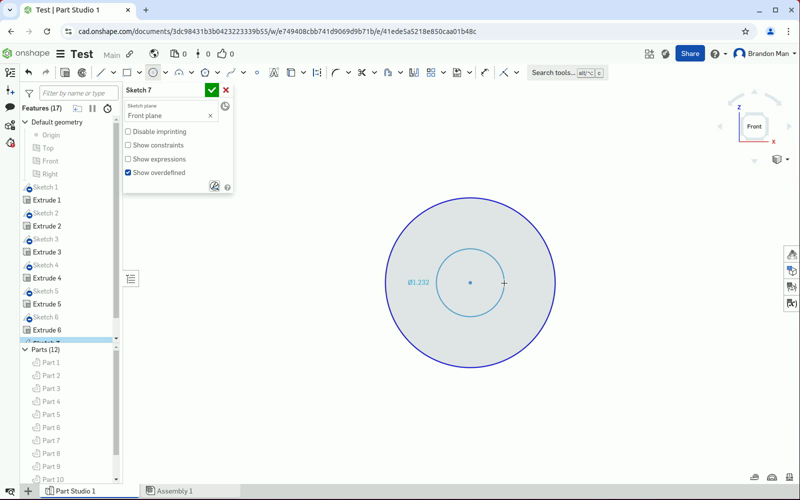
scroll(-6)
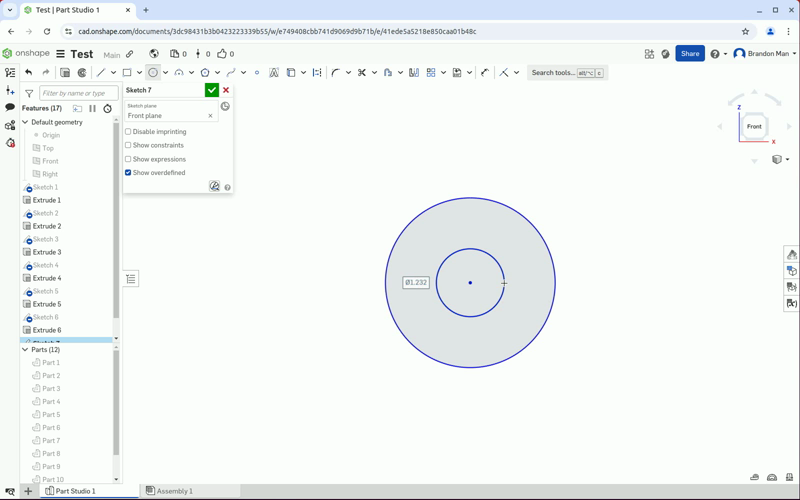
scroll(-6)
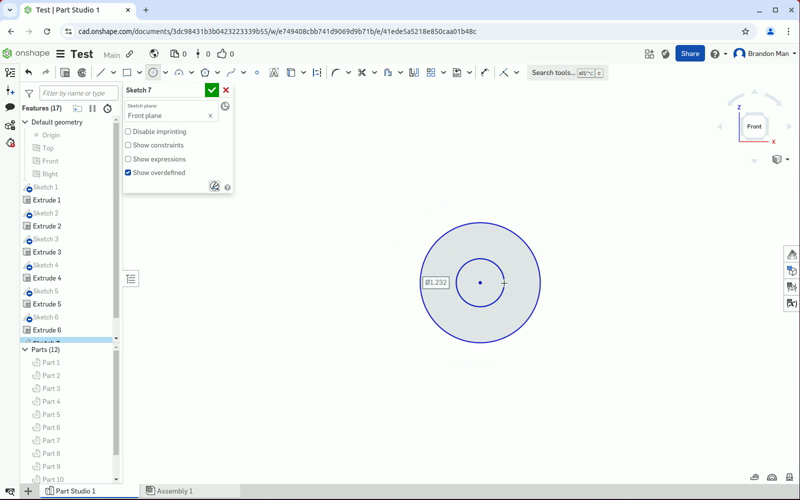
scroll(-6)
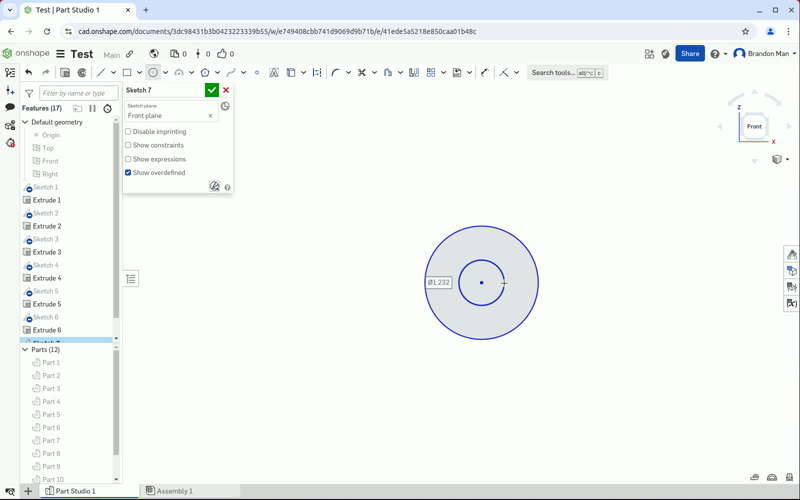
scroll(-6)
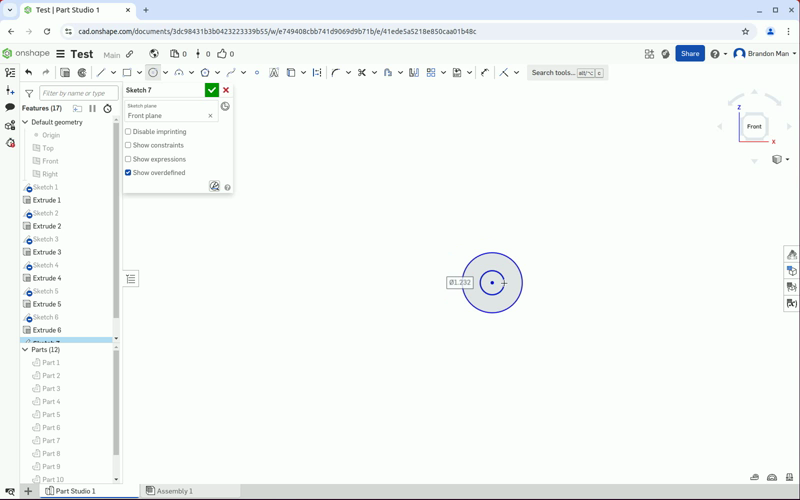
scroll(-6)
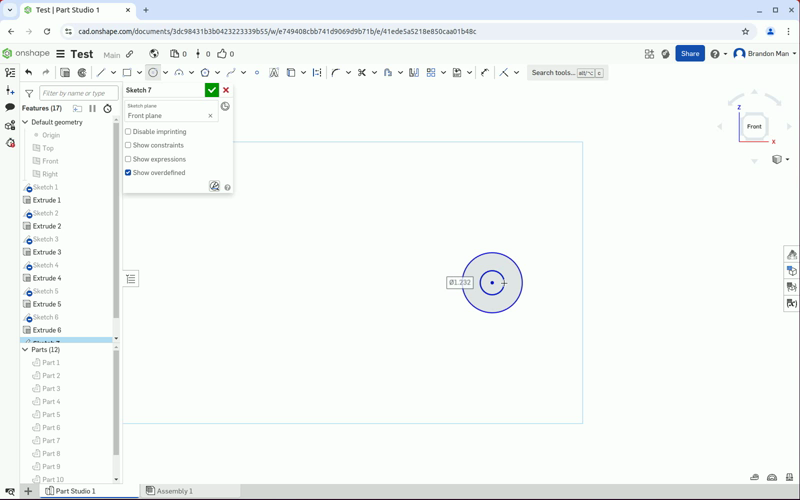
scroll(-6)
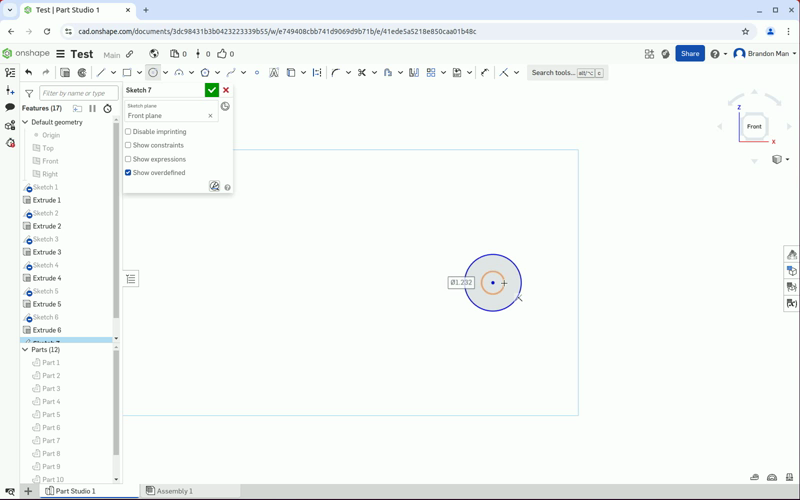
scroll(-6)
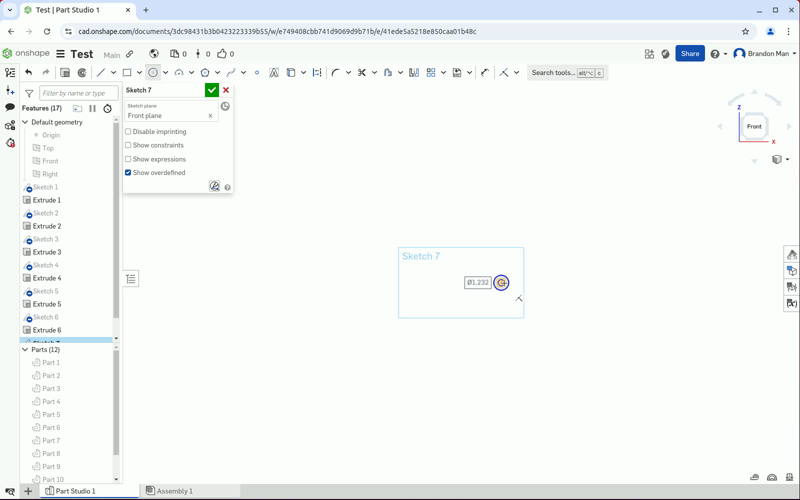
key(esc)
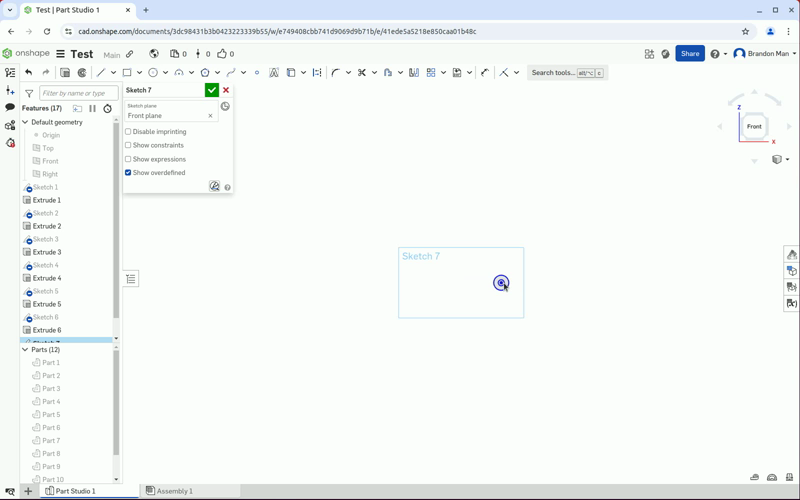
mouse_move(494, 279)
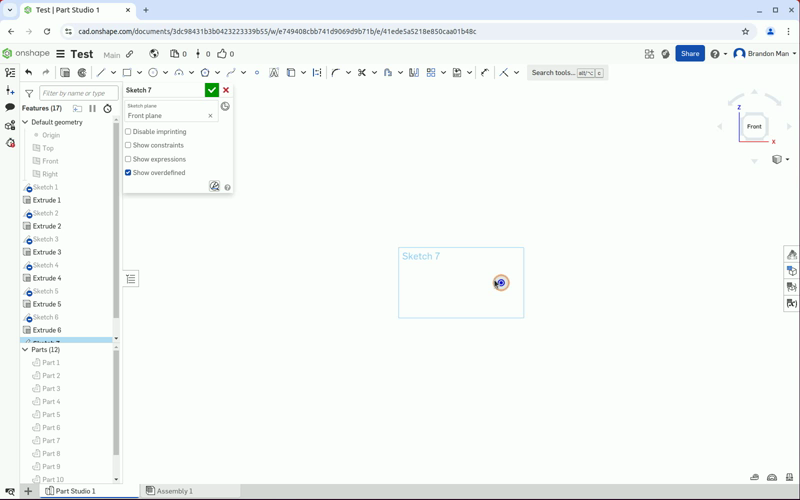
scroll(6)
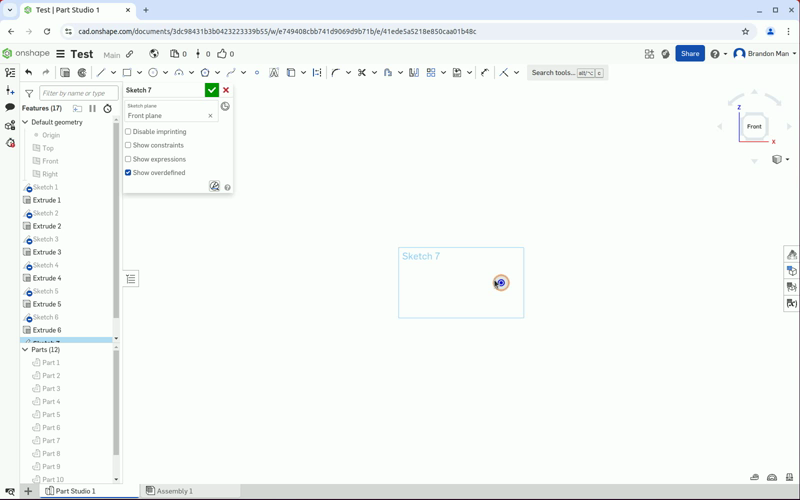
scroll(6)
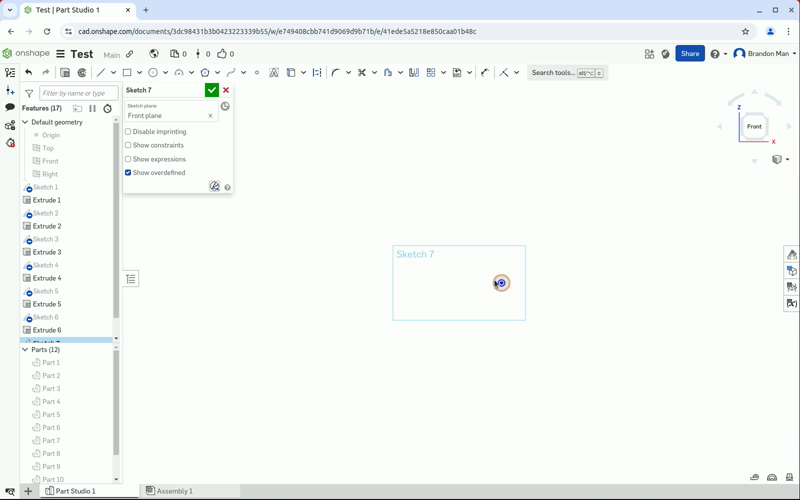
scroll(6)
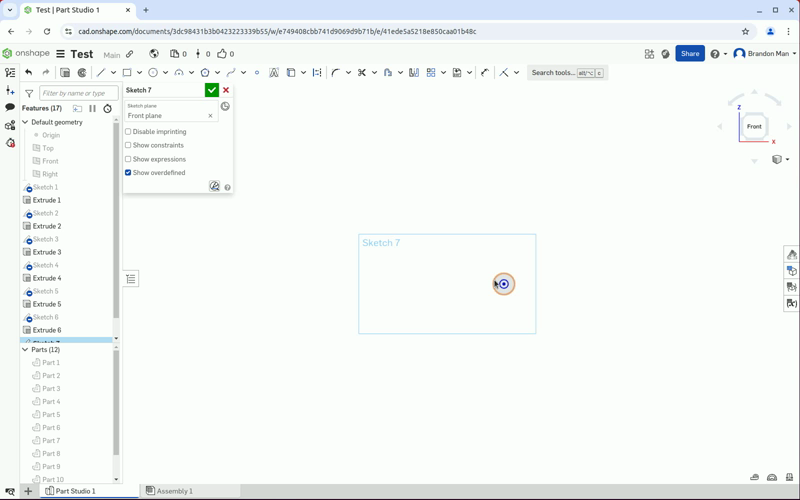
scroll(6)
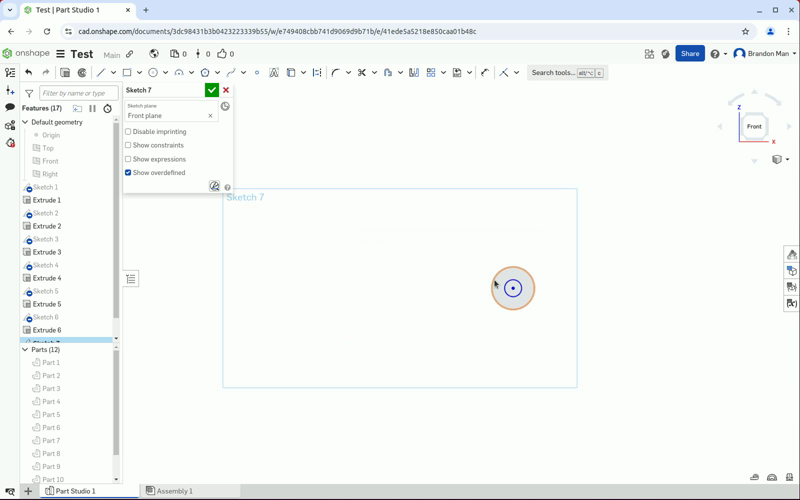
scroll(6)
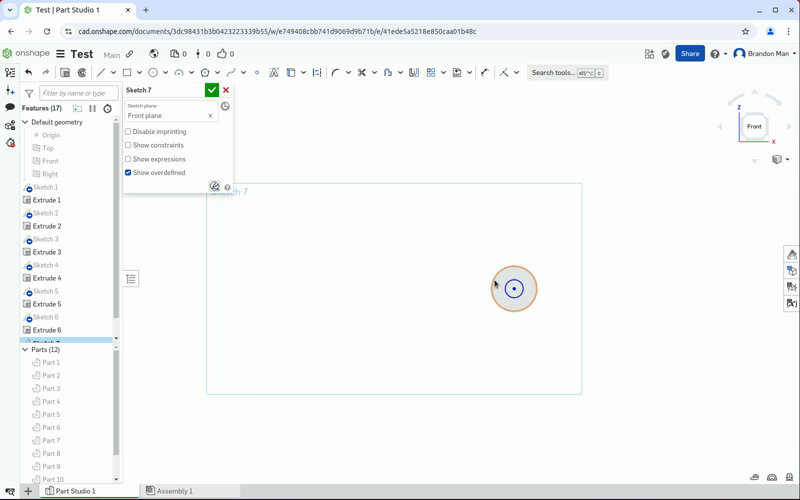
scroll(6)
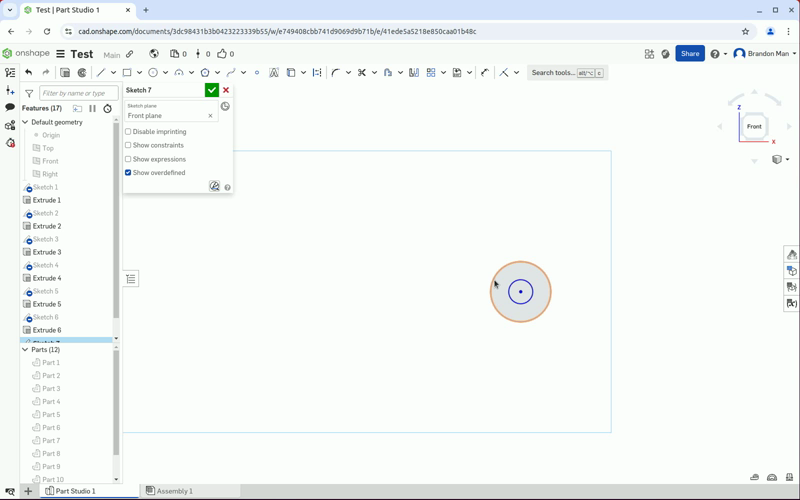
scroll(6)
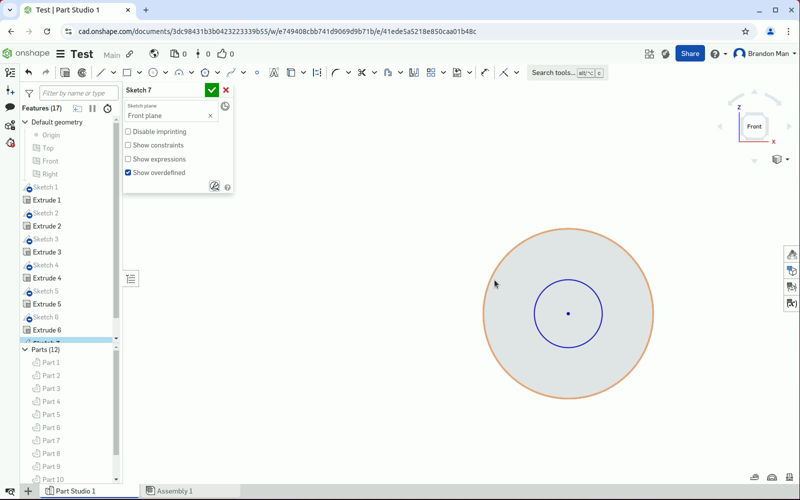
click(494, 279)
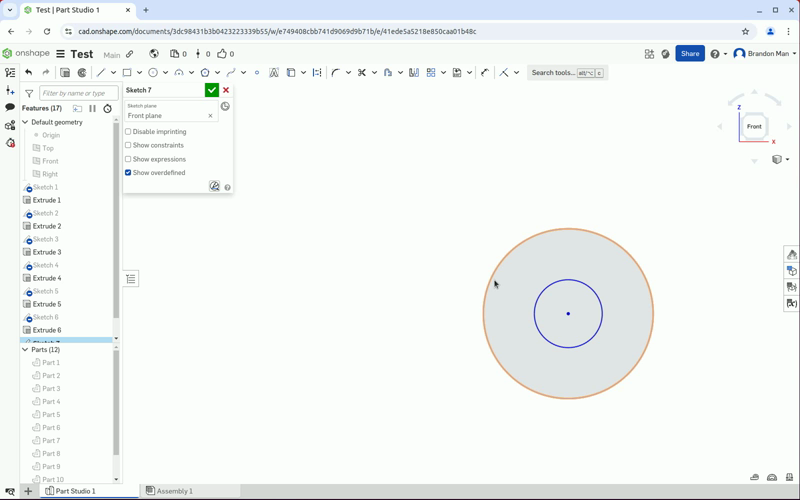
scroll(-6)
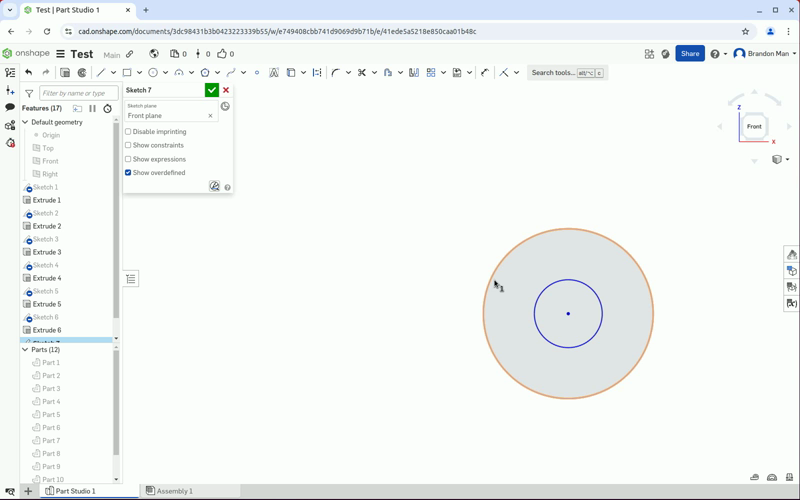
scroll(-6)
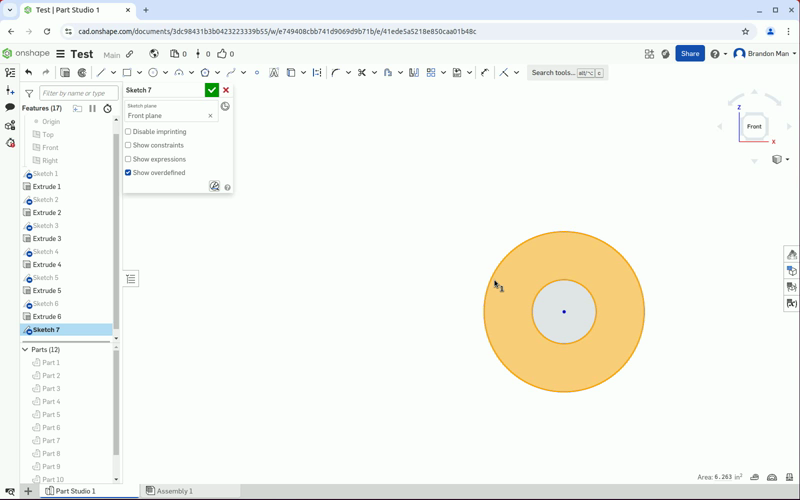
scroll(-6)
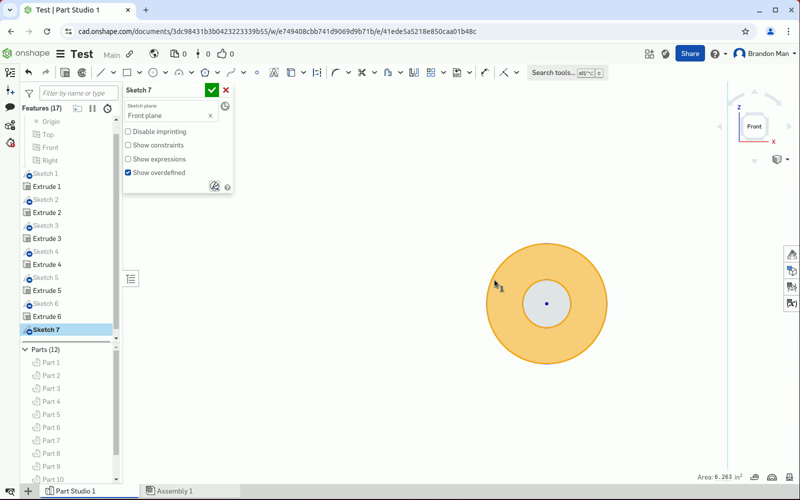
scroll(-6)
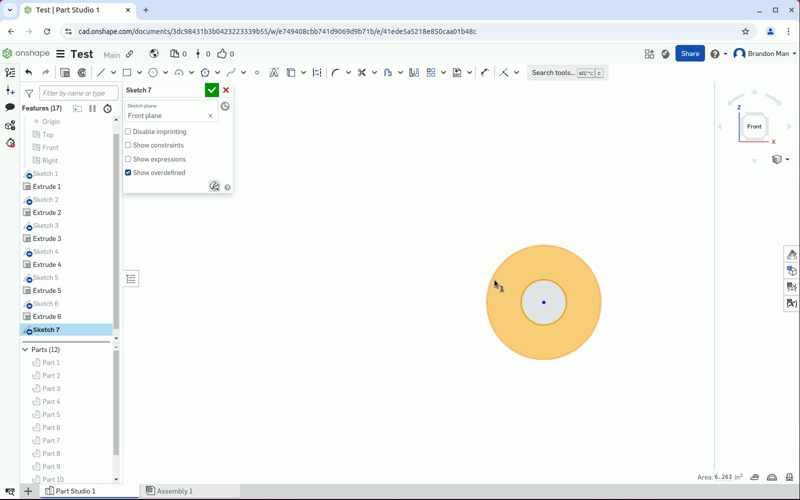
scroll(-6)
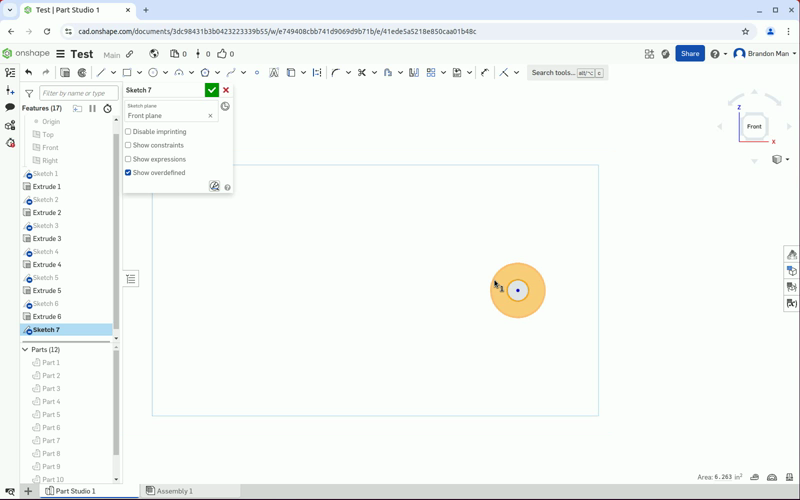
scroll(-6)
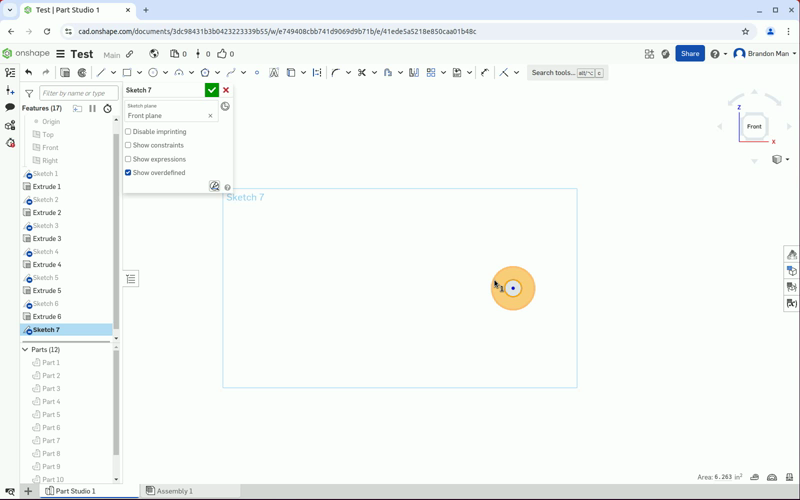
scroll(-6)
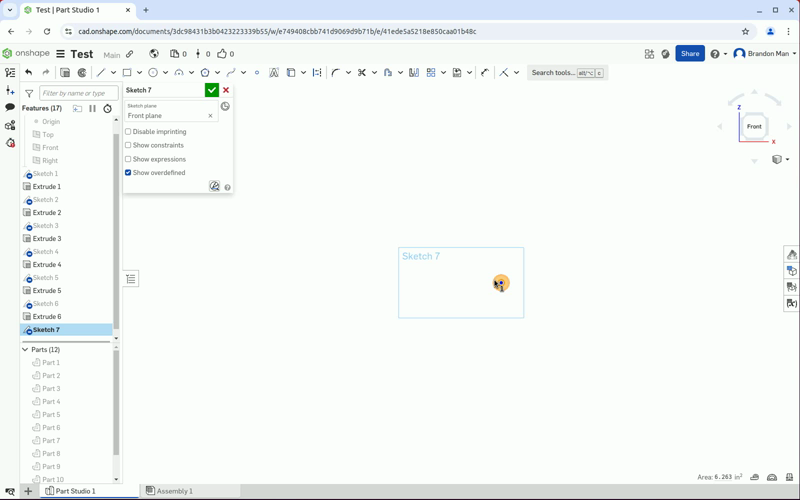
mouse_move(69, 352)
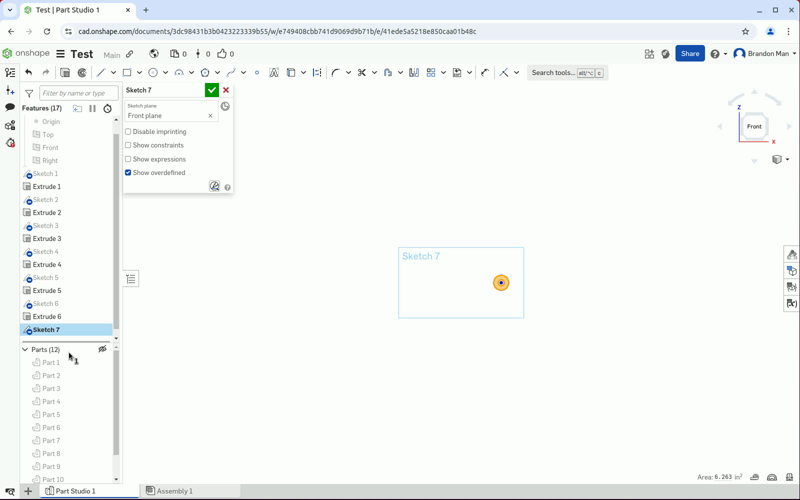
key(shift+y)
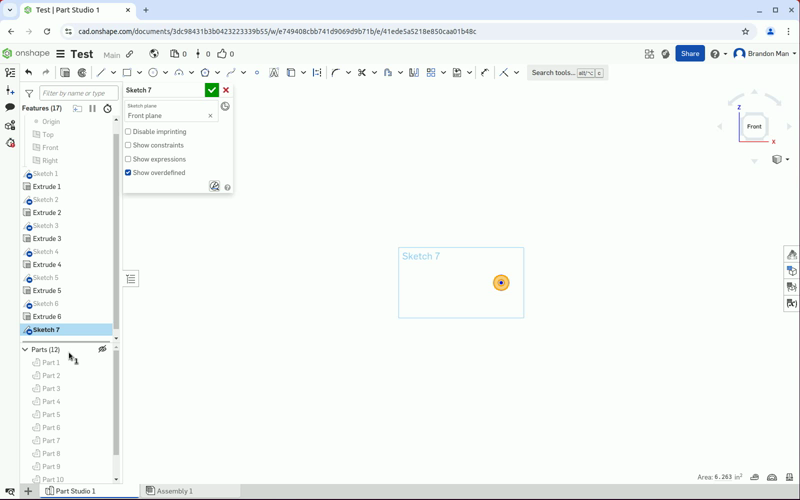
key(shift+e)
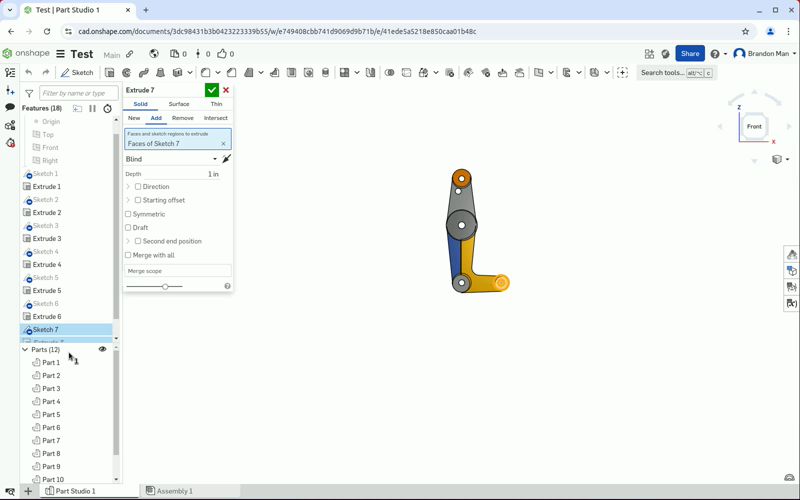
mouse_move(143, 106)
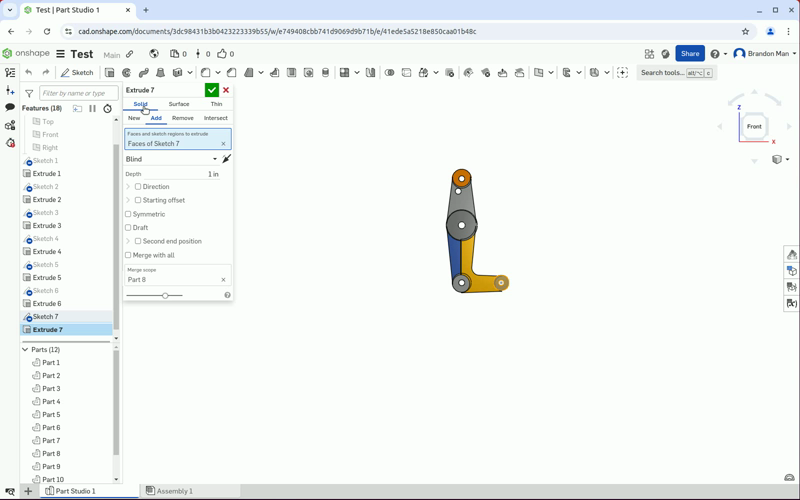
click(143, 106)
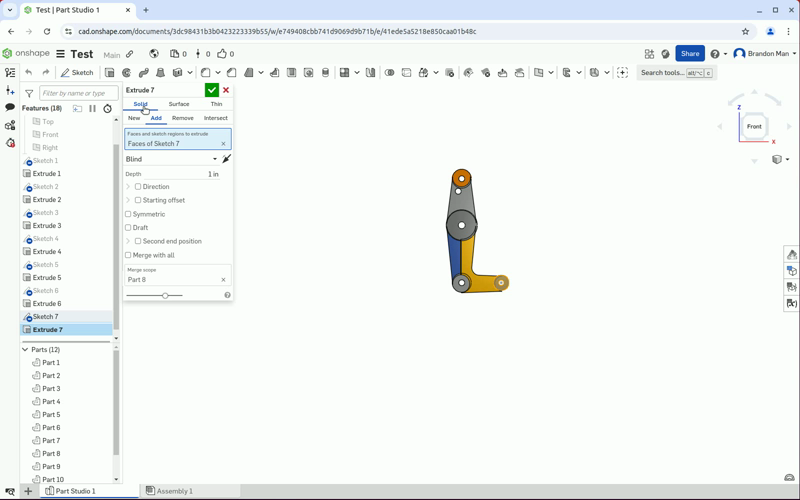
mouse_move(137, 120)
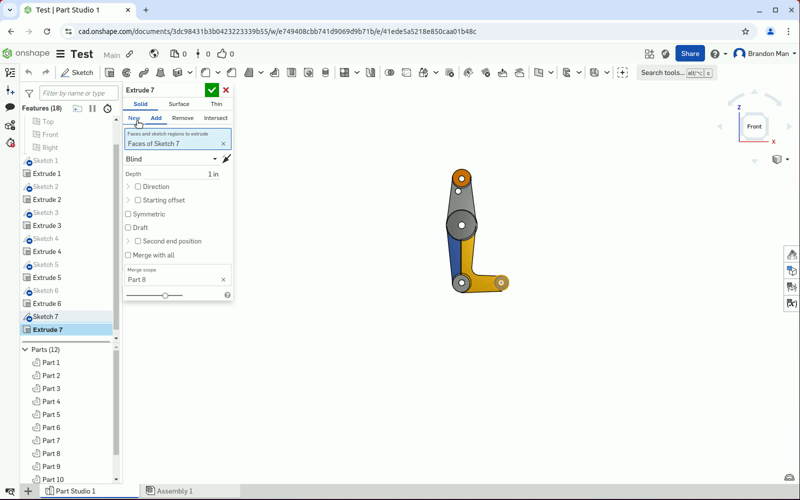
click(137, 120)
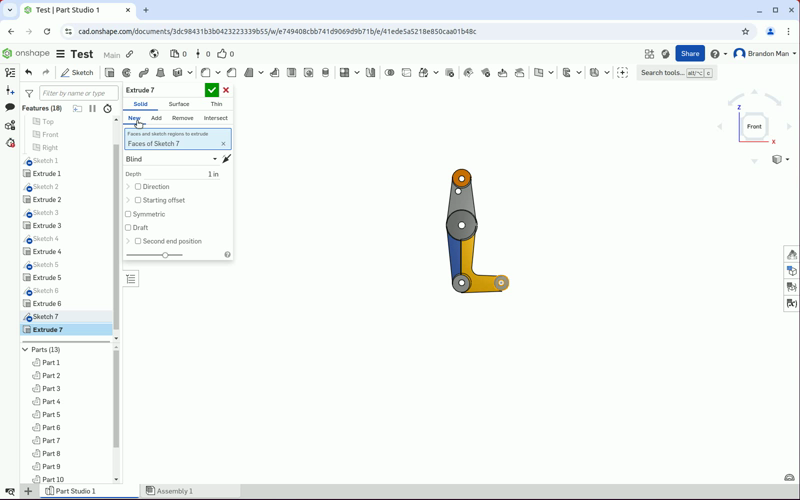
key(tab, 4)
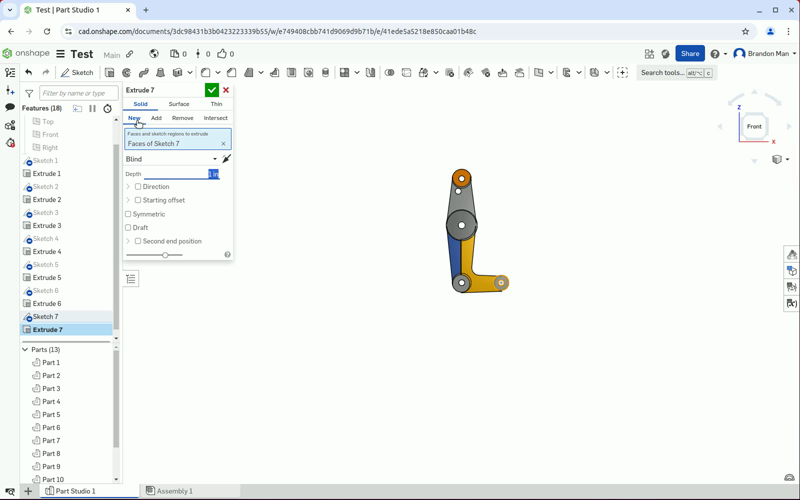
text(0.481)
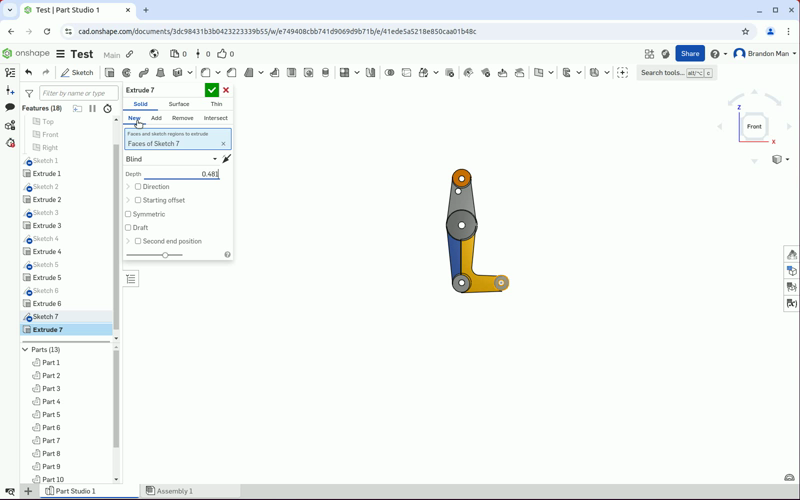
key(enter)
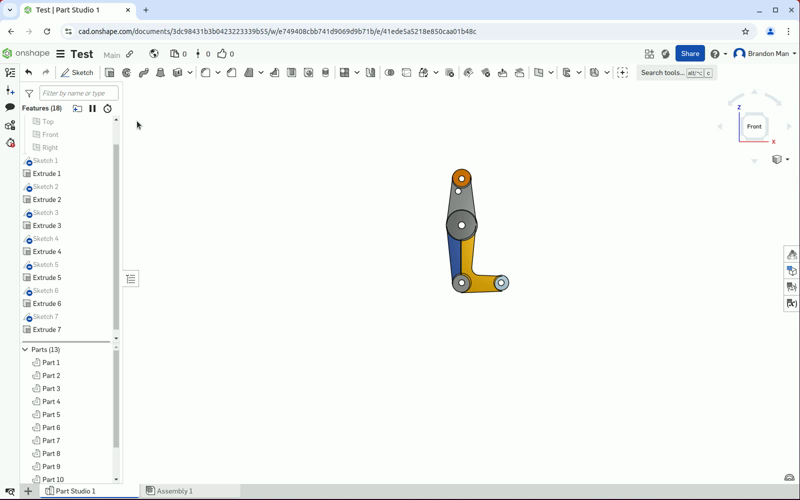
key(shift+h)
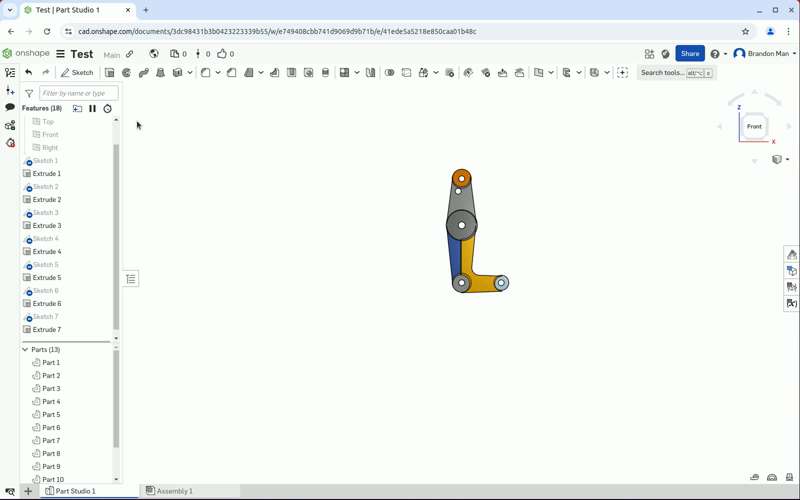
key(shift+h)
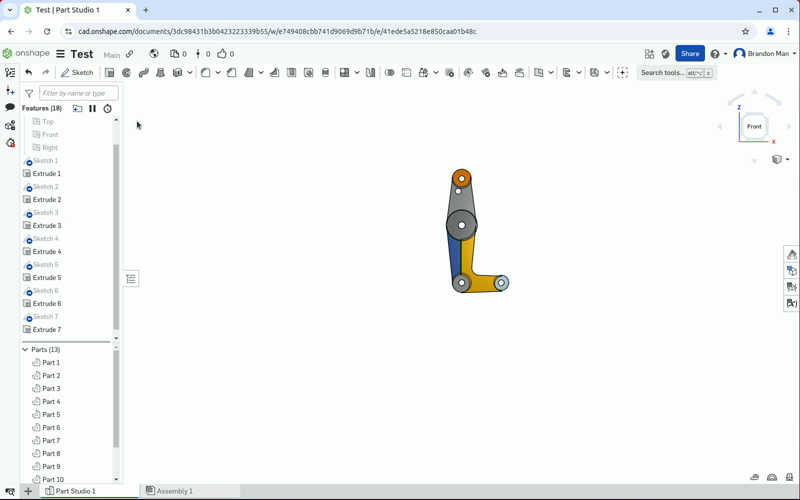
key(shift+7)
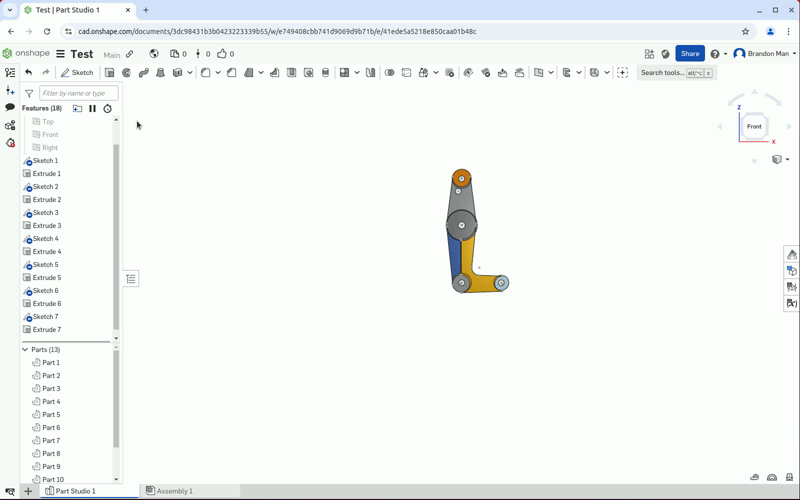
key(left, 2)
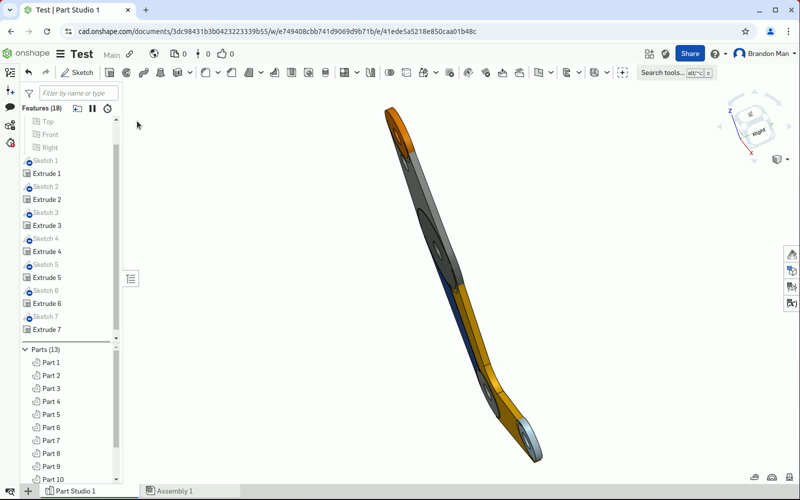
key(down, 2)
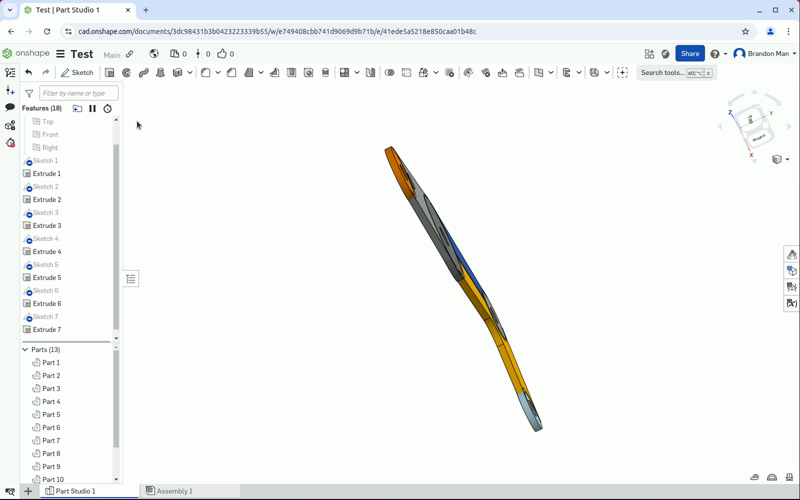
key(up, 2)
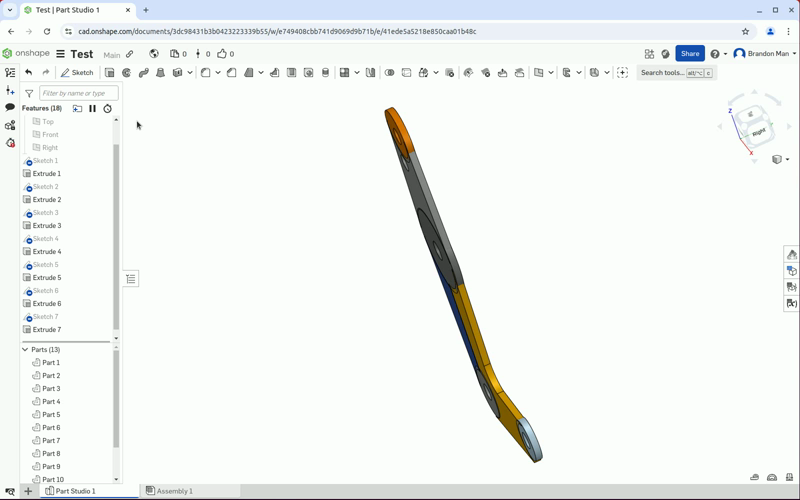
key(right, 2)
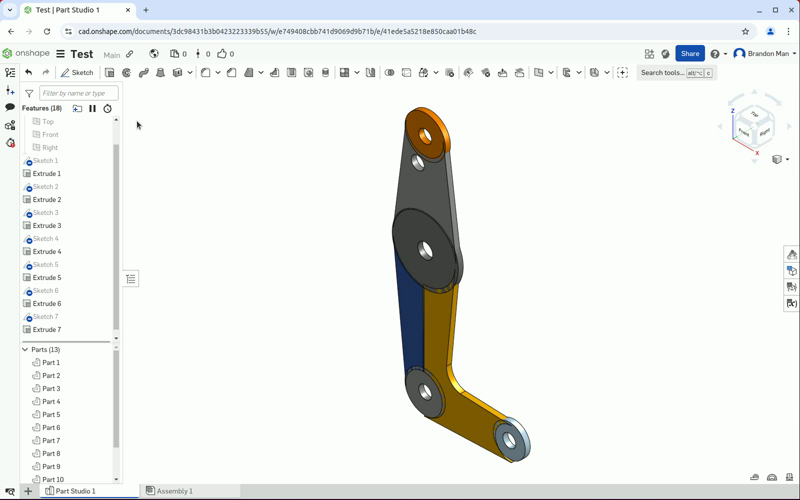
mouse_move(69, 163)
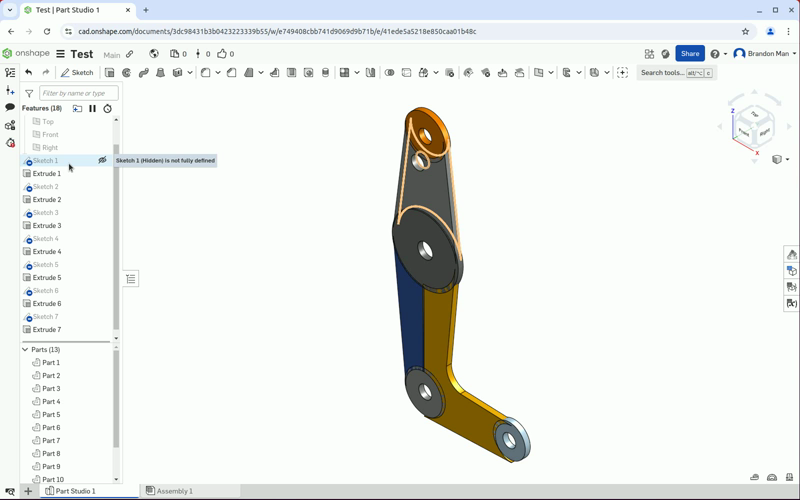
click(69, 163)